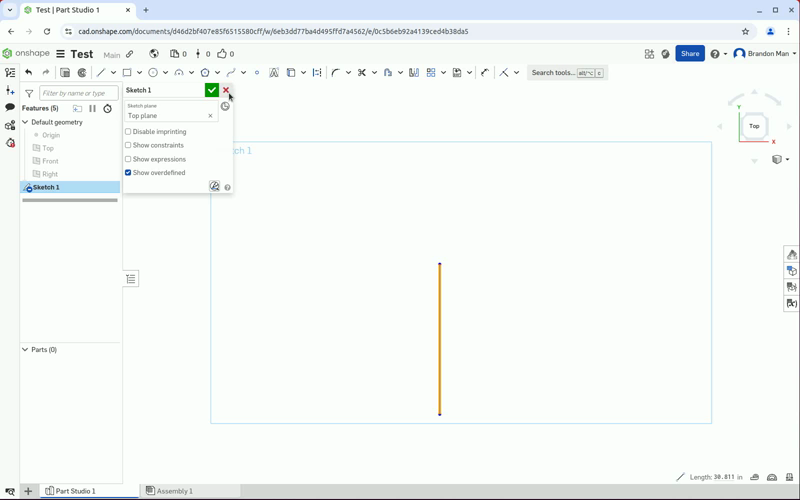
key(shift+h)
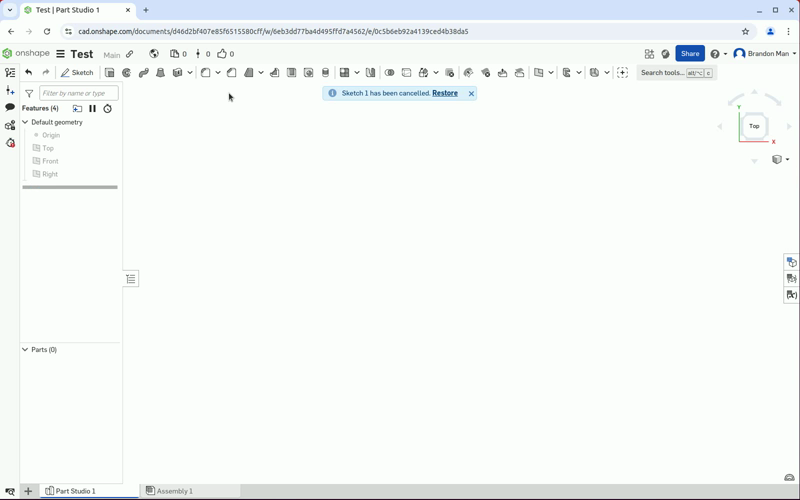
mouse_move(73, 352)
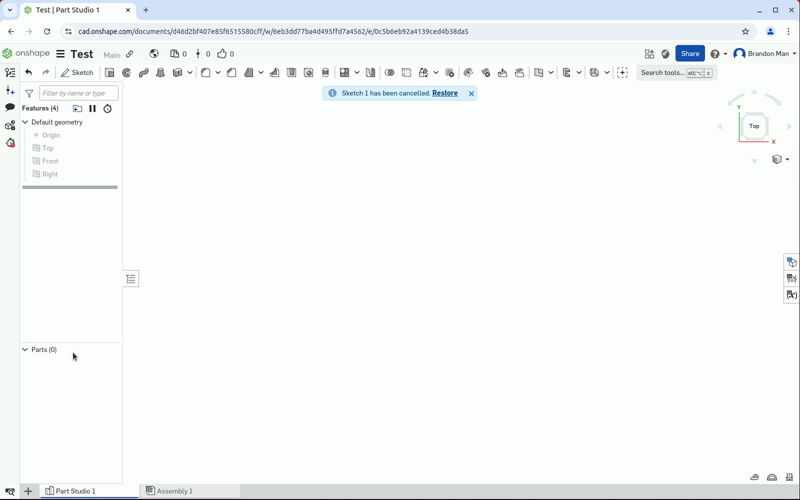
key(y)
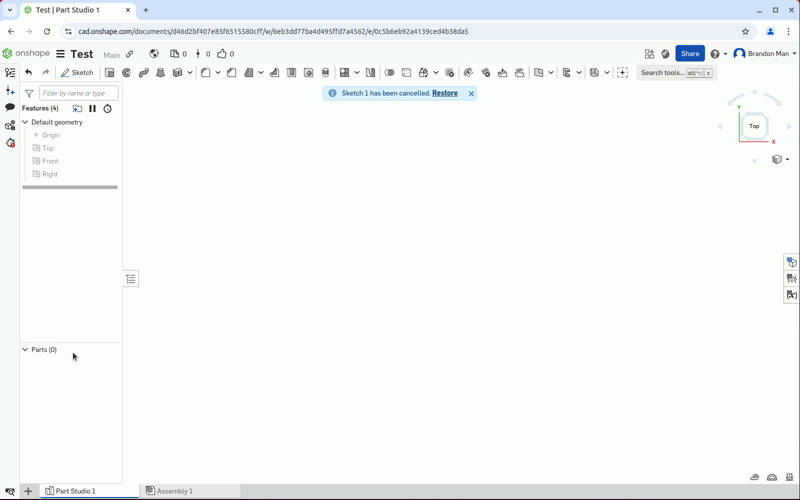
key(shift+p)
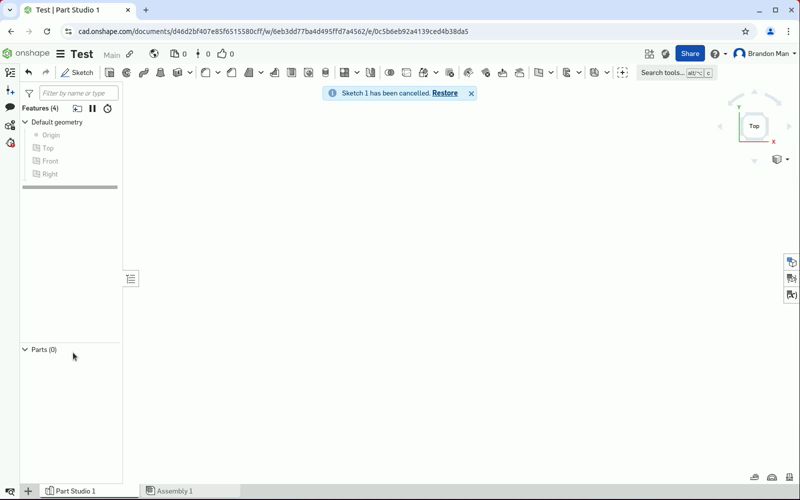
key(space)
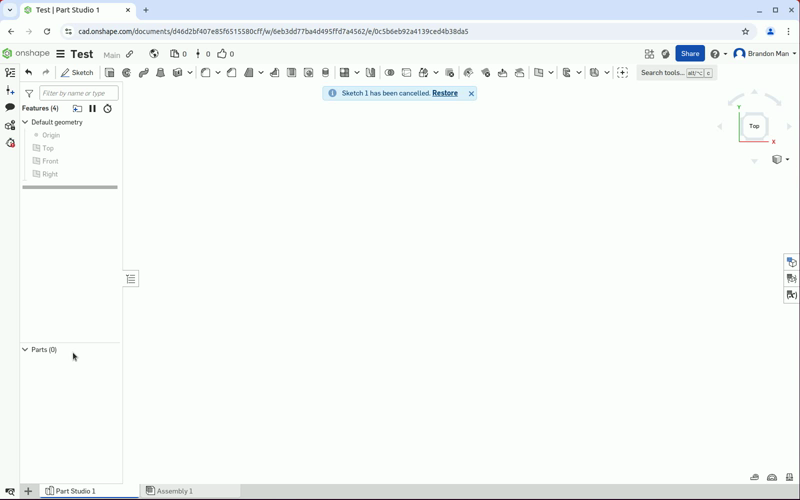
key_down(shift)
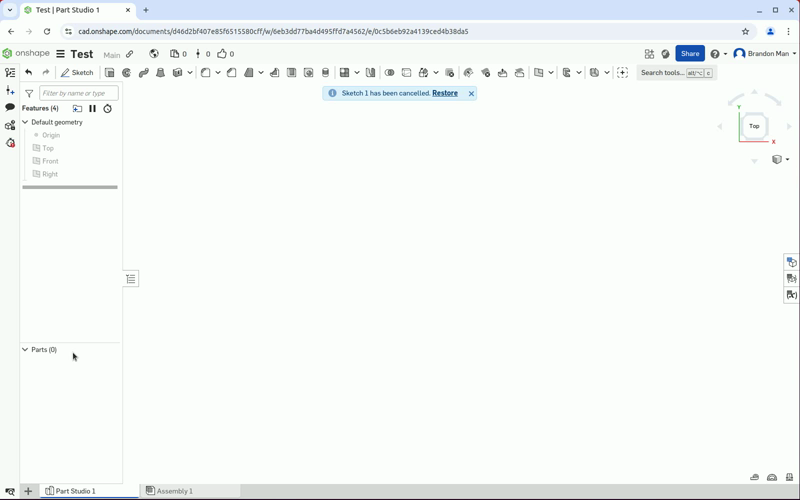
key(up)
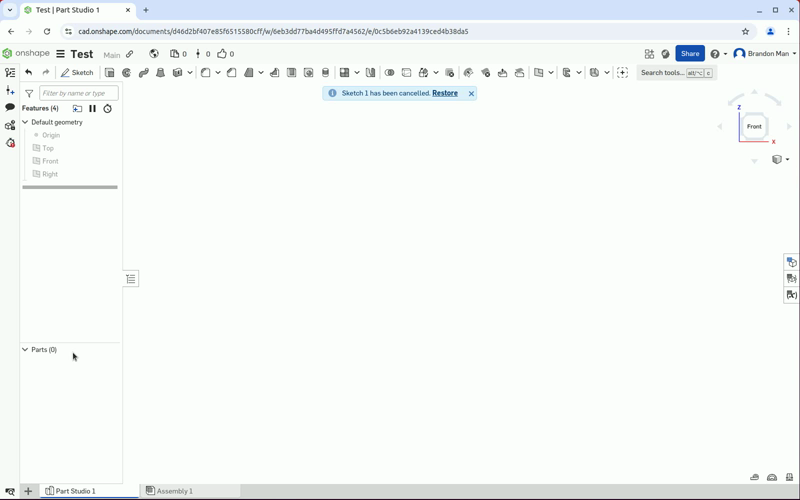
key_up(shift)
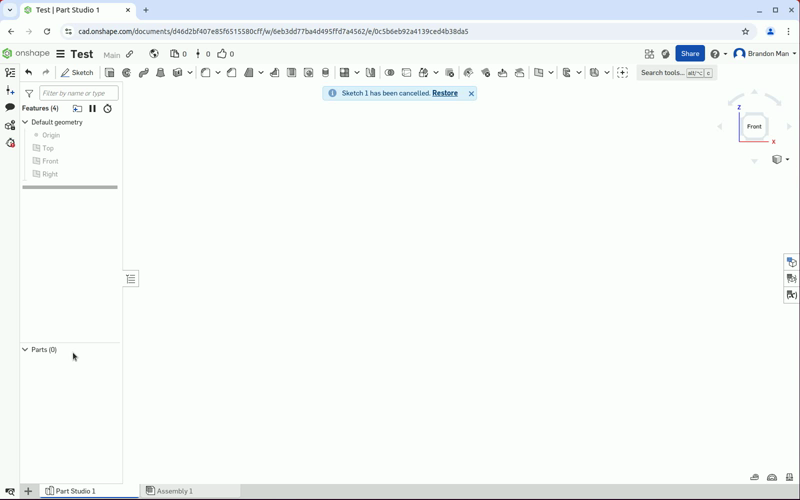
mouse_move(73, 352)
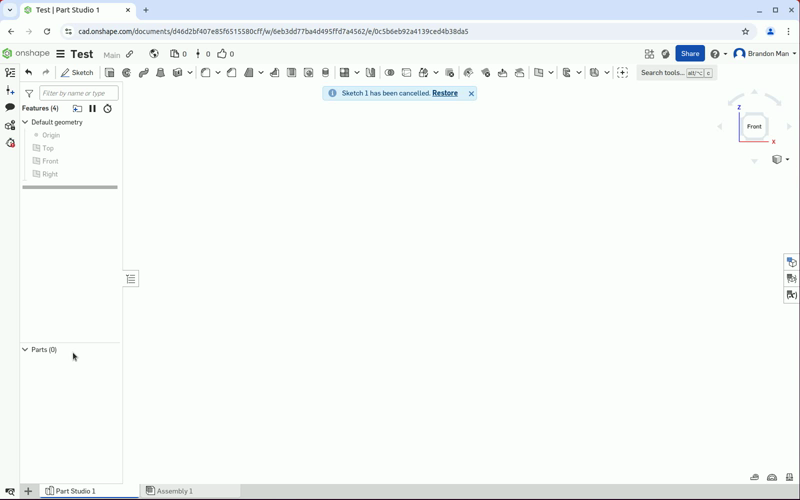
key(shift+y)
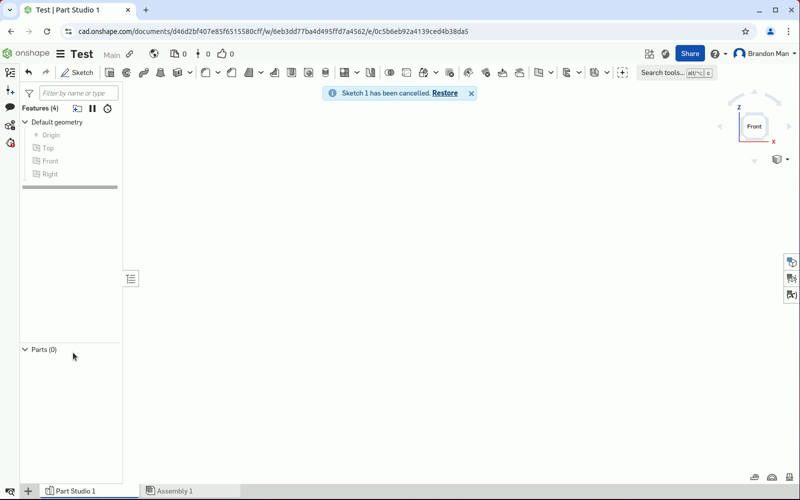
key(shift+s)
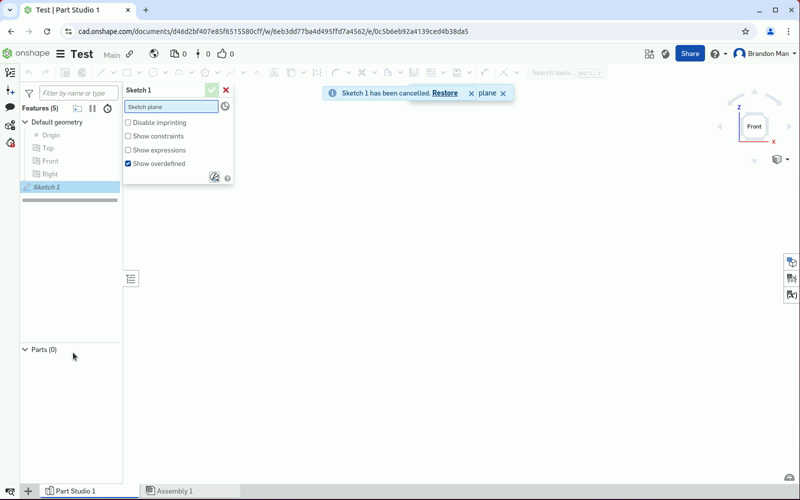
mouse_move(73, 163)
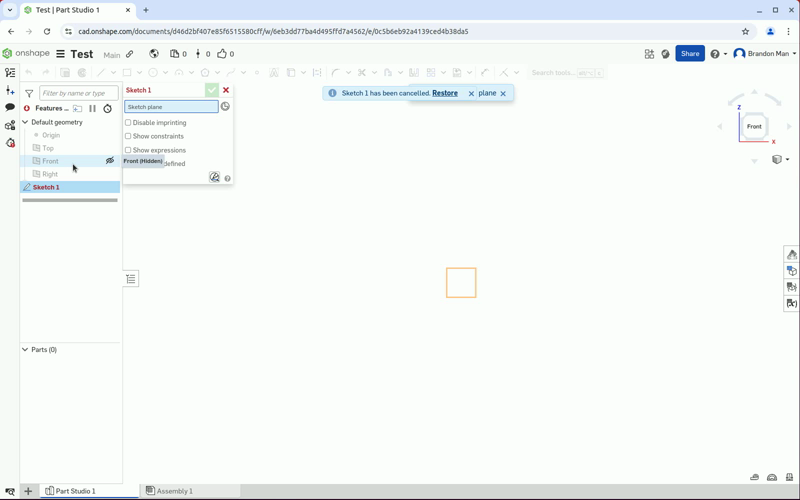
click(73, 163)
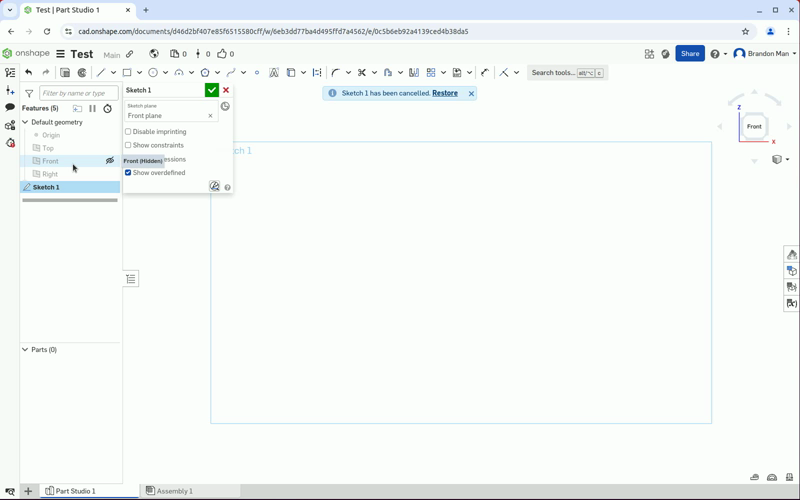
mouse_move(73, 352)
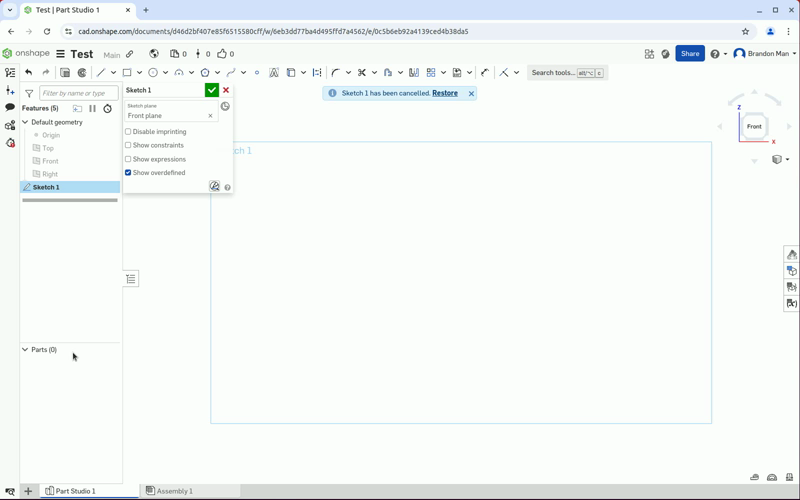
key(y)
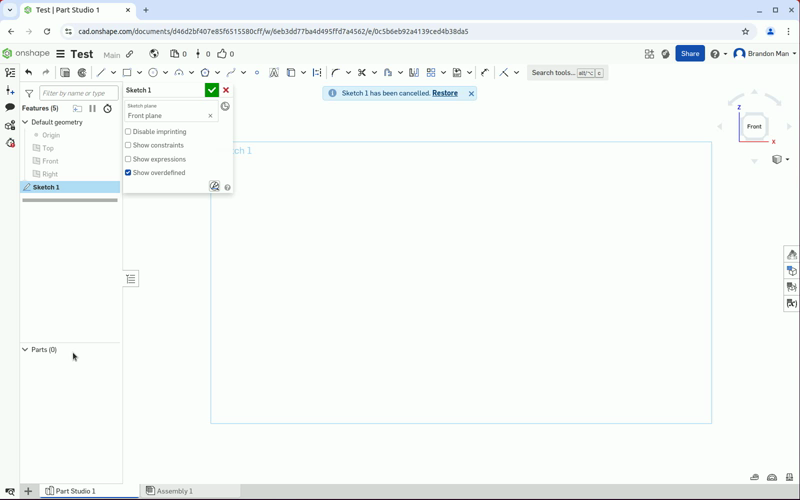
key(l)
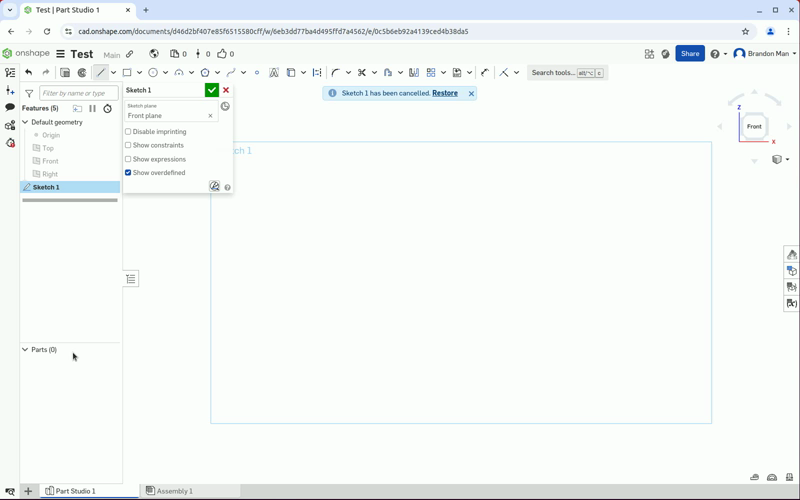
key_down(shift)
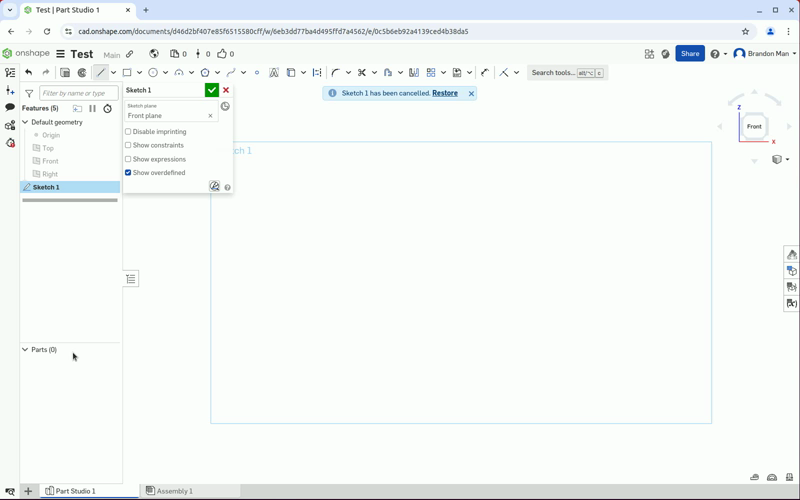
mouse_move(374, 288)
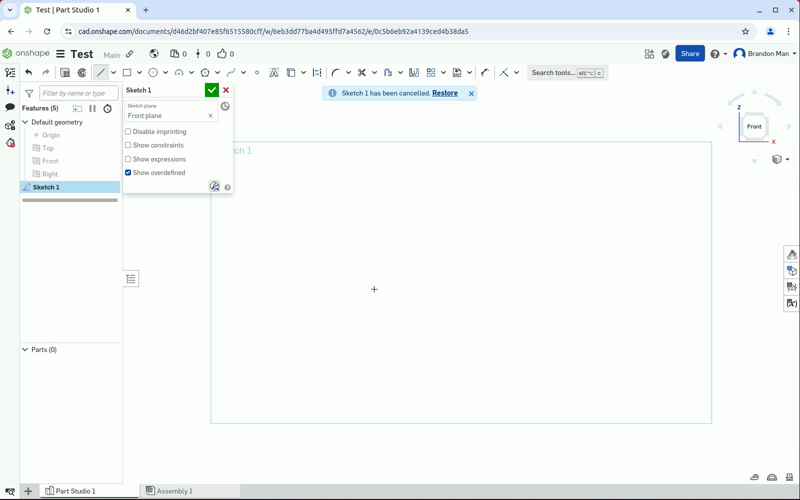
click(374, 288)
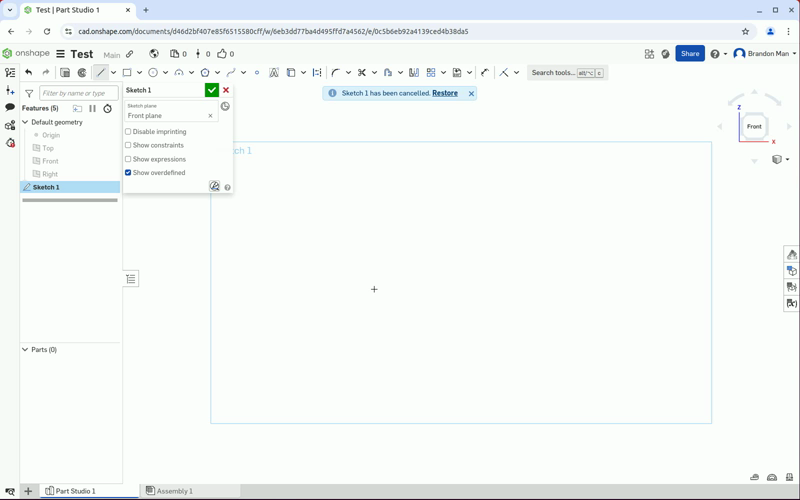
key_up(shift)
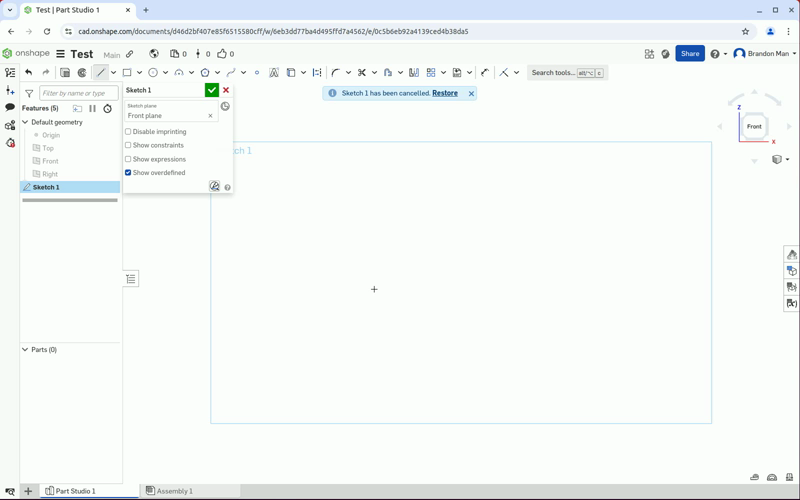
key_down(shift)
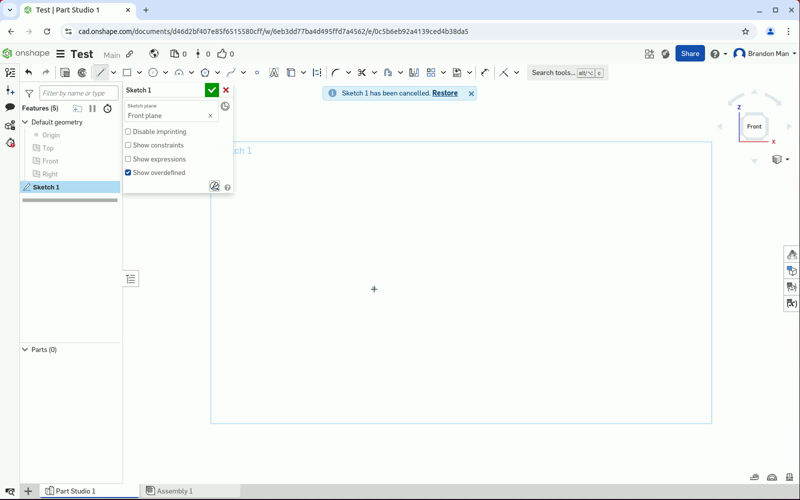
mouse_move(520, 288)
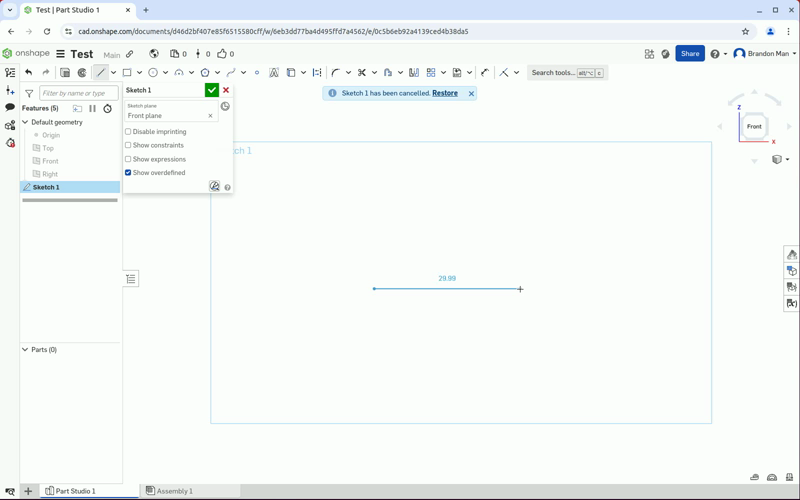
click(520, 288)
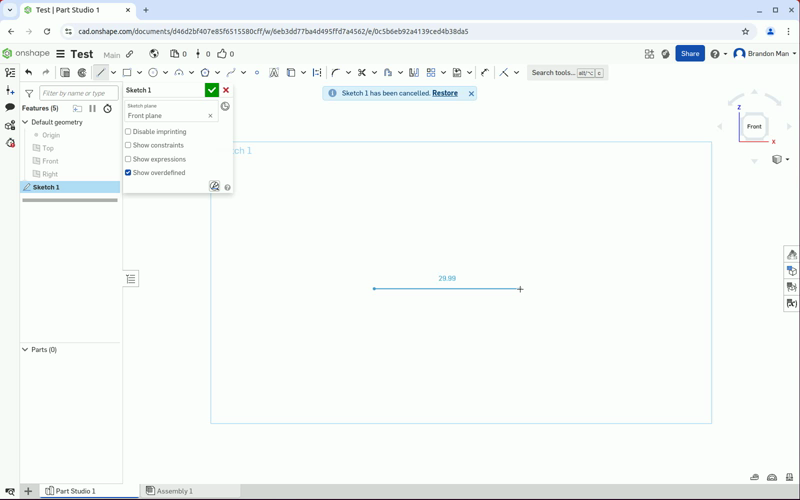
key_up(shift)
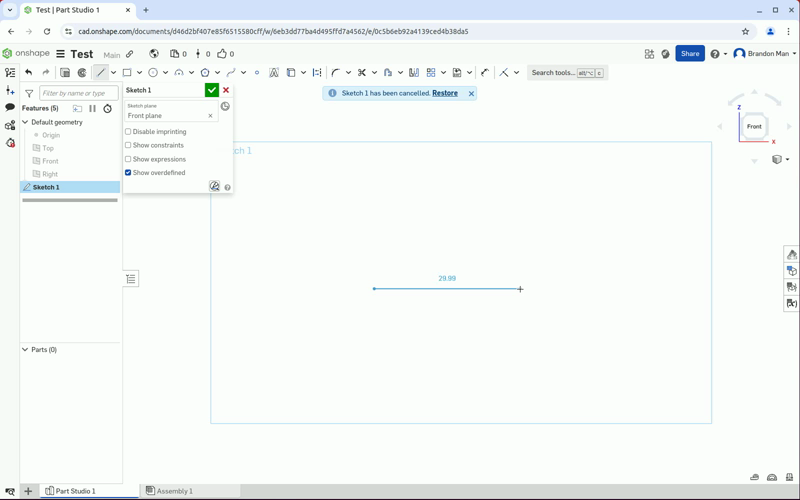
key_down(shift)
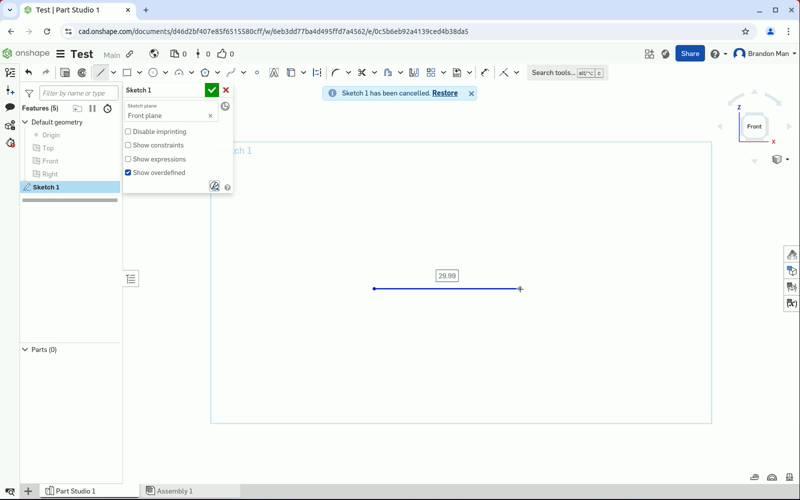
mouse_move(550, 288)
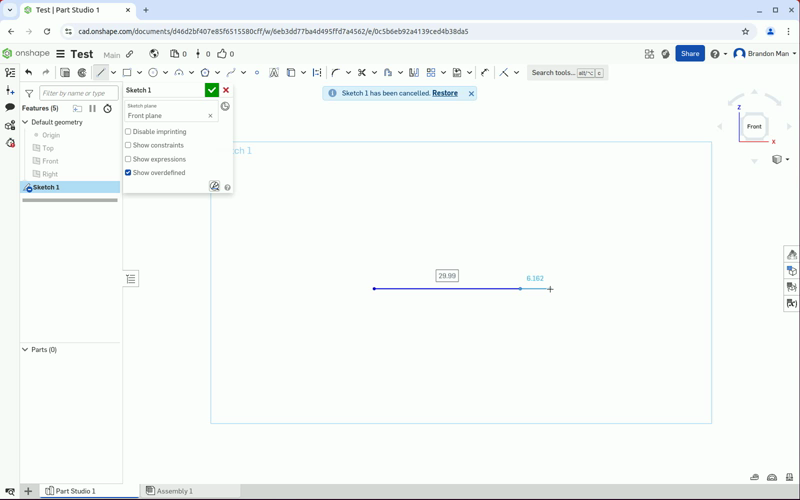
mouse_move(520, 282)
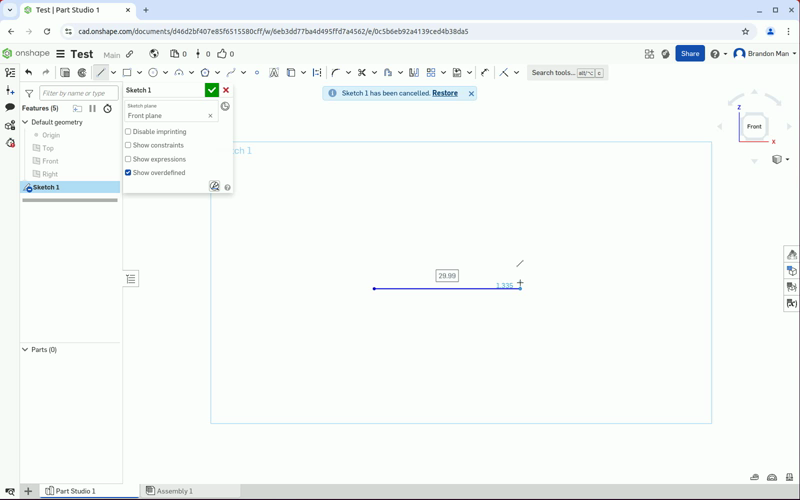
scroll(6)
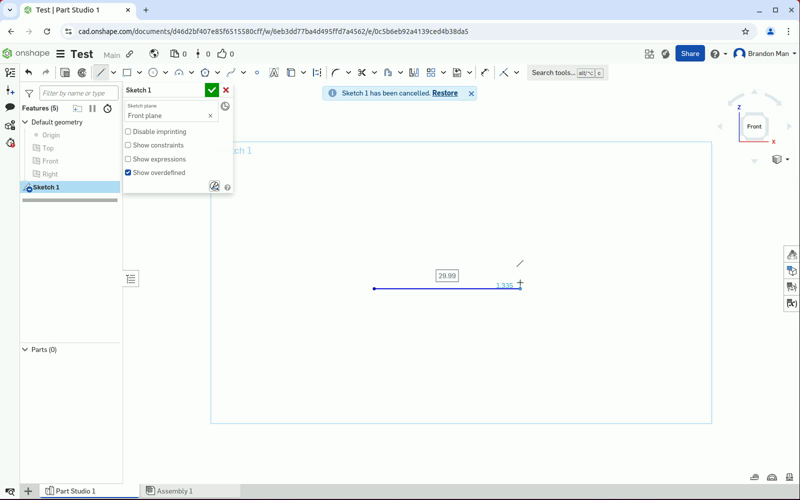
scroll(6)
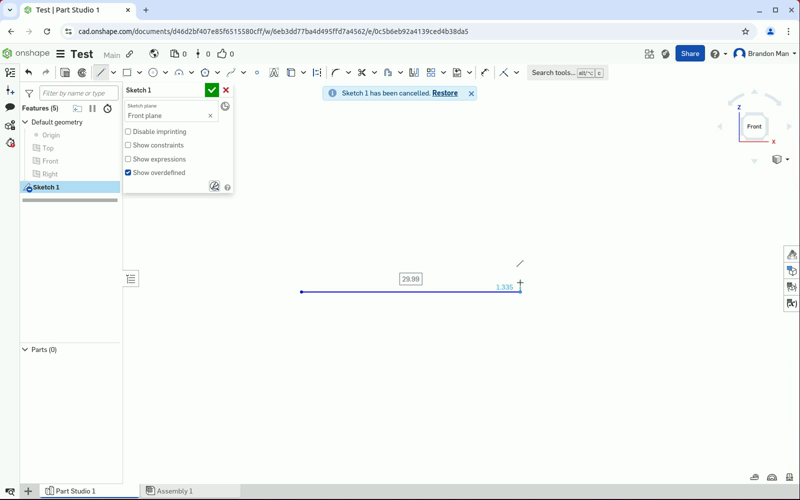
scroll(6)
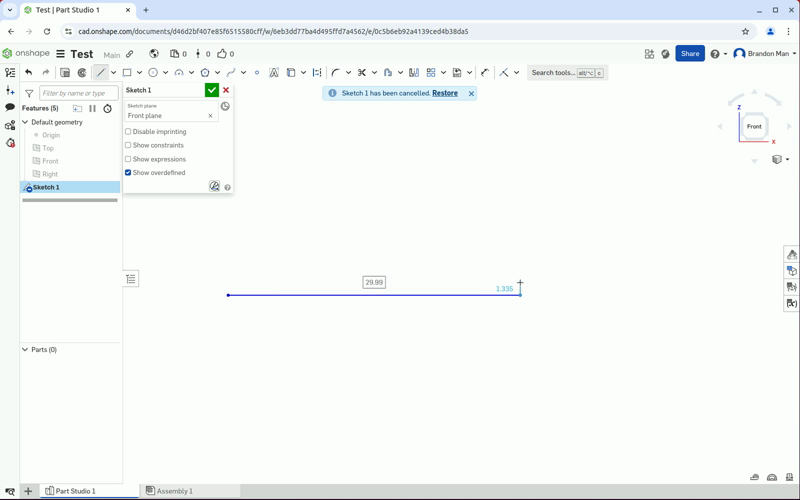
scroll(6)
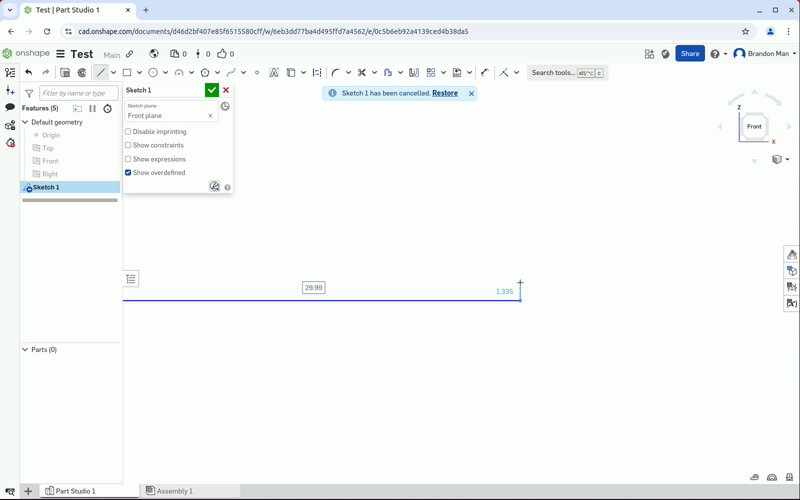
scroll(6)
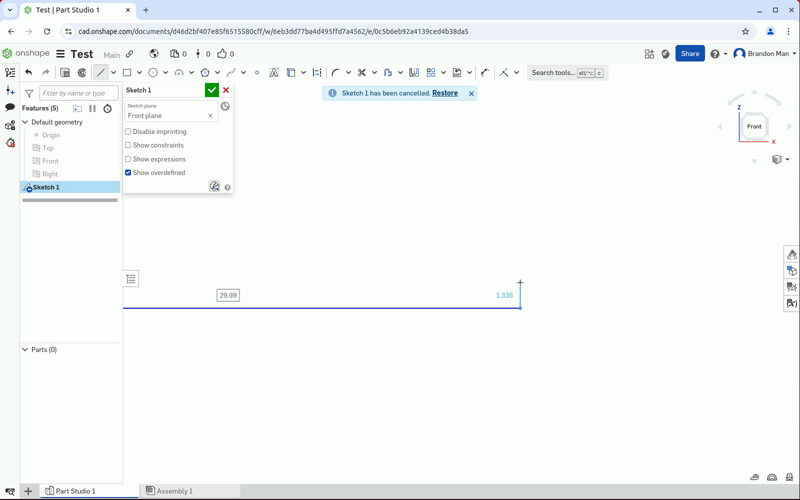
scroll(6)
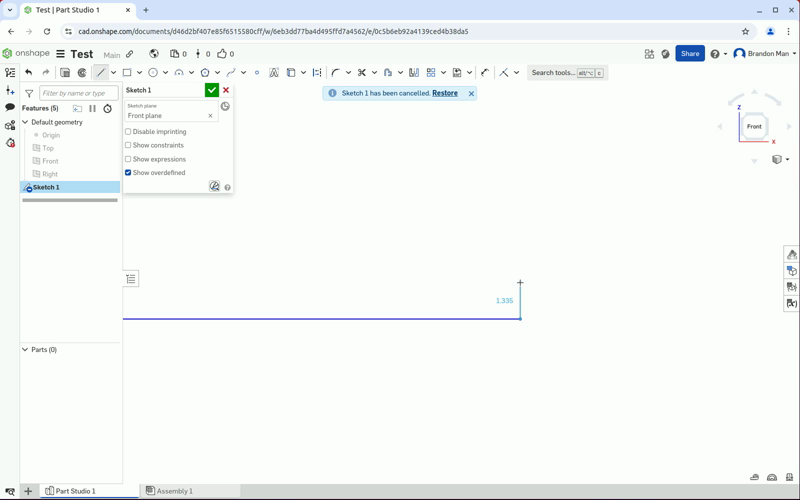
scroll(6)
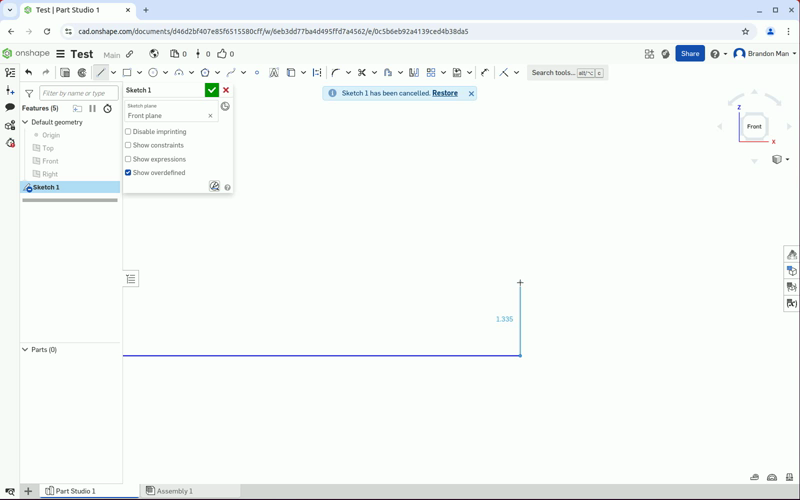
click(520, 282)
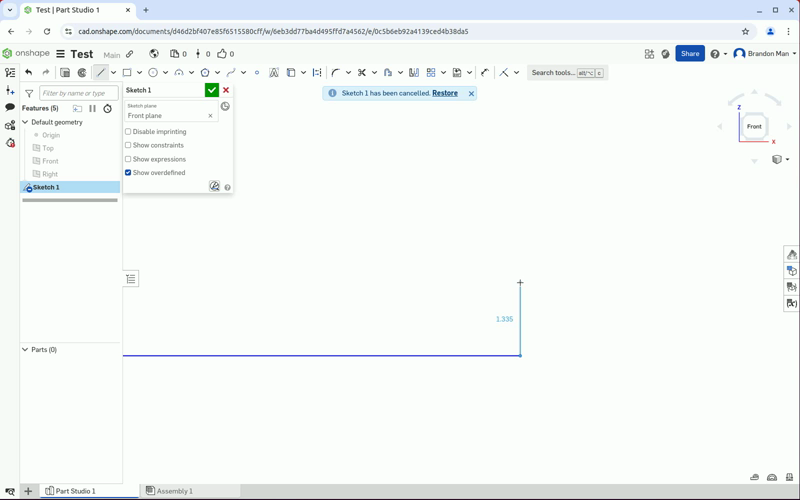
scroll(-6)
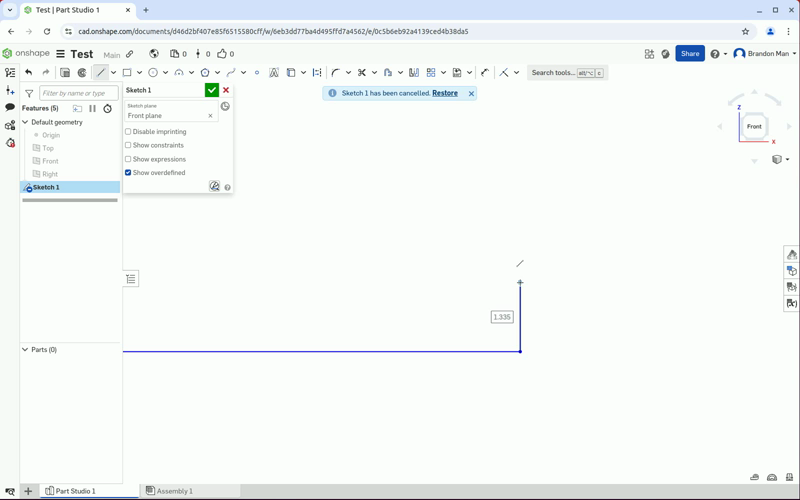
scroll(-6)
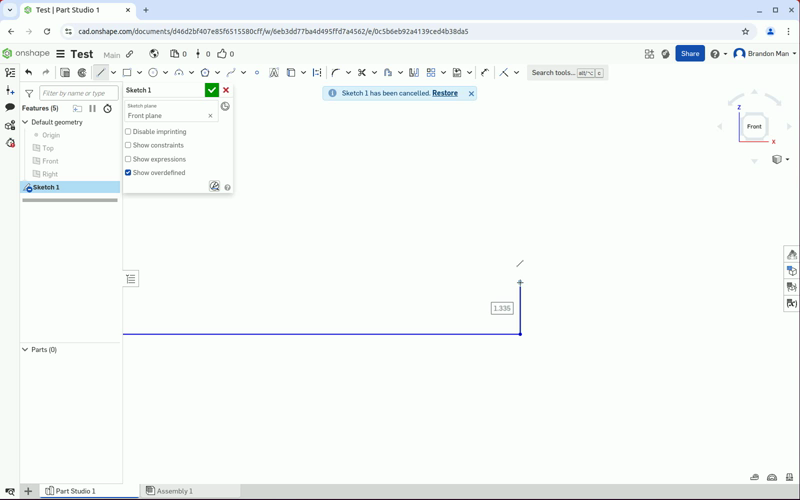
scroll(-6)
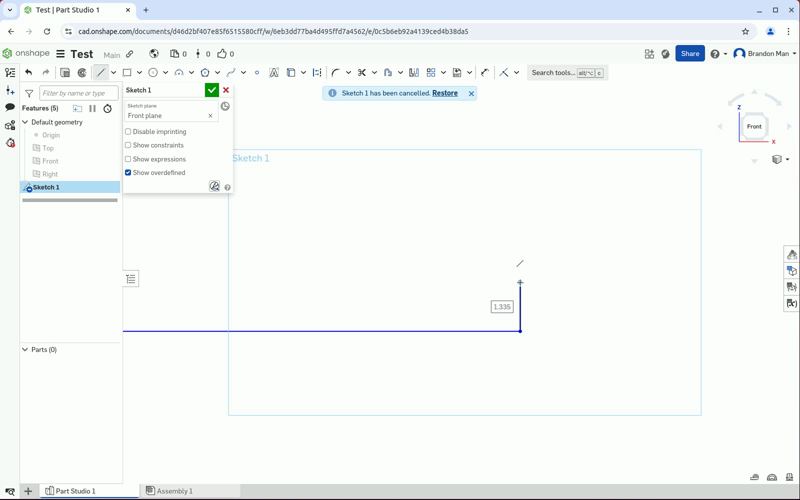
scroll(-6)
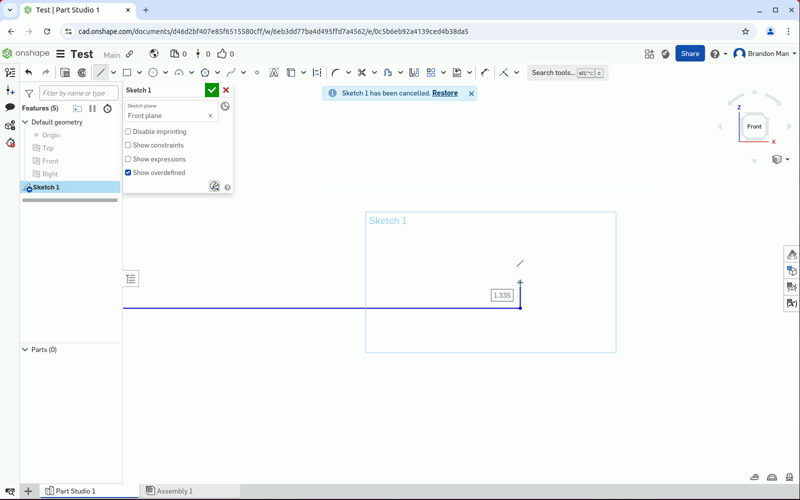
scroll(-6)
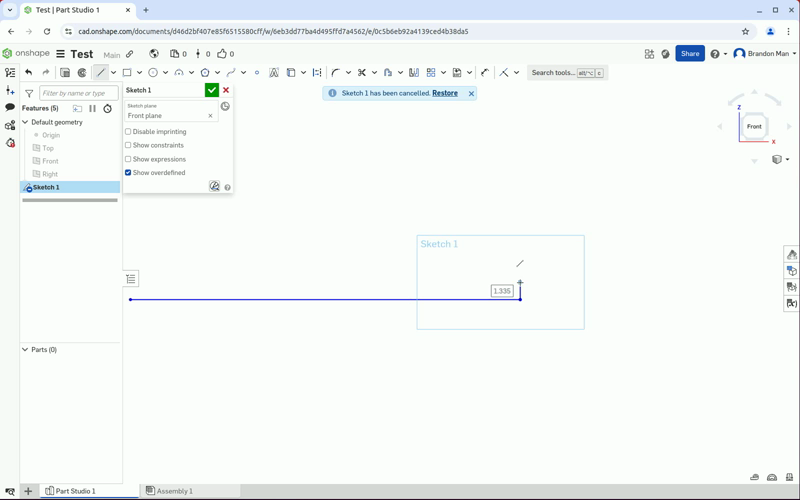
scroll(-6)
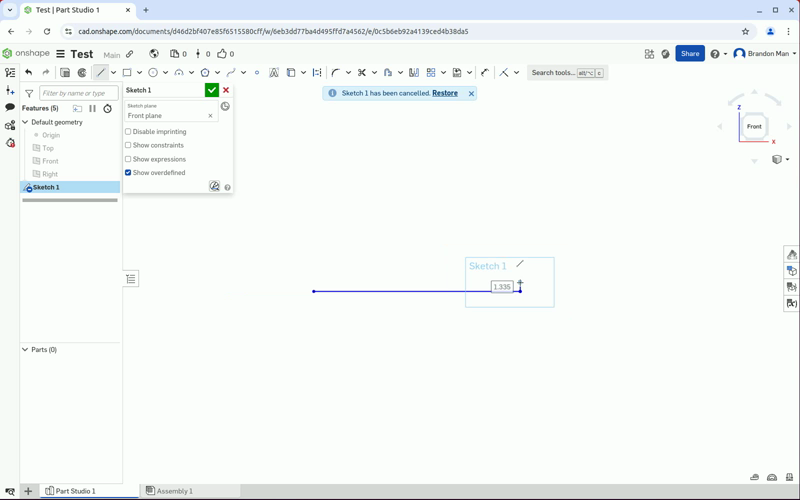
scroll(-6)
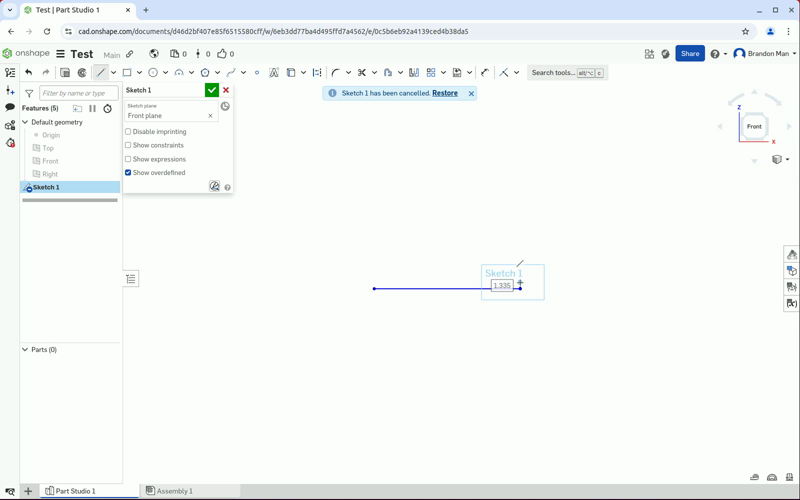
key_up(shift)
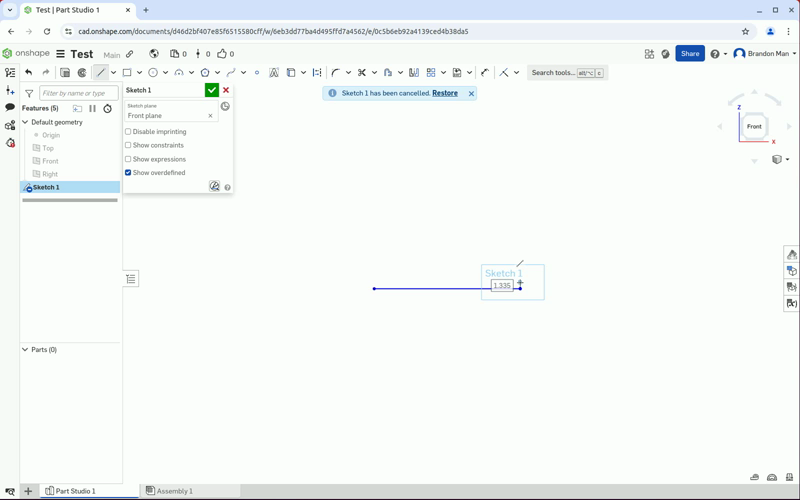
key_down(shift)
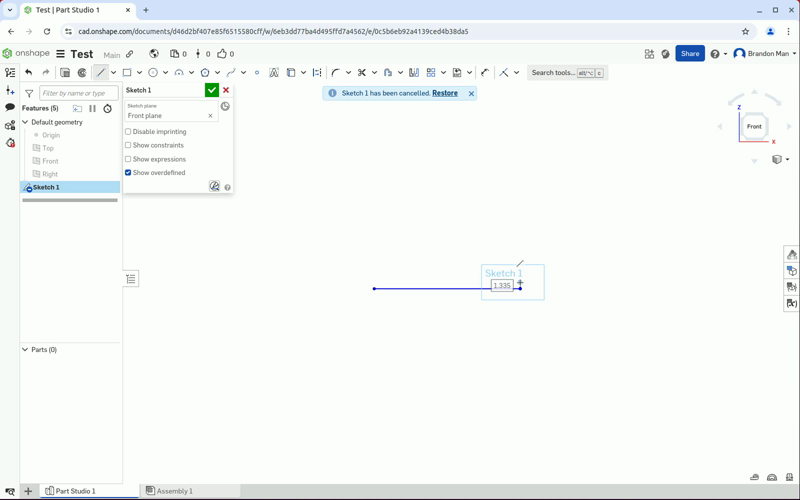
mouse_move(550, 282)
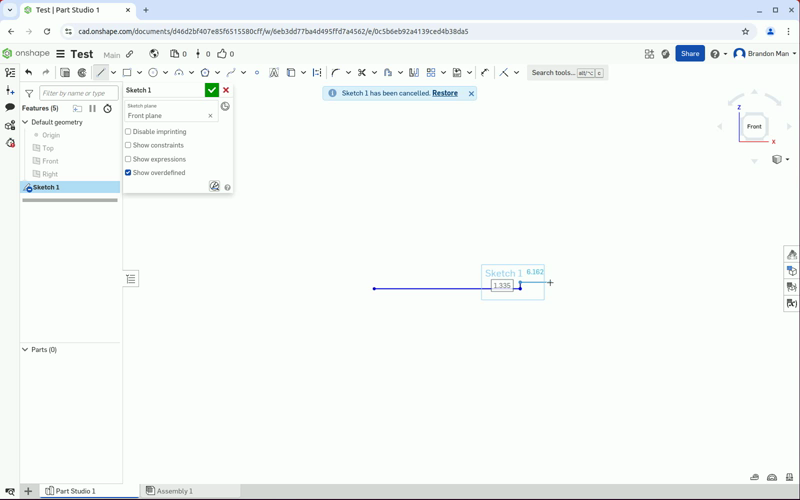
mouse_move(525, 277)
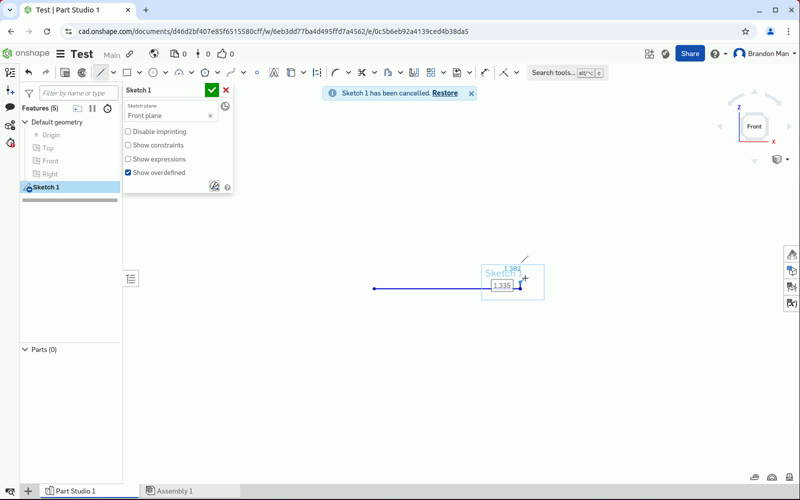
scroll(6)
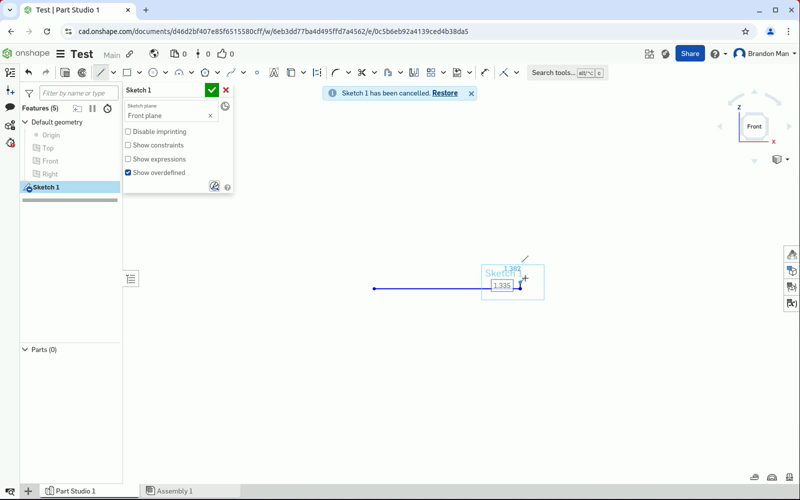
scroll(6)
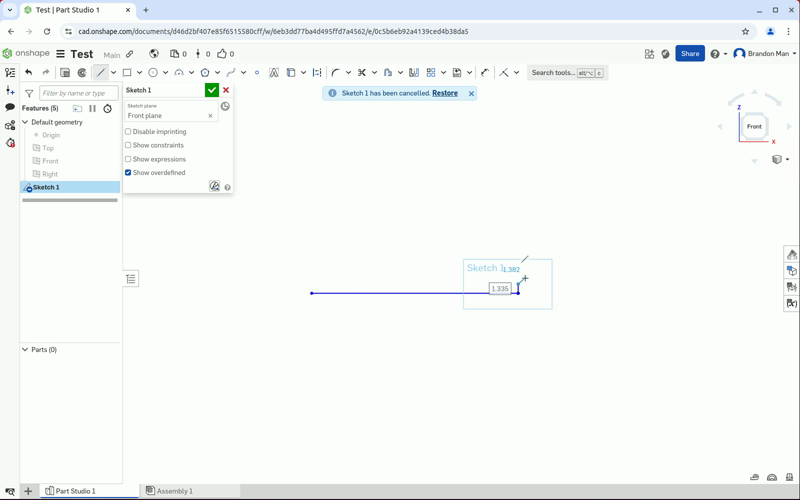
scroll(6)
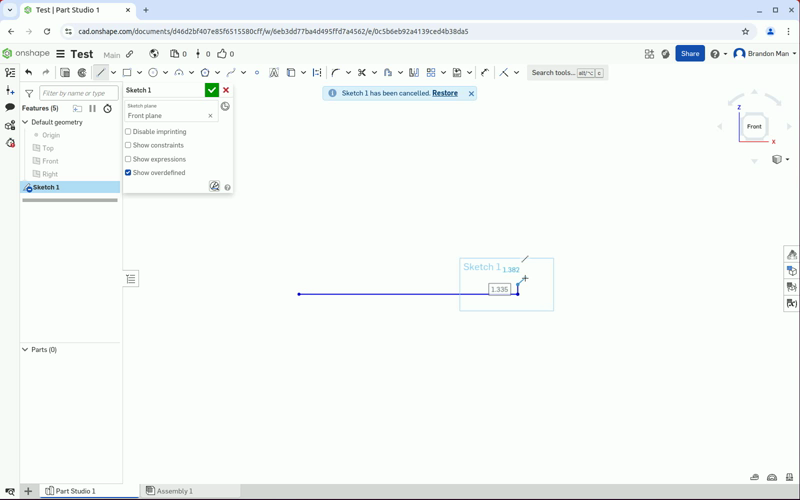
scroll(6)
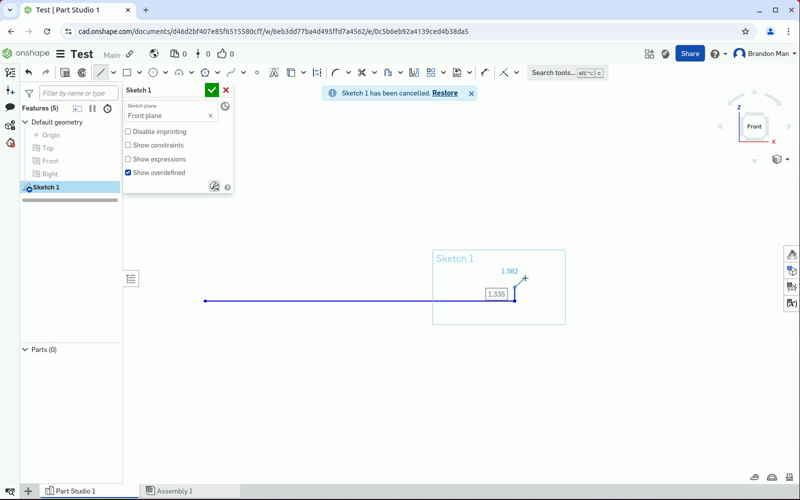
scroll(6)
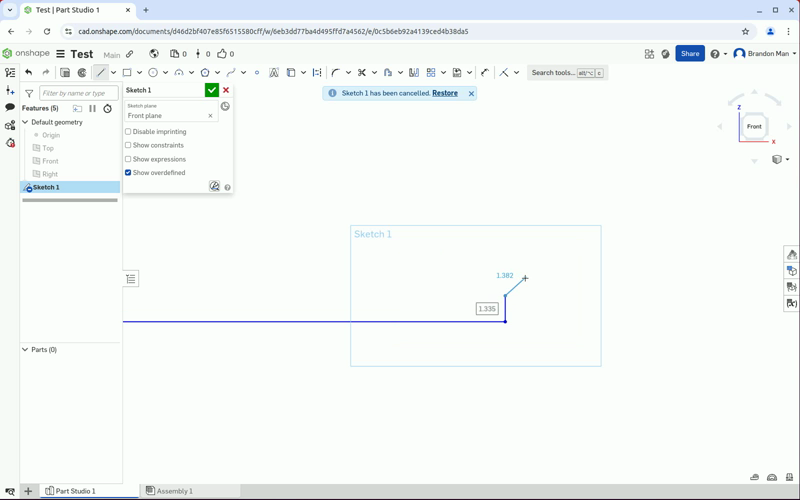
scroll(6)
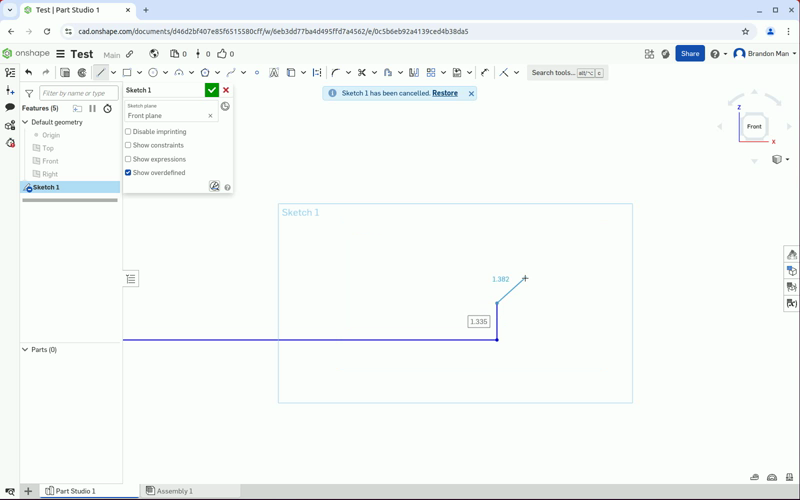
scroll(6)
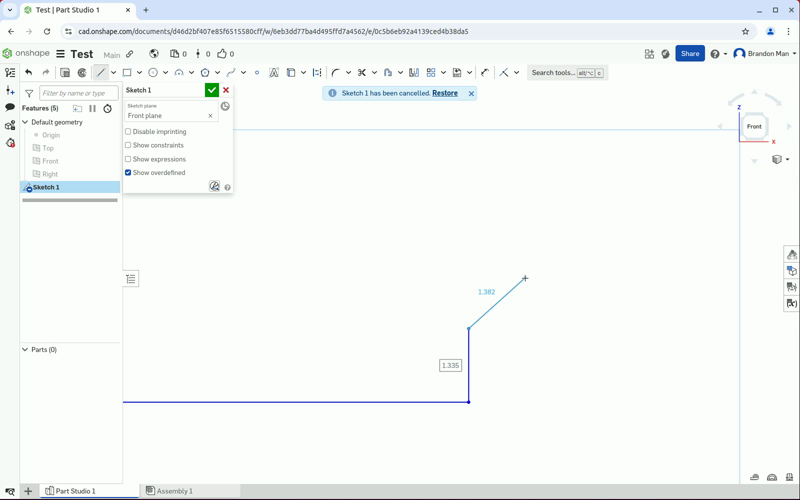
click(525, 277)
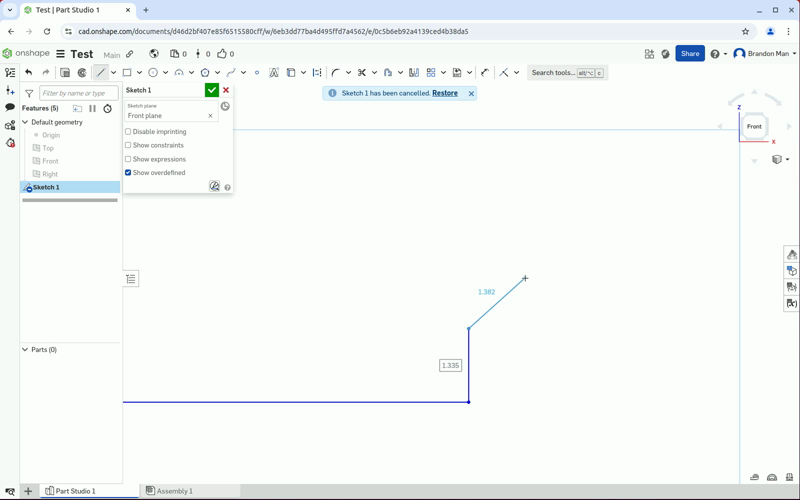
scroll(-6)
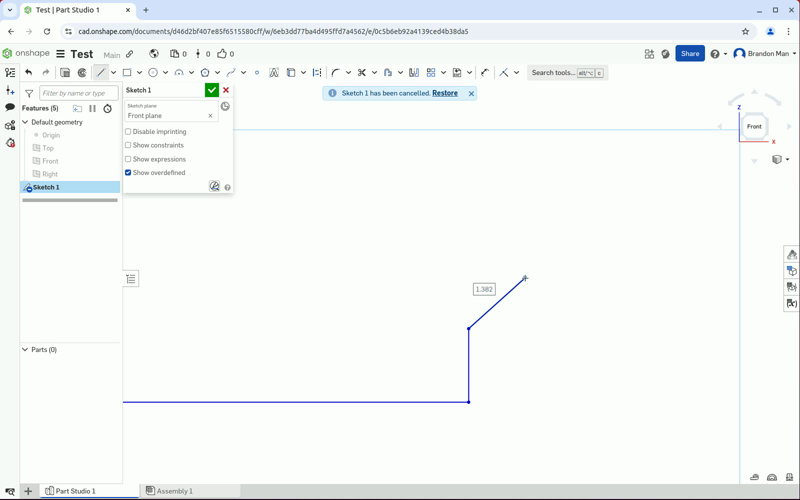
scroll(-6)
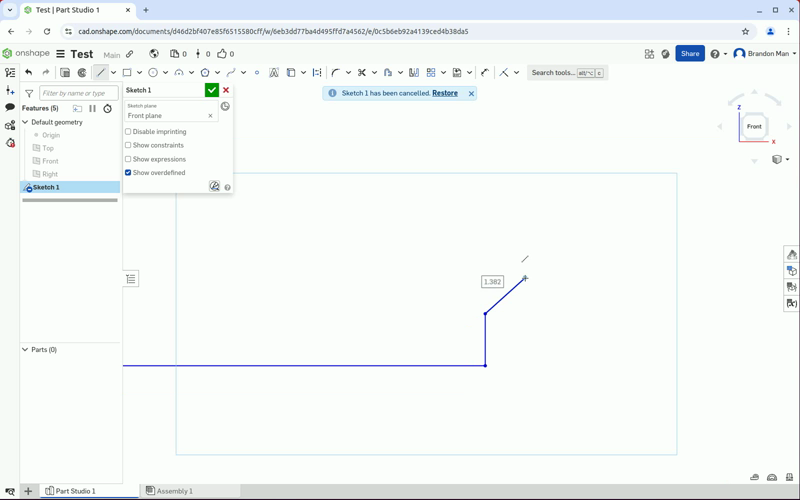
scroll(-6)
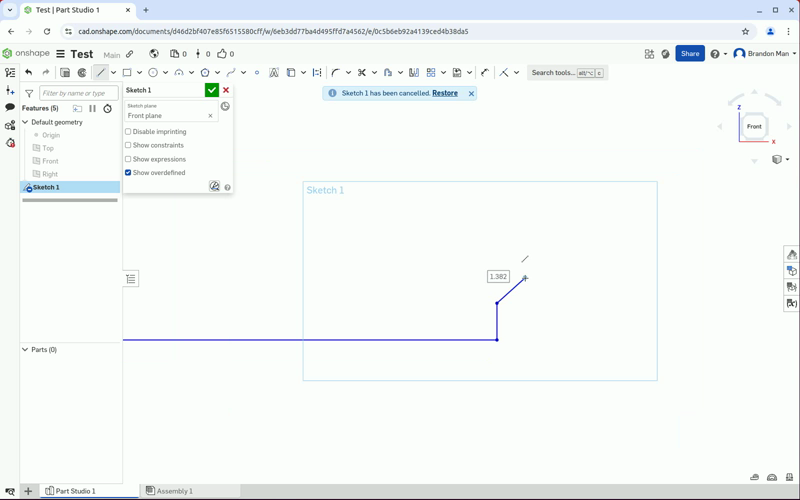
scroll(-6)
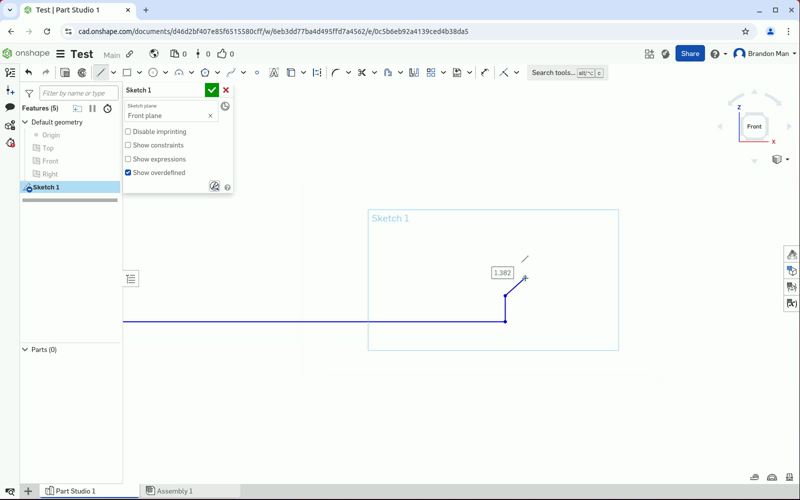
scroll(-6)
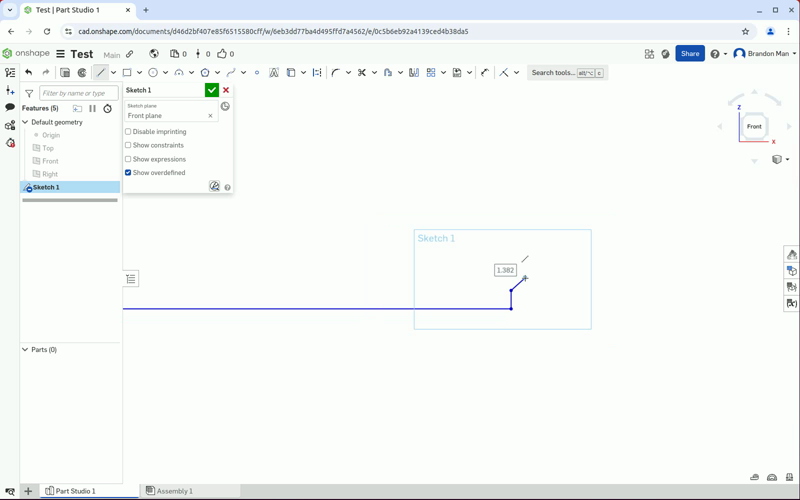
scroll(-6)
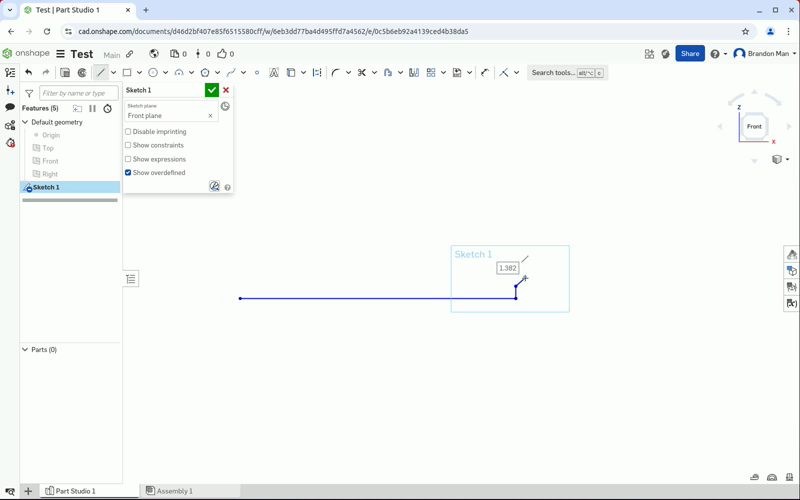
scroll(-6)
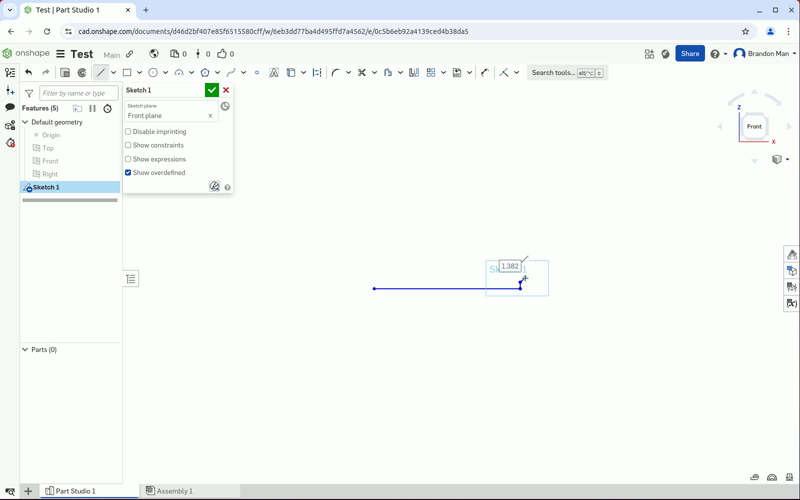
key_up(shift)
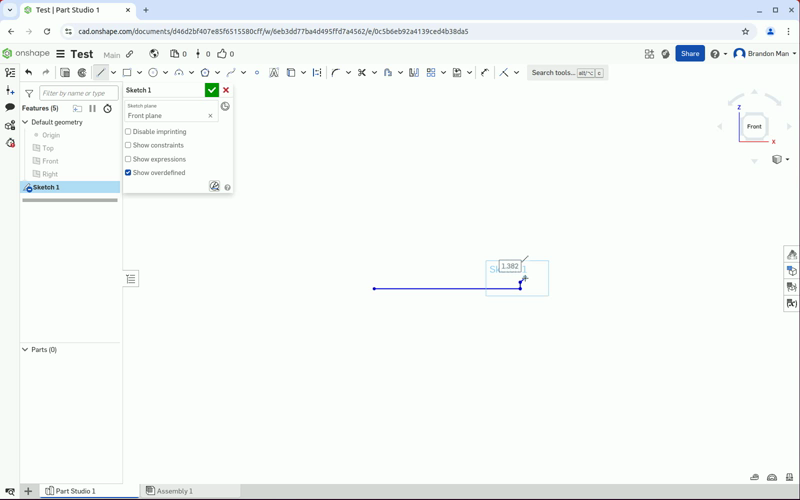
key_down(shift)
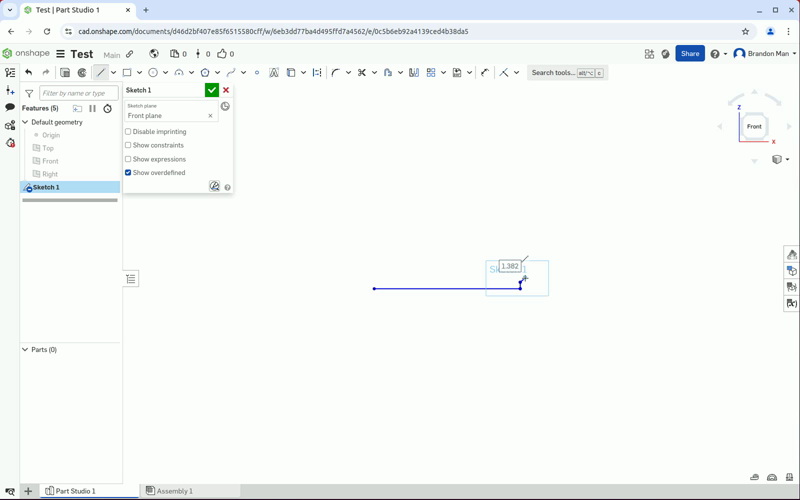
mouse_move(525, 204)
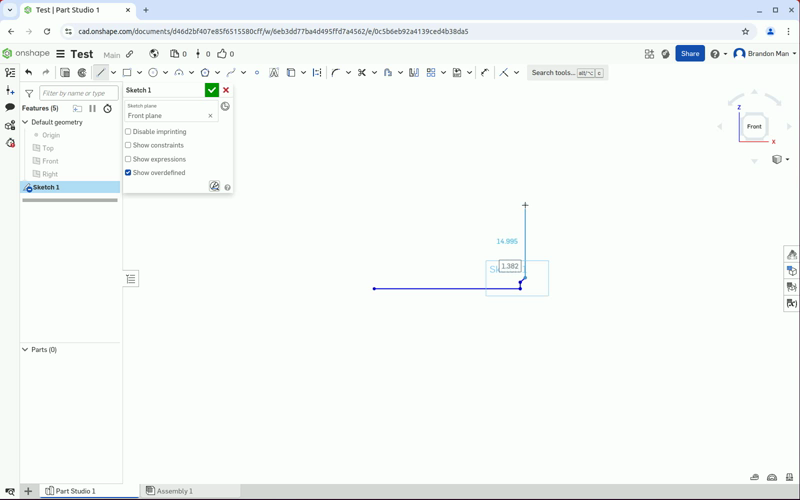
click(525, 204)
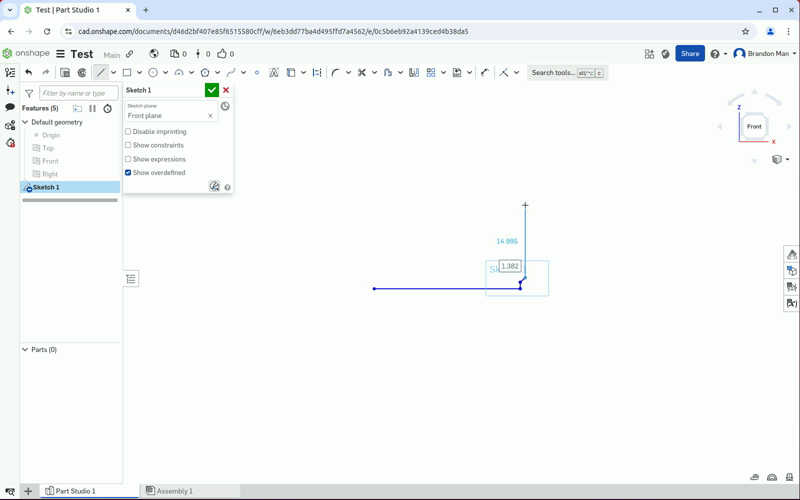
key_up(shift)
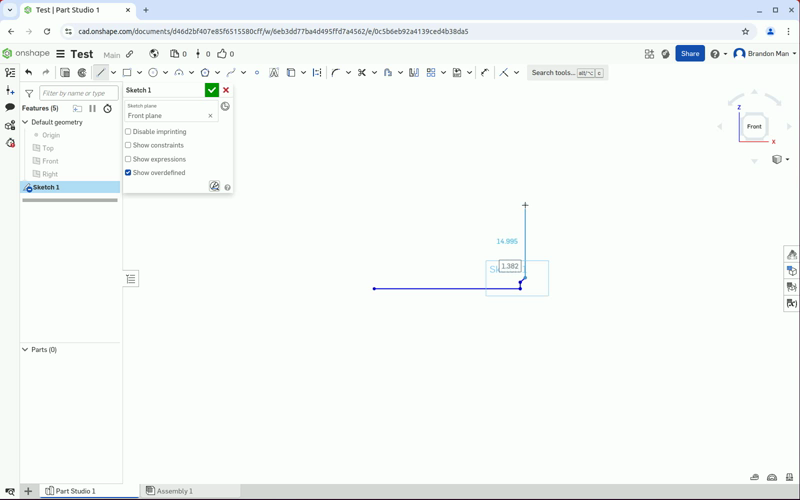
key_down(shift)
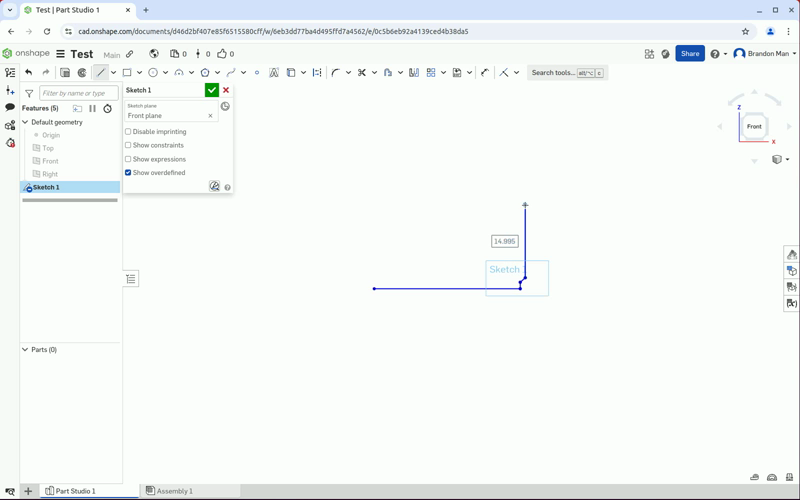
mouse_move(555, 204)
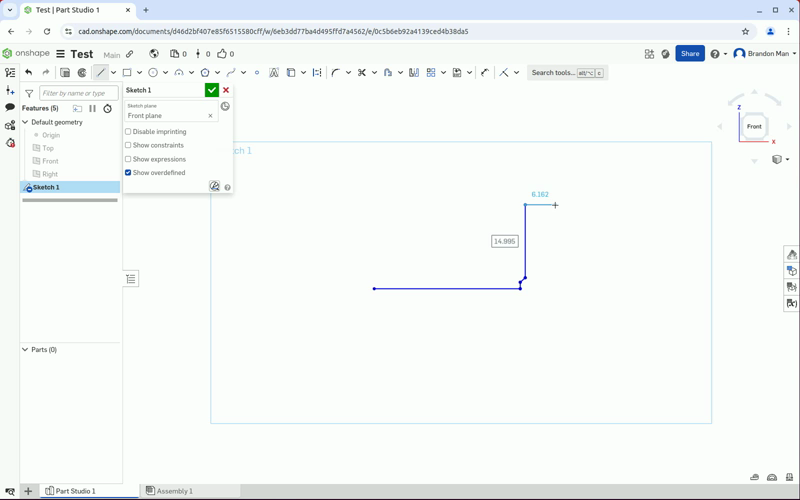
mouse_move(520, 201)
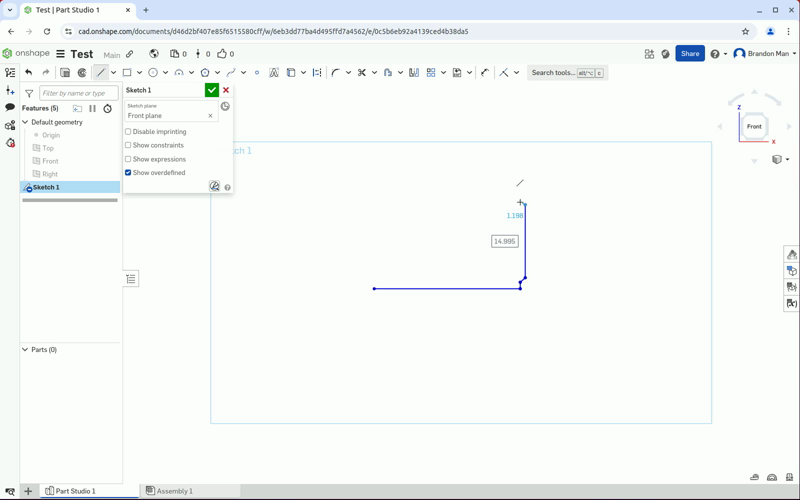
scroll(6)
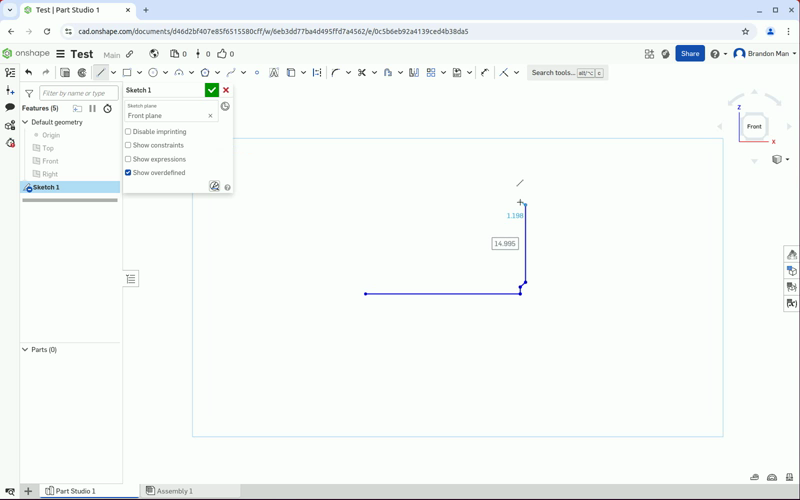
scroll(6)
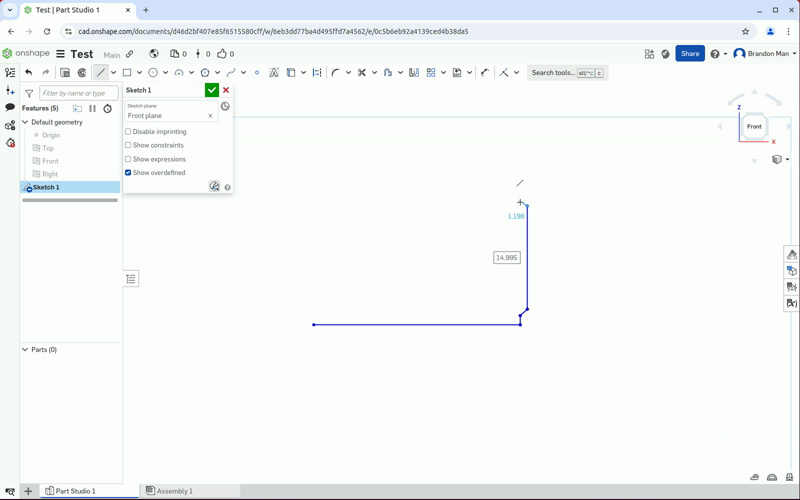
scroll(6)
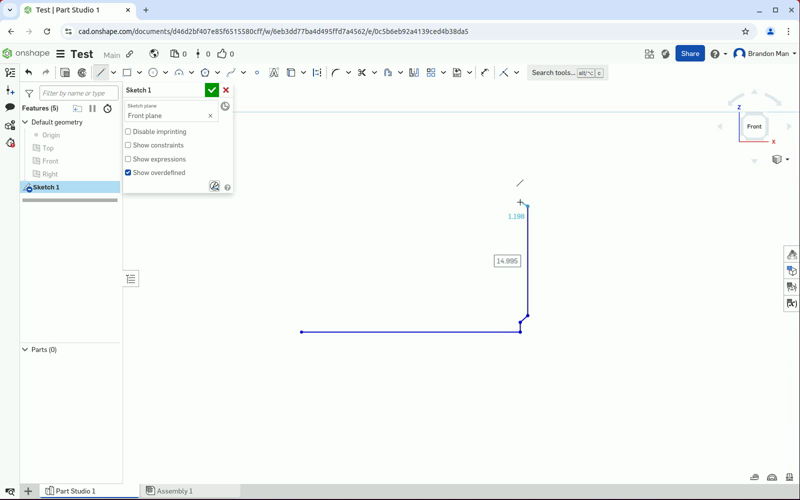
scroll(6)
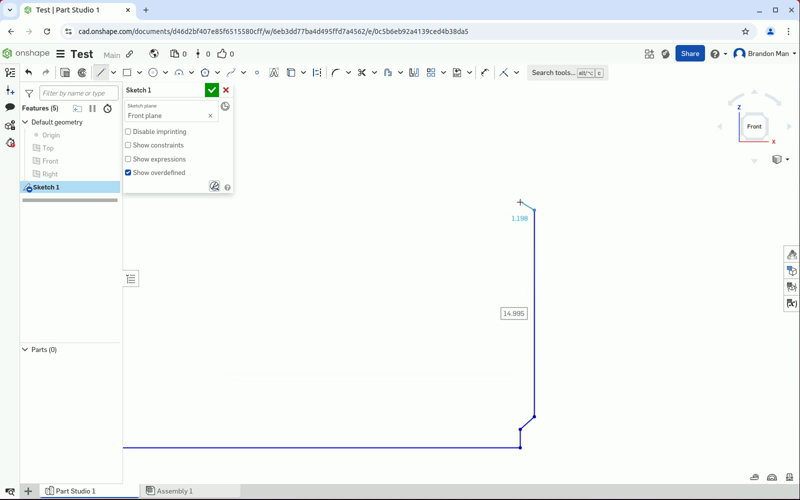
scroll(6)
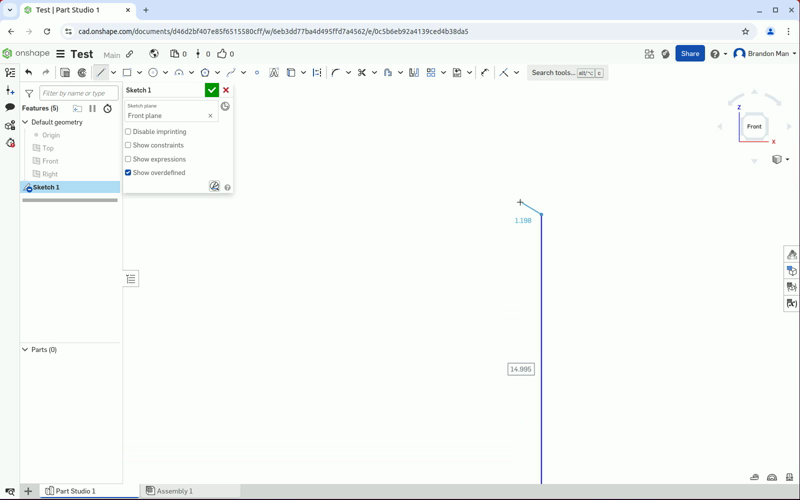
scroll(6)
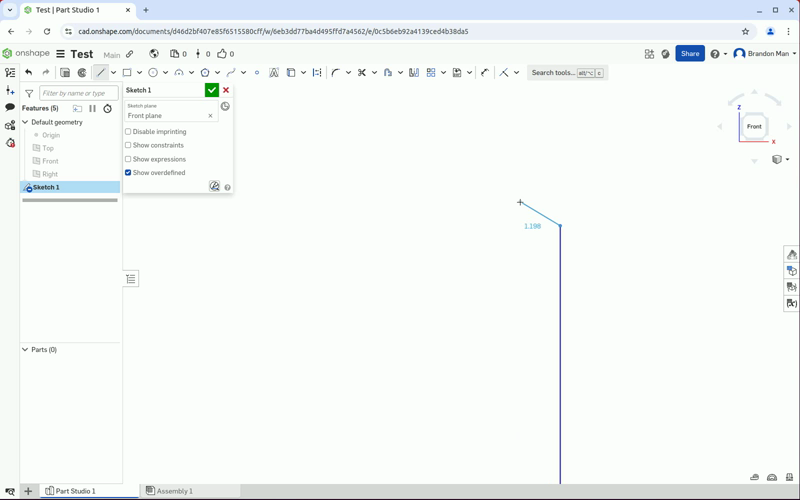
scroll(6)
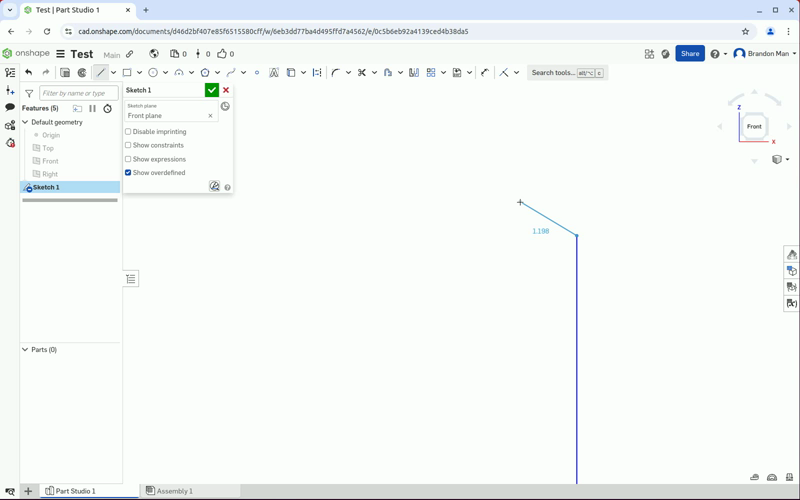
click(520, 201)
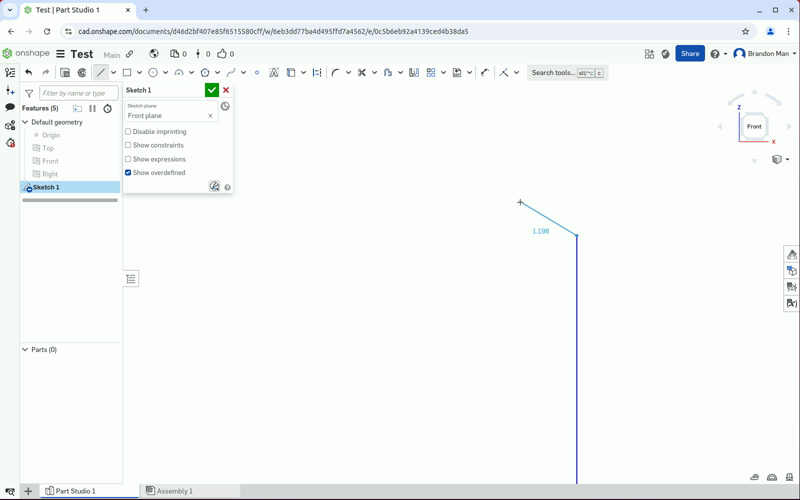
scroll(-6)
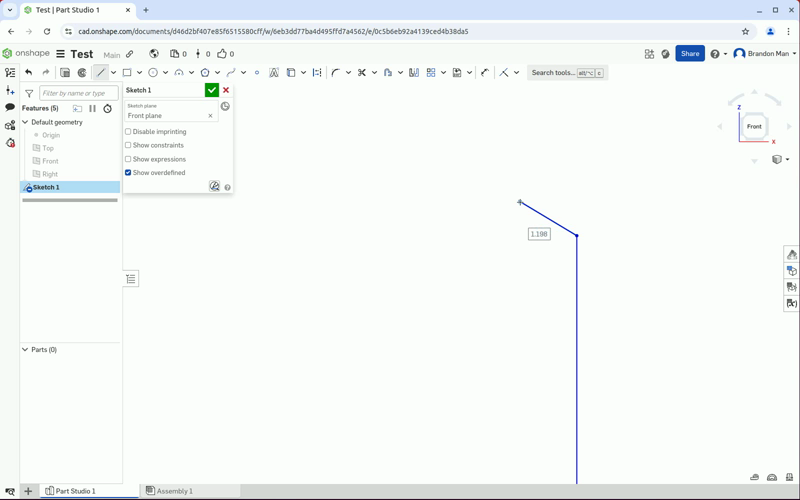
scroll(-6)
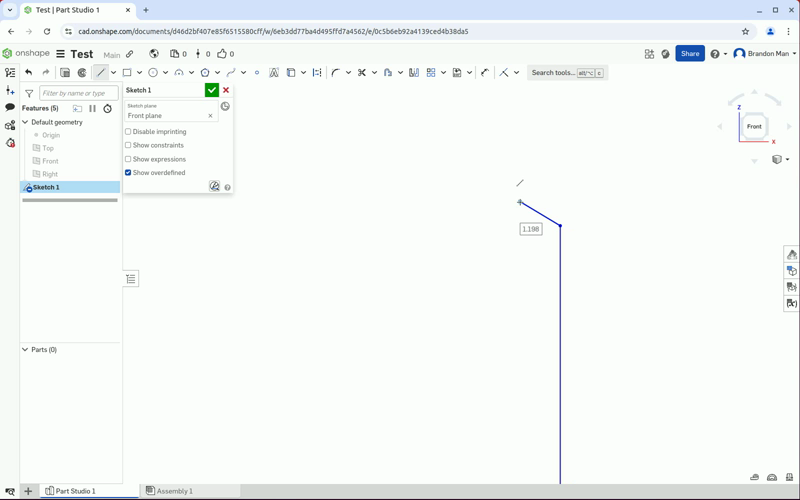
scroll(-6)
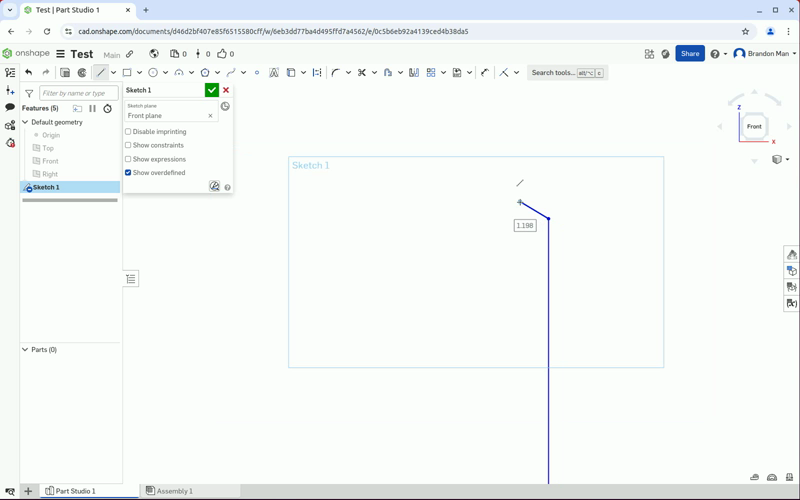
scroll(-6)
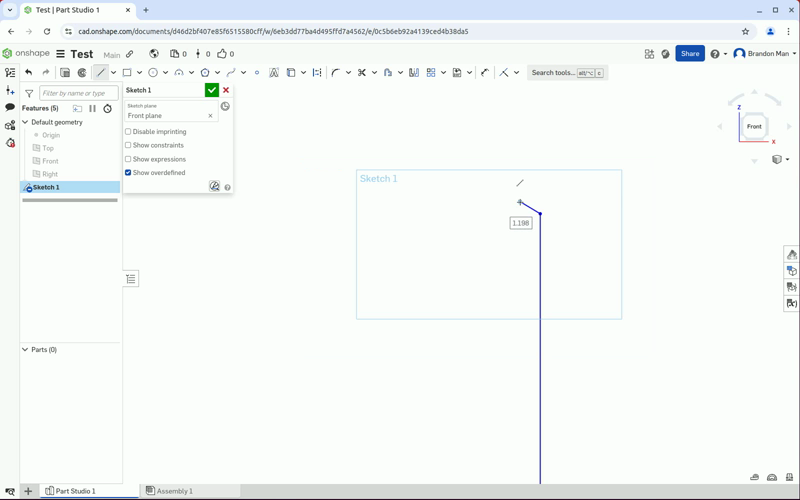
scroll(-6)
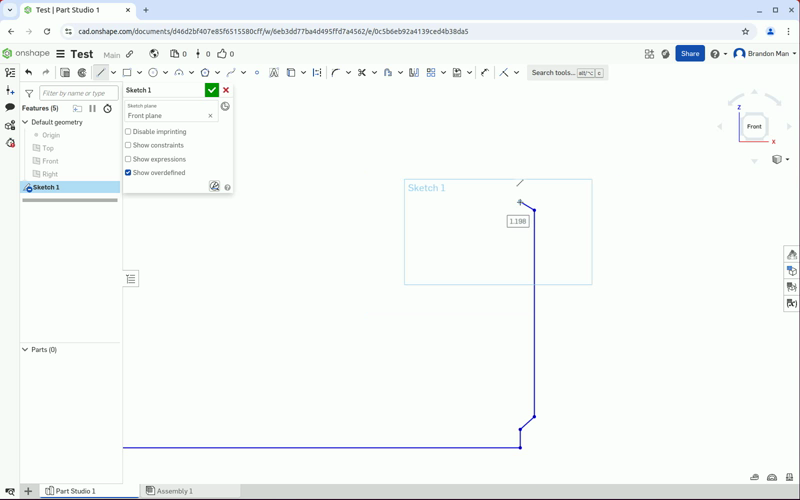
scroll(-6)
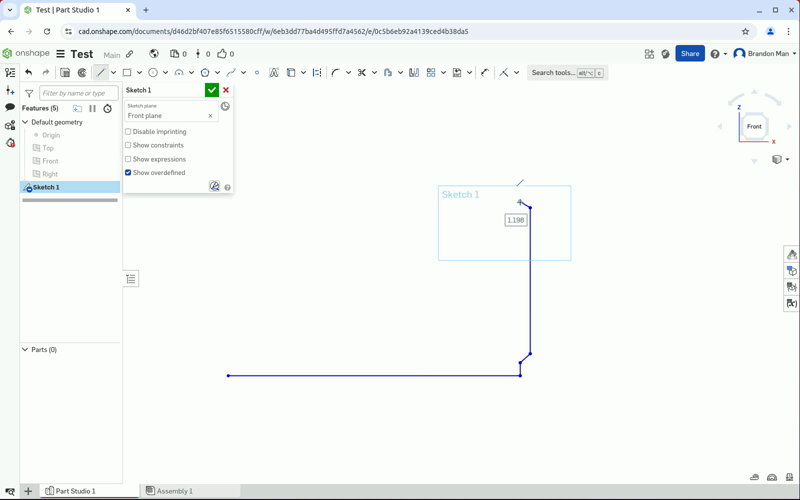
scroll(-6)
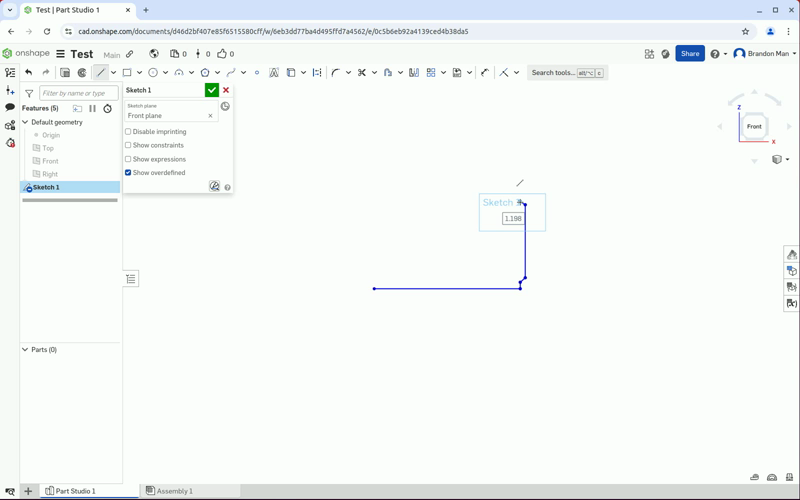
key_up(shift)
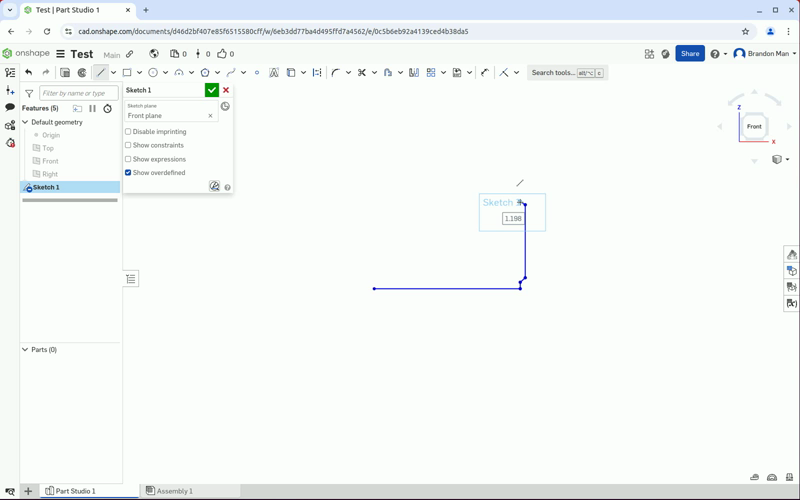
key_down(shift)
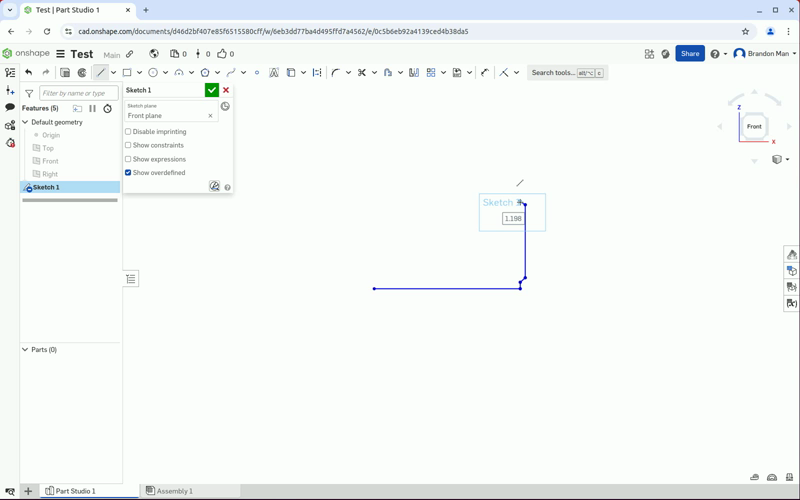
mouse_move(550, 201)
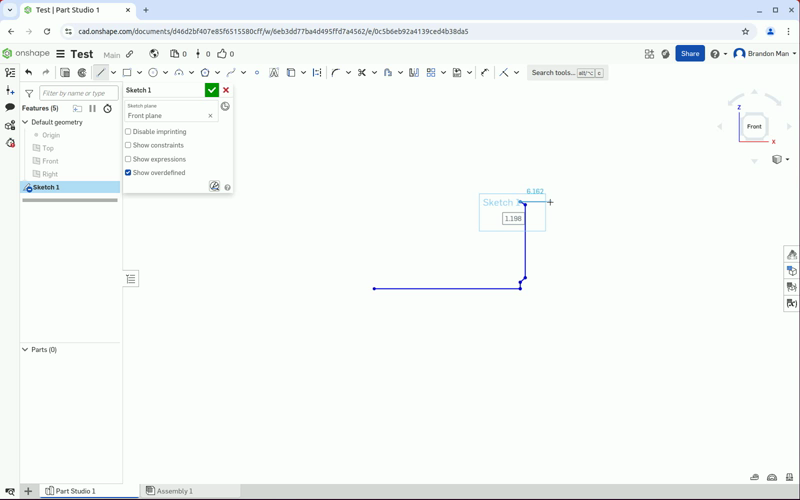
mouse_move(520, 176)
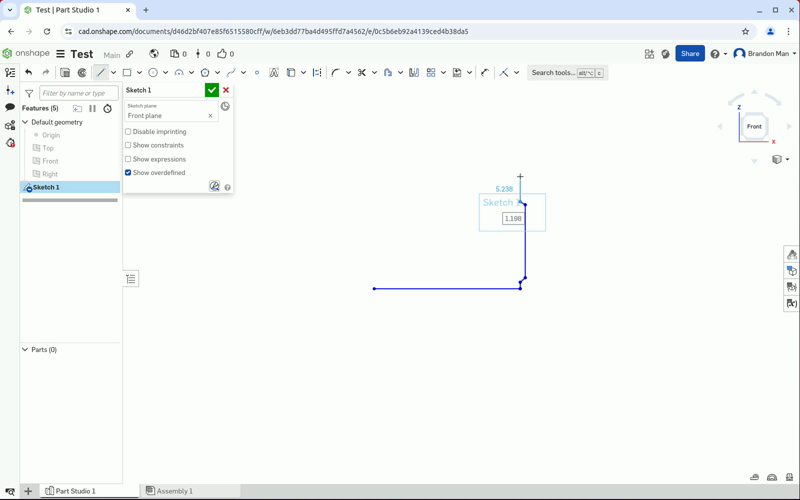
click(520, 176)
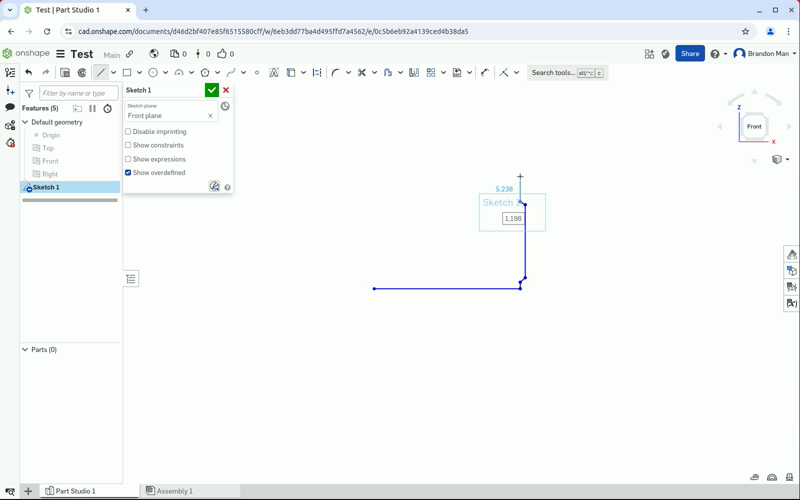
key_up(shift)
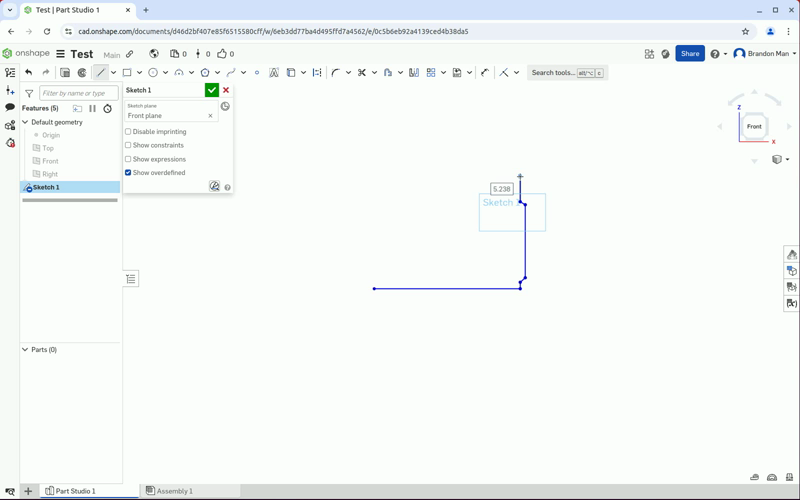
key_down(shift)
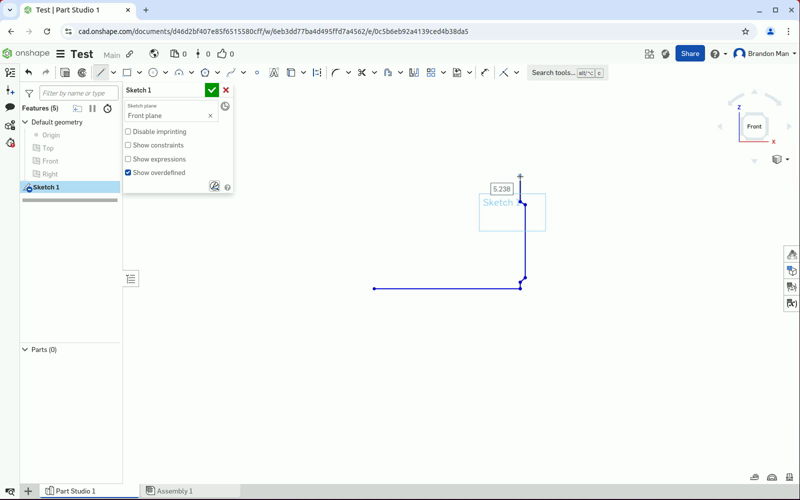
mouse_move(550, 176)
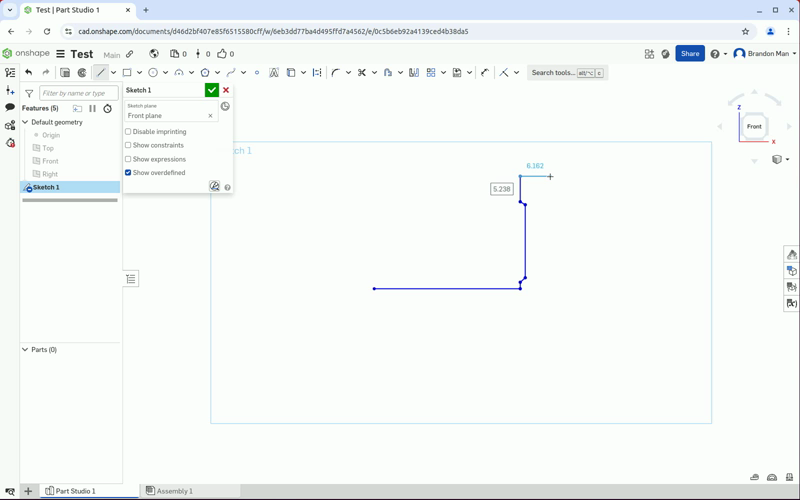
mouse_move(516, 171)
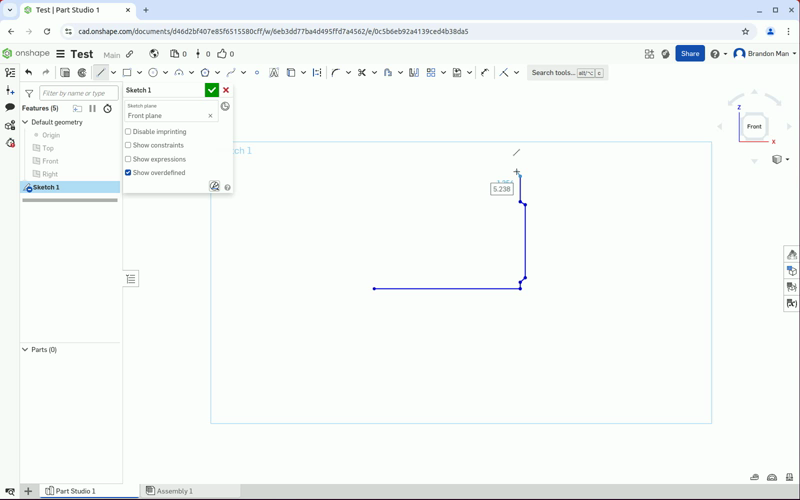
scroll(6)
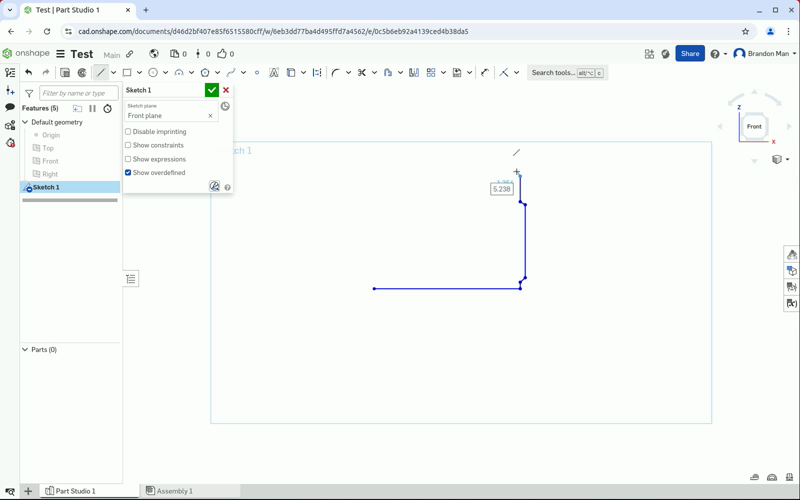
scroll(6)
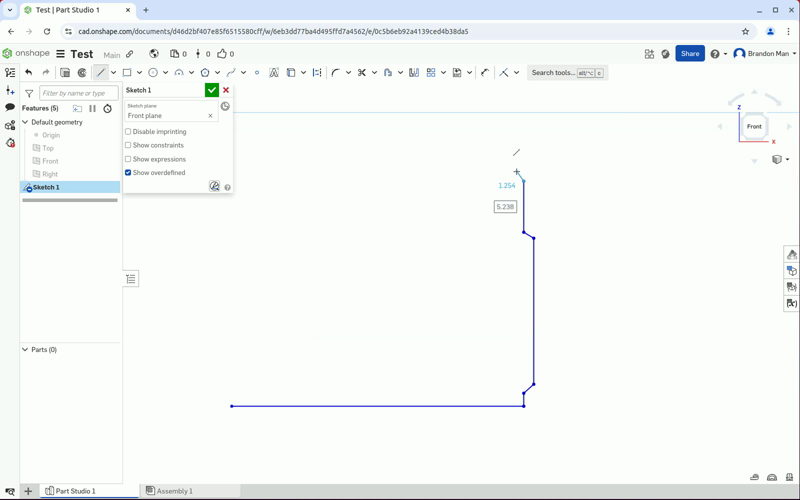
scroll(6)
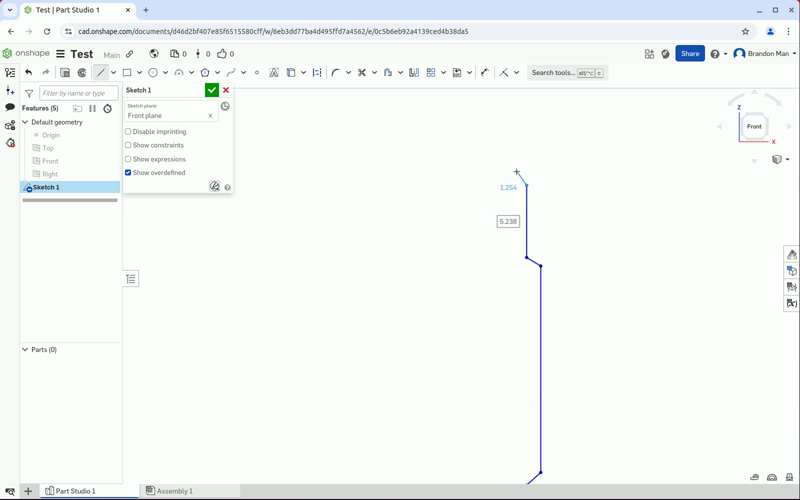
scroll(6)
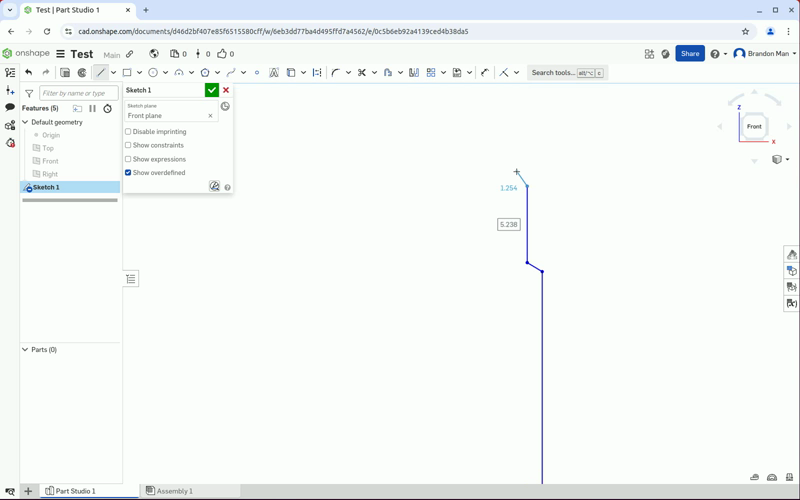
scroll(6)
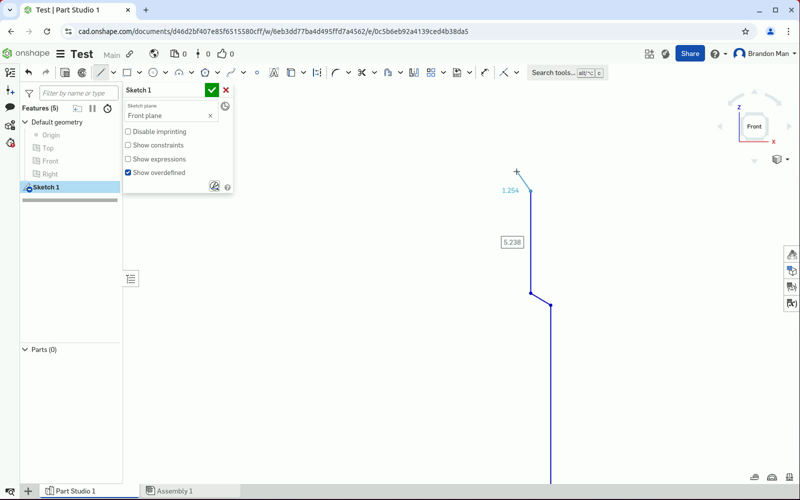
scroll(6)
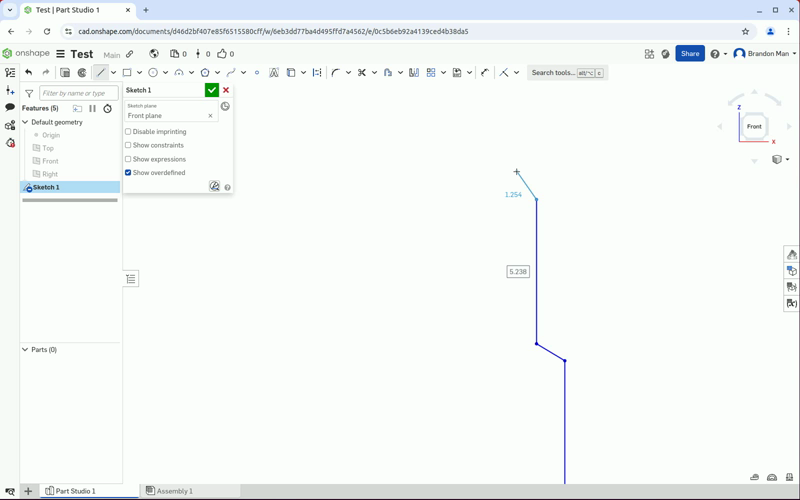
scroll(6)
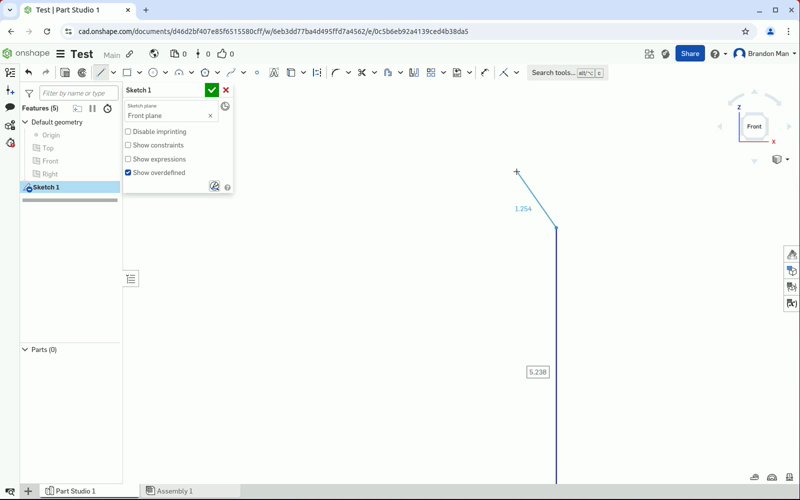
click(516, 171)
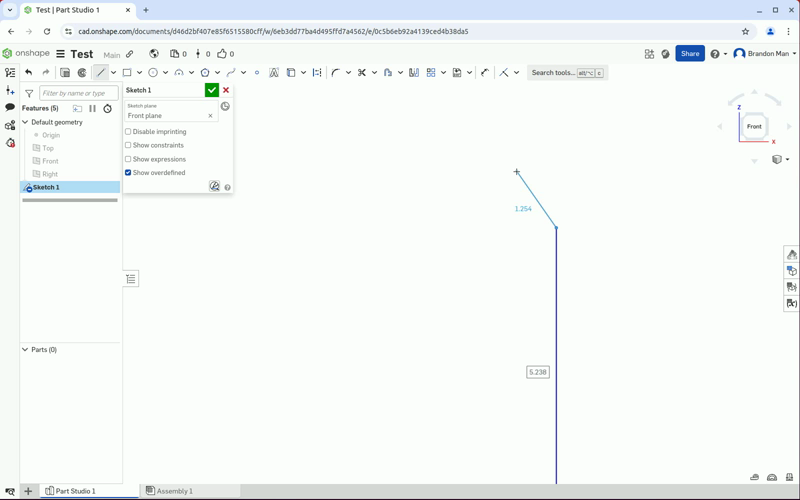
scroll(-6)
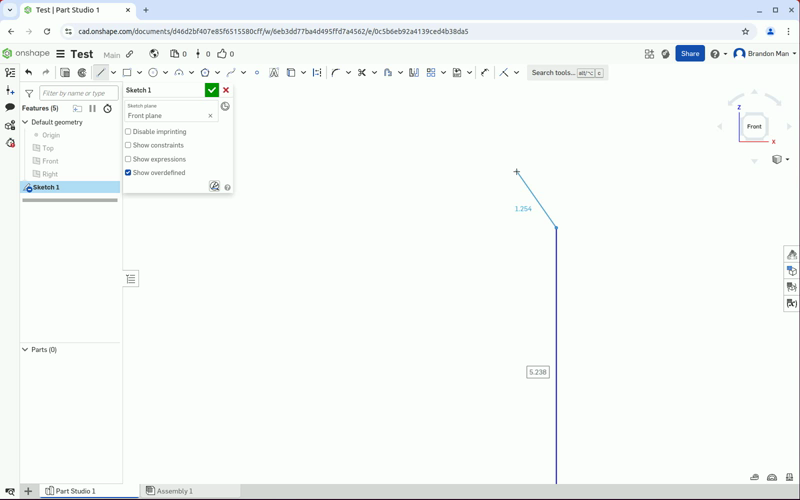
scroll(-6)
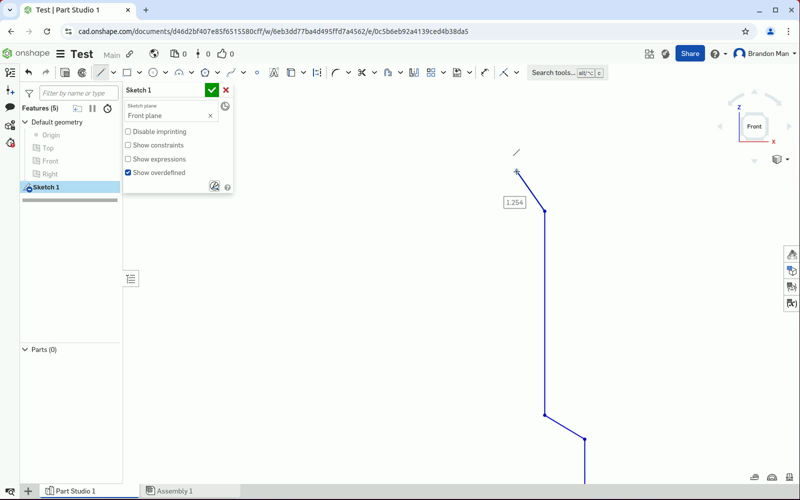
scroll(-6)
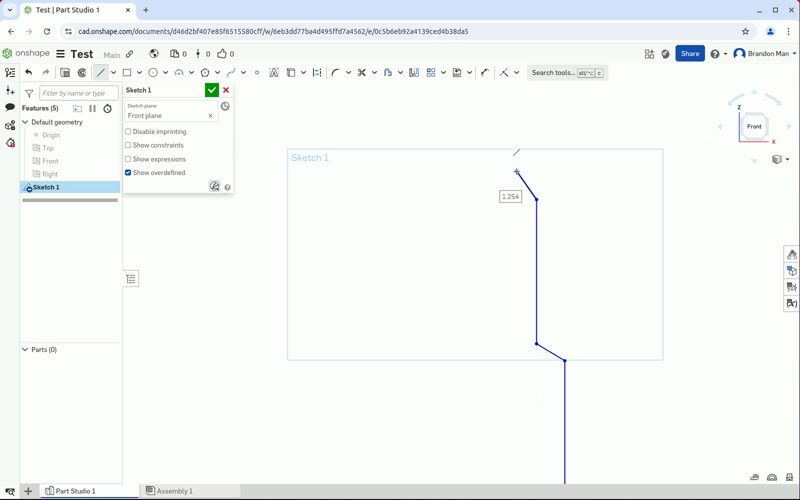
scroll(-6)
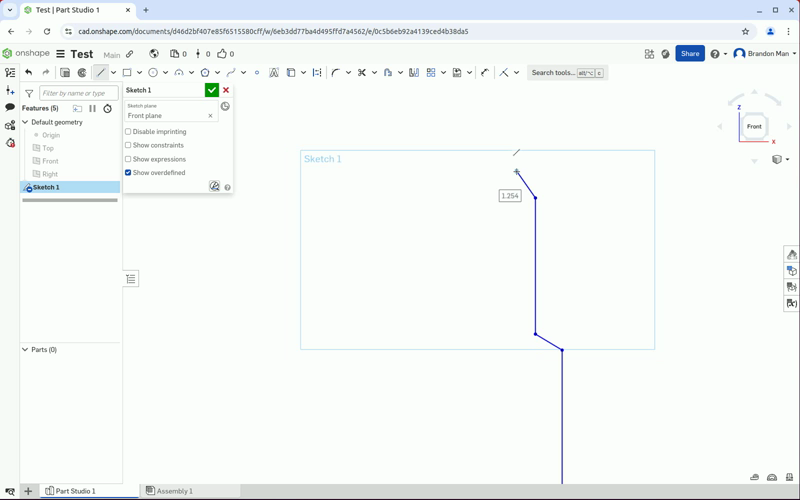
scroll(-6)
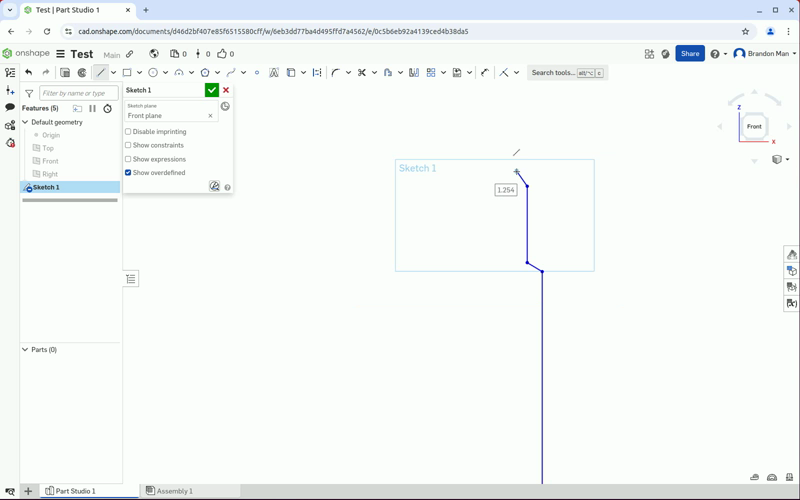
scroll(-6)
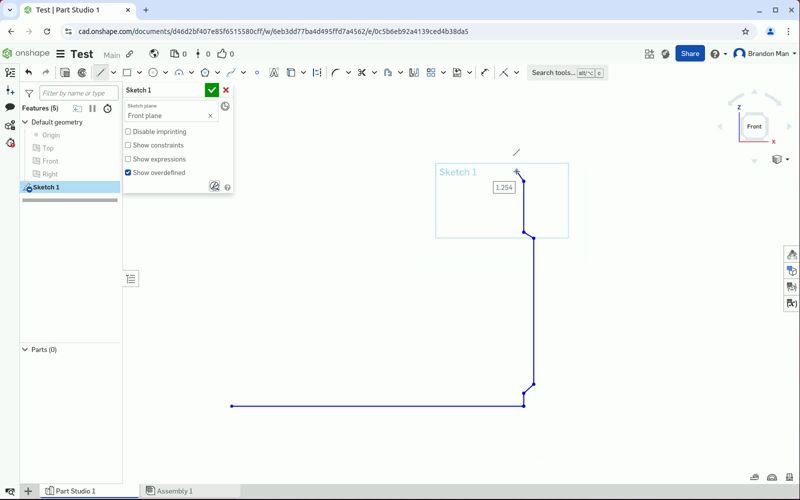
scroll(-6)
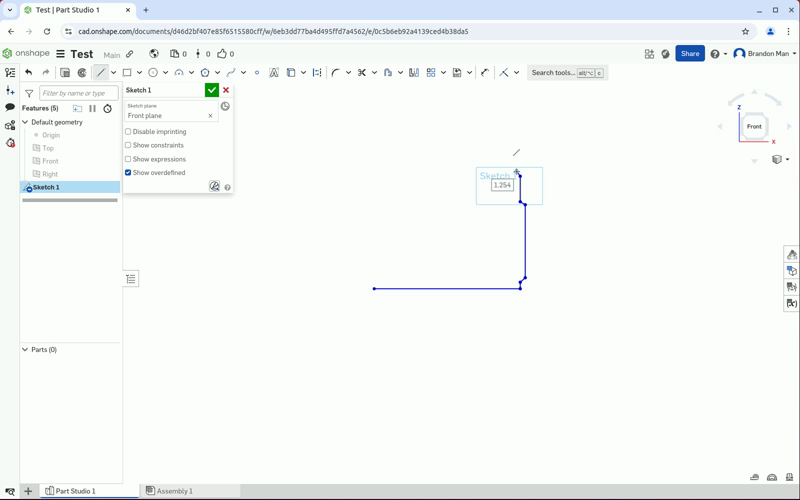
key_up(shift)
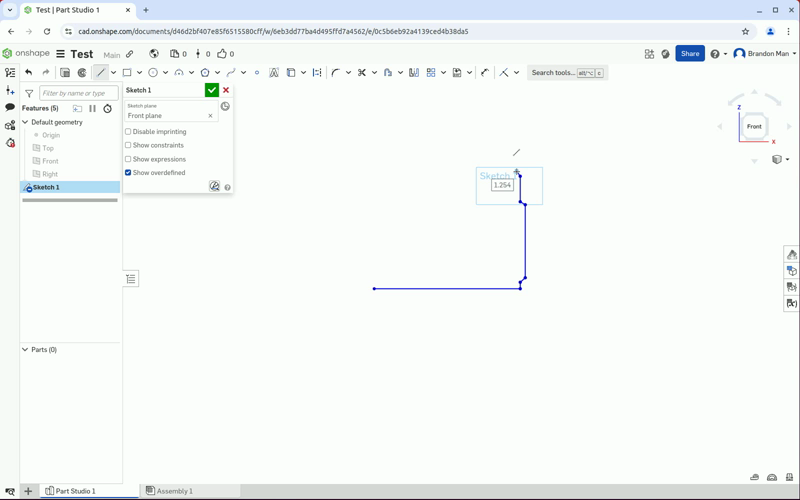
key_down(shift)
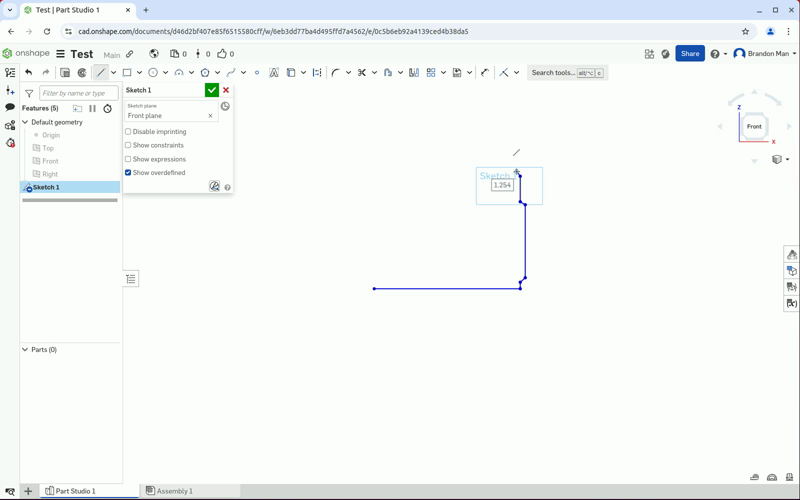
mouse_move(374, 171)
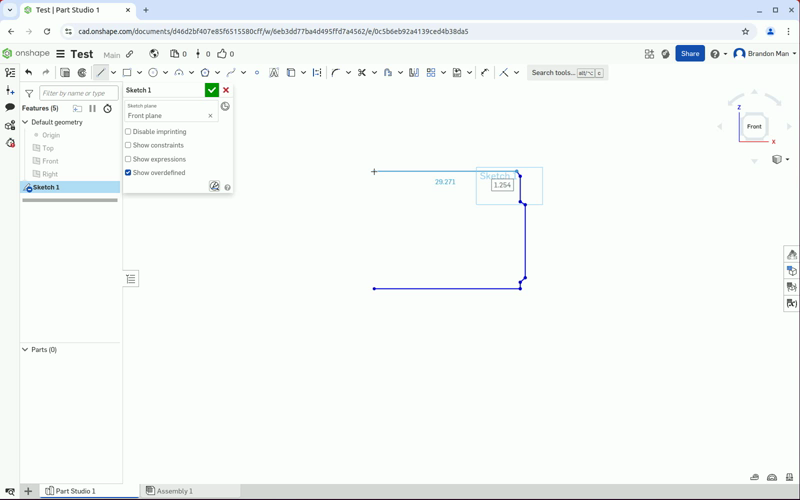
click(374, 171)
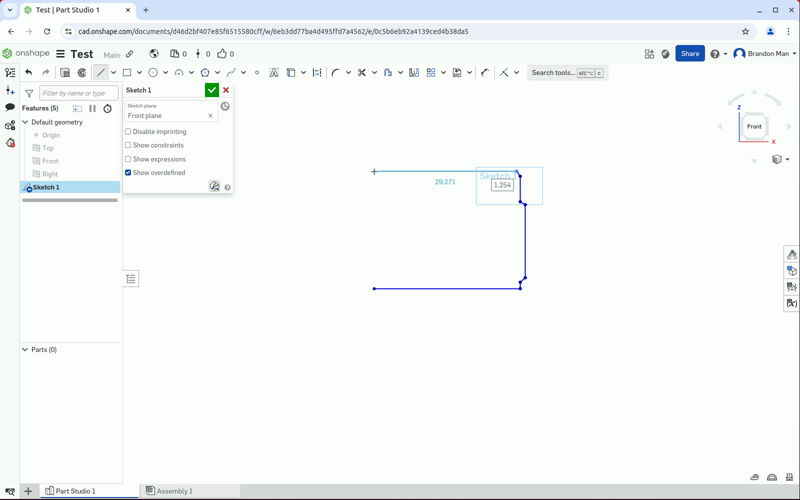
key_up(shift)
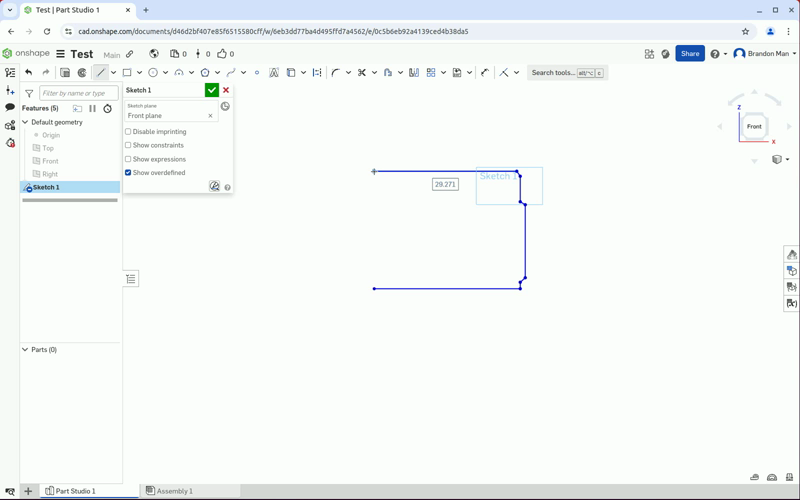
key_down(shift)
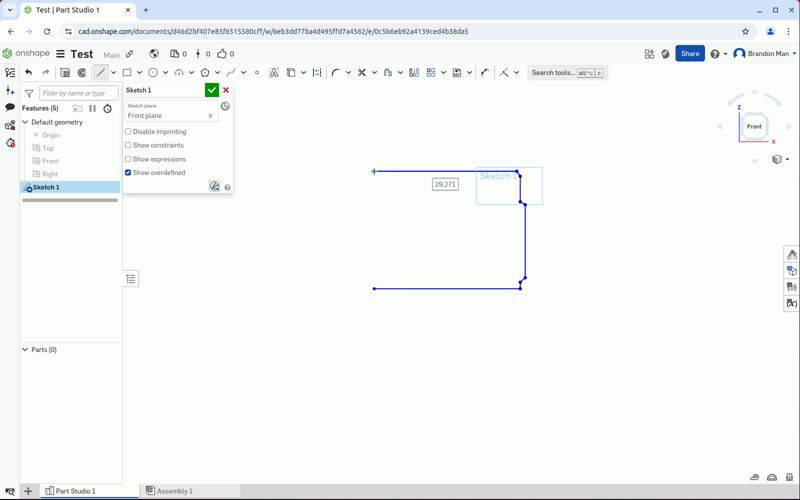
mouse_move(374, 288)
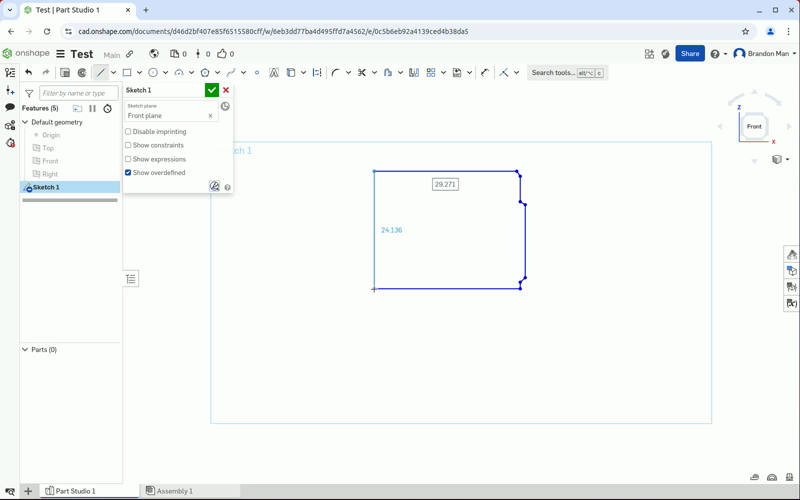
key_up(shift)
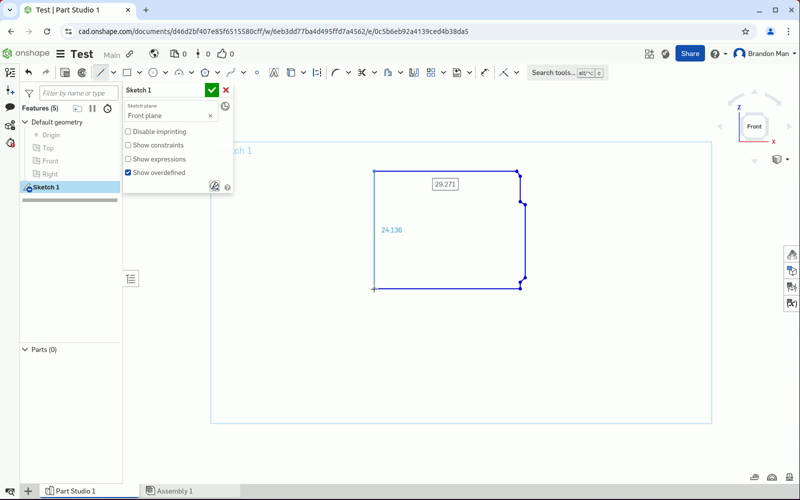
click(374, 288)
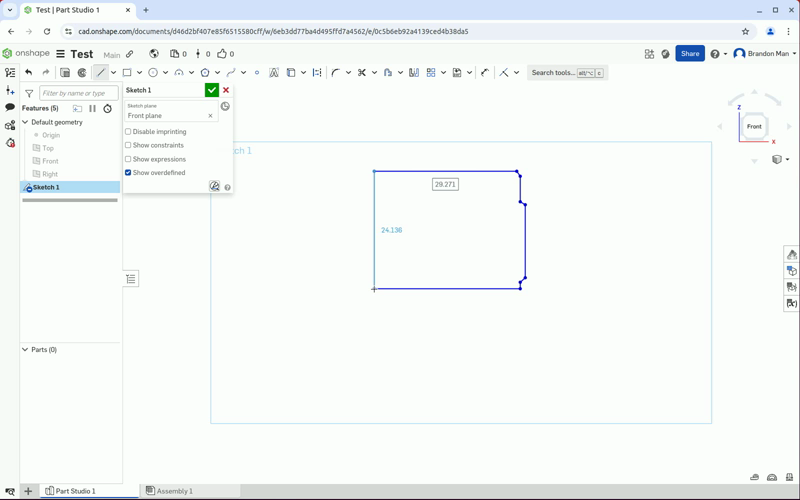
key(esc)
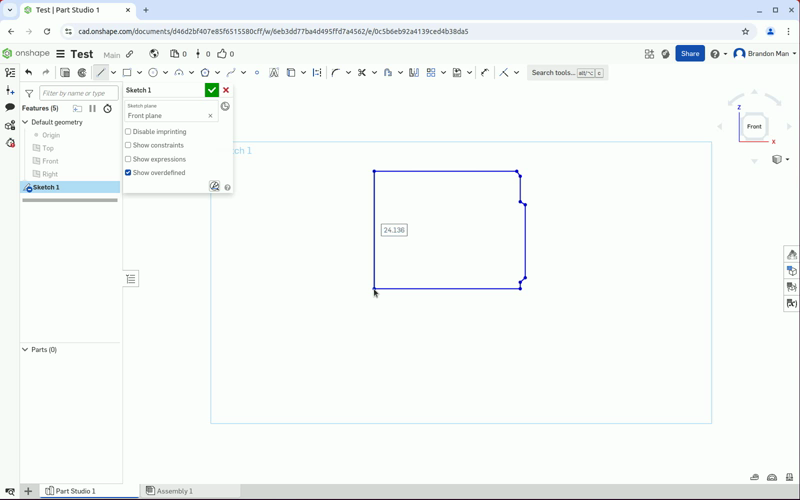
key(c)
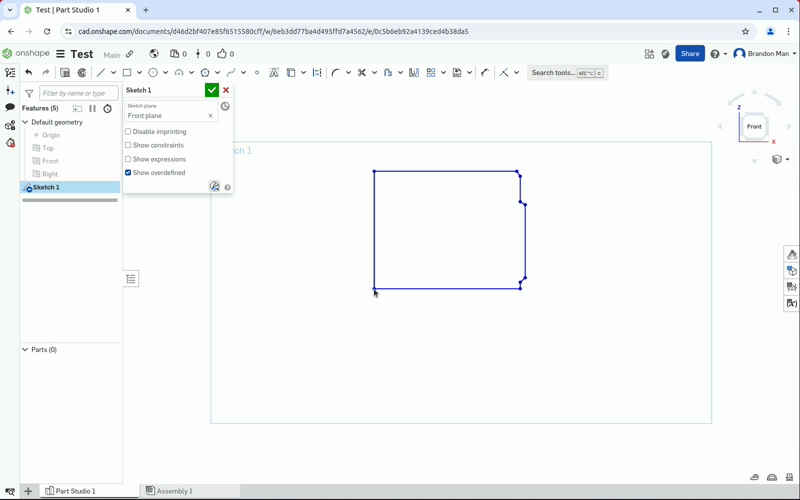
key_down(shift)
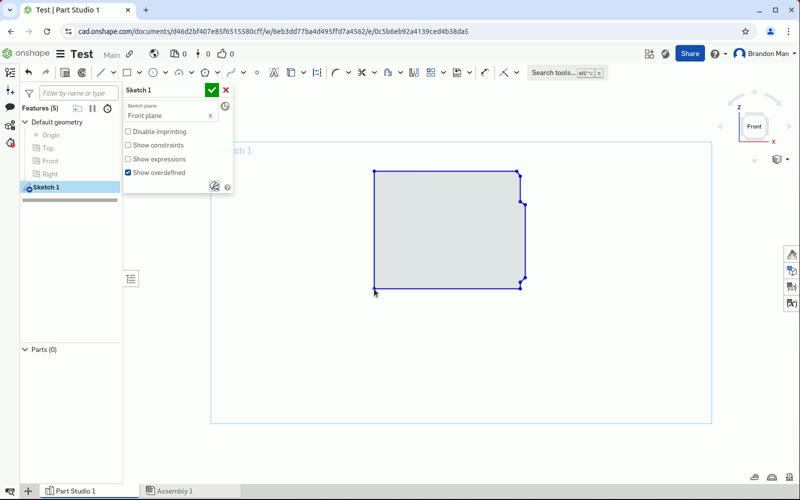
mouse_move(404, 282)
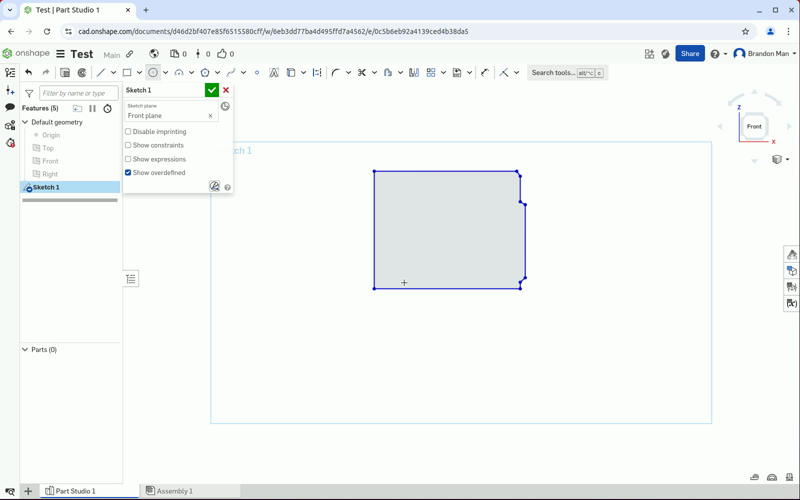
click(404, 282)
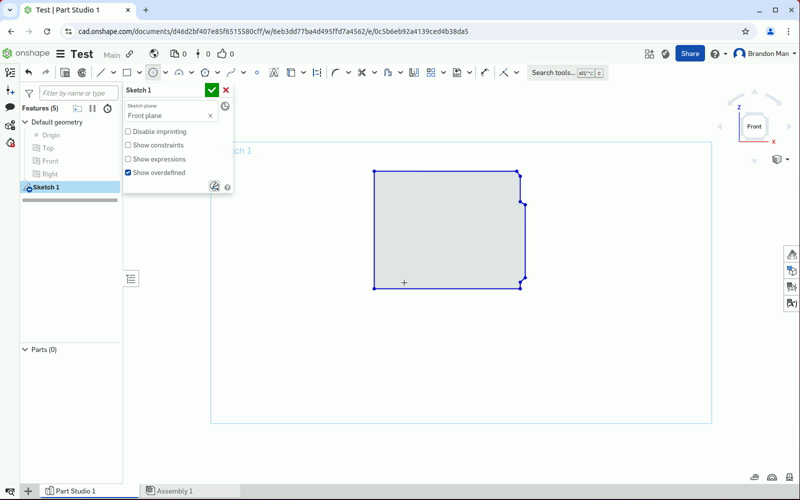
key_up(shift)
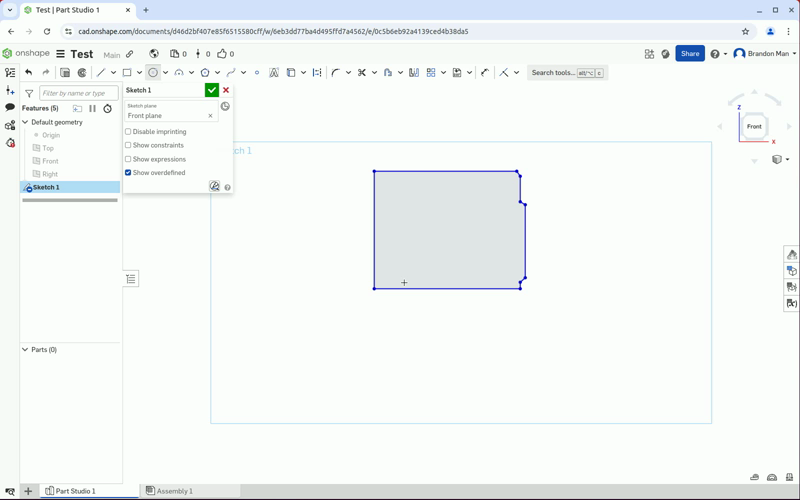
mouse_move(407, 282)
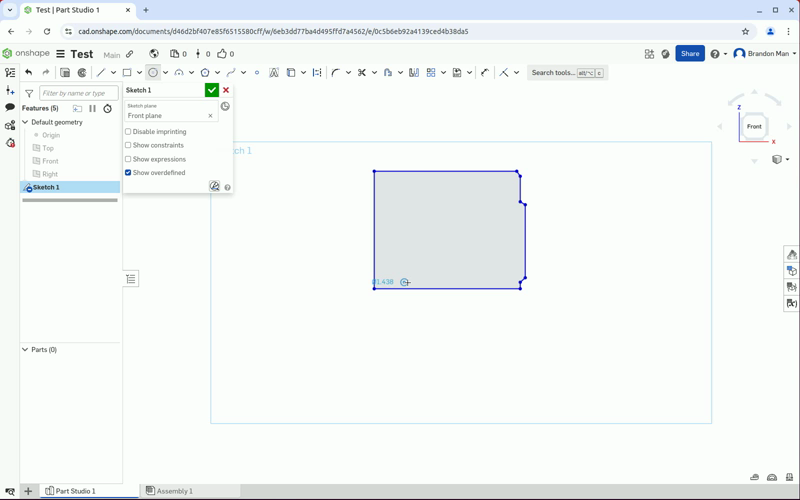
click(407, 282)
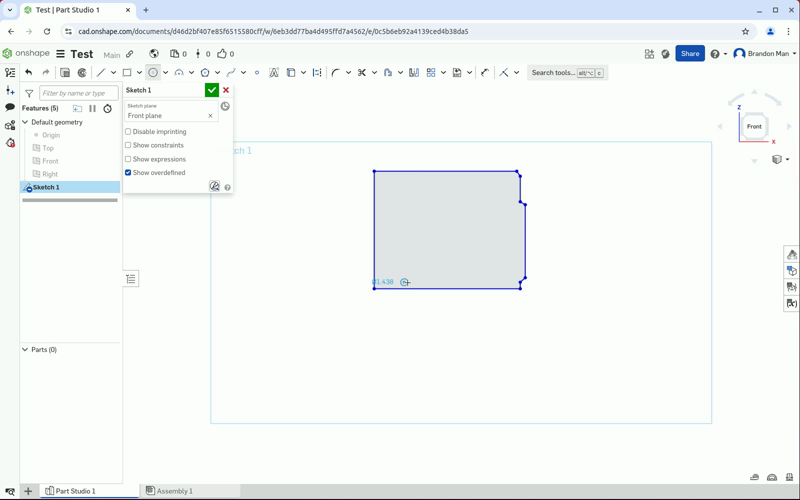
key(esc)
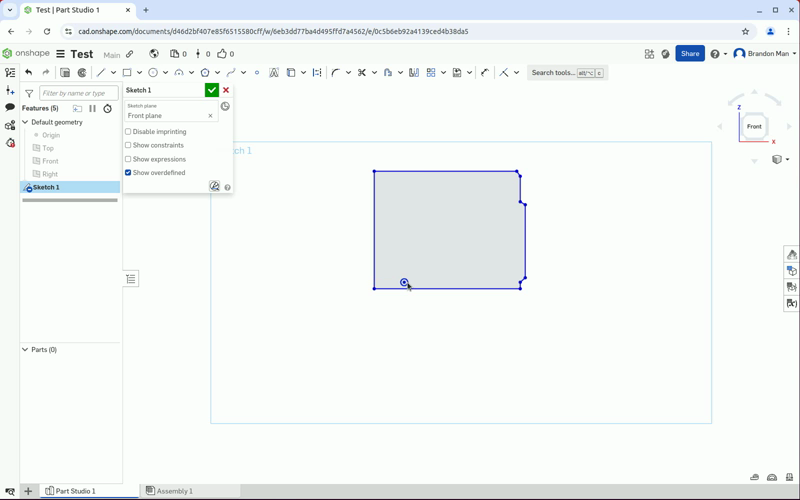
key(c)
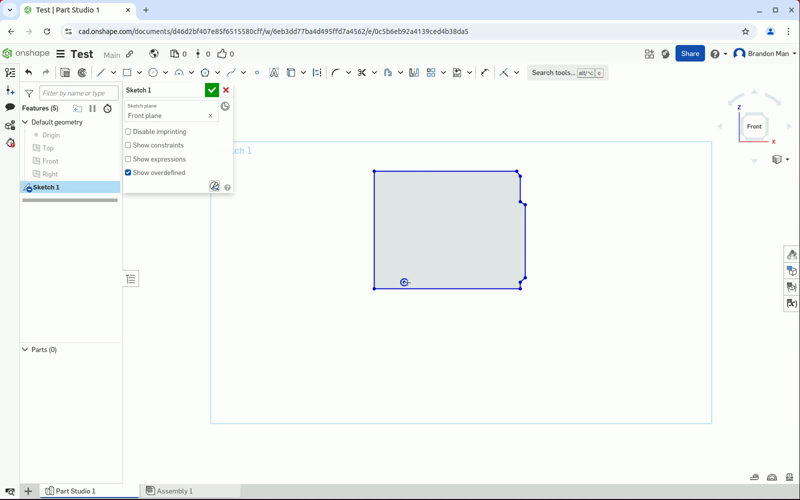
key_down(shift)
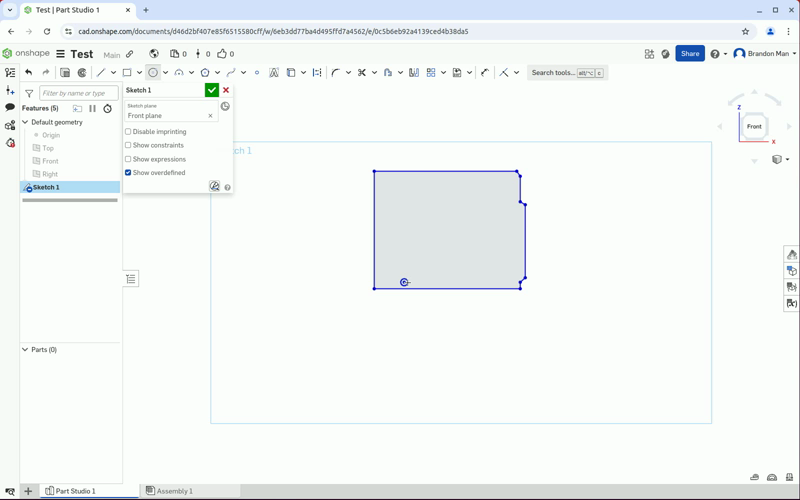
mouse_move(407, 176)
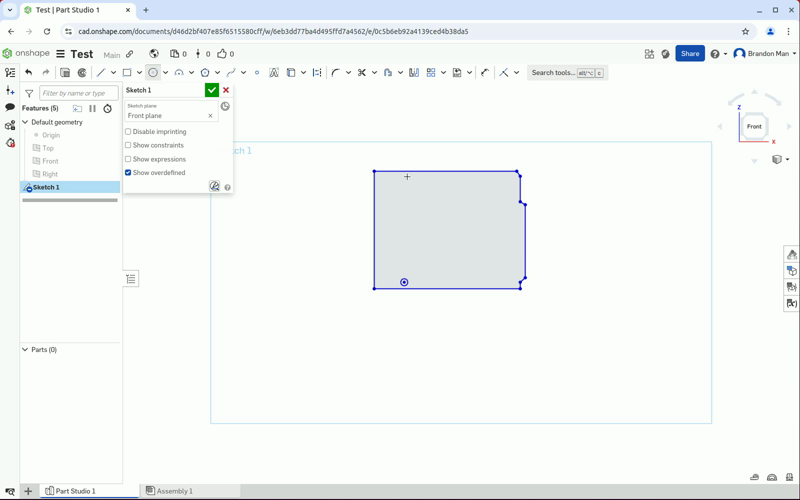
click(407, 176)
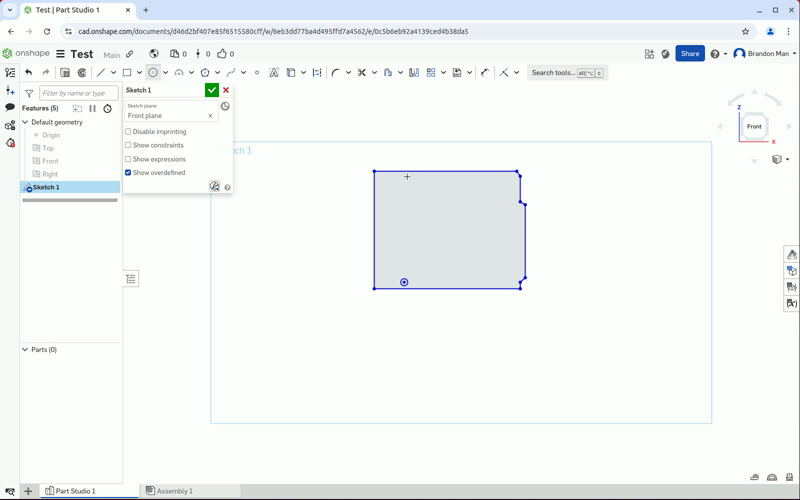
key_up(shift)
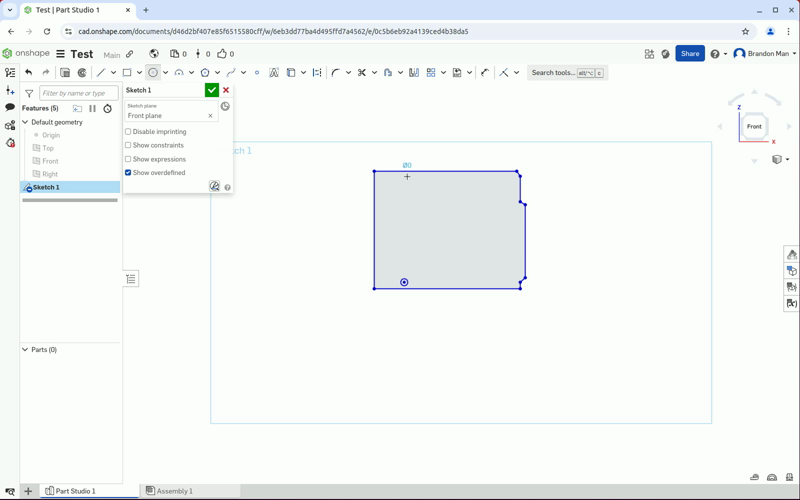
mouse_move(410, 176)
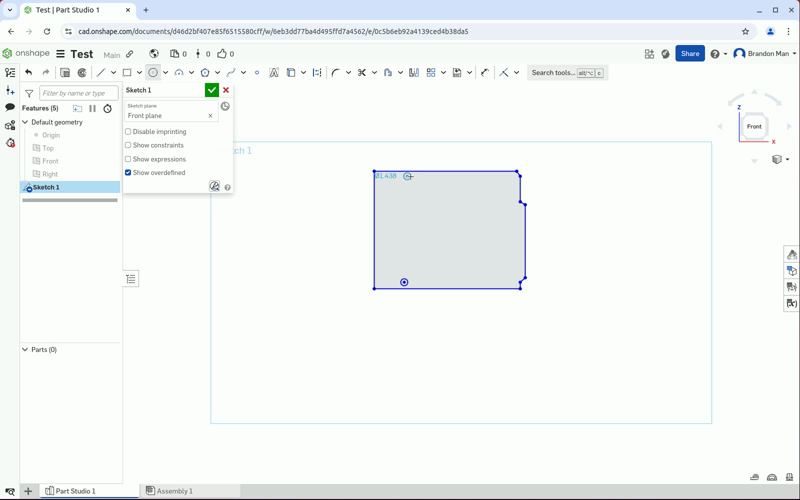
click(410, 176)
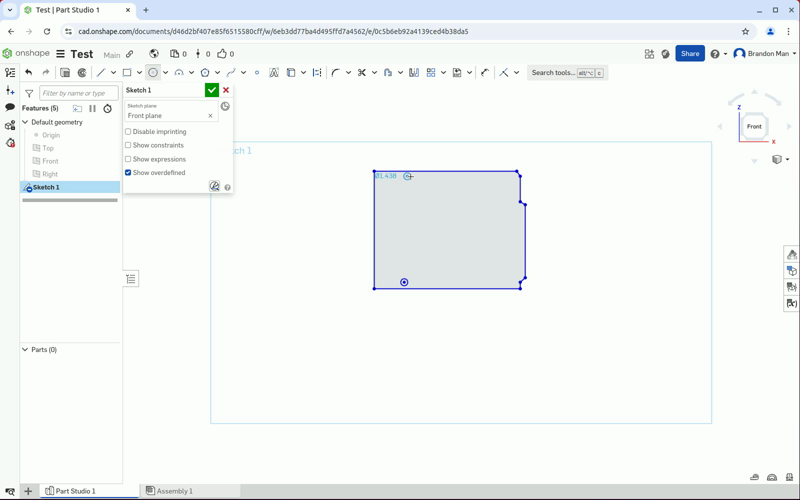
key(esc)
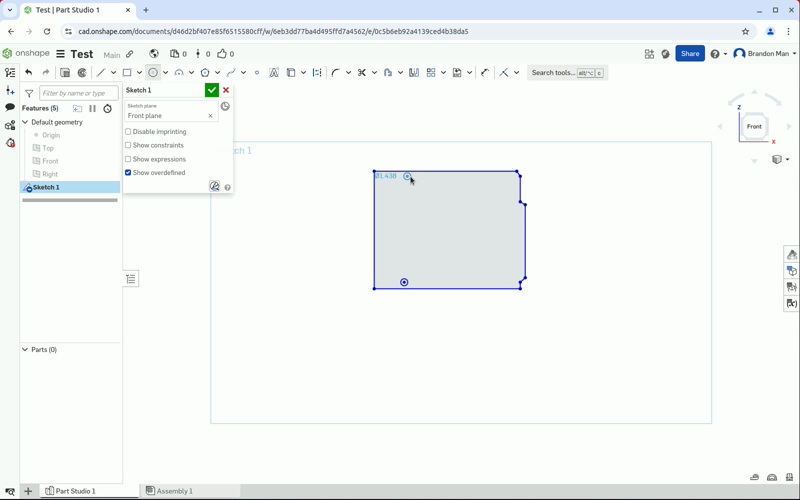
key(c)
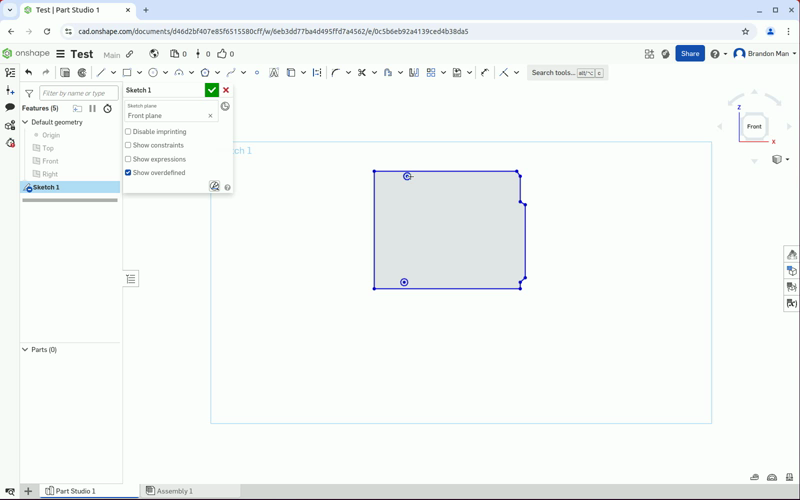
key_down(shift)
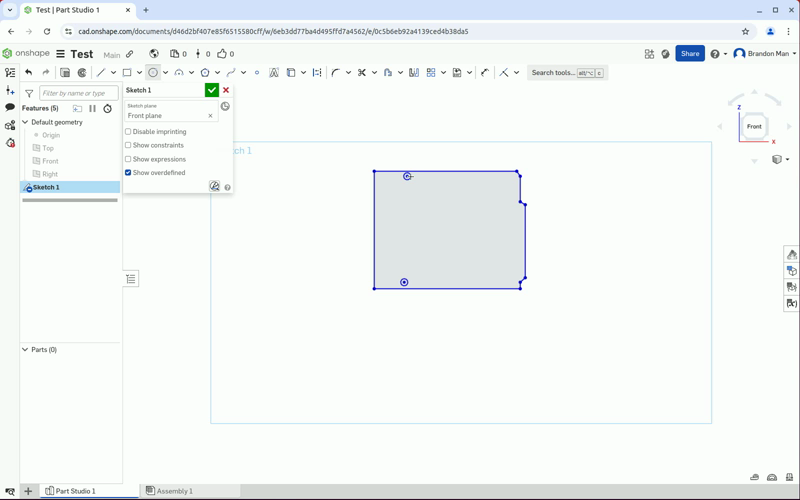
mouse_move(518, 271)
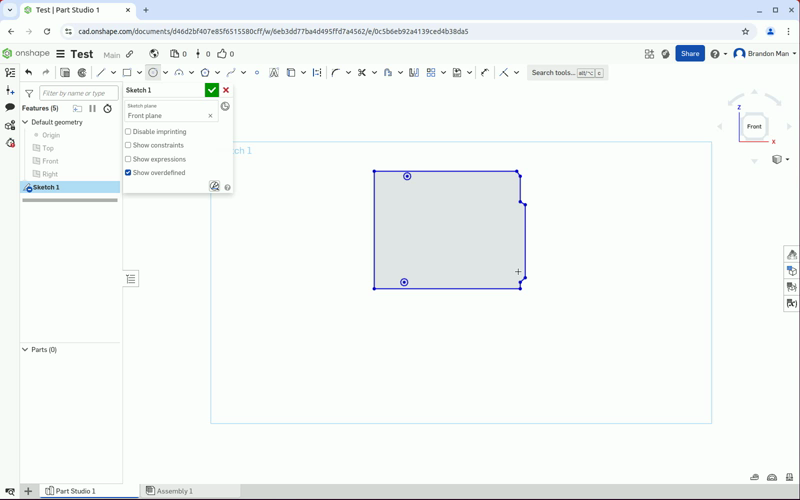
click(518, 271)
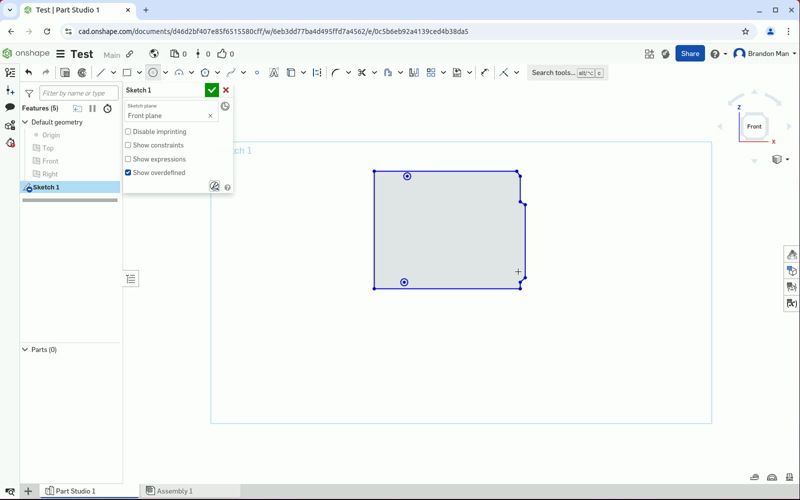
key_up(shift)
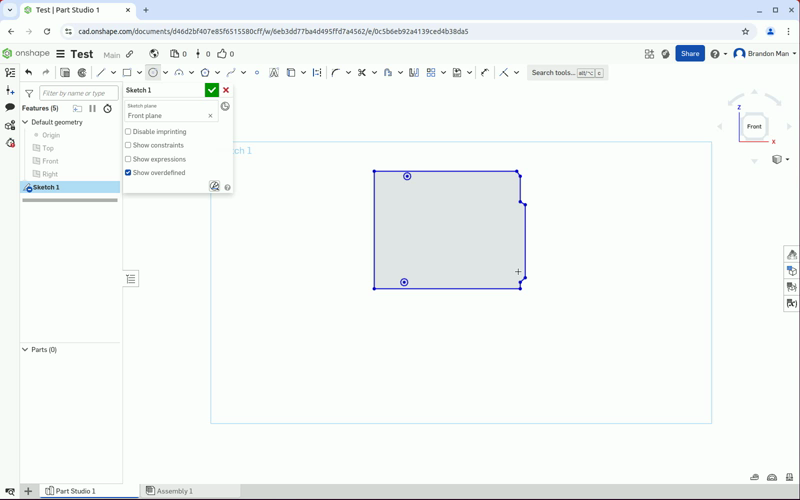
mouse_move(521, 271)
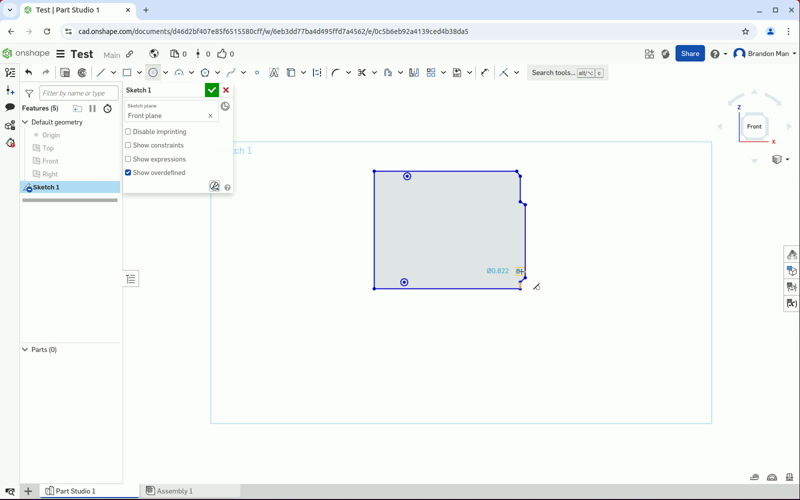
click(521, 271)
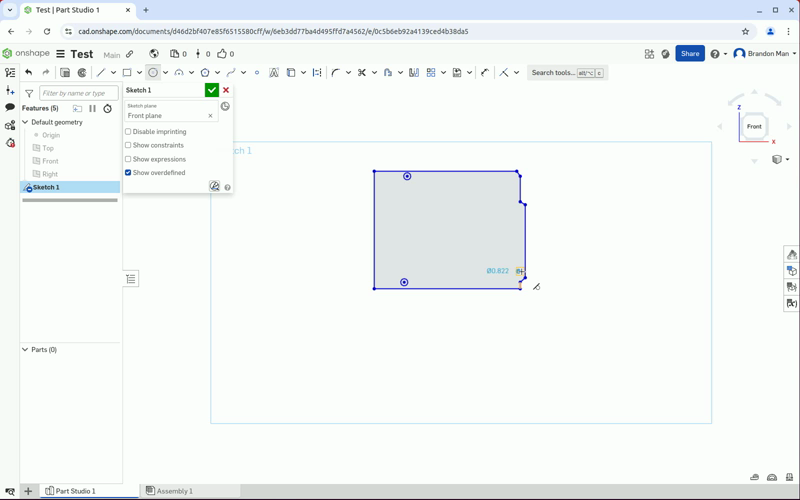
key(esc)
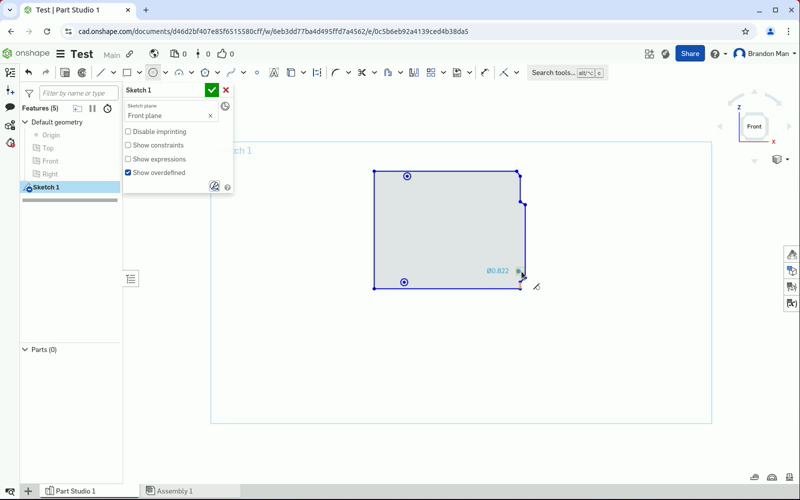
key(c)
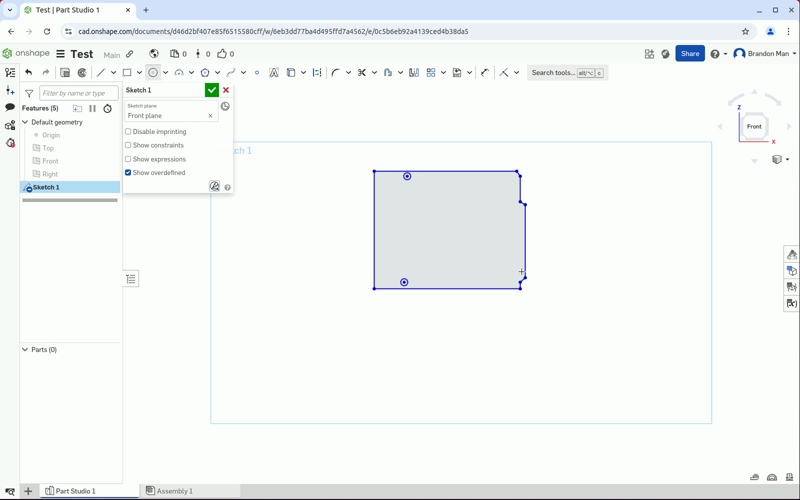
key_down(shift)
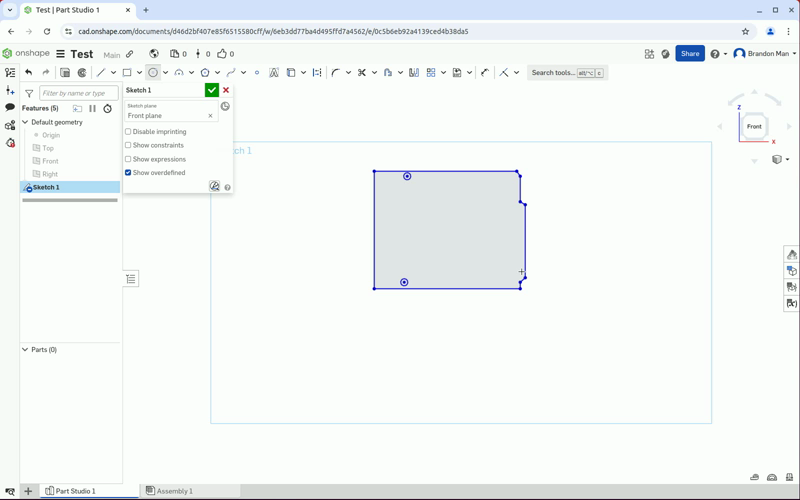
mouse_move(518, 209)
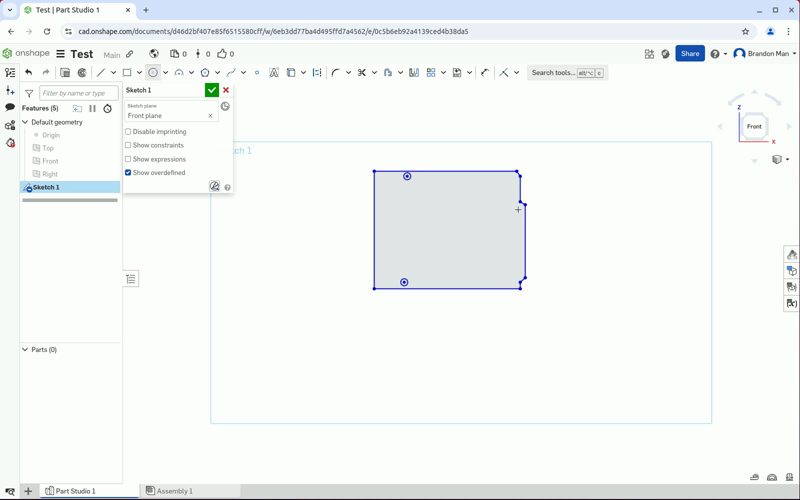
click(518, 209)
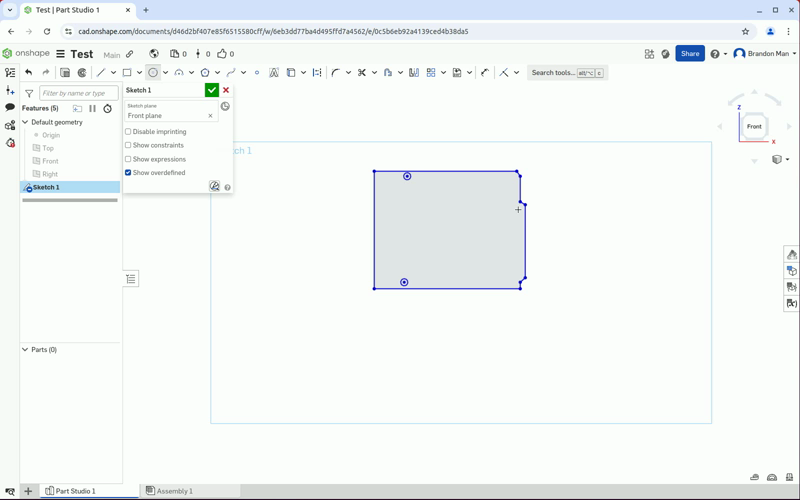
key_up(shift)
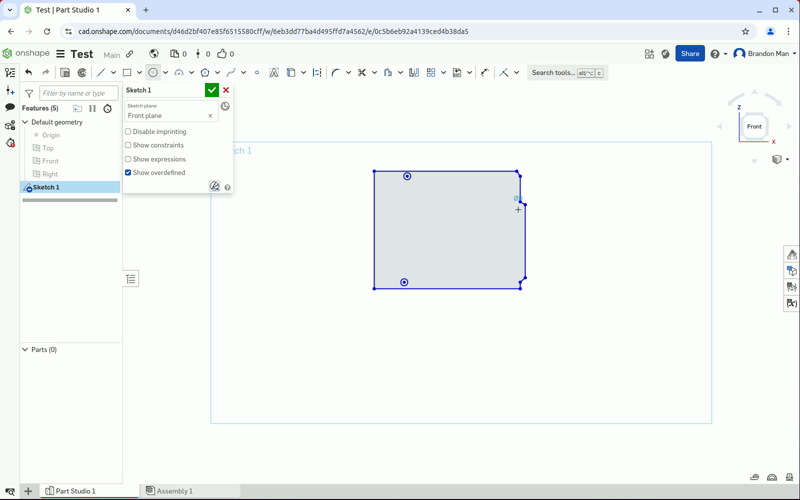
mouse_move(521, 209)
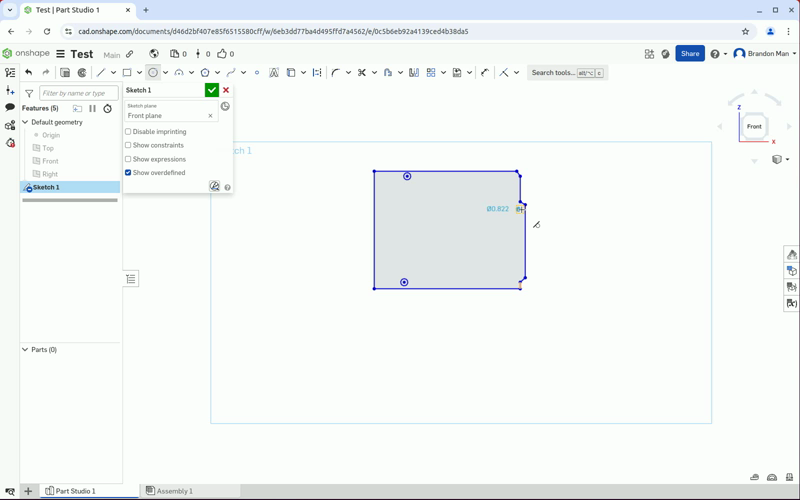
click(521, 209)
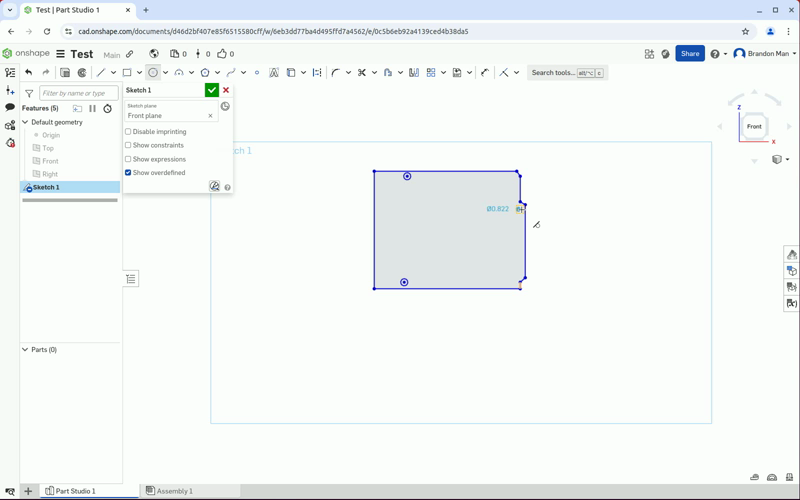
key(esc)
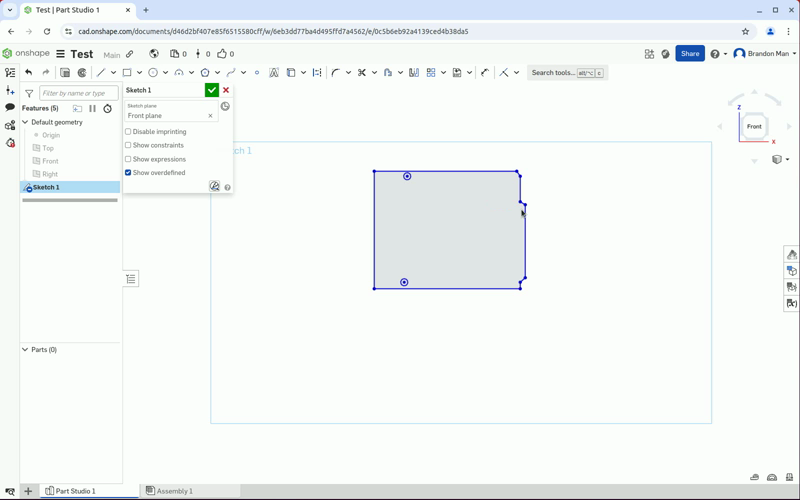
mouse_move(392, 213)
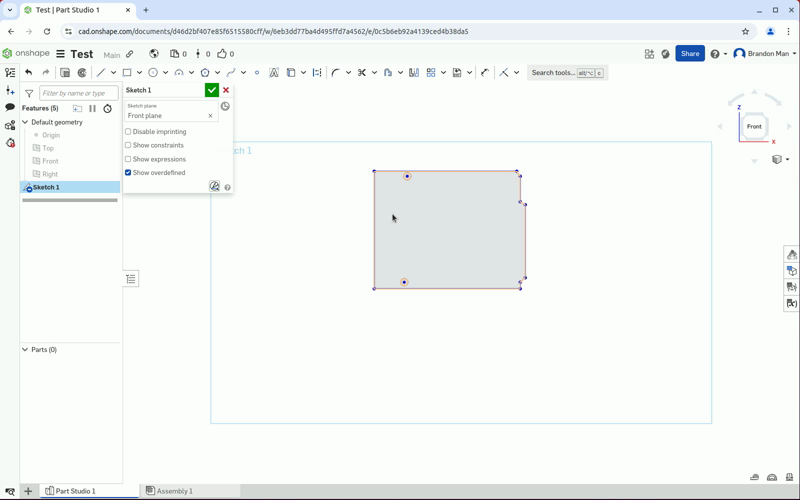
click(392, 213)
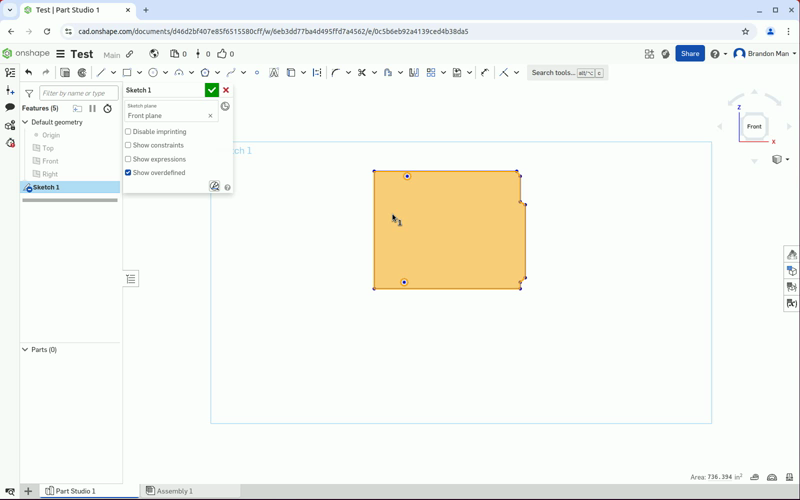
mouse_move(73, 352)
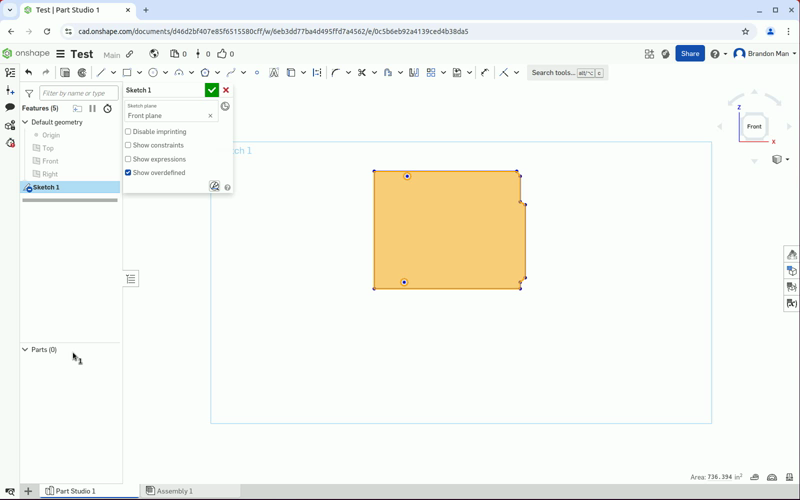
key(shift+y)
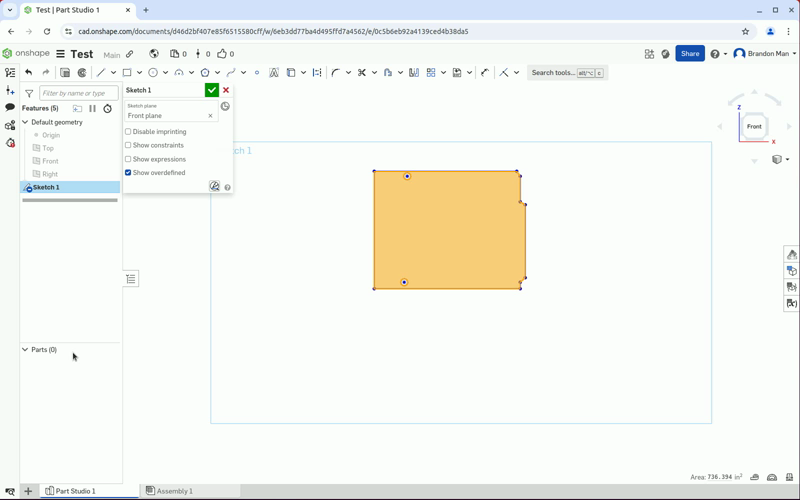
key(shift+e)
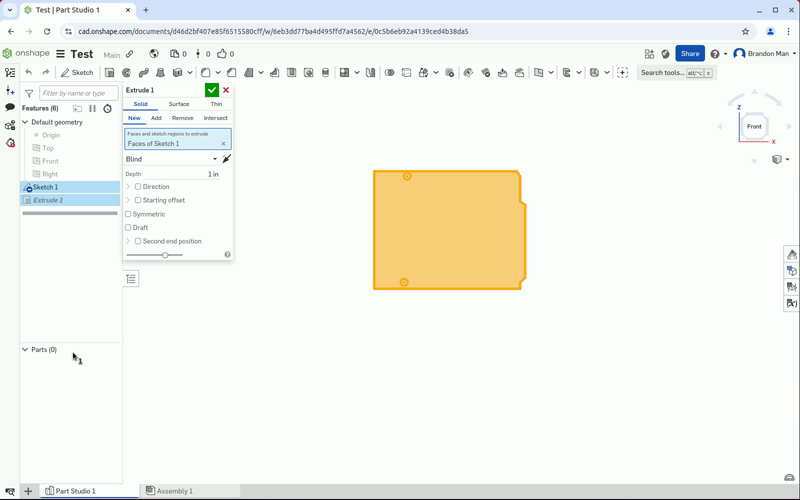
mouse_move(143, 106)
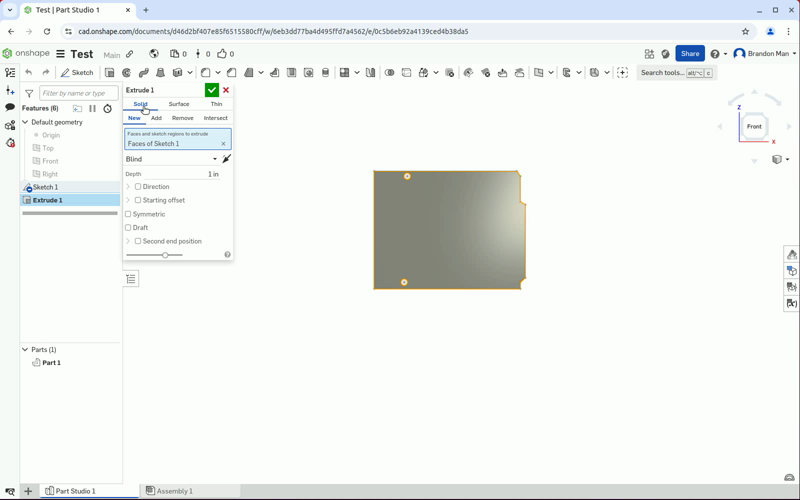
click(143, 106)
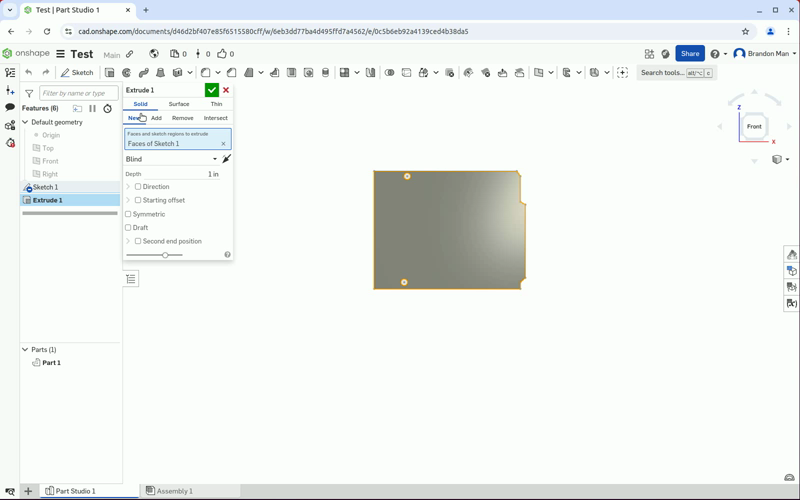
mouse_move(137, 120)
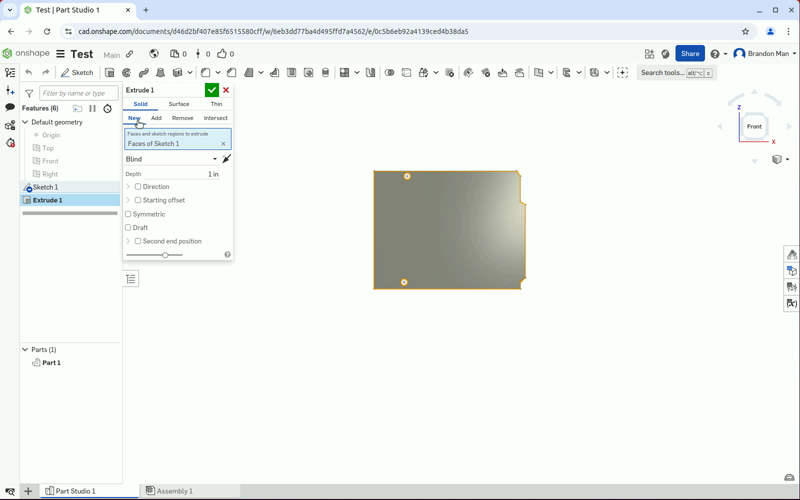
click(137, 120)
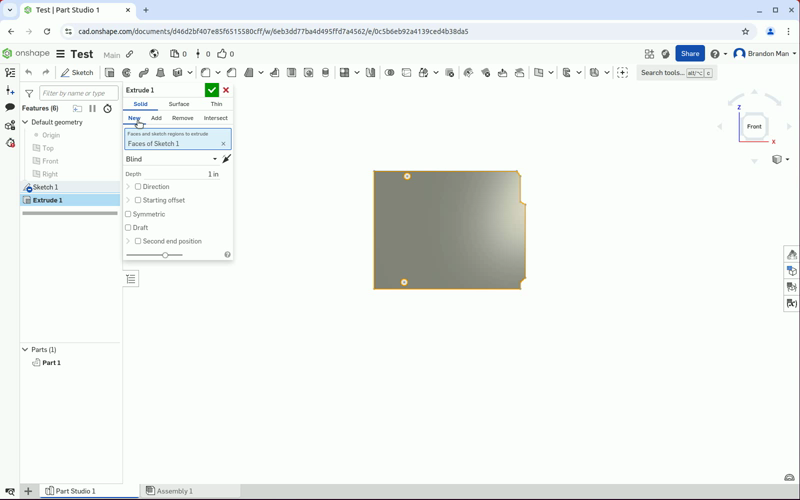
key(tab, 4)
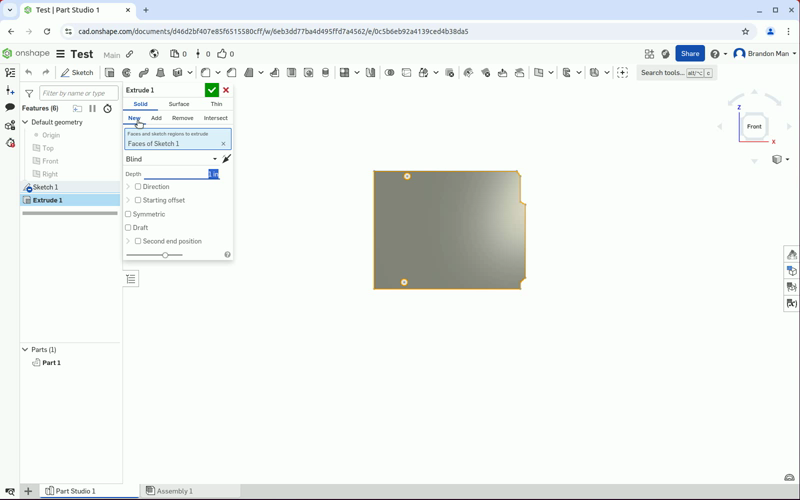
text(0.722)
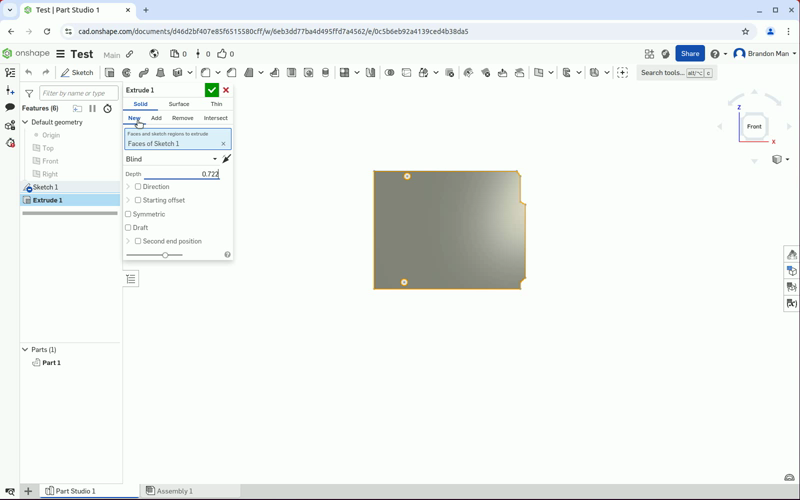
key(enter)
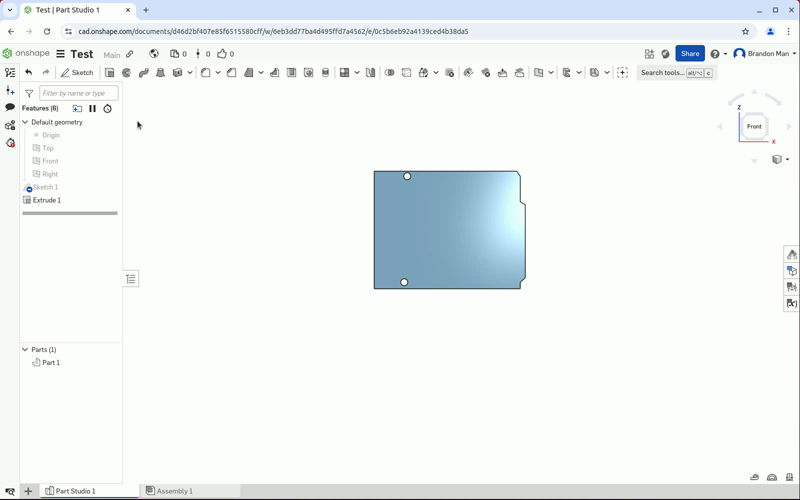
key(shift+h)
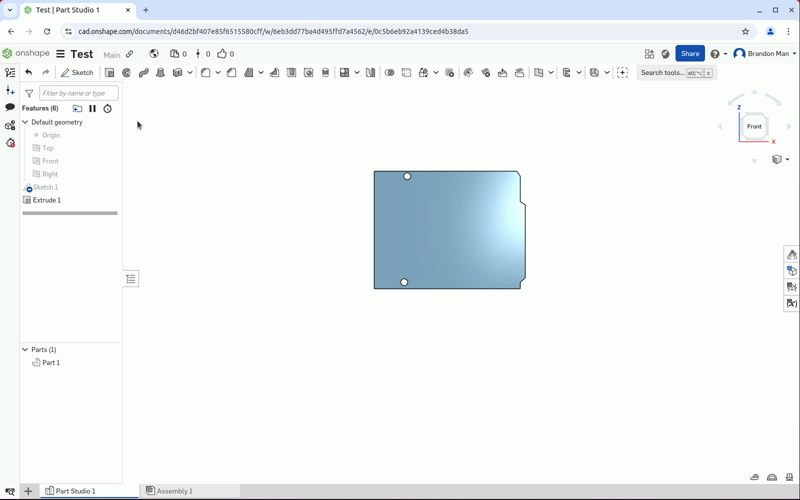
key(shift+h)
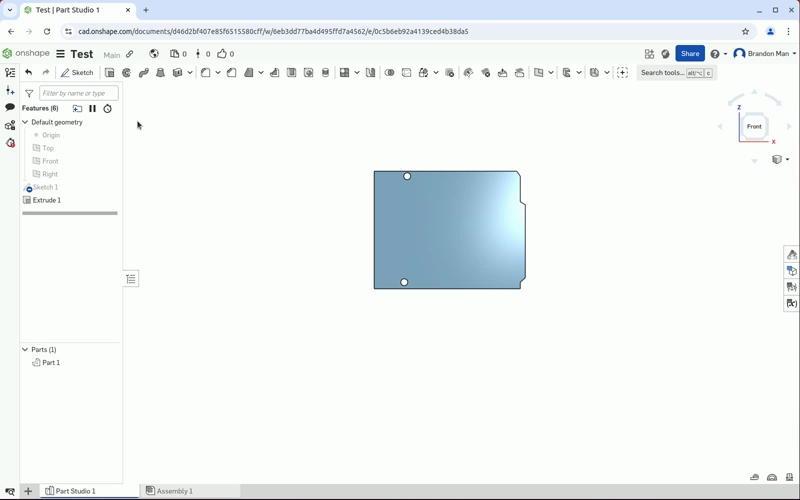
mouse_move(73, 189)
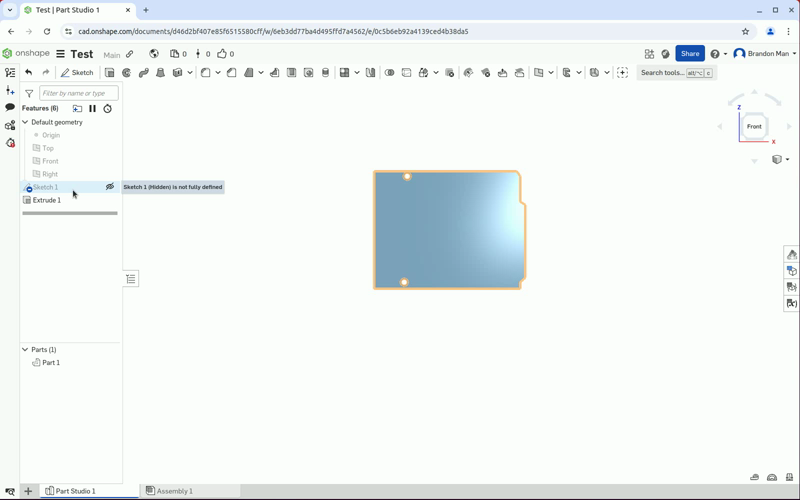
click(73, 189)
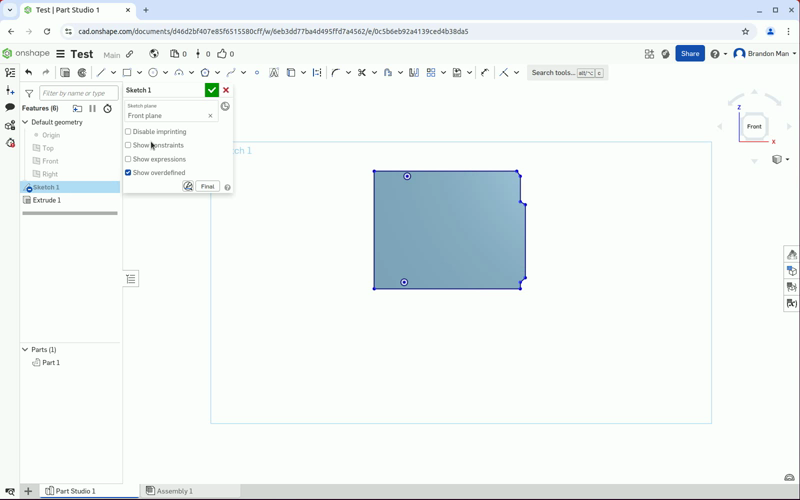
mouse_move(229, 92)
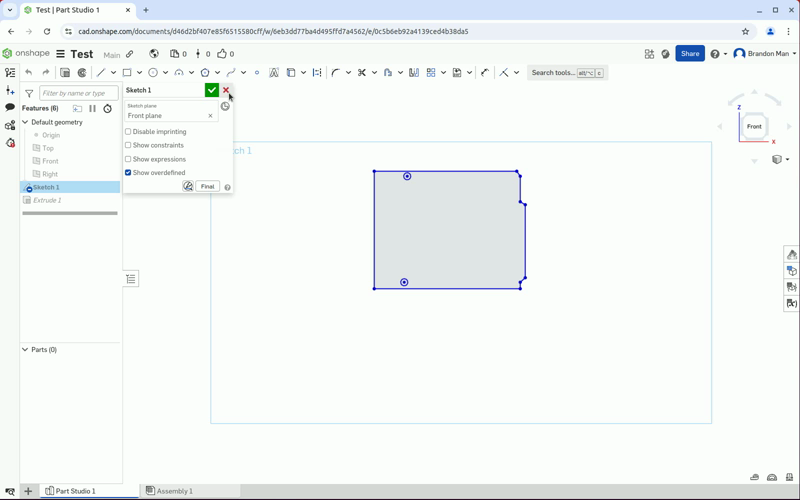
click(229, 92)
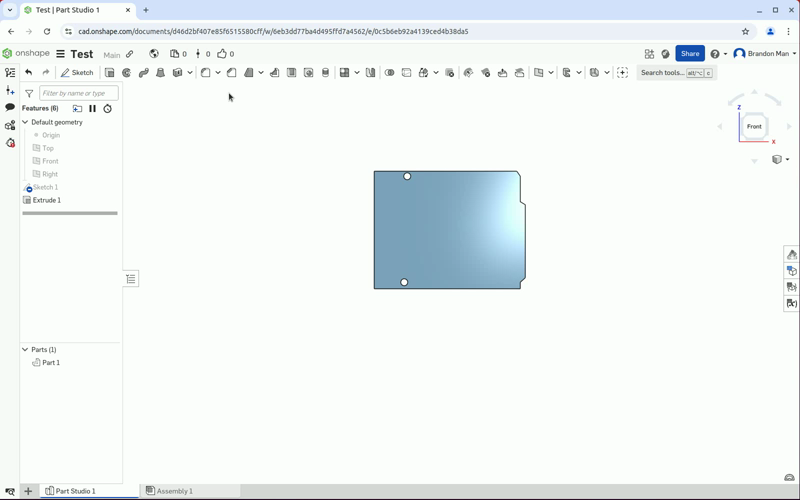
mouse_move(541, 75)
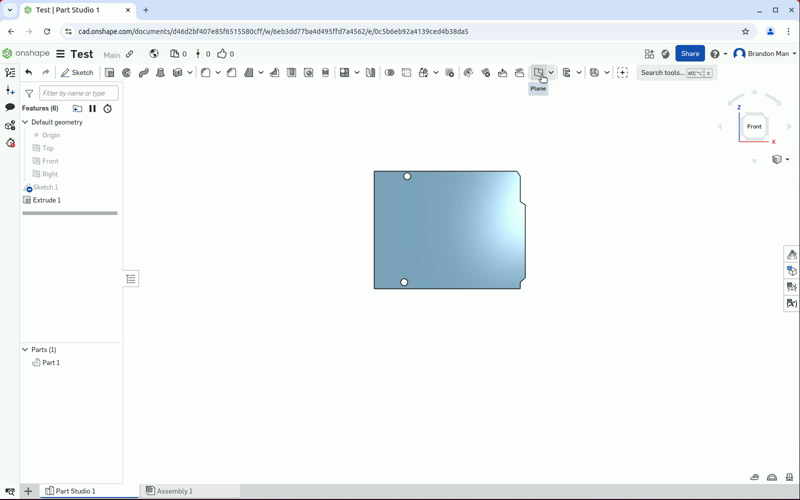
click(541, 75)
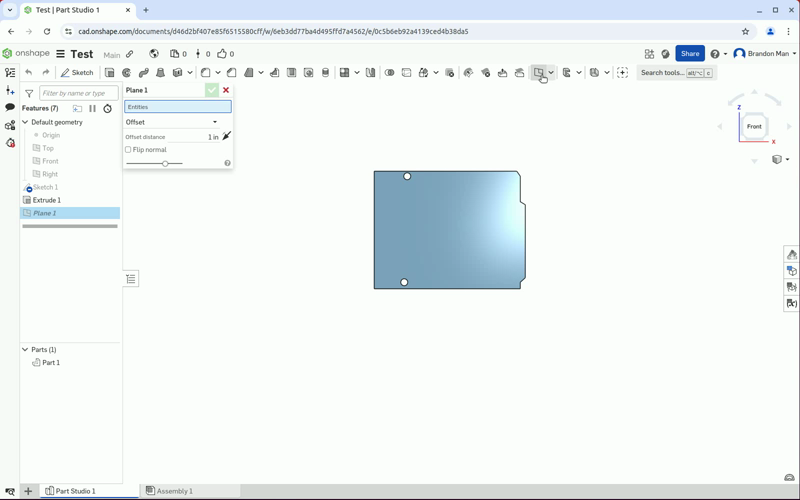
mouse_move(73, 163)
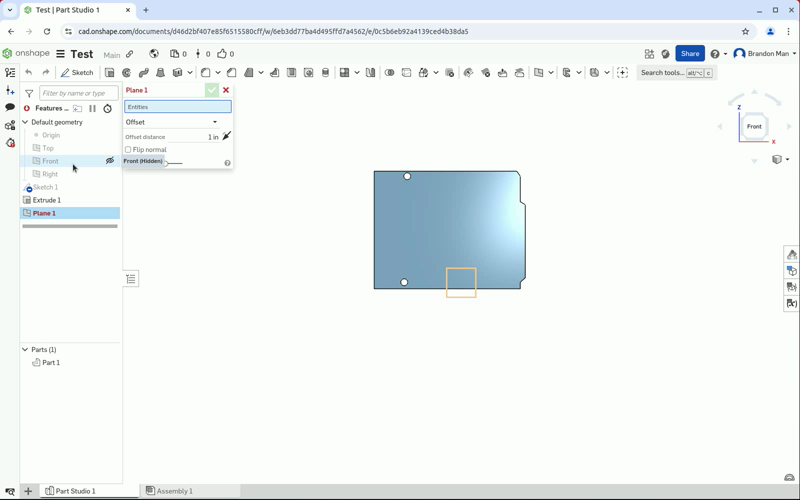
click(73, 163)
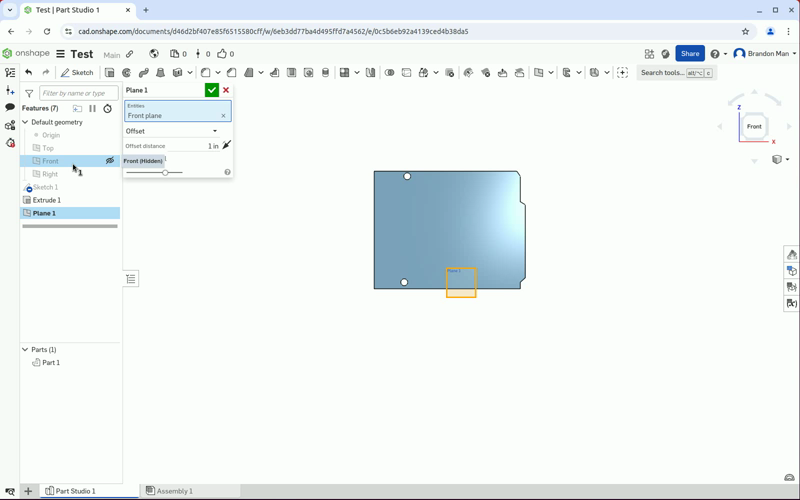
key(tab, 2)
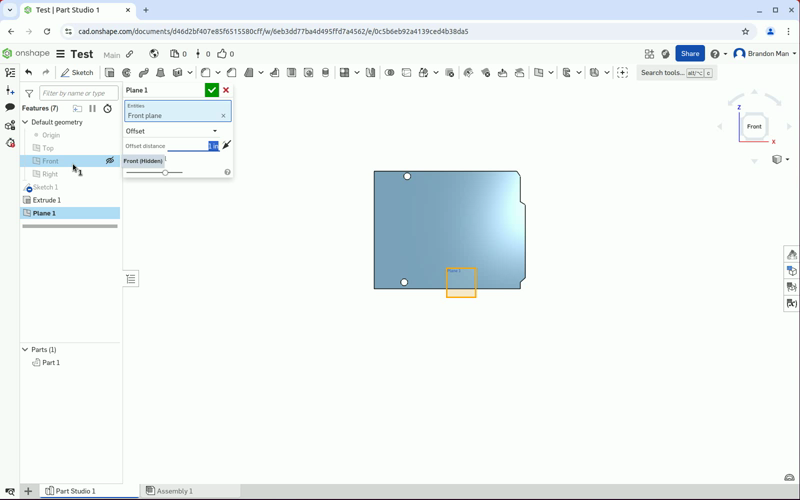
text(0.709)
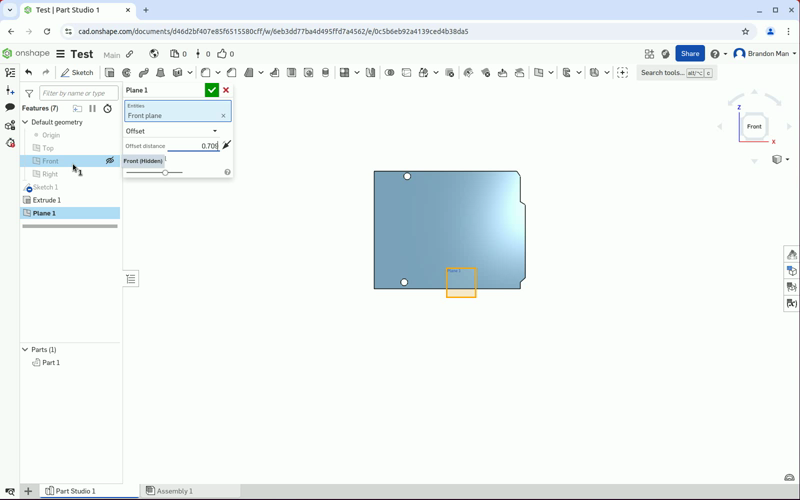
key(enter, 2)
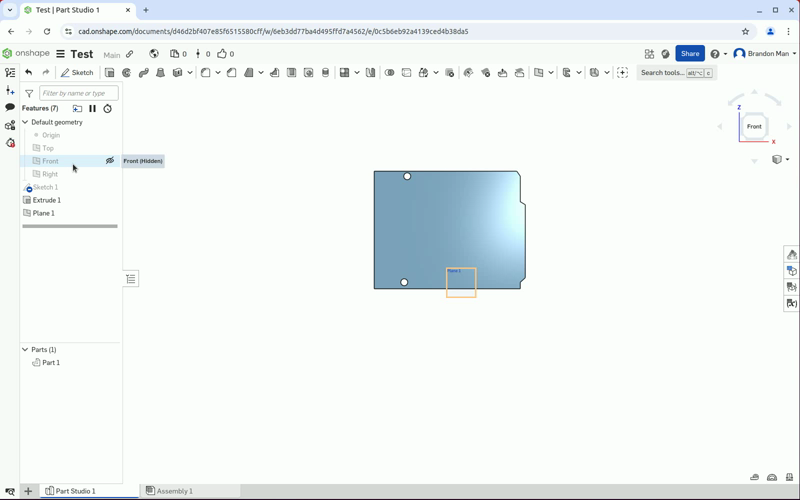
key(shift+s)
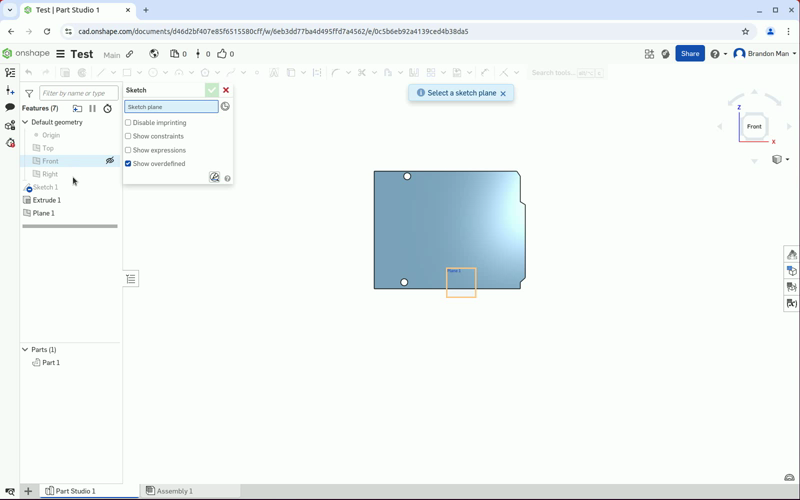
mouse_move(73, 215)
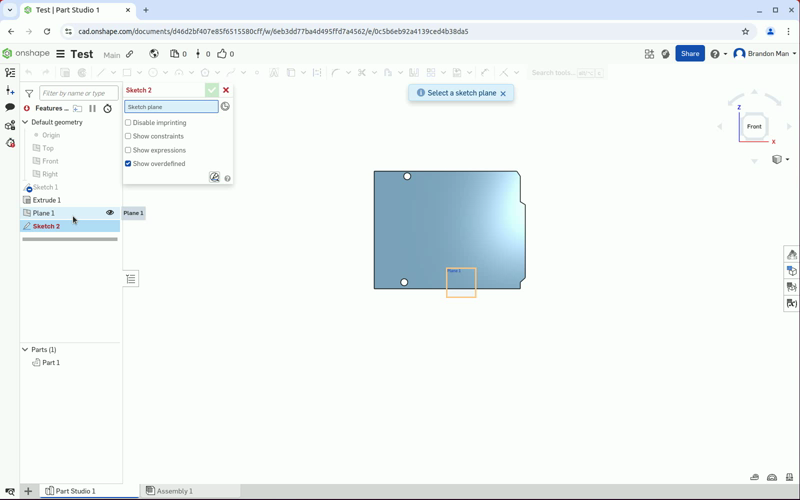
click(73, 215)
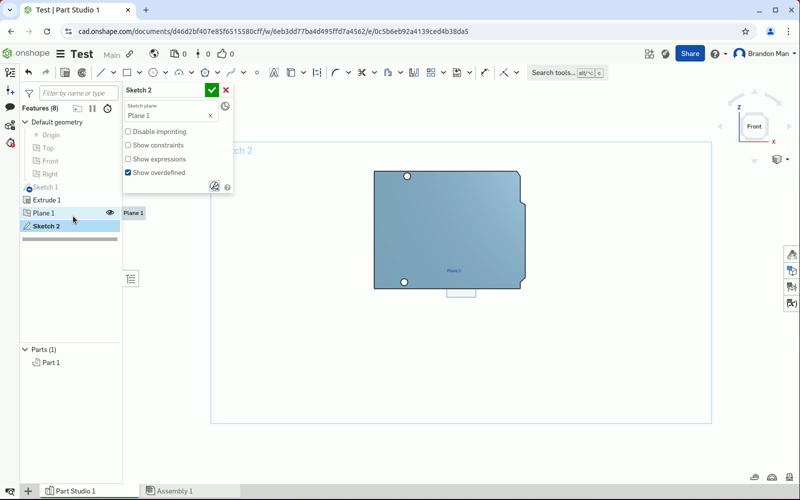
mouse_move(73, 352)
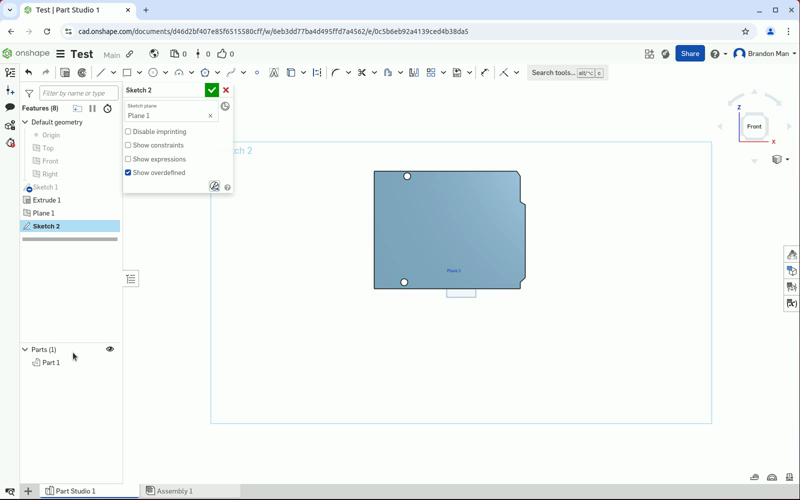
key(y)
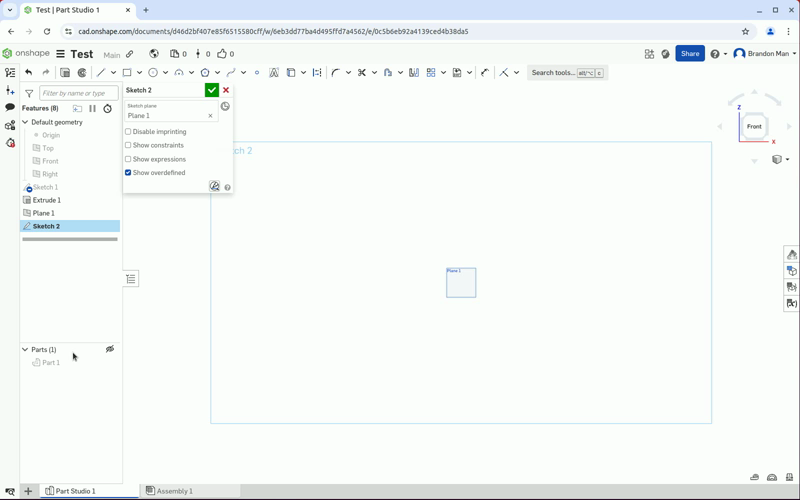
key(l)
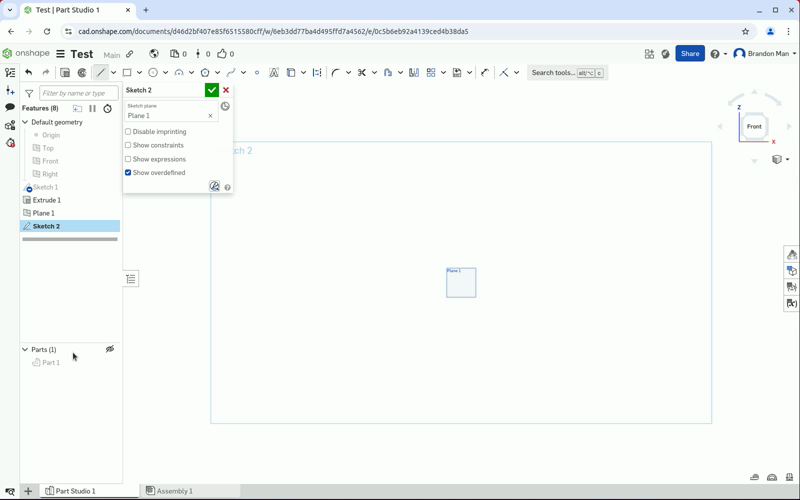
key_down(shift)
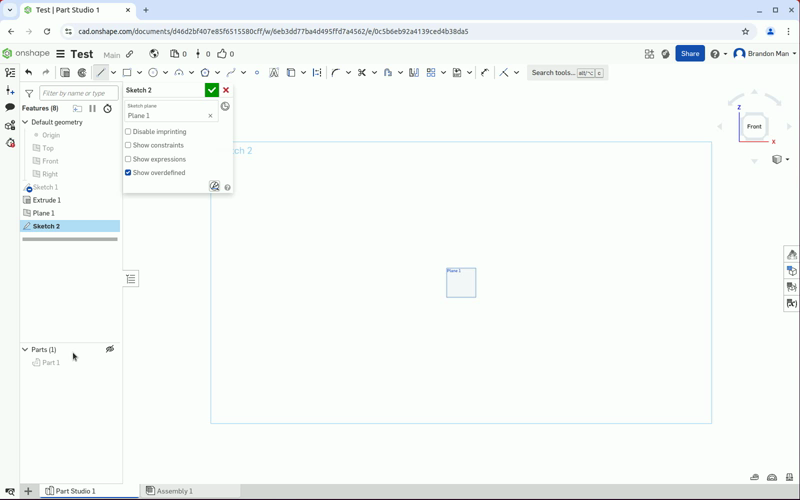
mouse_move(374, 217)
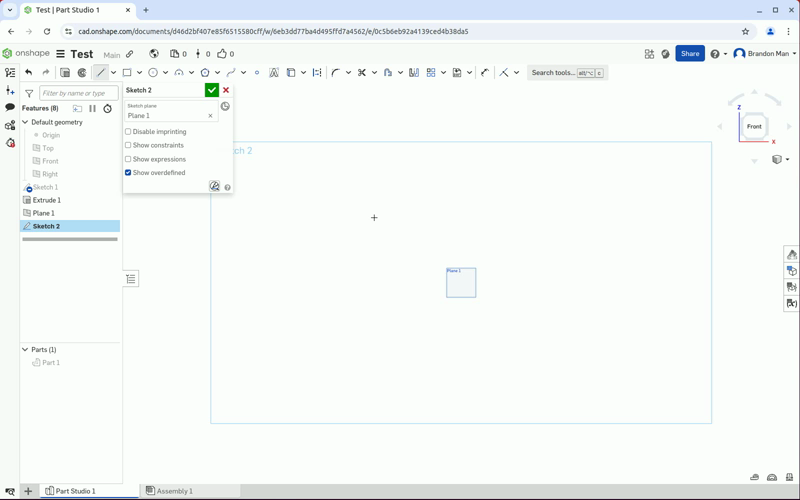
click(374, 217)
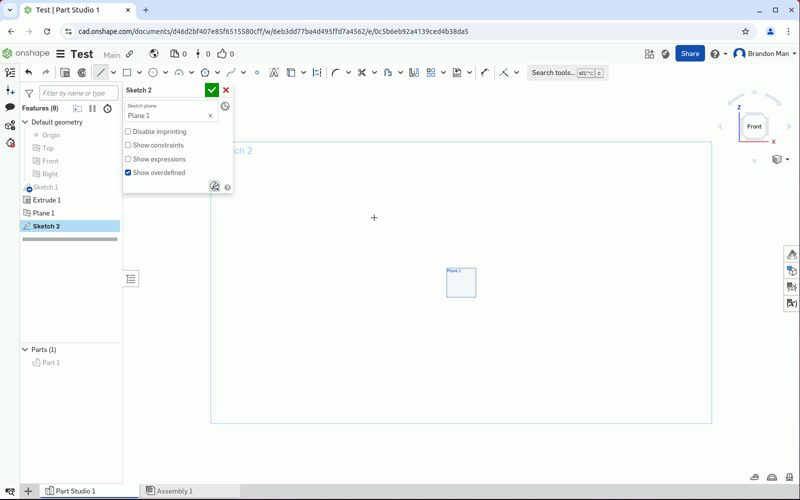
key_up(shift)
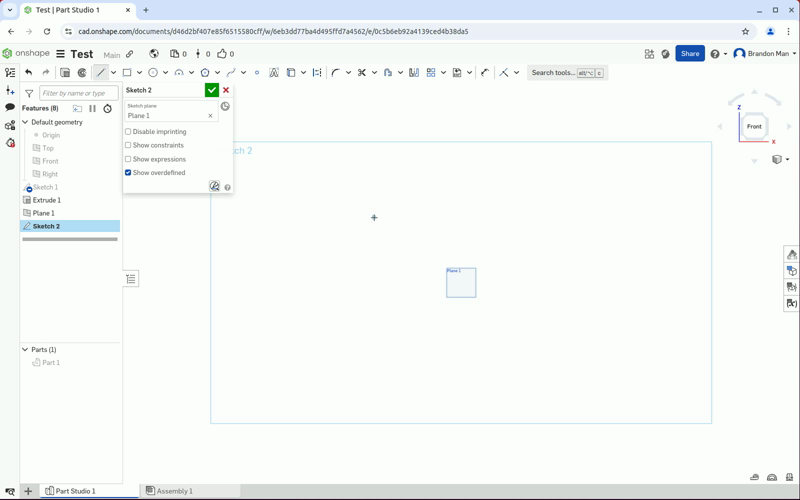
key_down(shift)
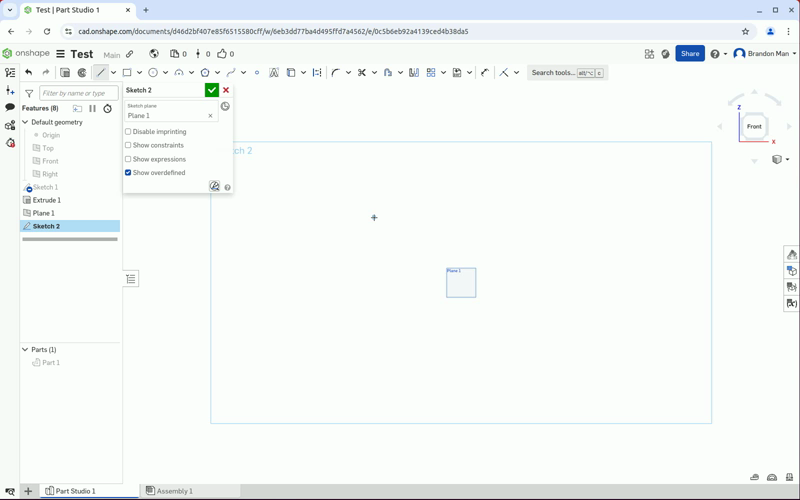
mouse_move(404, 217)
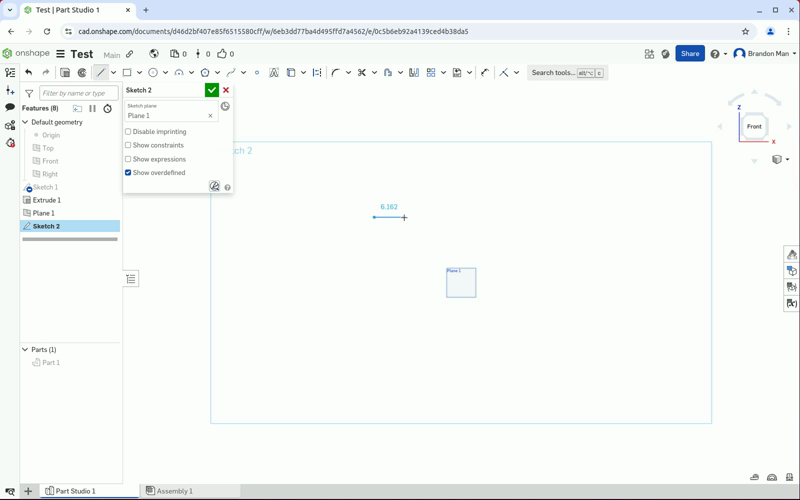
mouse_move(395, 217)
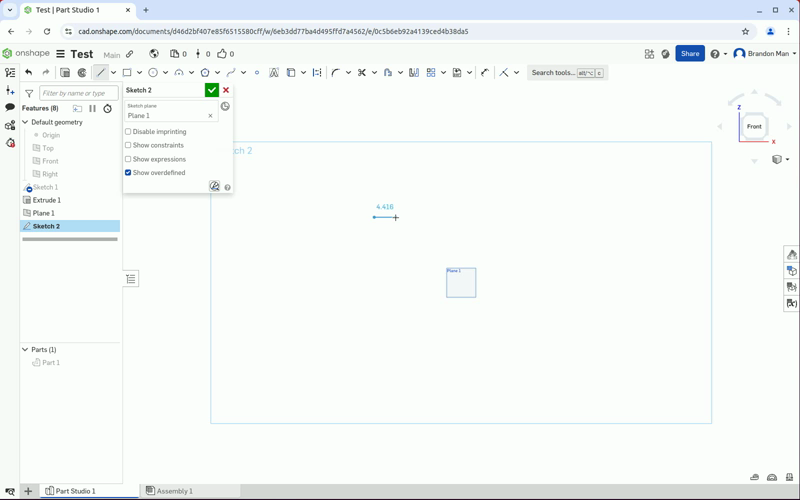
click(395, 217)
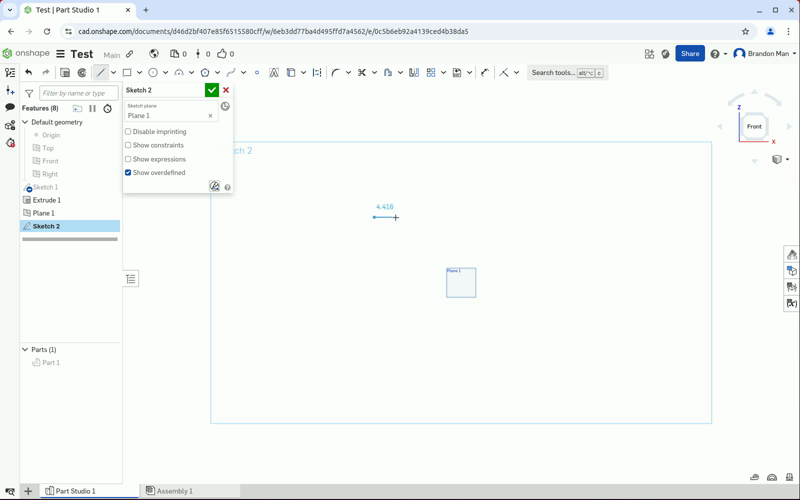
key_up(shift)
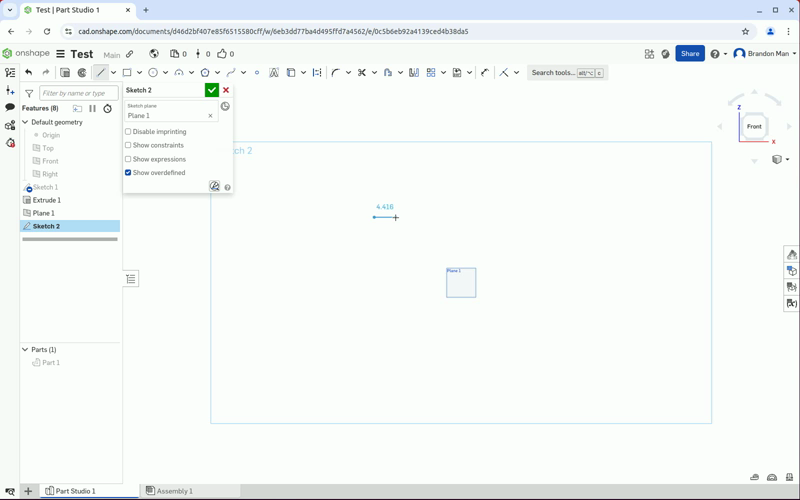
key_down(shift)
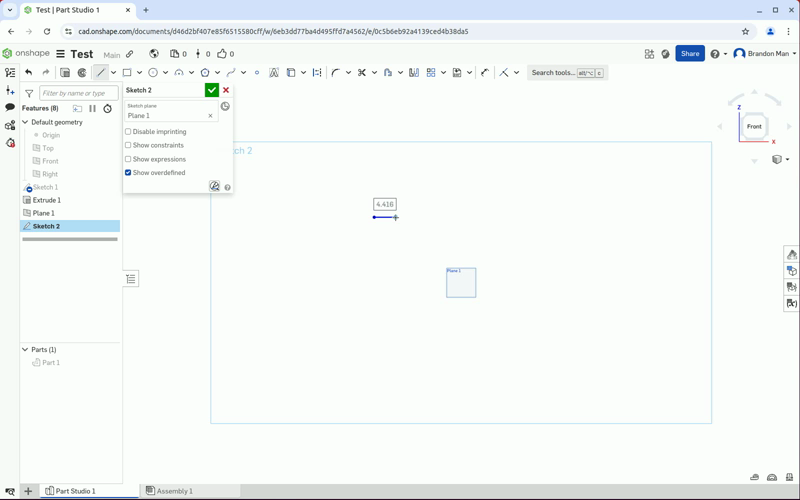
mouse_move(425, 217)
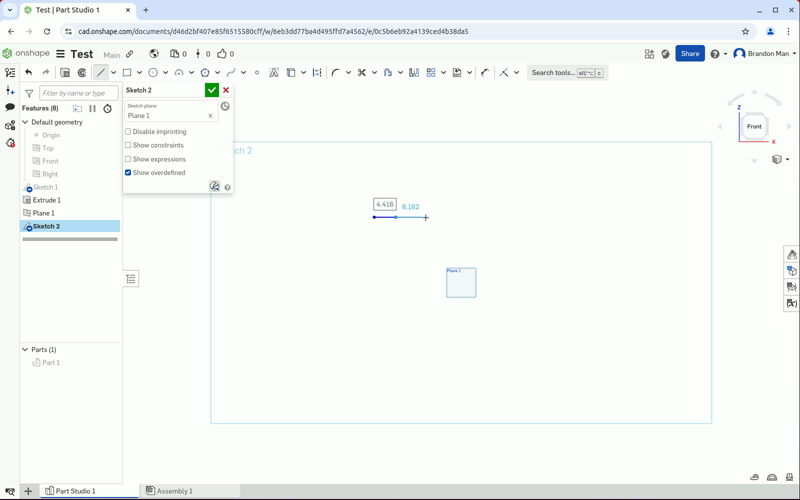
mouse_move(395, 188)
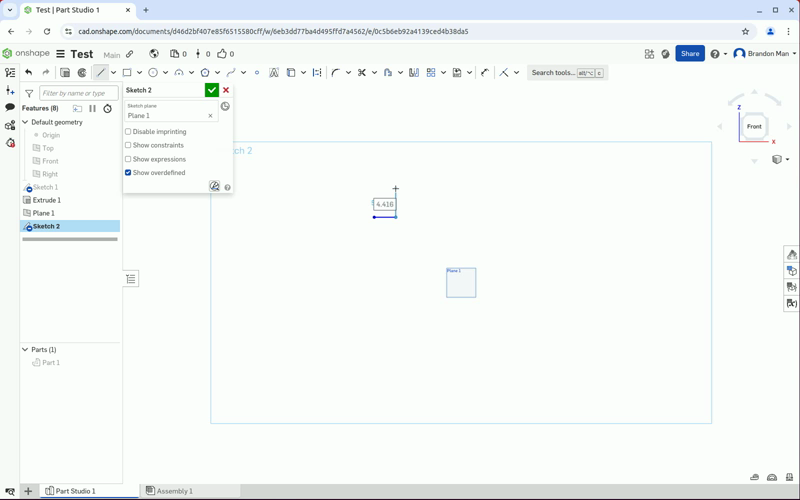
click(395, 188)
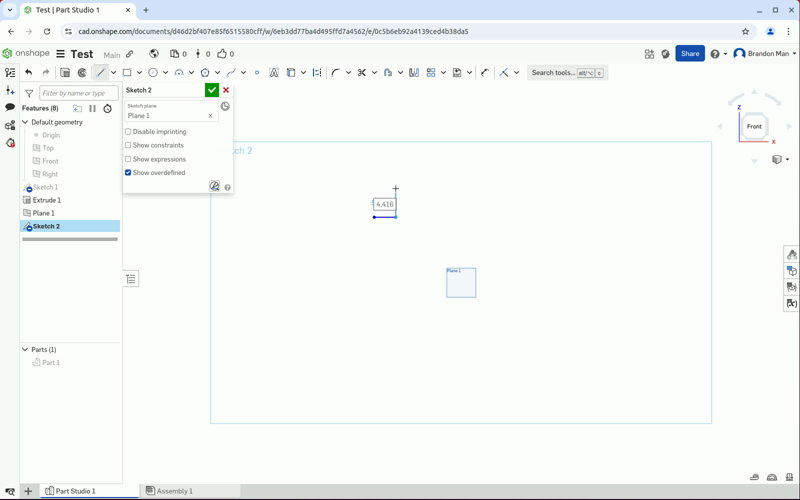
key_up(shift)
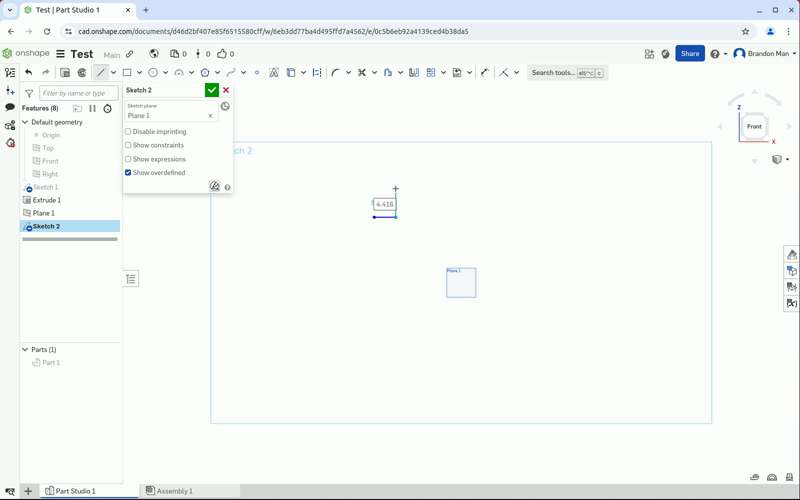
key_down(shift)
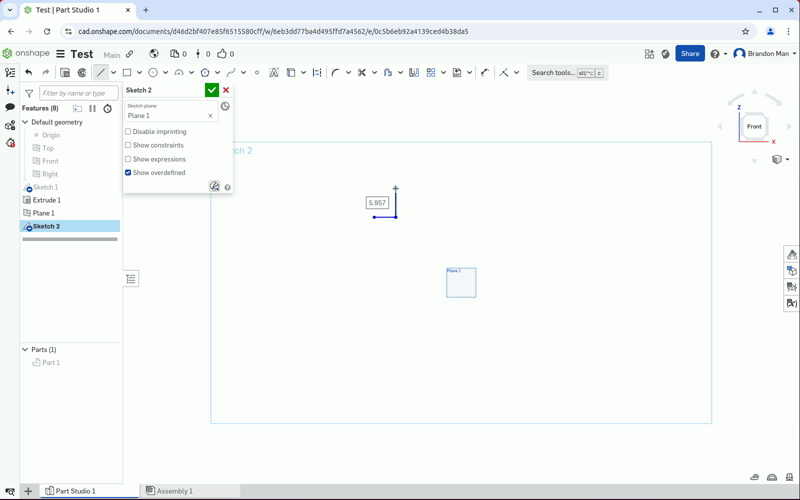
mouse_move(425, 188)
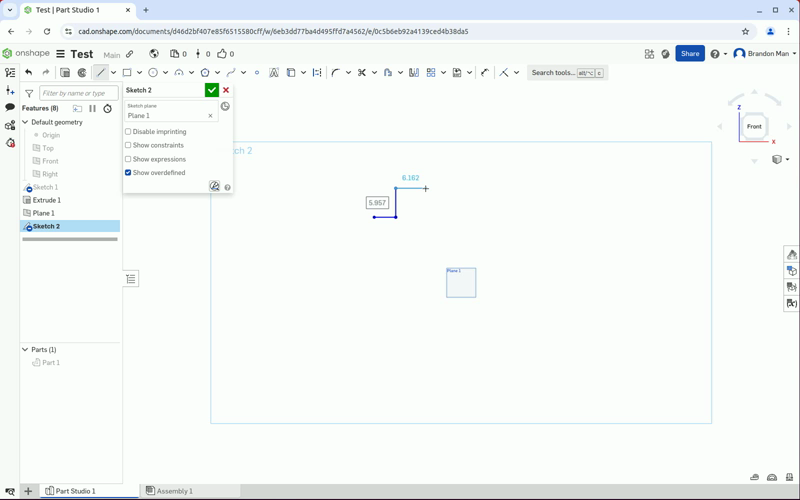
mouse_move(374, 188)
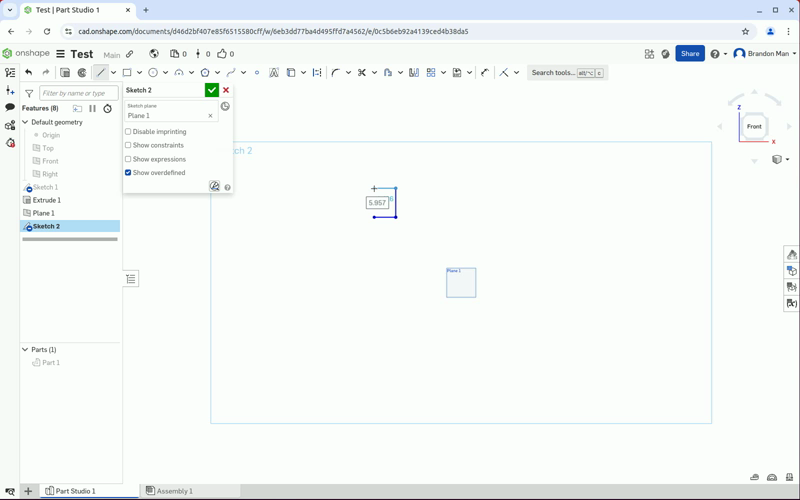
click(374, 188)
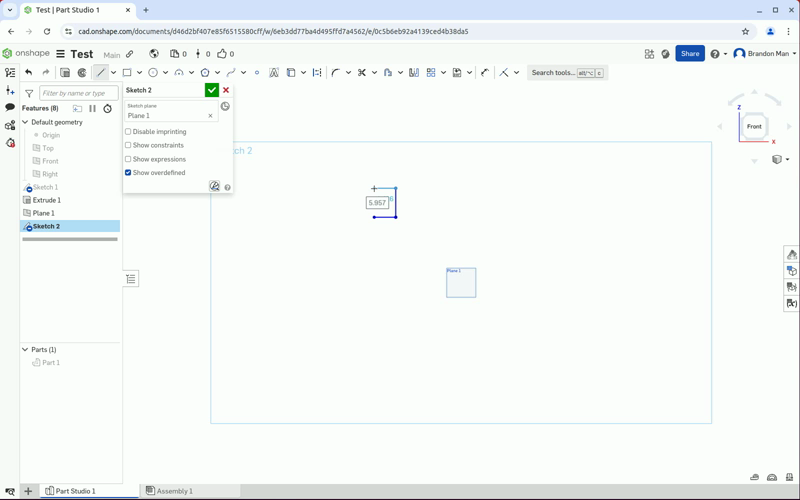
key_up(shift)
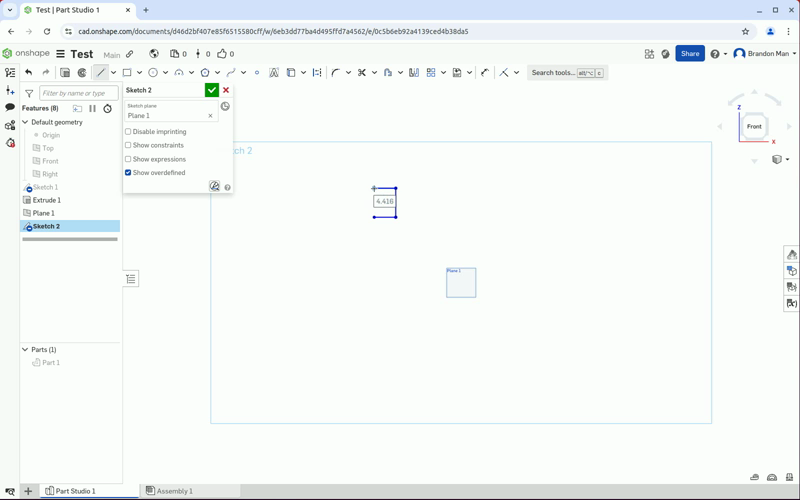
mouse_move(404, 188)
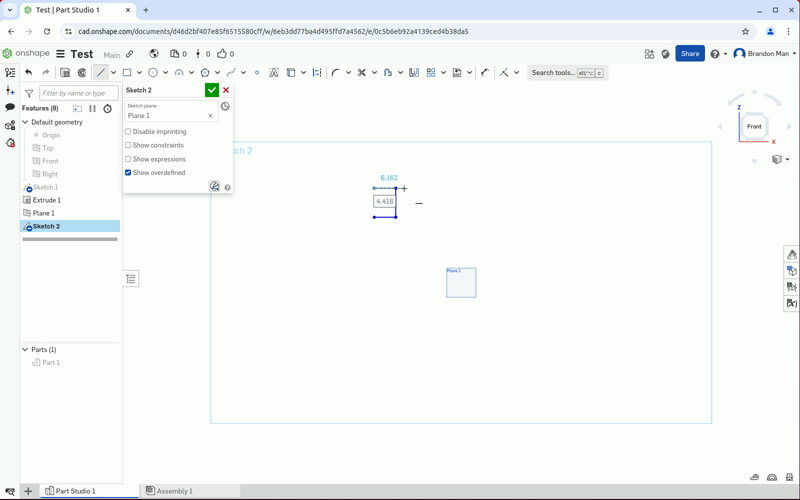
key_down(shift)
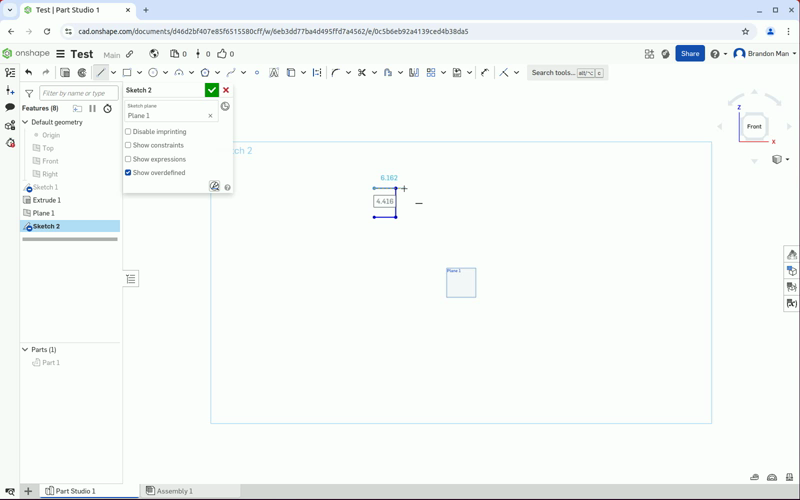
mouse_move(374, 217)
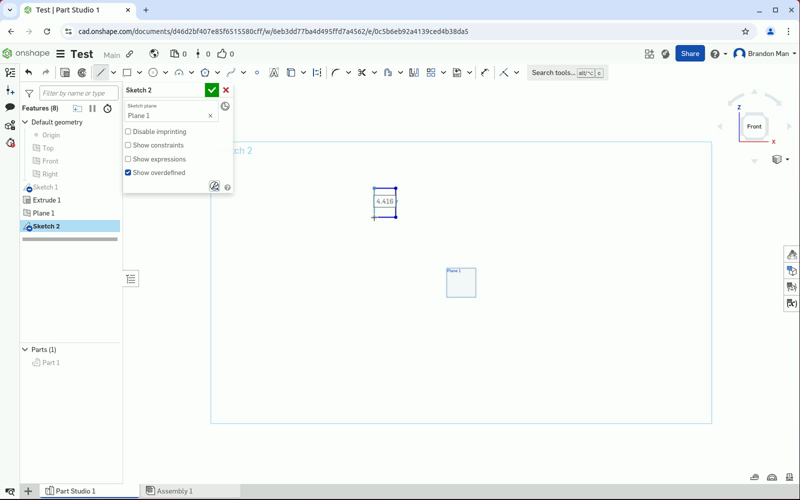
key_up(shift)
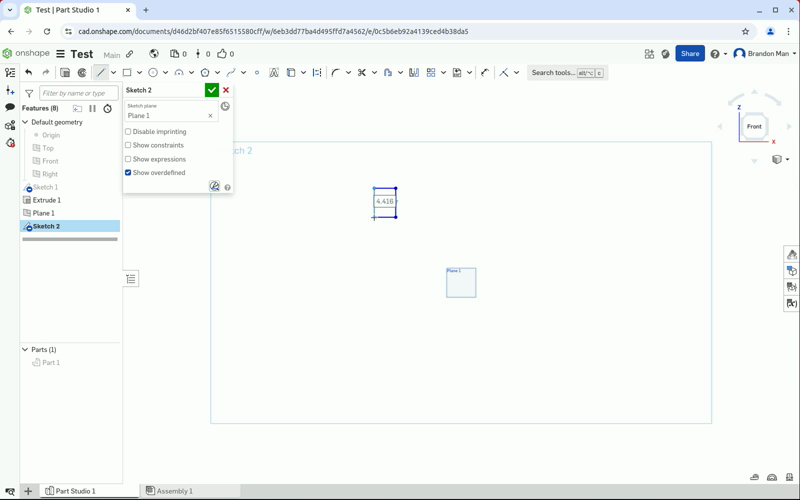
click(374, 217)
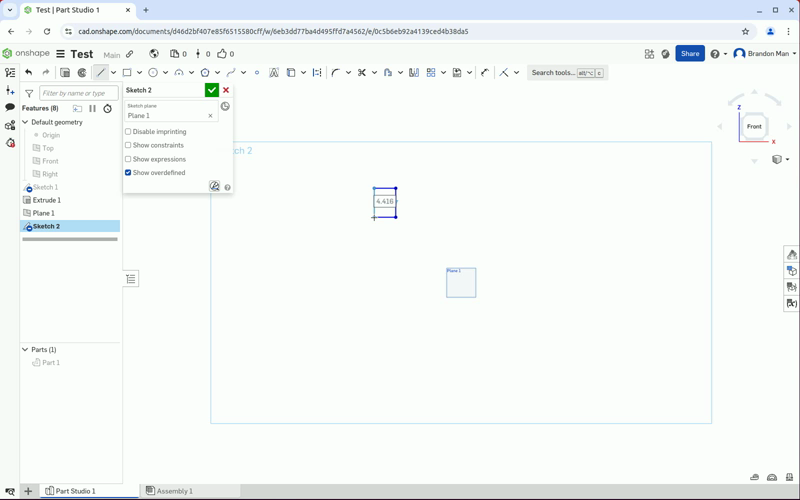
key(esc)
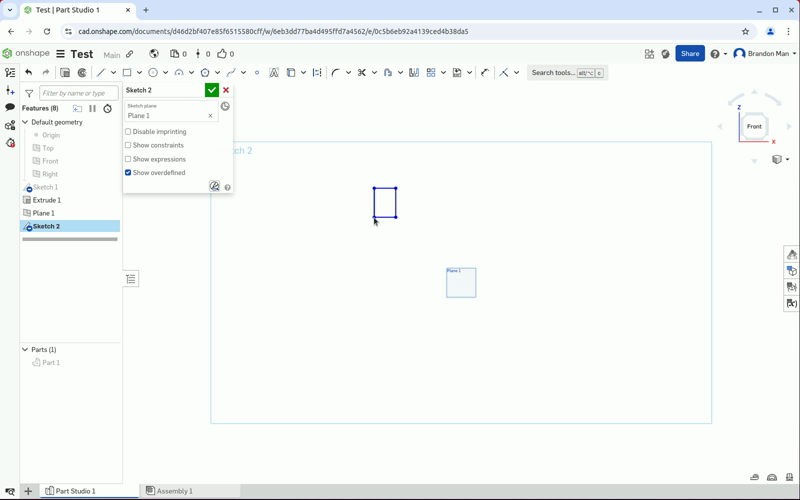
mouse_move(390, 197)
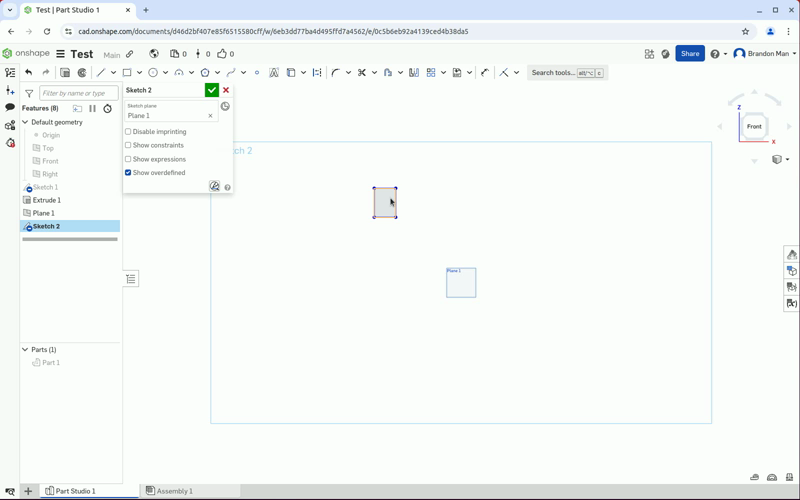
scroll(6)
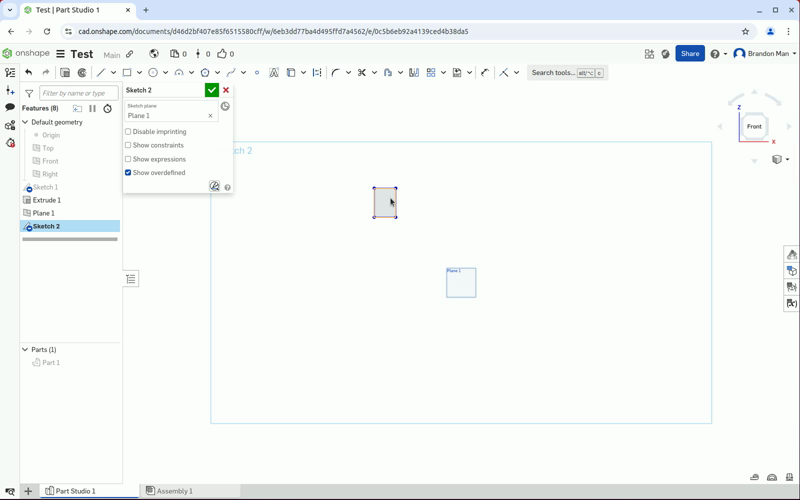
scroll(6)
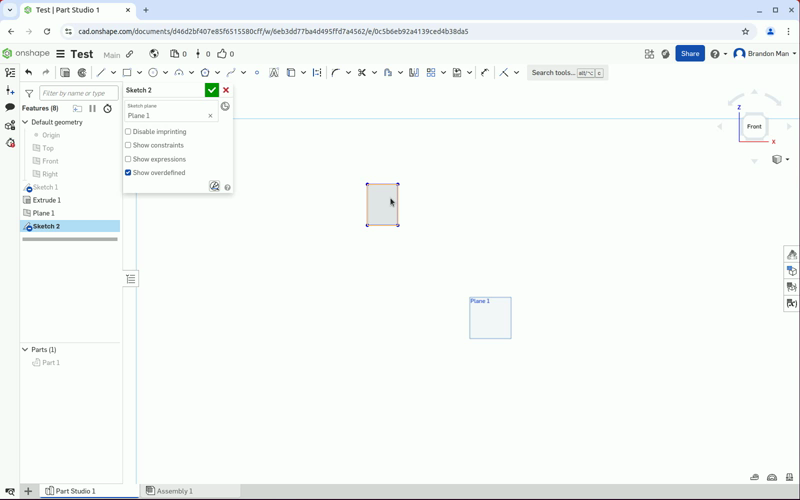
scroll(6)
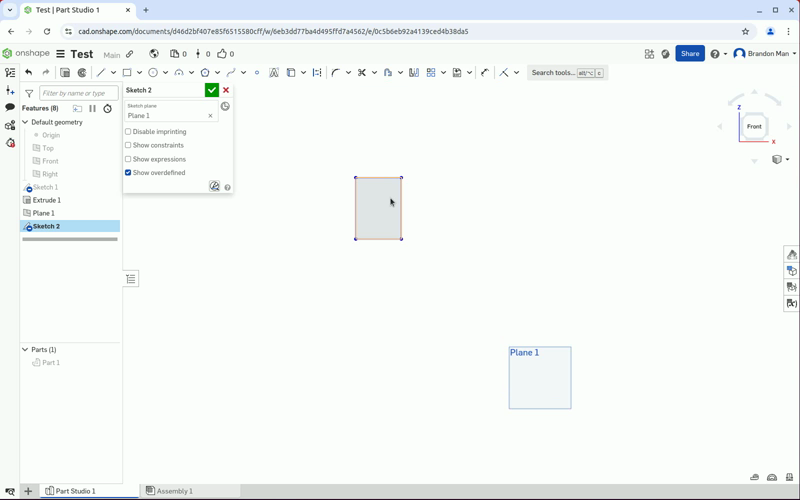
scroll(6)
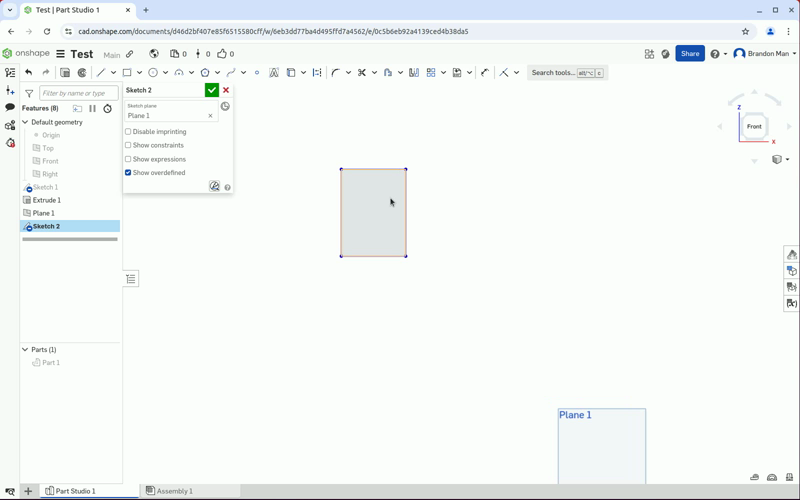
scroll(6)
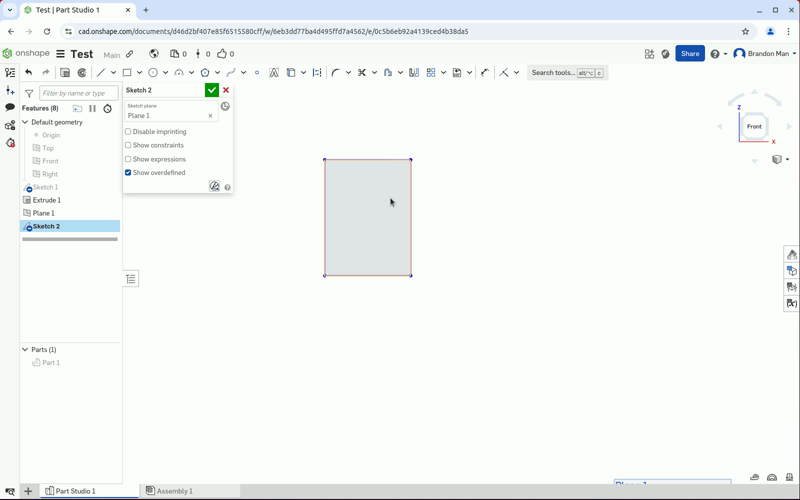
scroll(6)
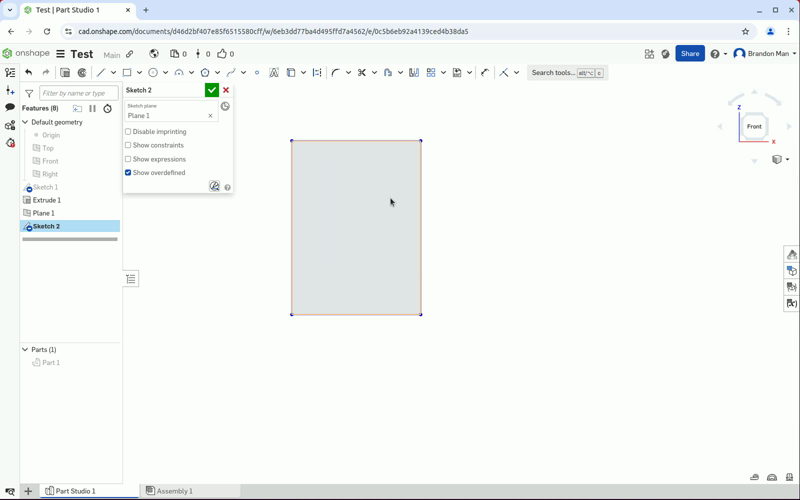
scroll(6)
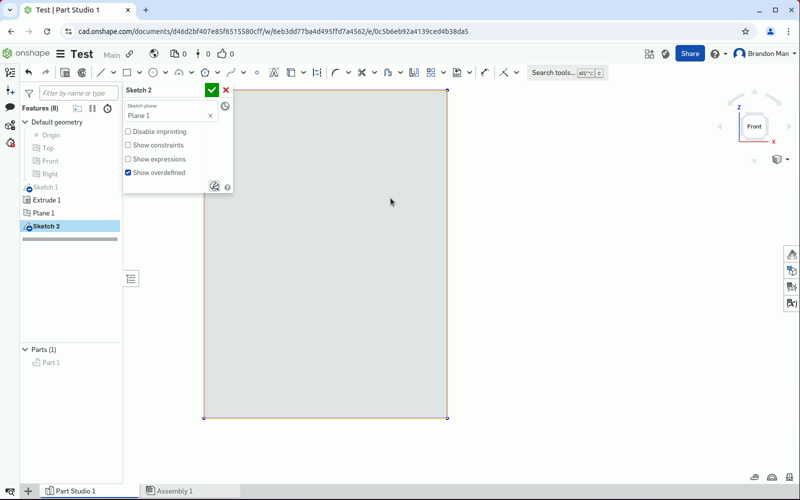
click(390, 197)
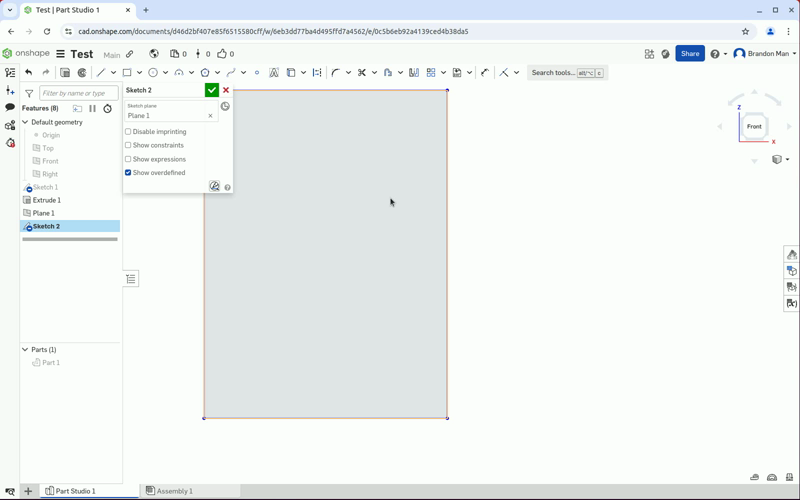
scroll(-6)
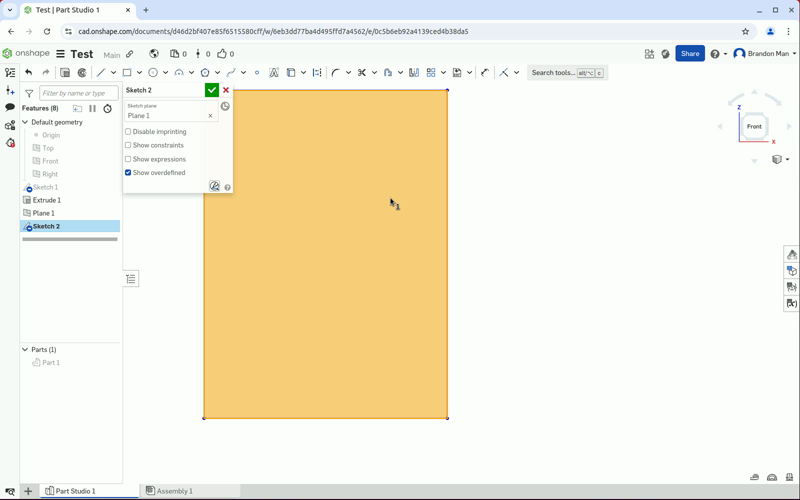
scroll(-6)
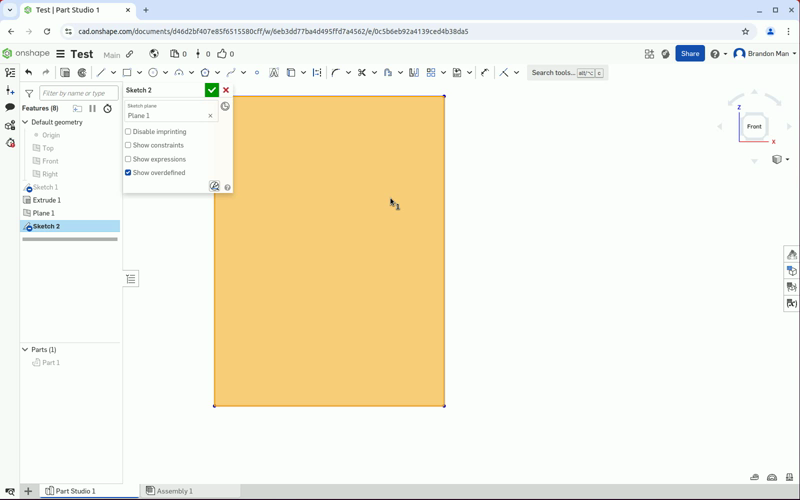
scroll(-6)
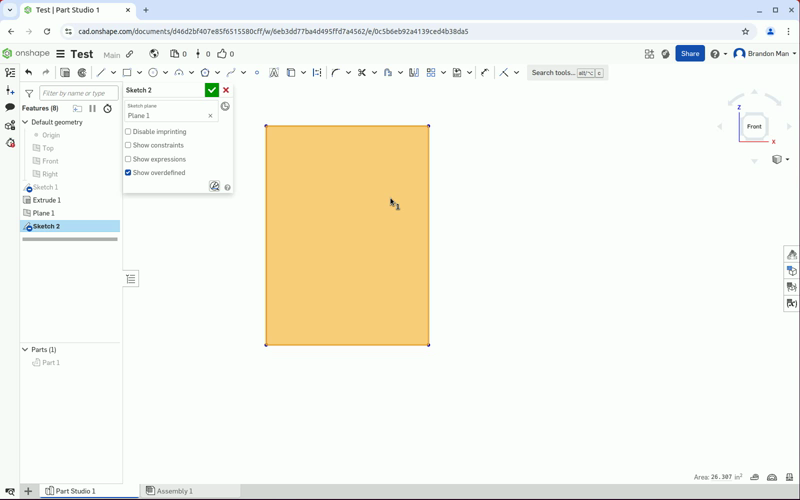
scroll(-6)
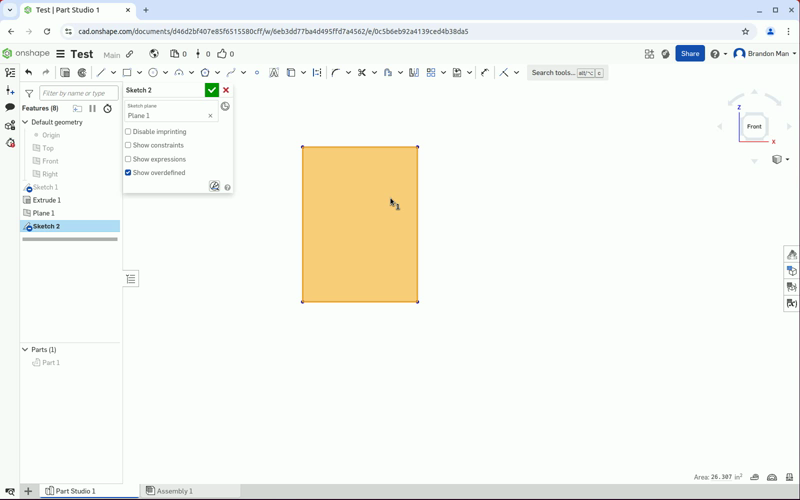
scroll(-6)
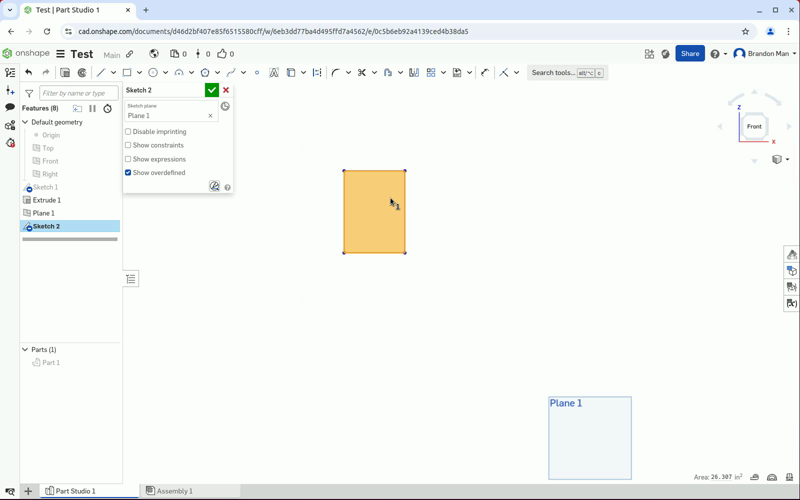
scroll(-6)
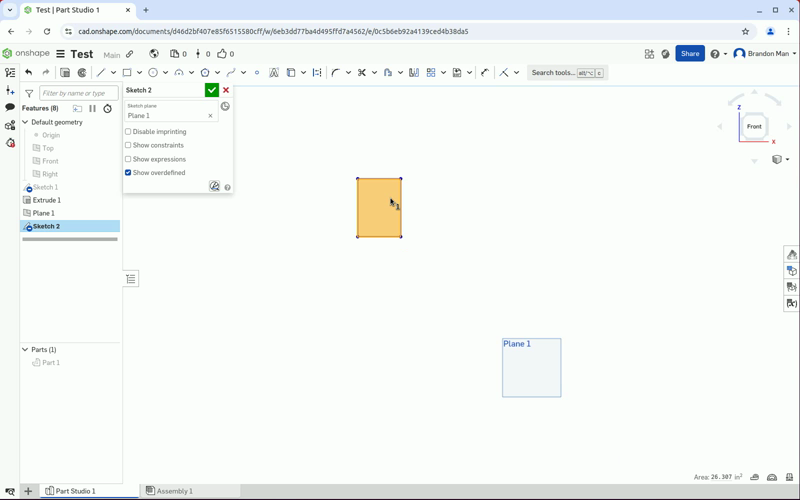
scroll(-6)
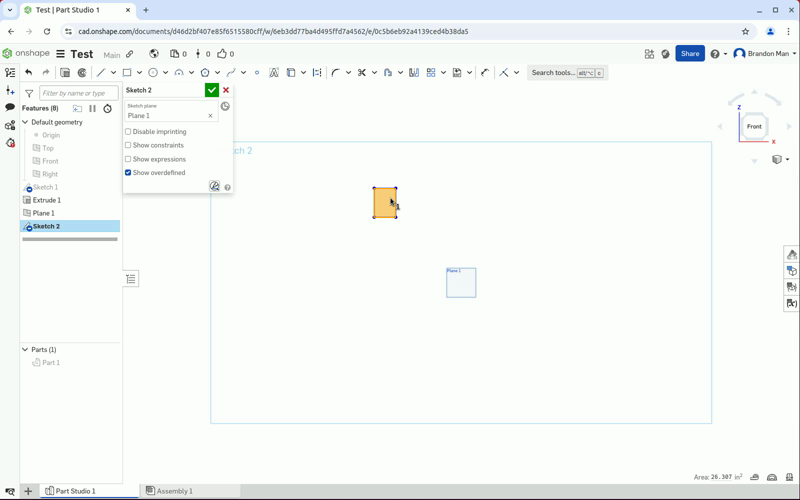
mouse_move(73, 352)
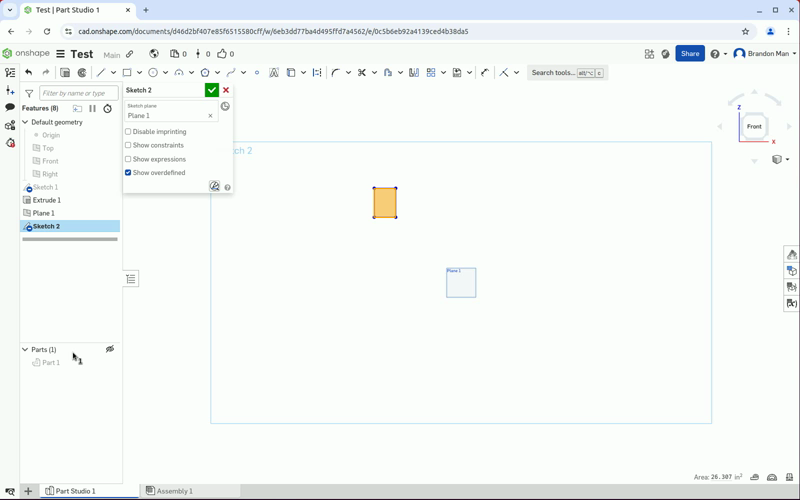
key(shift+y)
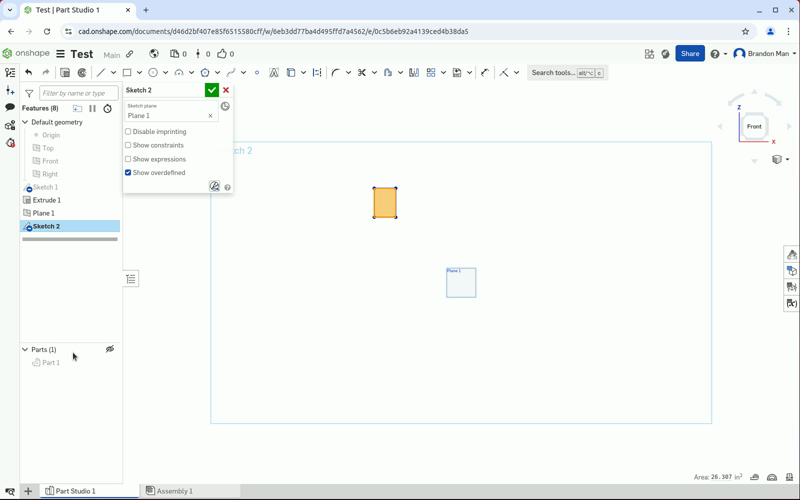
key(shift+e)
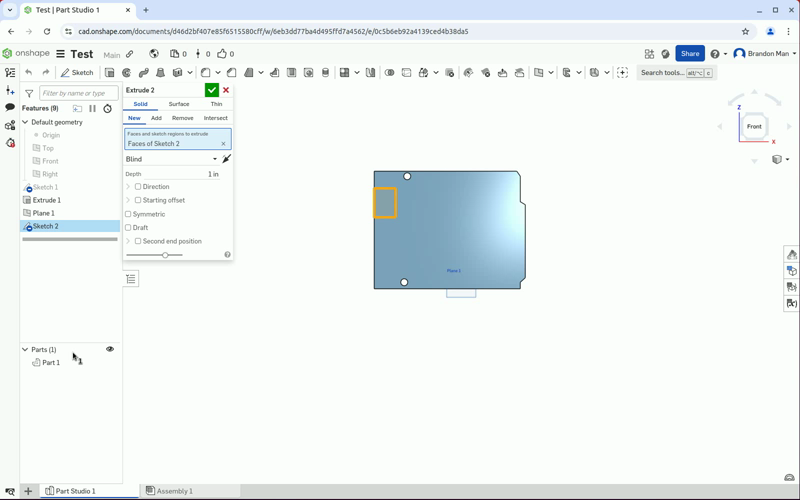
mouse_move(143, 106)
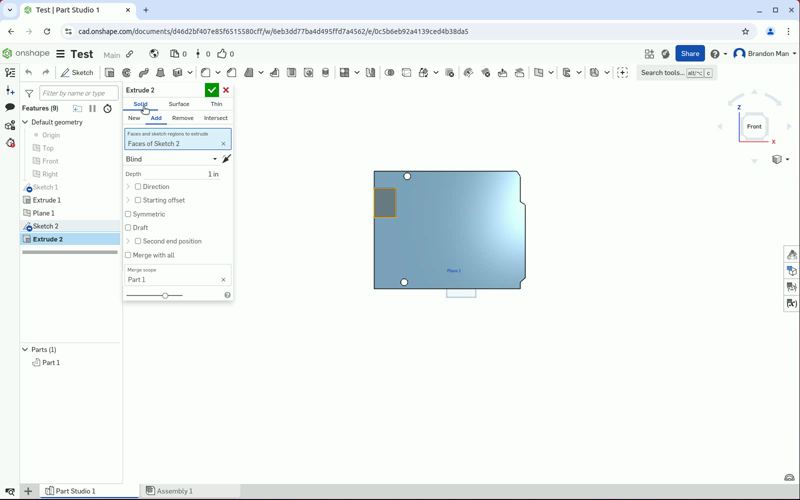
click(143, 106)
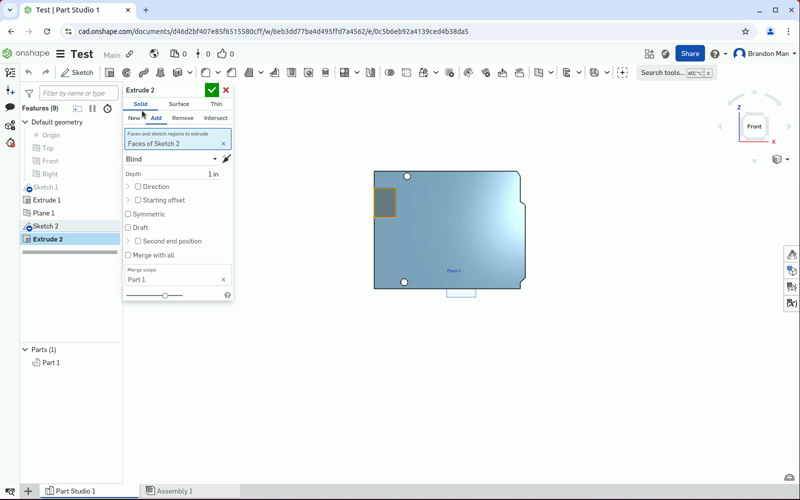
mouse_move(137, 120)
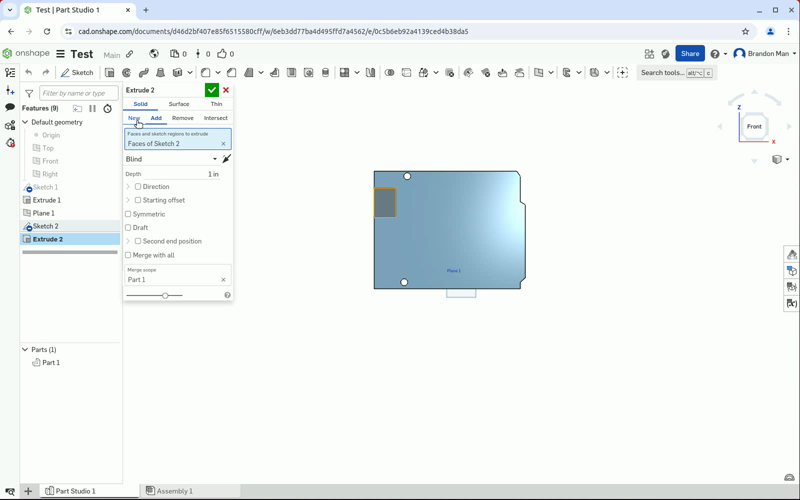
click(137, 120)
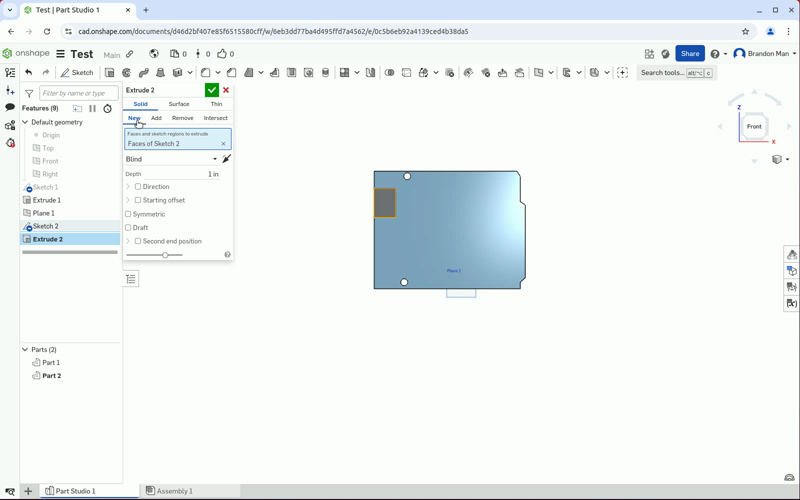
key(tab, 4)
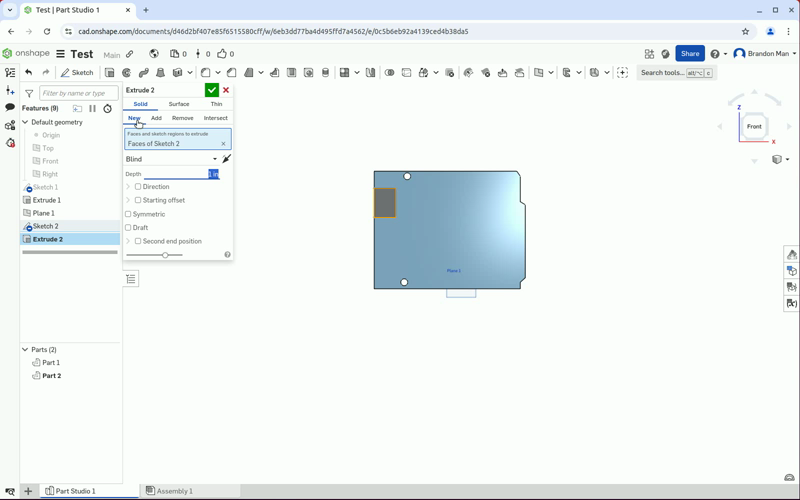
text(4.333)
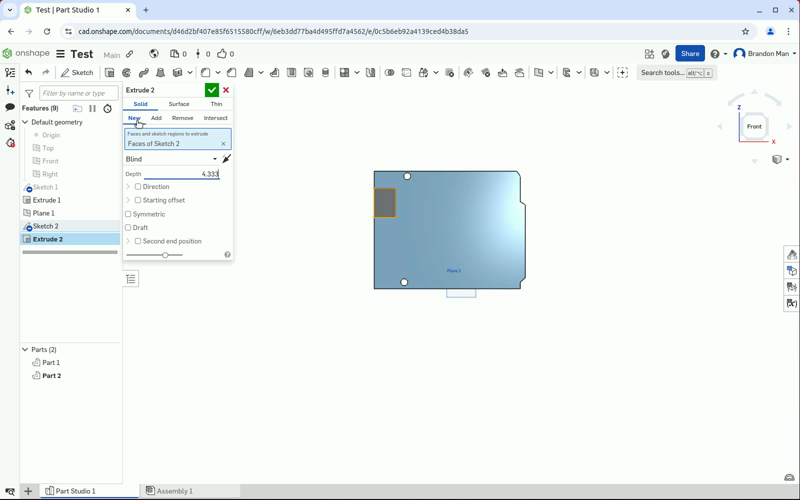
key(enter)
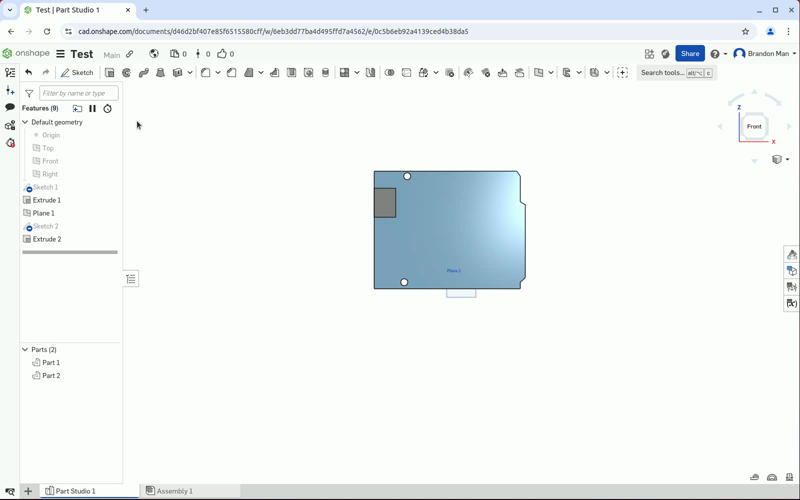
key(shift+h)
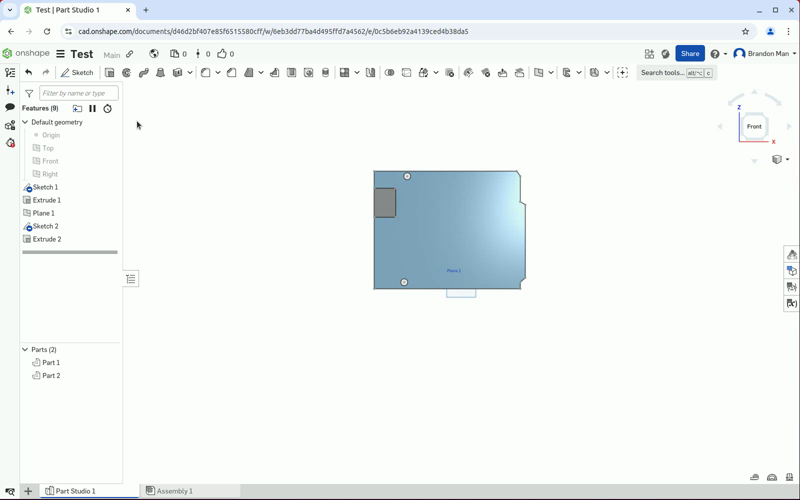
key(shift+h)
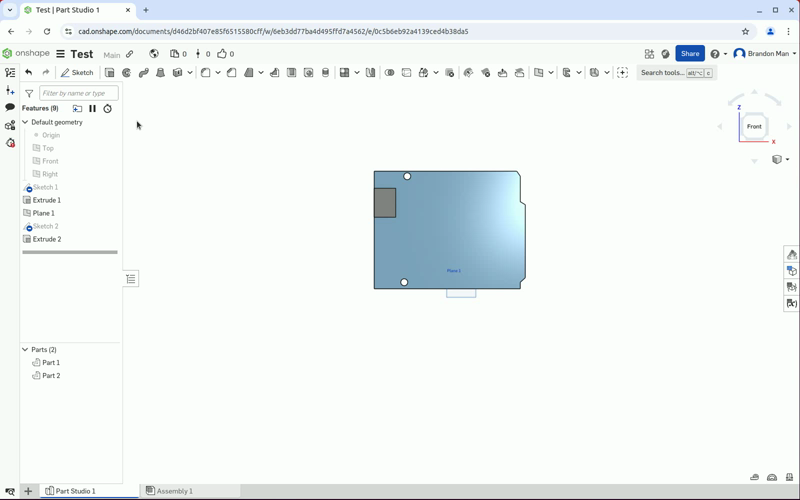
mouse_move(73, 189)
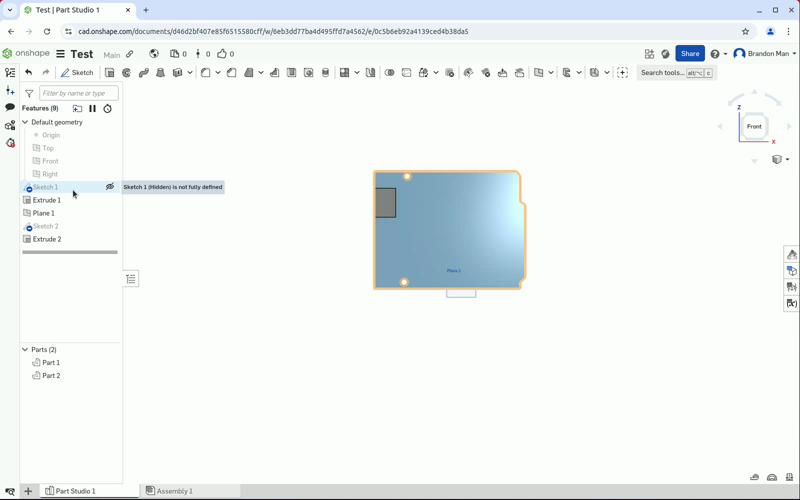
click(73, 189)
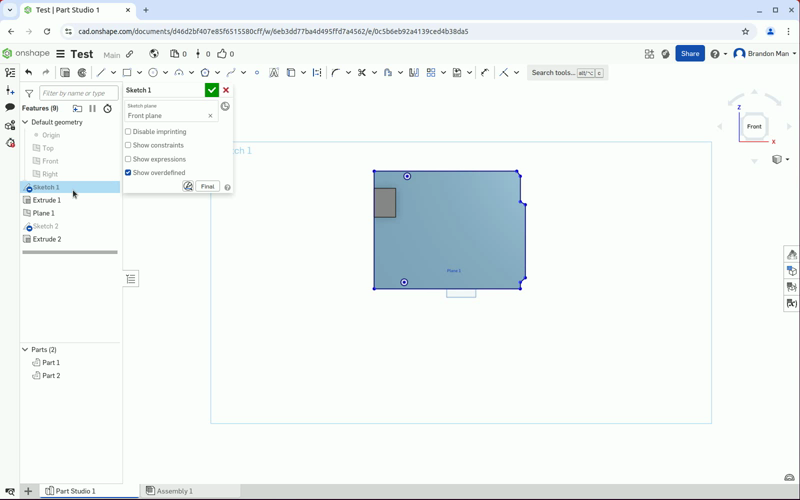
mouse_move(229, 92)
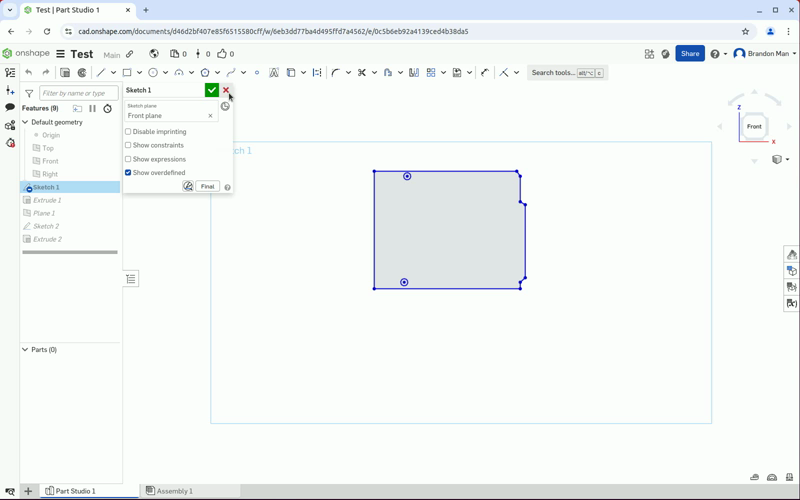
click(229, 92)
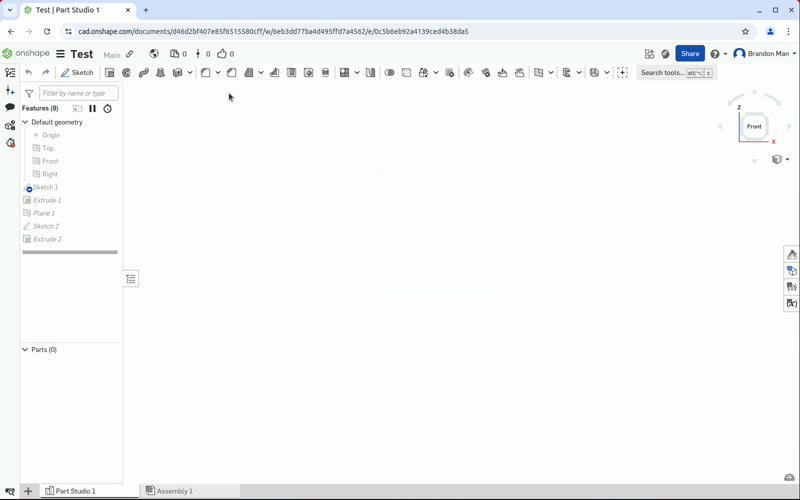
key(shift+s)
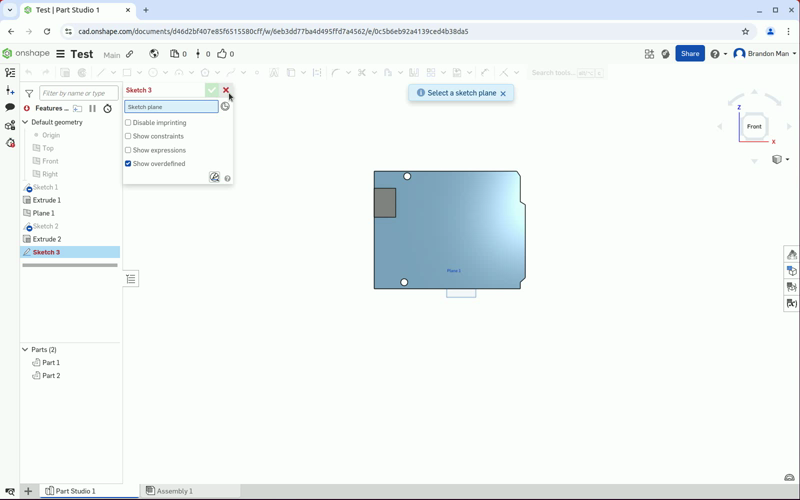
mouse_move(73, 215)
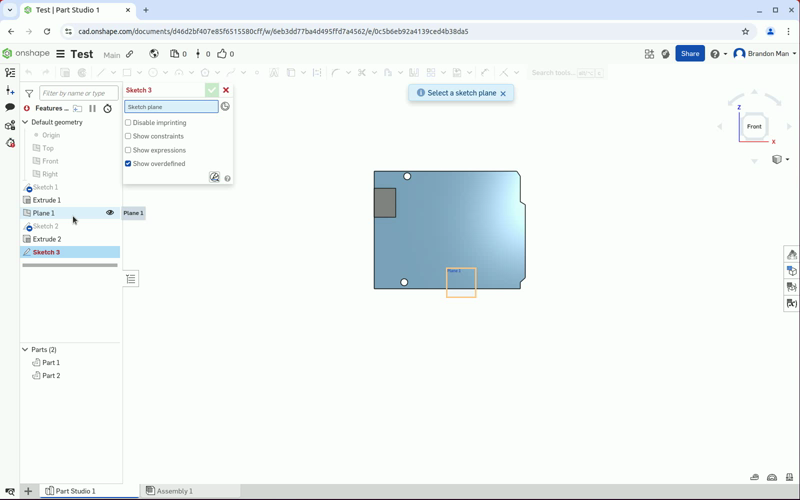
click(73, 215)
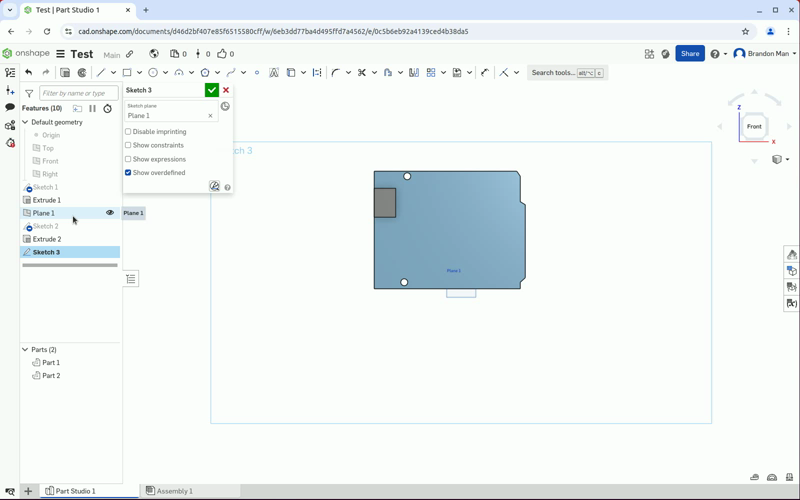
mouse_move(73, 352)
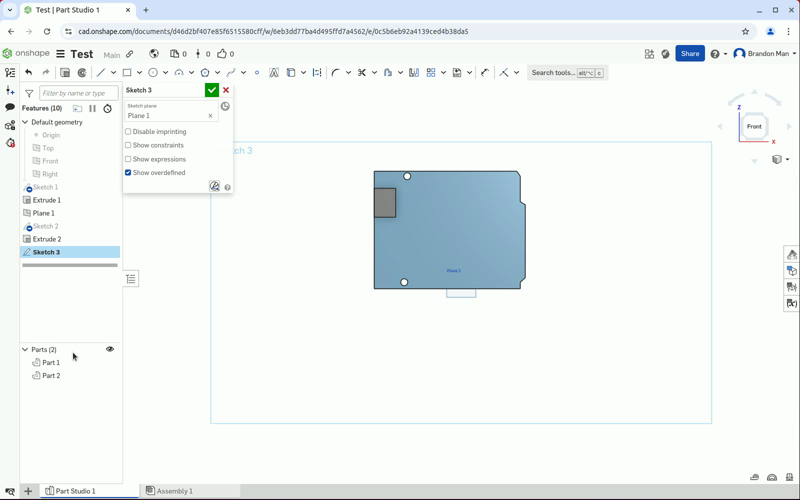
key(y)
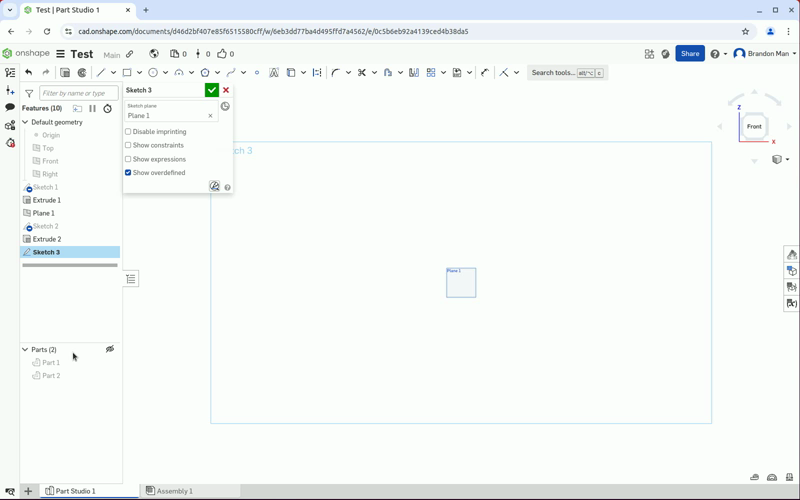
key(l)
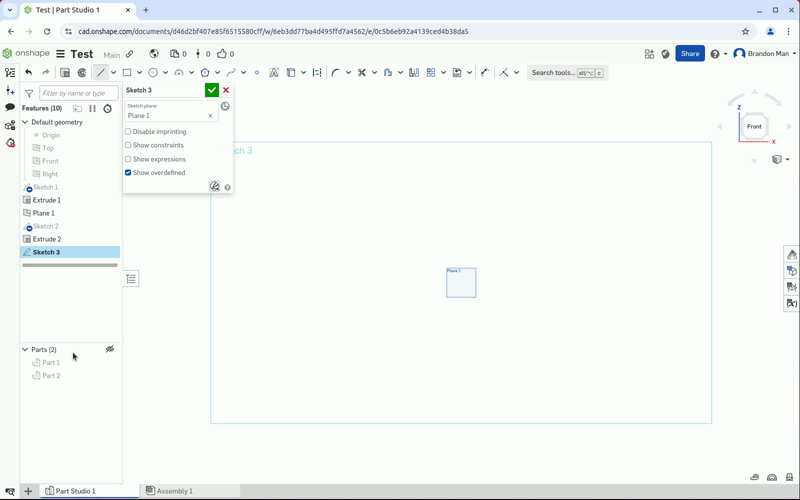
key_down(shift)
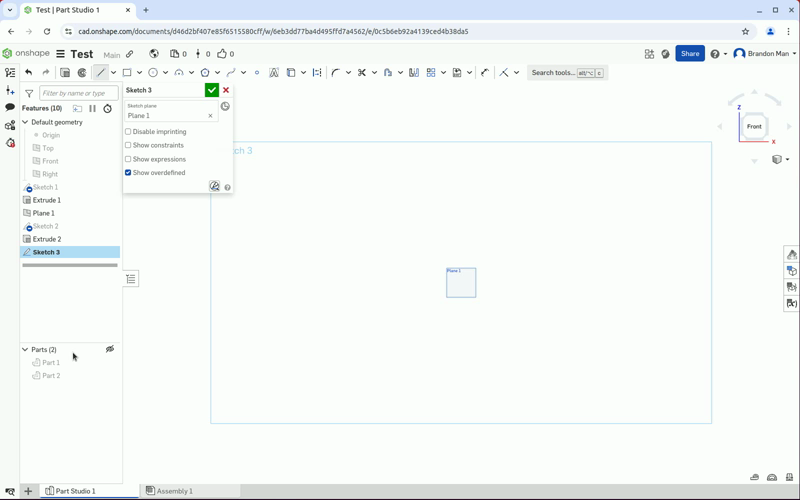
mouse_move(359, 217)
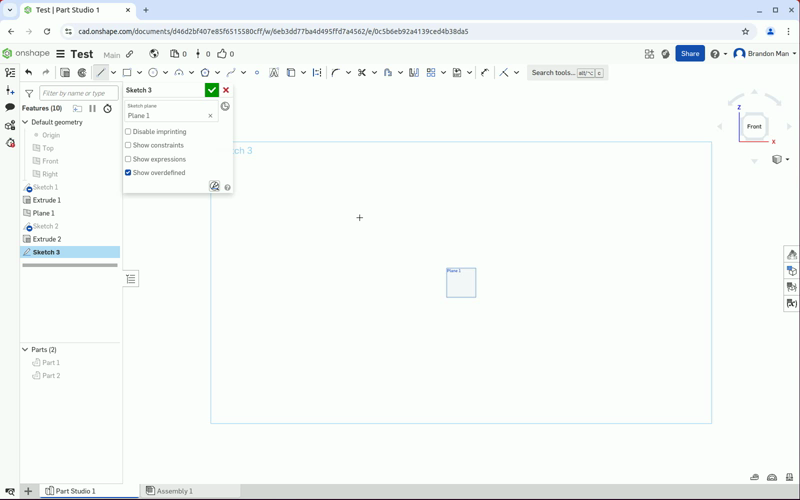
click(359, 217)
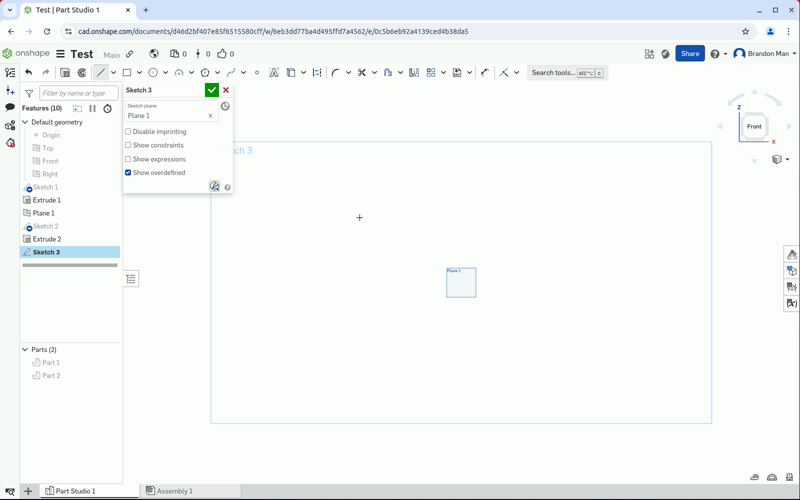
key_up(shift)
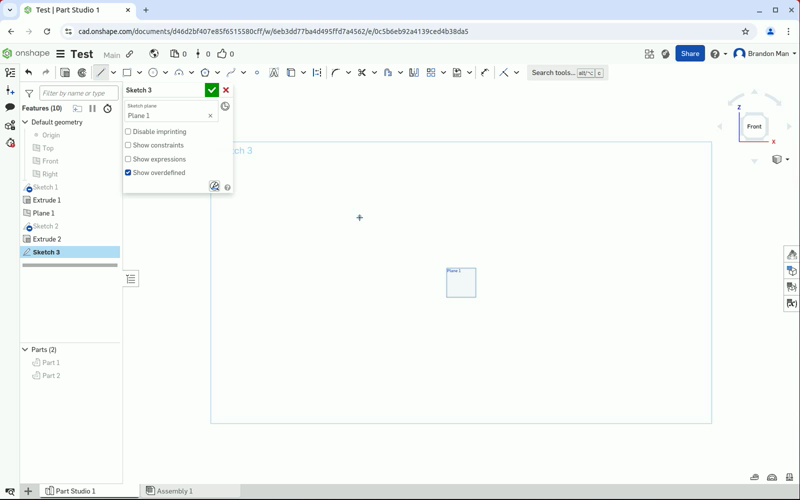
key_down(shift)
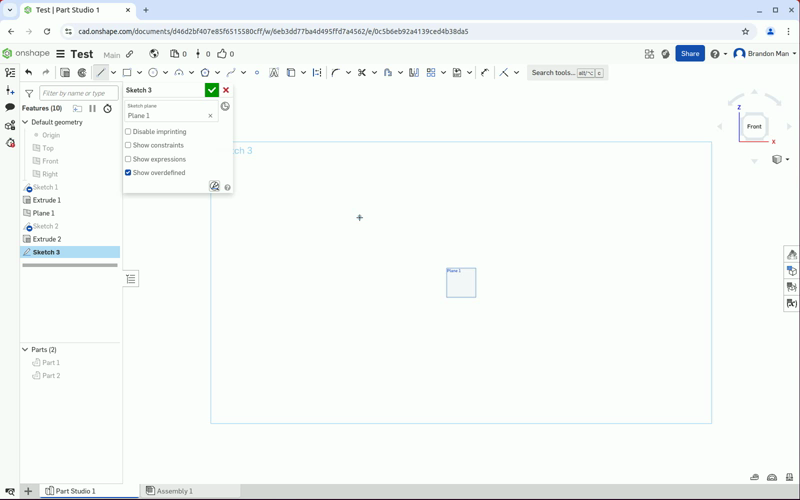
mouse_move(389, 217)
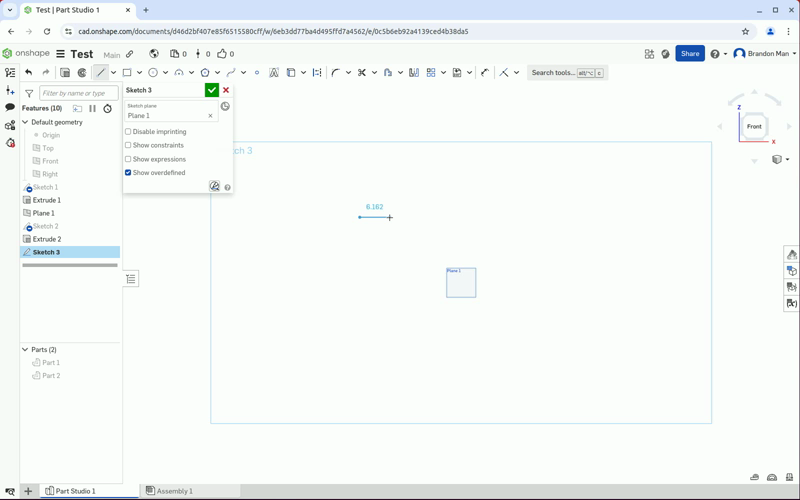
mouse_move(374, 217)
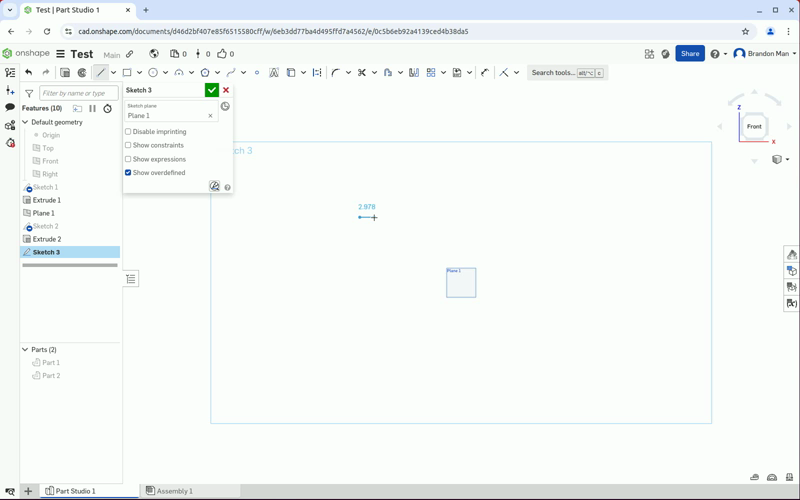
click(374, 217)
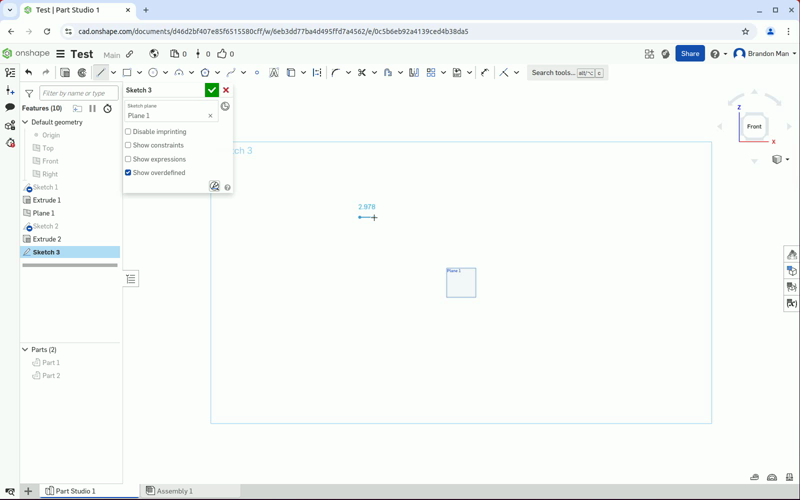
key_up(shift)
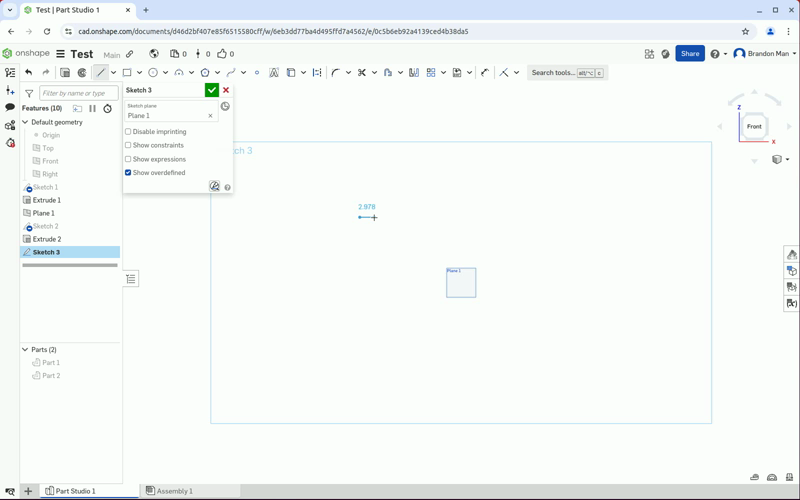
key_down(shift)
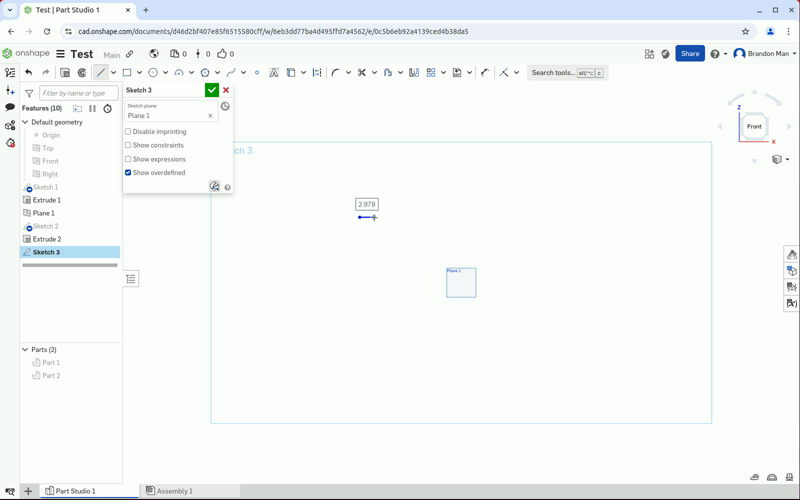
mouse_move(404, 217)
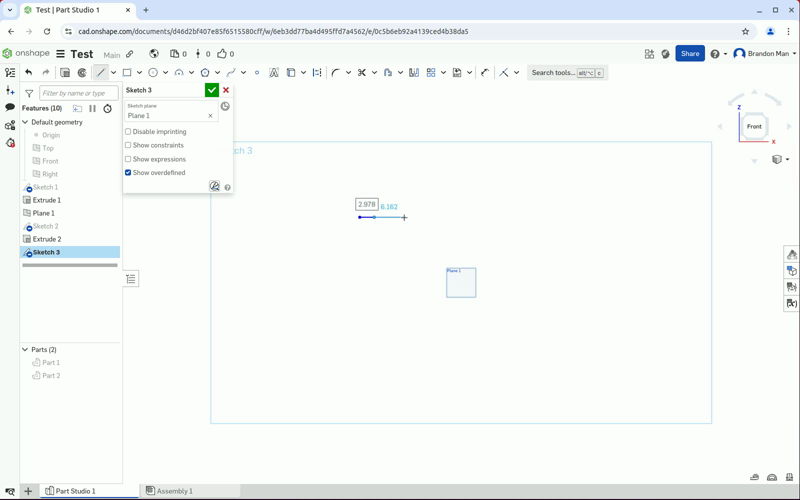
mouse_move(374, 188)
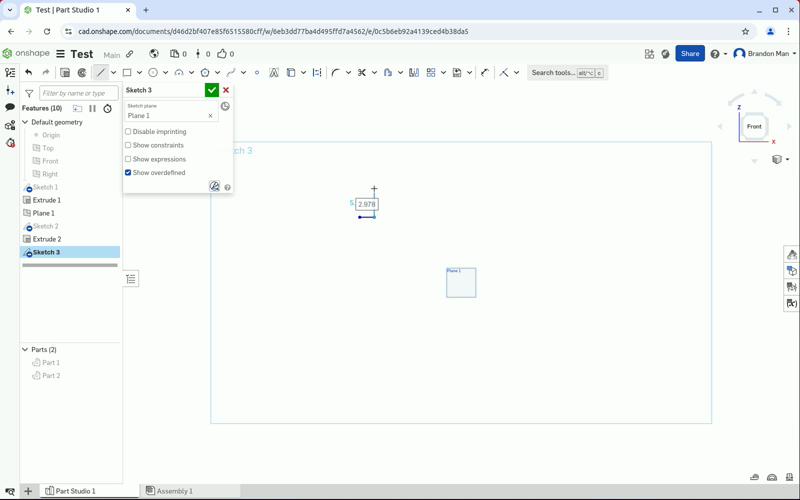
click(374, 188)
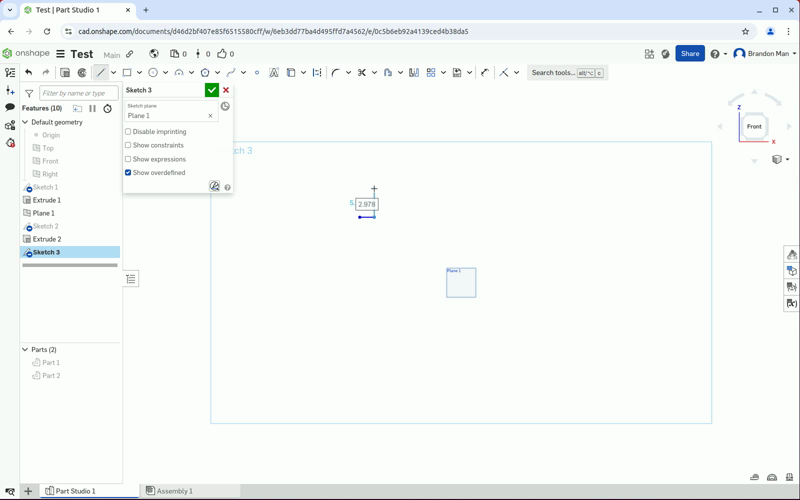
key_up(shift)
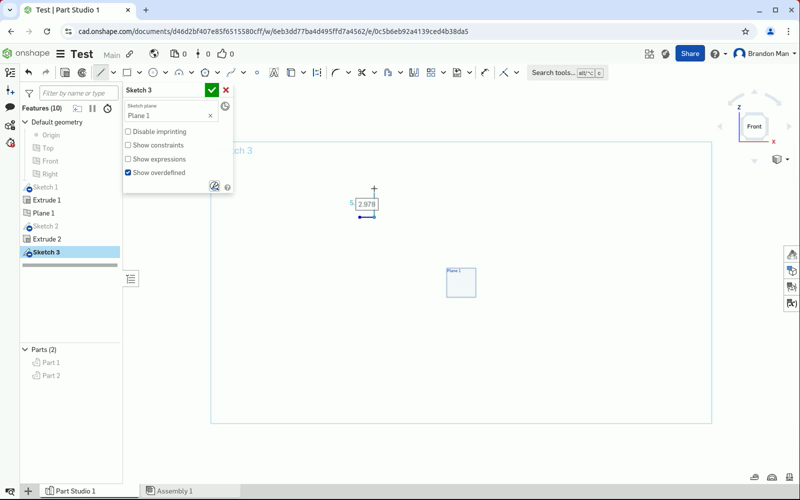
key_down(shift)
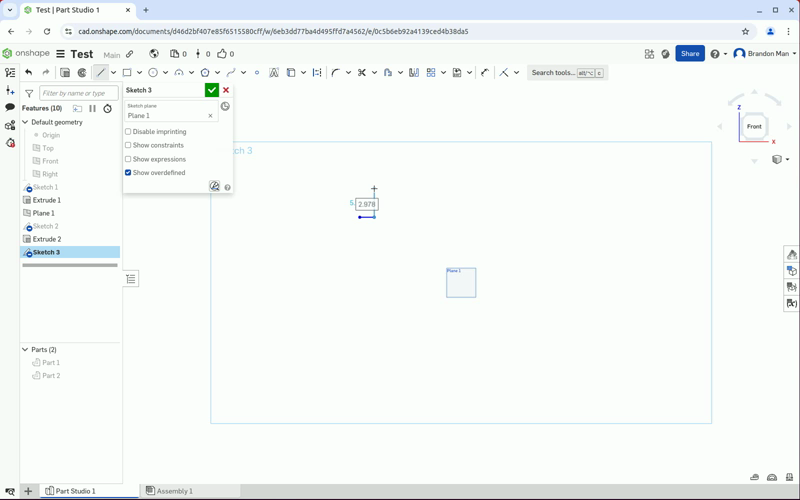
mouse_move(404, 188)
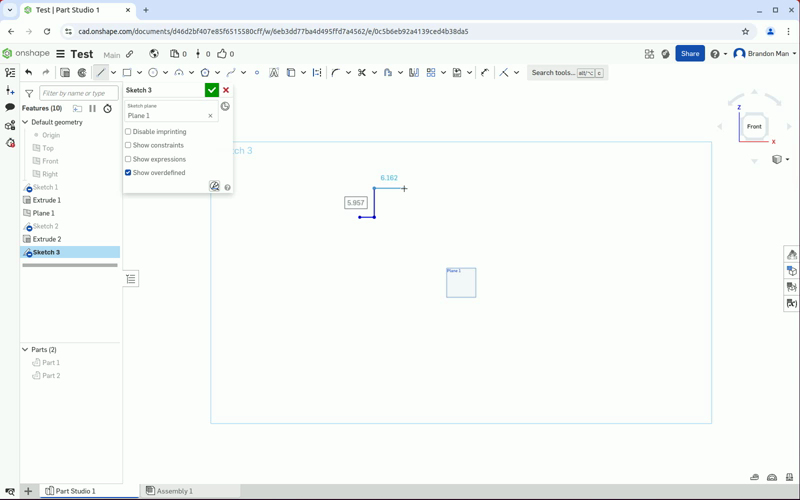
mouse_move(359, 188)
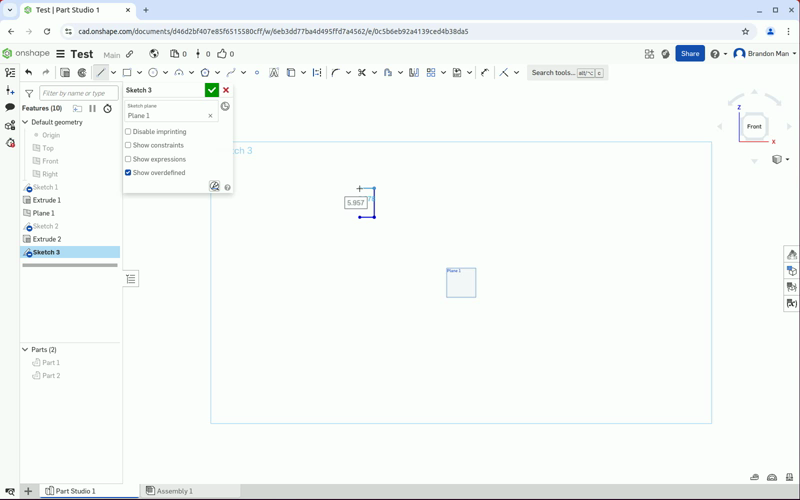
click(359, 188)
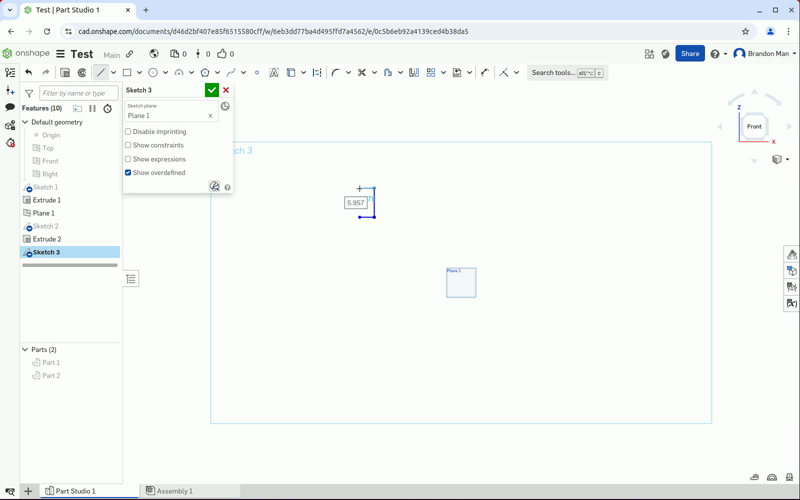
key_up(shift)
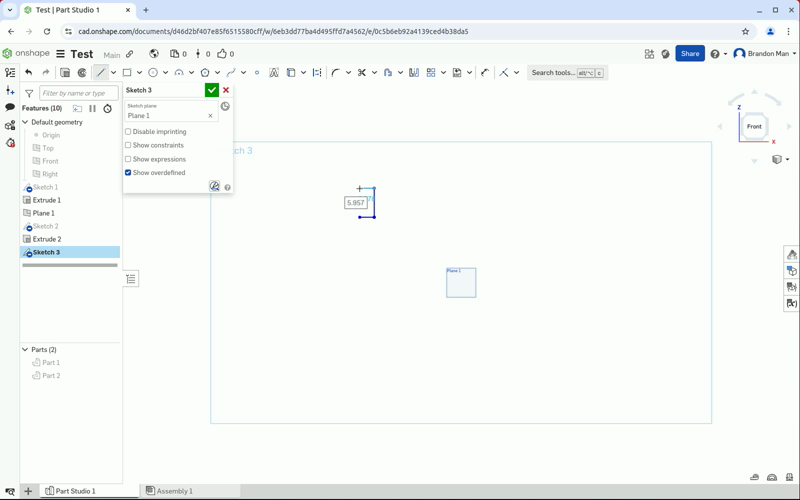
mouse_move(389, 188)
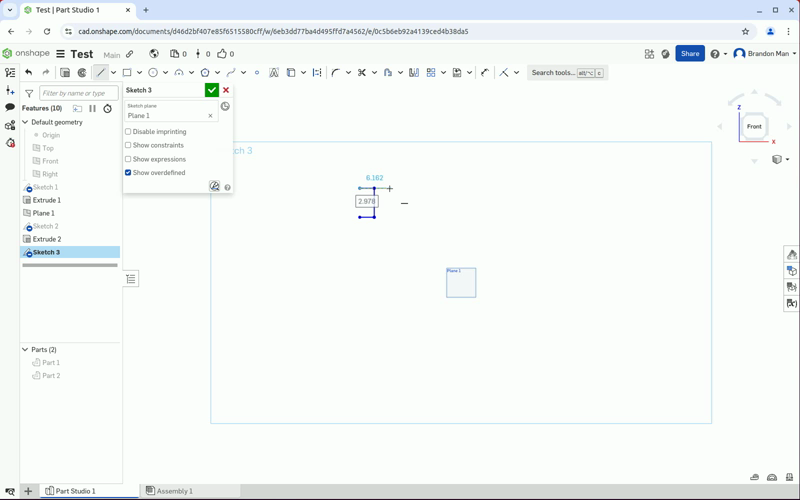
key_down(shift)
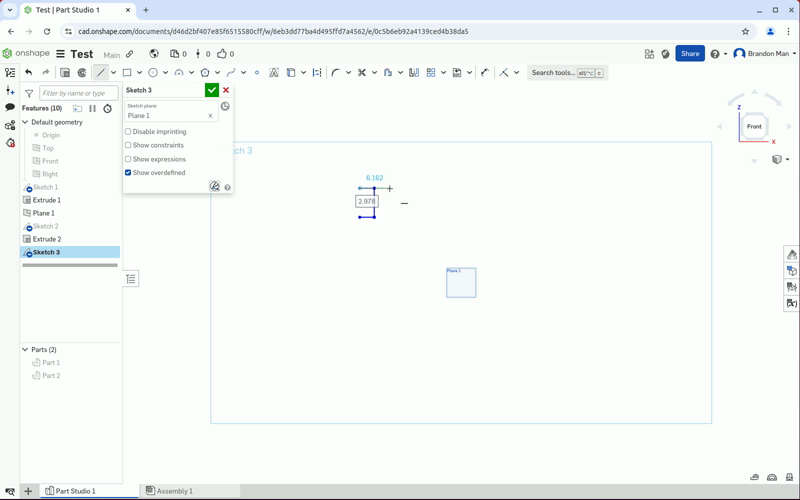
mouse_move(359, 217)
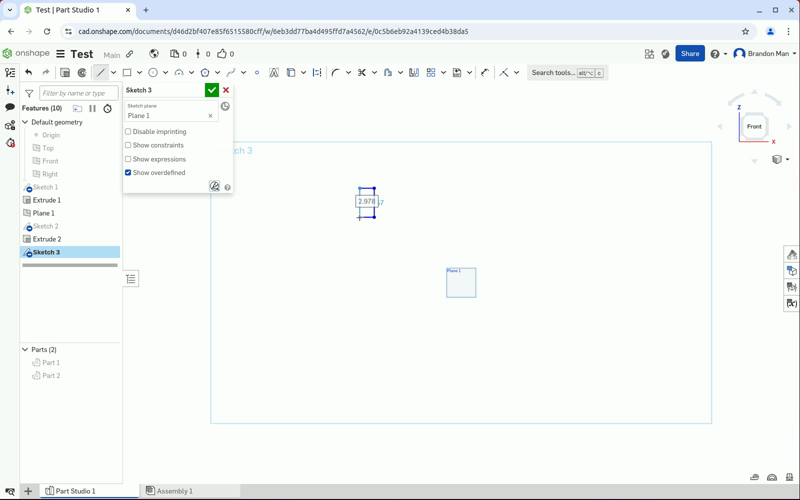
key_up(shift)
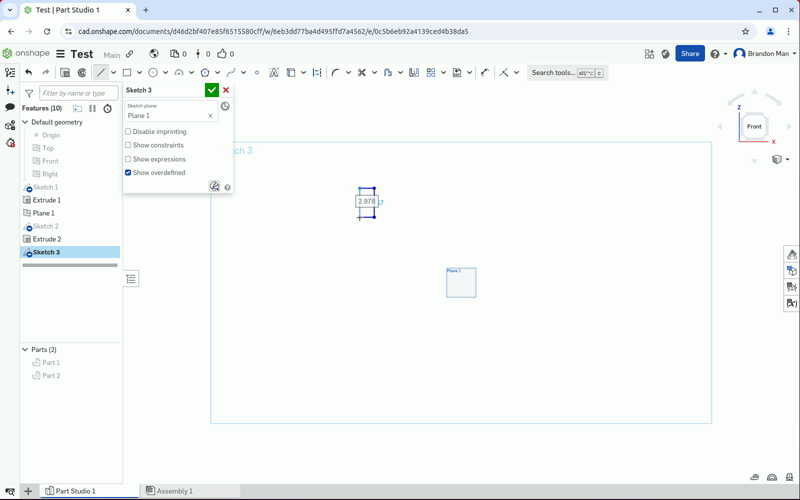
click(359, 217)
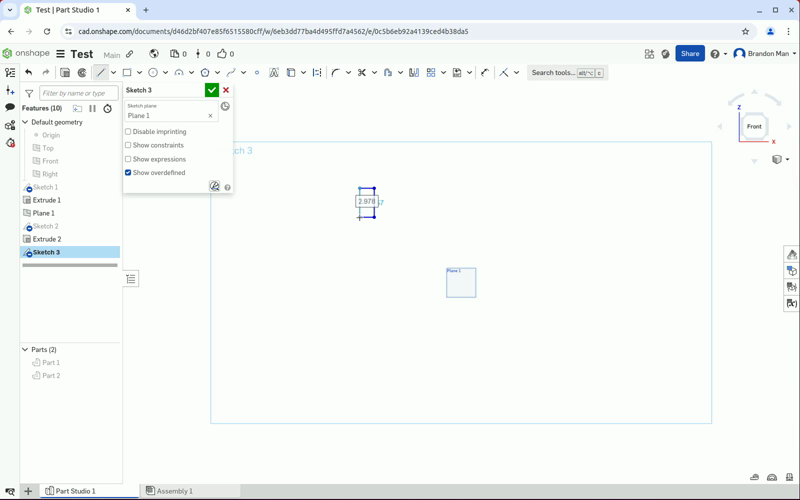
key(esc)
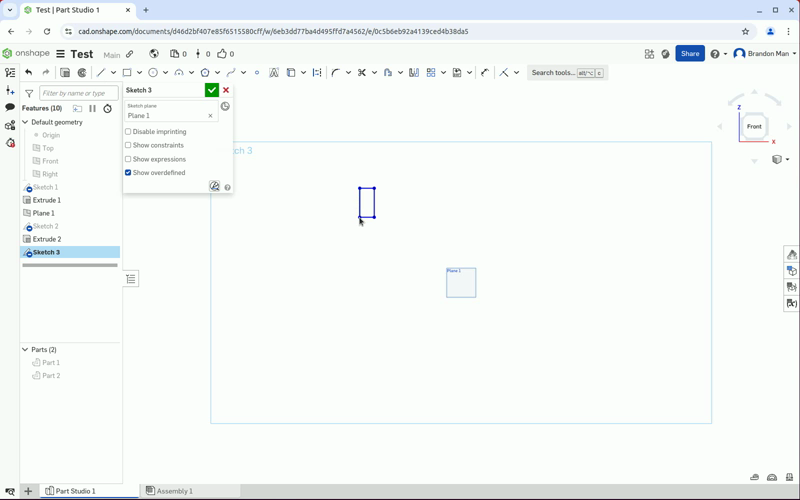
mouse_move(365, 204)
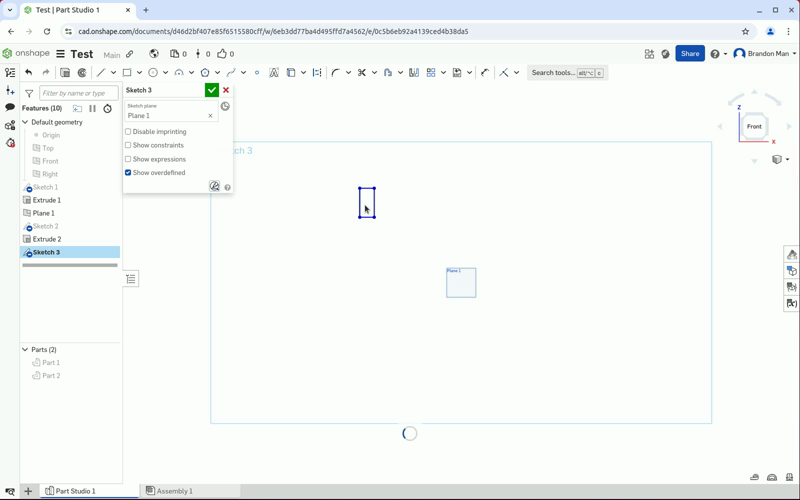
scroll(6)
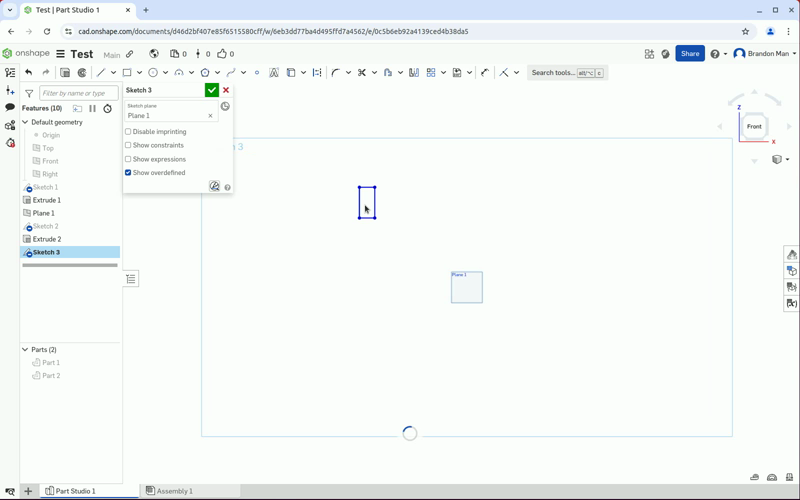
scroll(6)
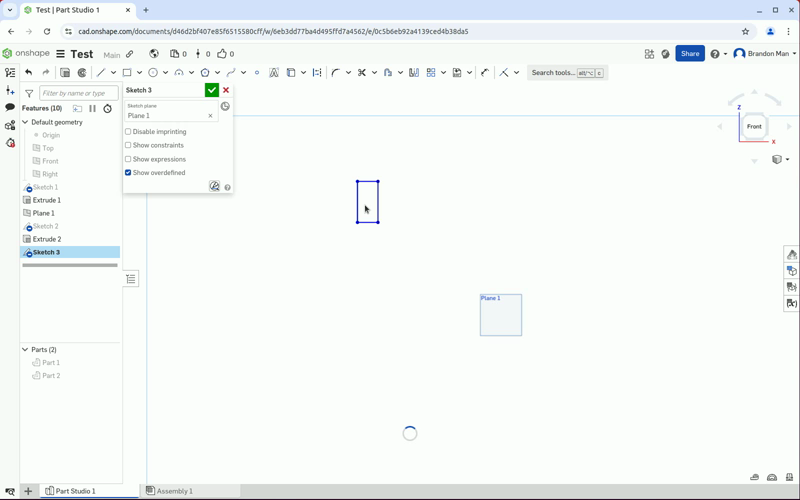
scroll(6)
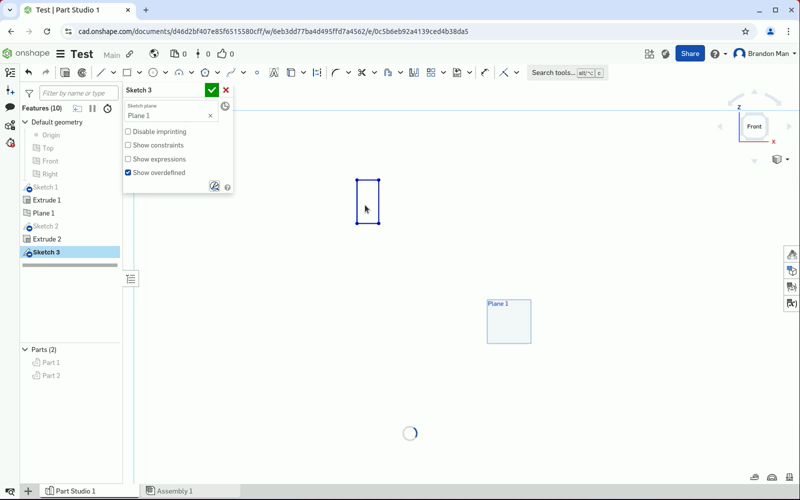
scroll(6)
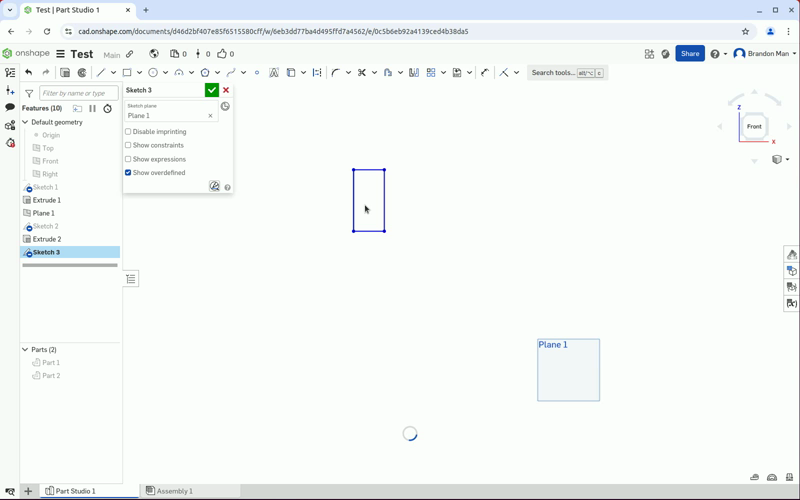
scroll(6)
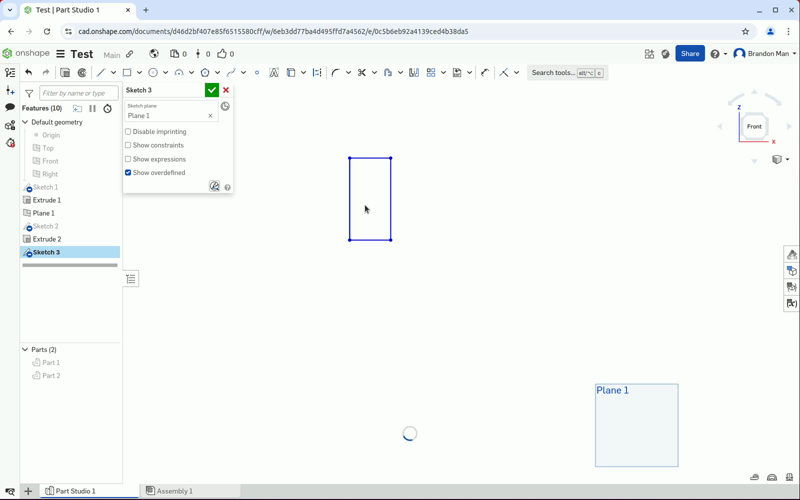
scroll(6)
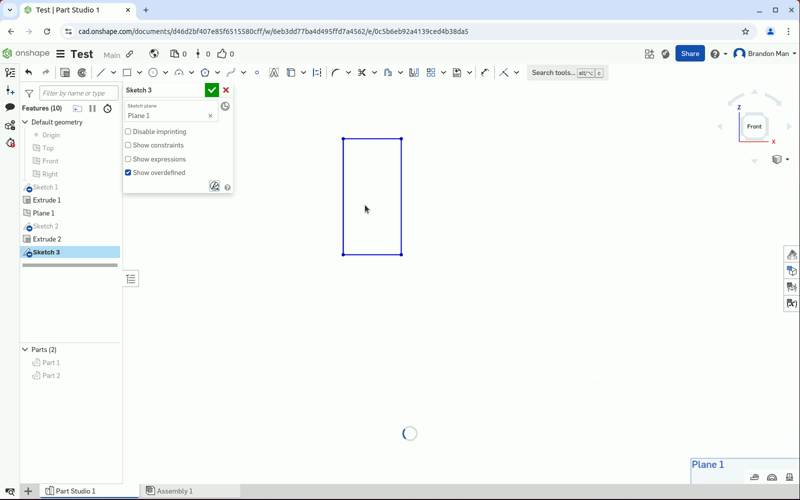
scroll(6)
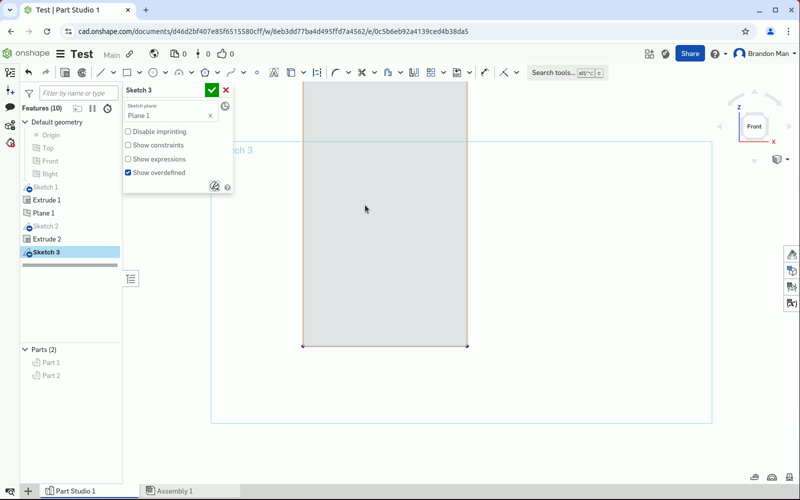
click(365, 204)
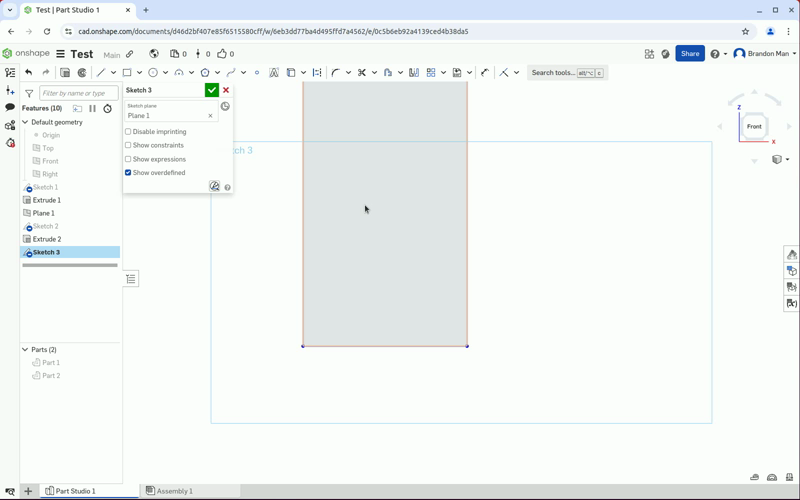
scroll(-6)
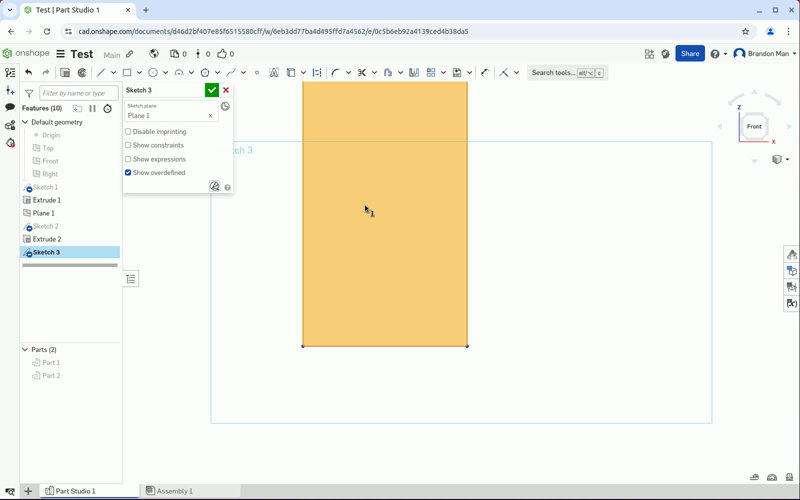
scroll(-6)
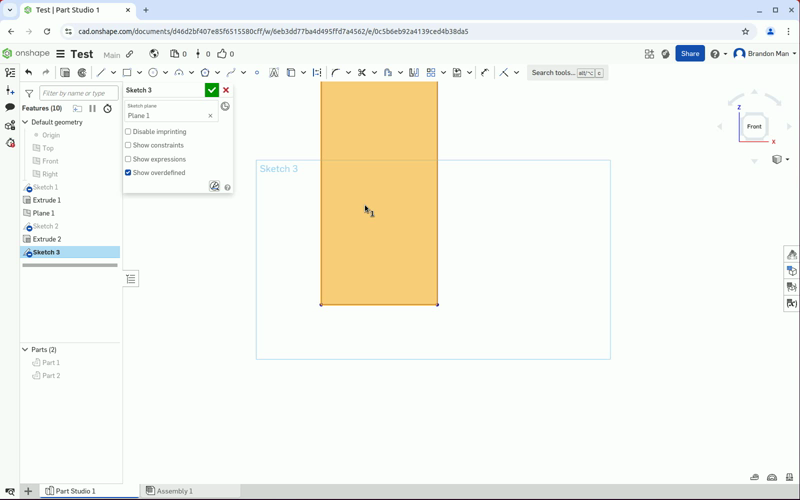
scroll(-6)
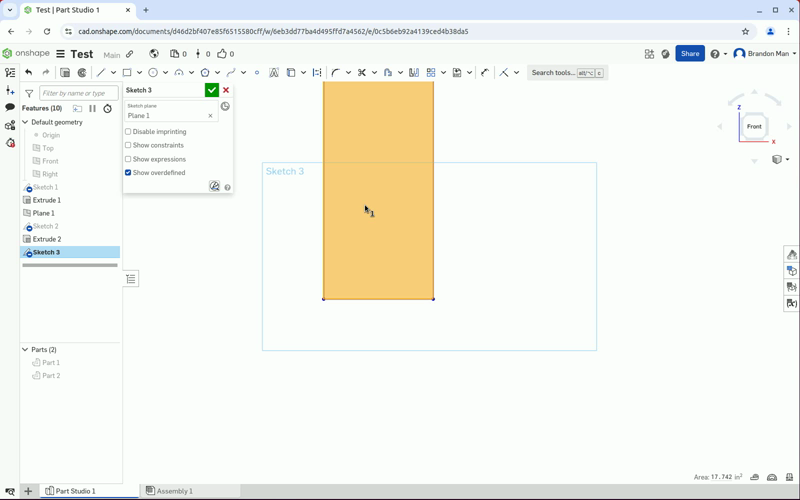
scroll(-6)
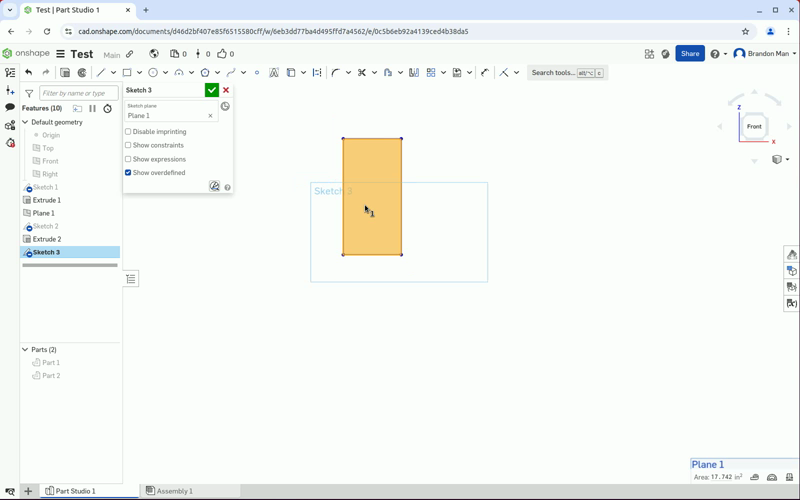
scroll(-6)
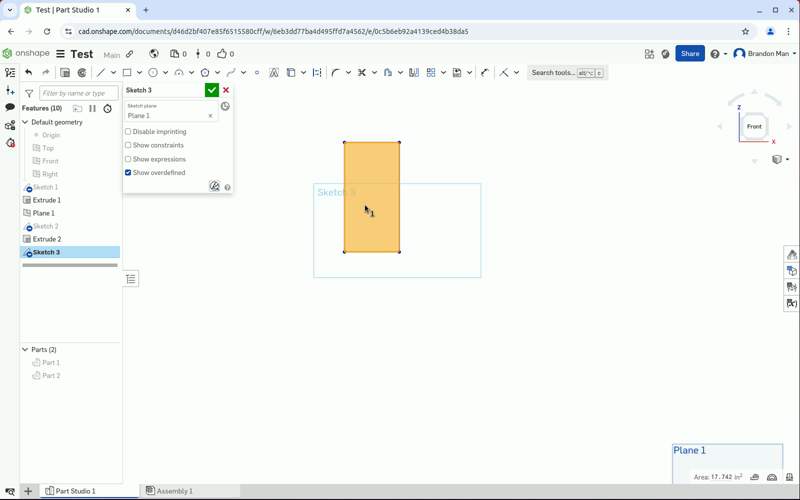
scroll(-6)
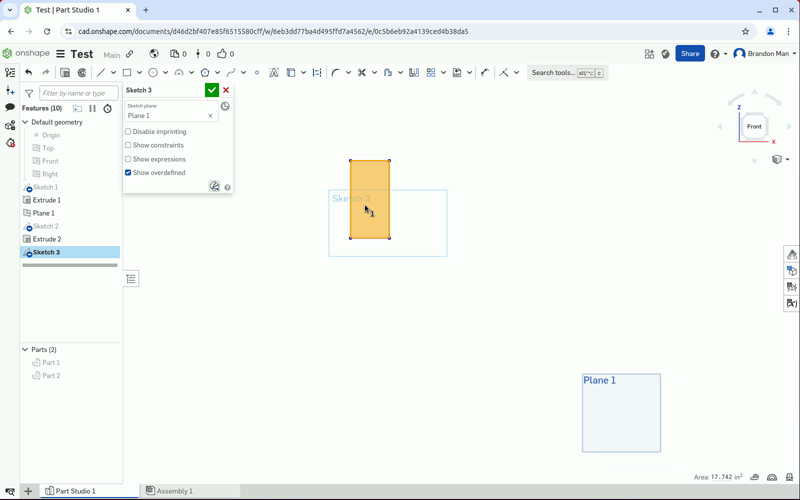
scroll(-6)
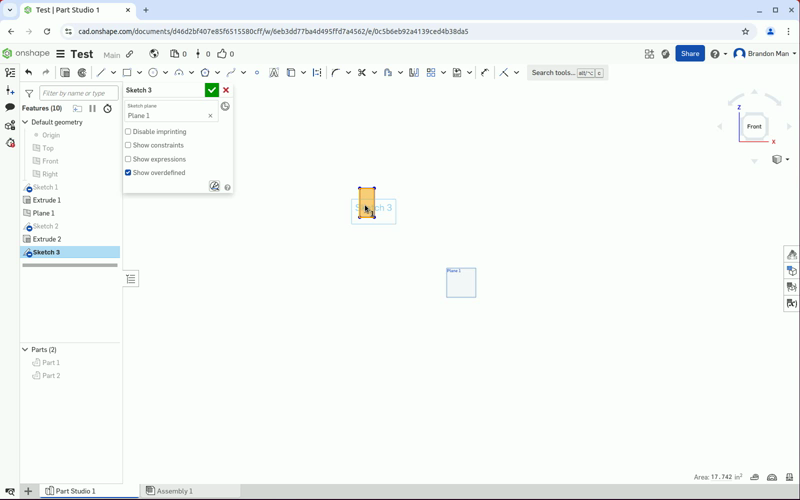
mouse_move(73, 352)
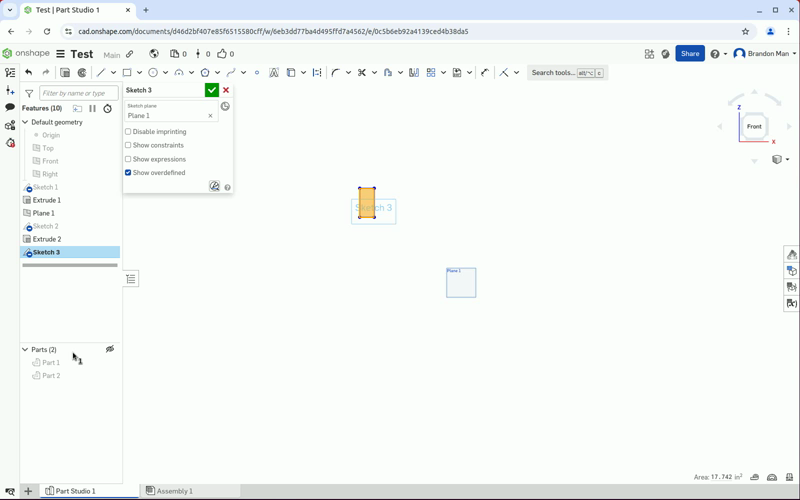
key(shift+y)
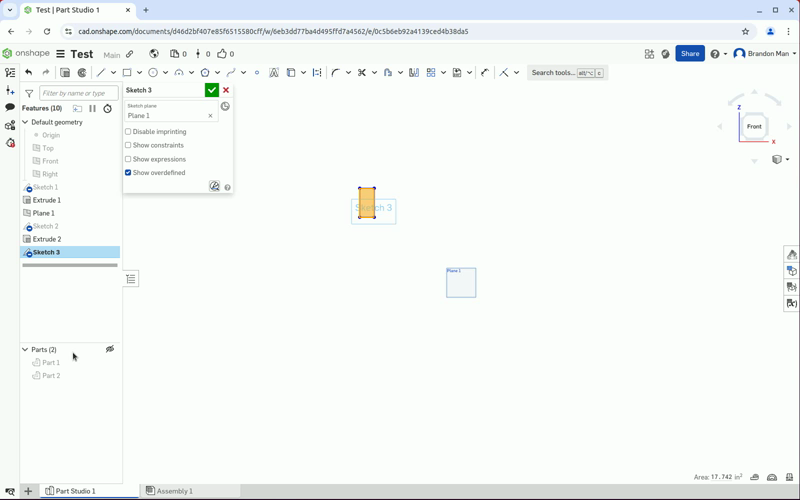
key(shift+e)
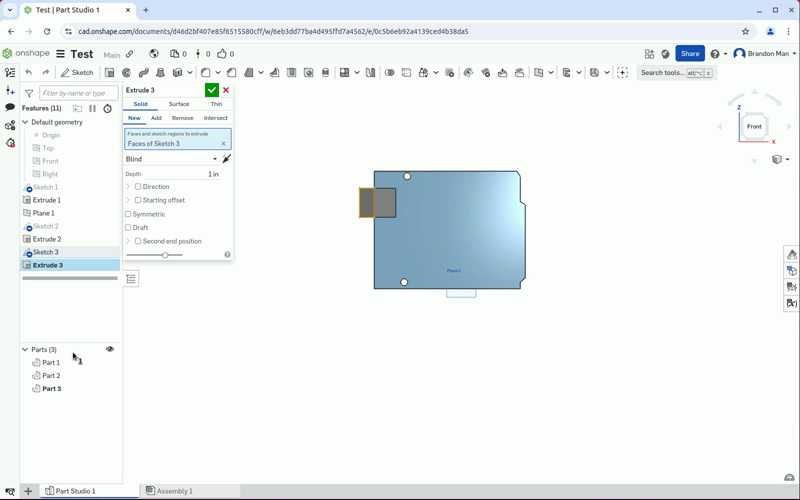
mouse_move(143, 106)
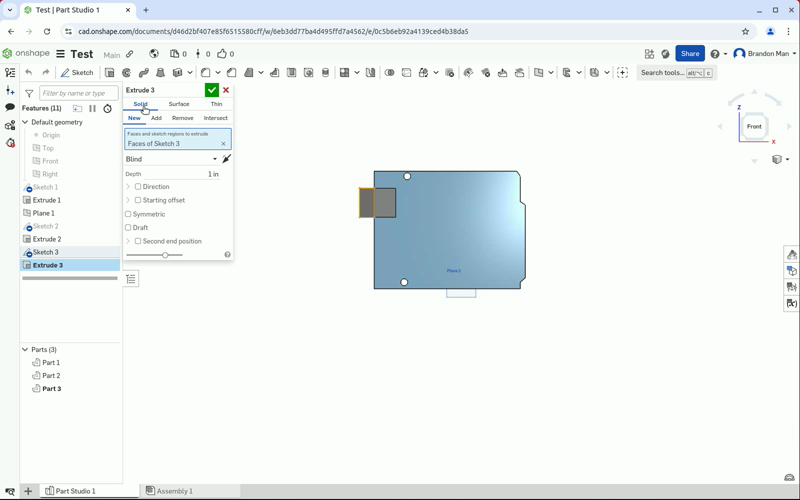
click(143, 106)
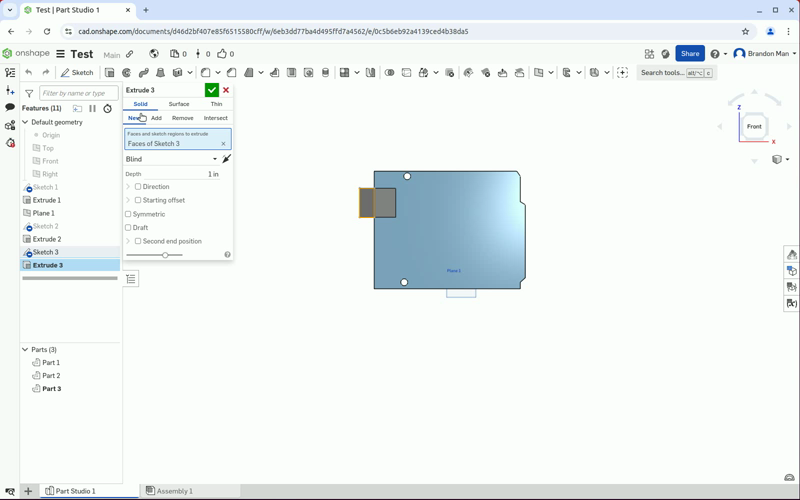
mouse_move(137, 120)
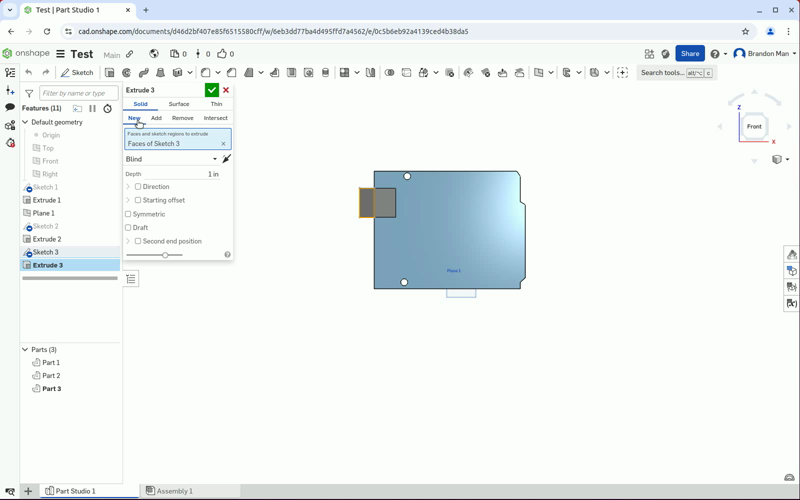
click(137, 120)
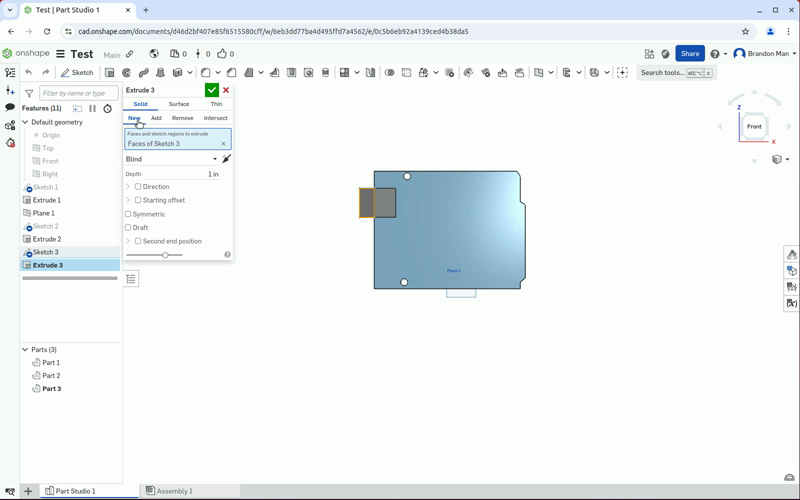
key(tab, 4)
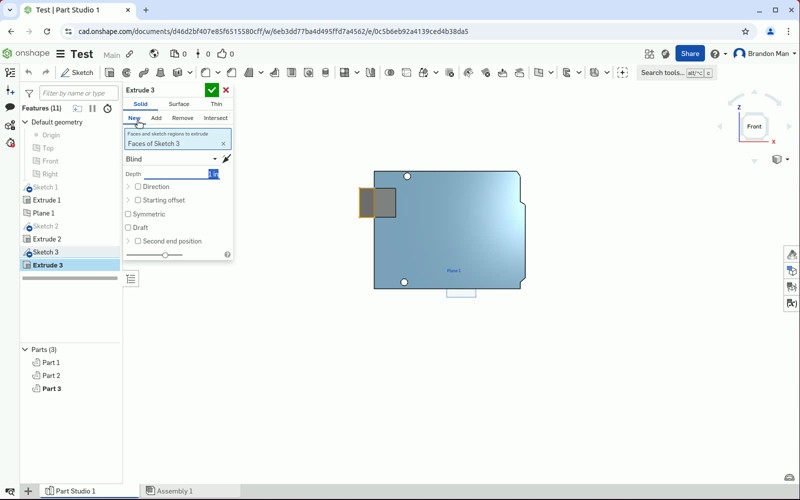
text(4.333)
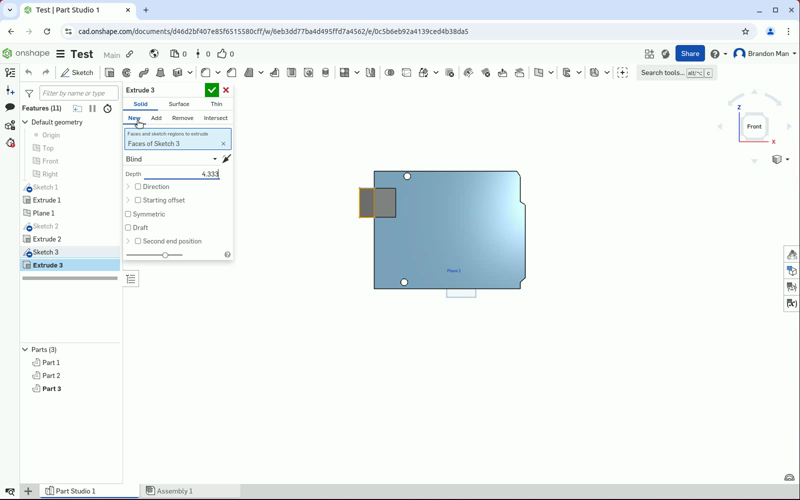
key(enter)
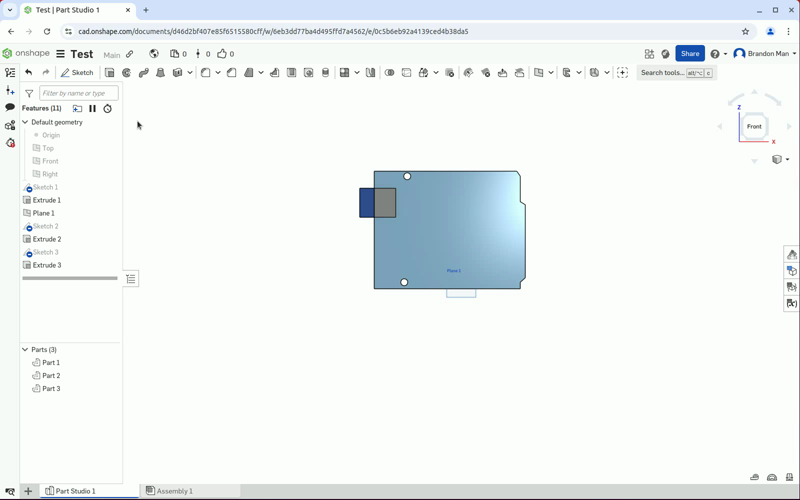
key(shift+h)
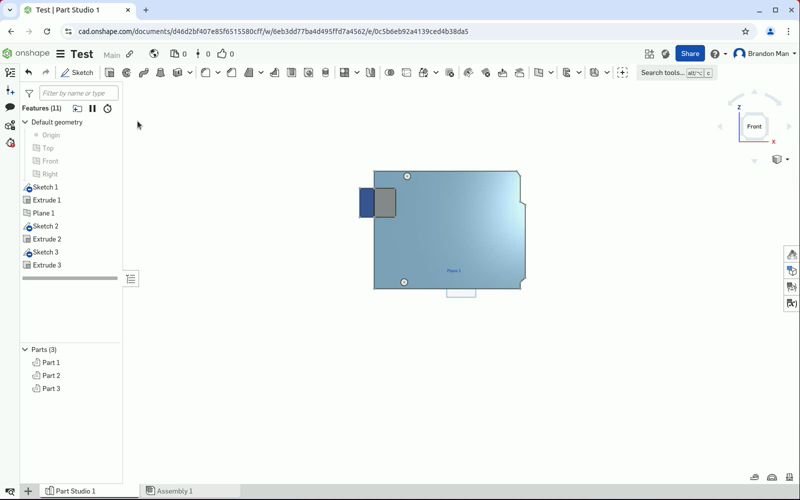
key(shift+h)
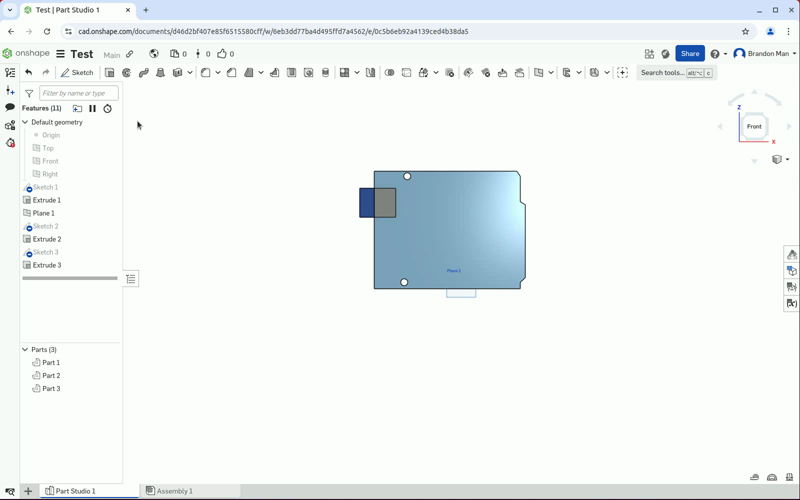
mouse_move(73, 189)
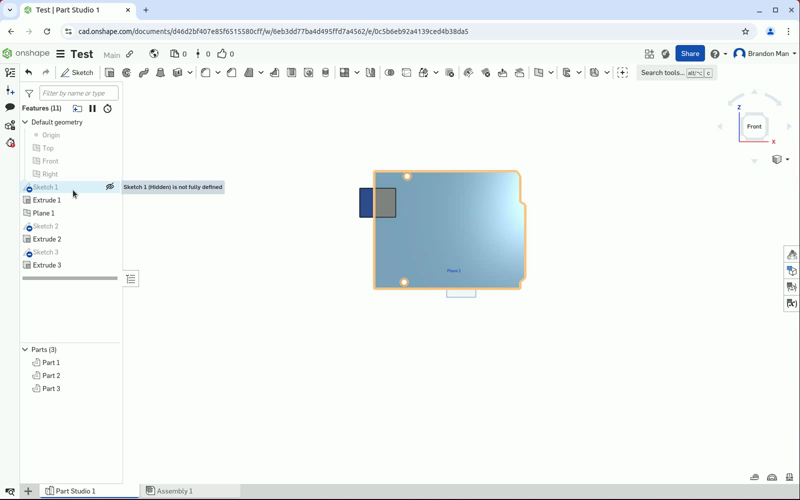
click(73, 189)
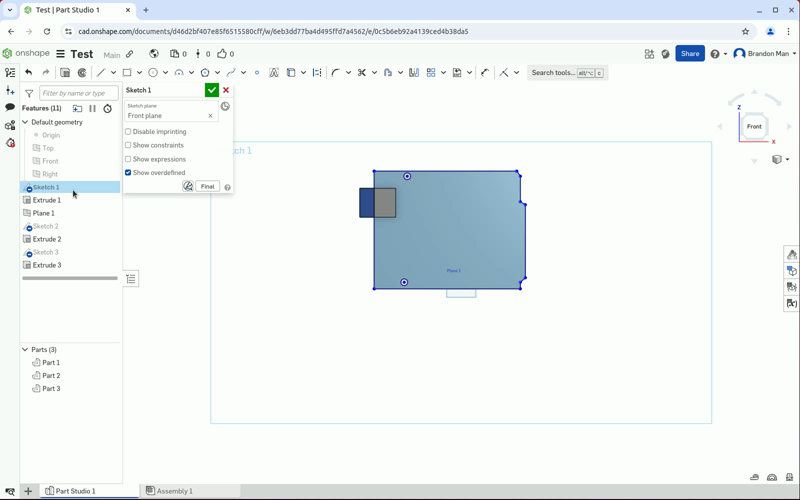
mouse_move(229, 92)
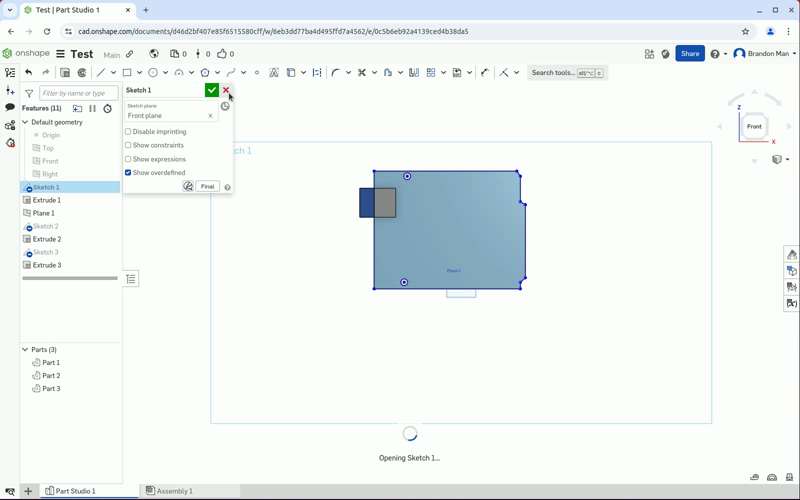
click(229, 92)
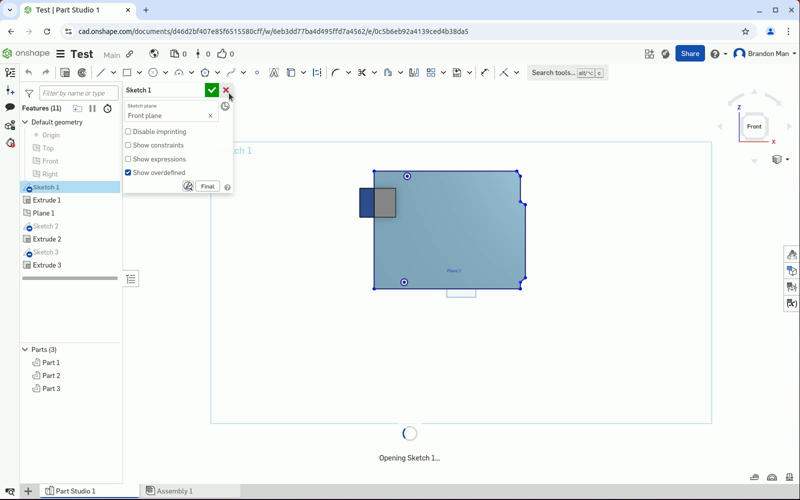
key(shift+s)
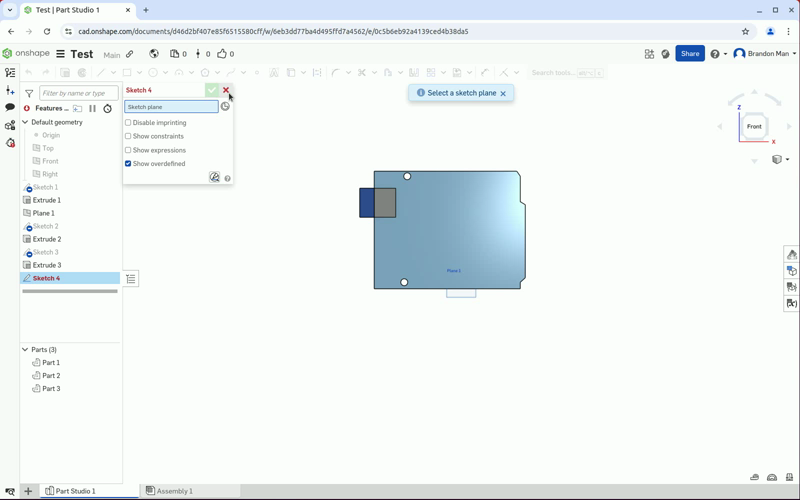
mouse_move(73, 215)
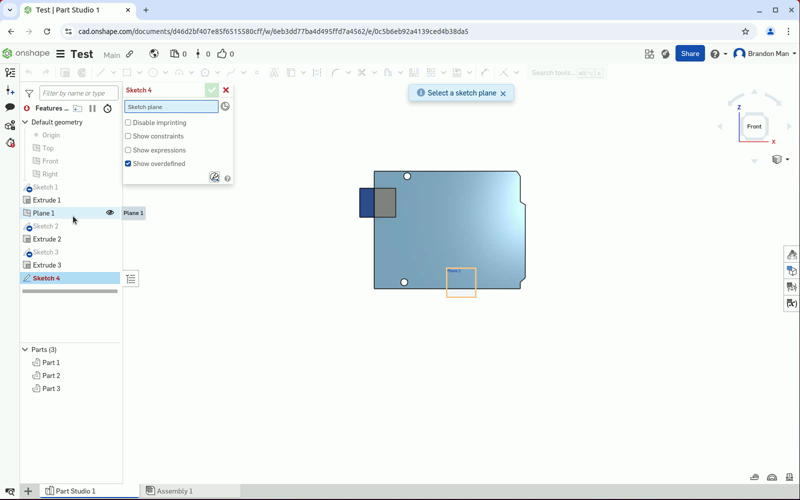
click(73, 215)
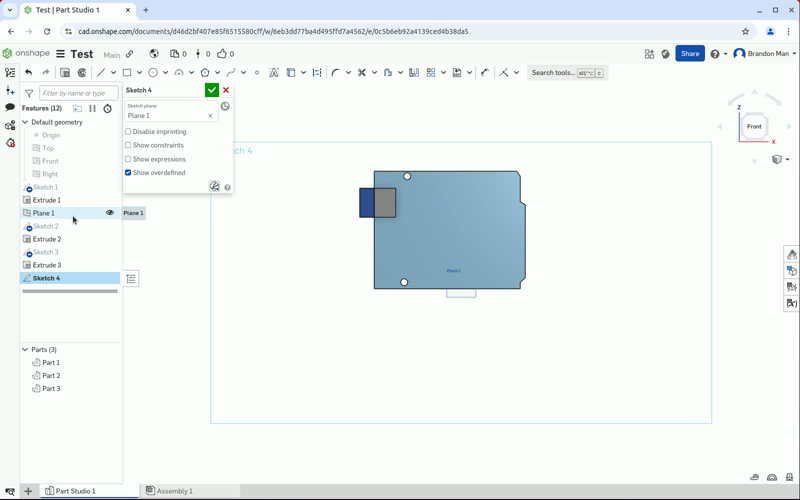
mouse_move(73, 352)
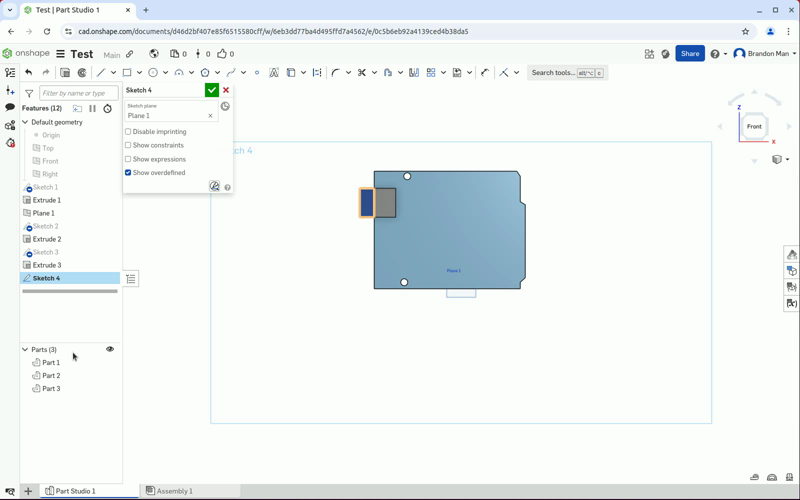
key(y)
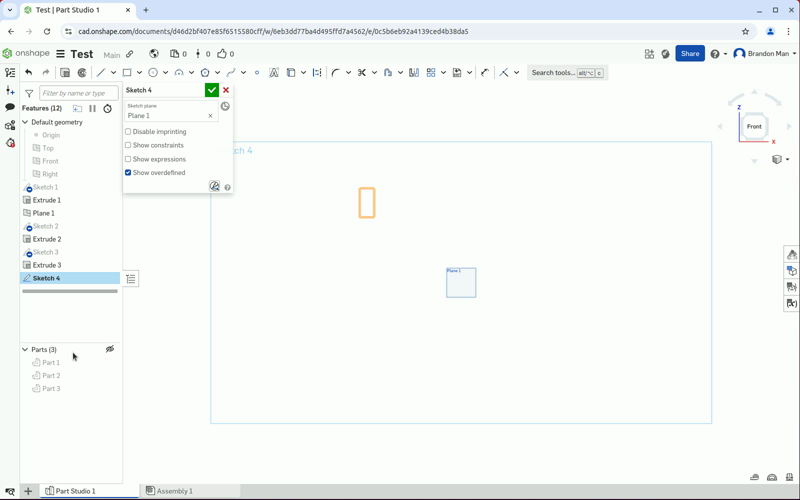
key(l)
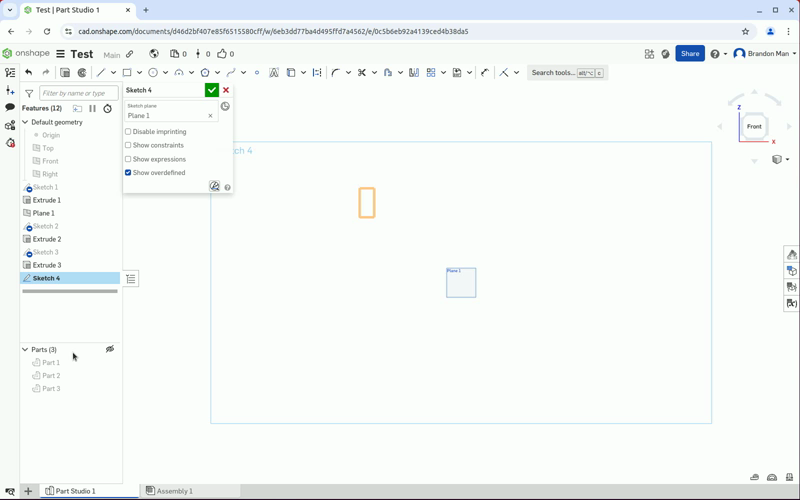
key_down(shift)
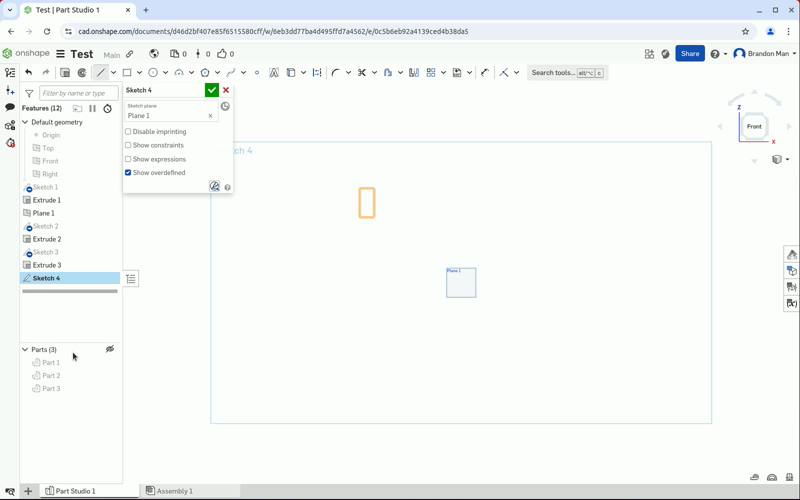
mouse_move(369, 281)
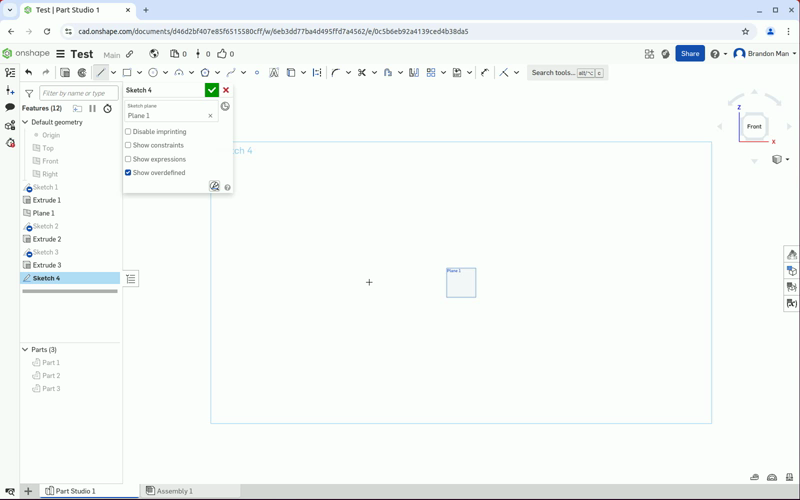
click(369, 281)
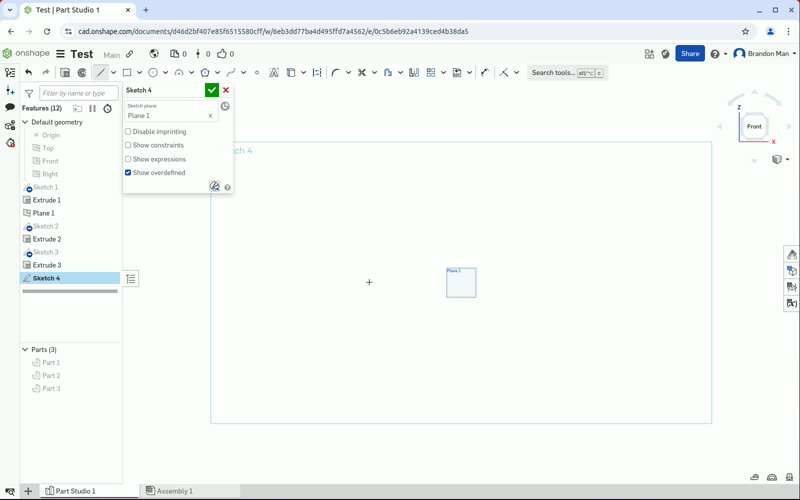
key_up(shift)
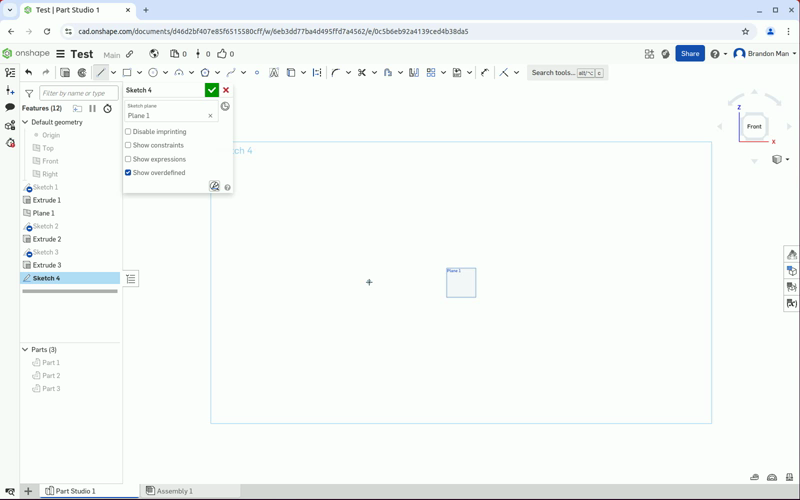
key_down(shift)
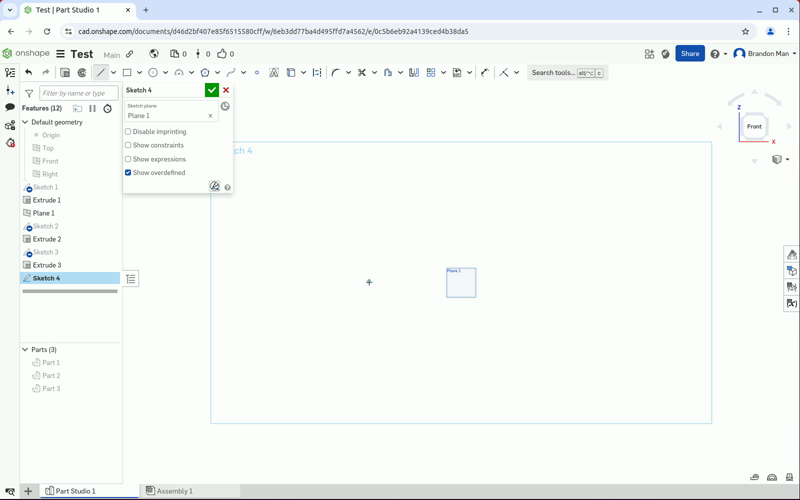
mouse_move(399, 281)
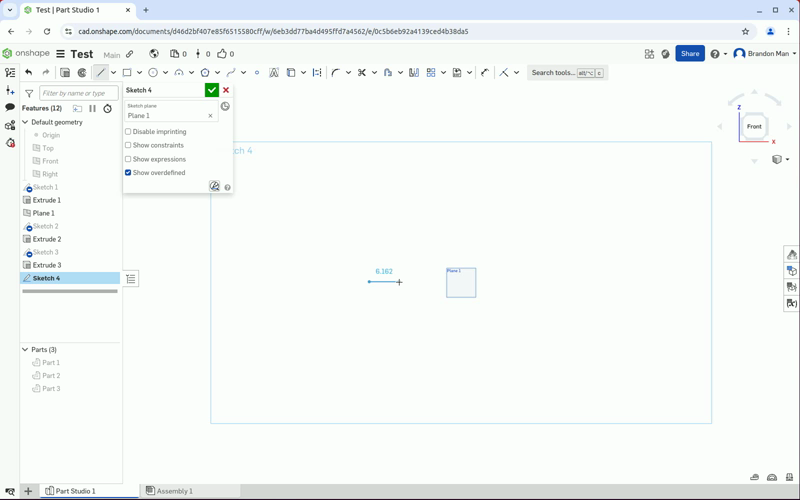
mouse_move(373, 281)
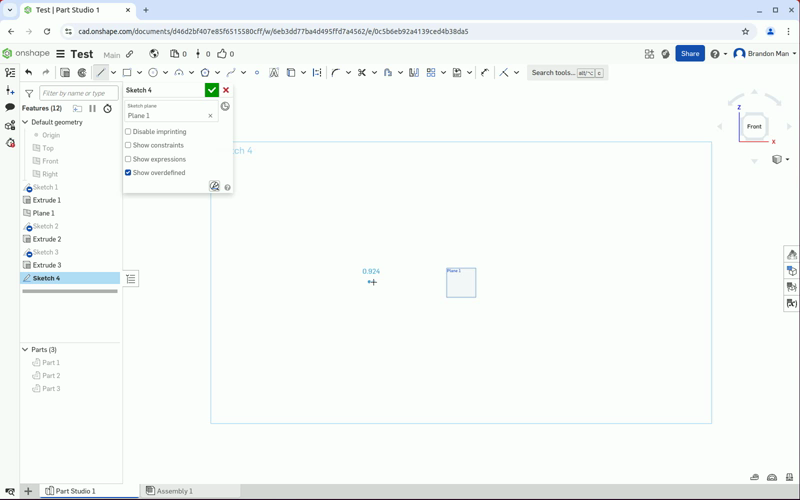
scroll(6)
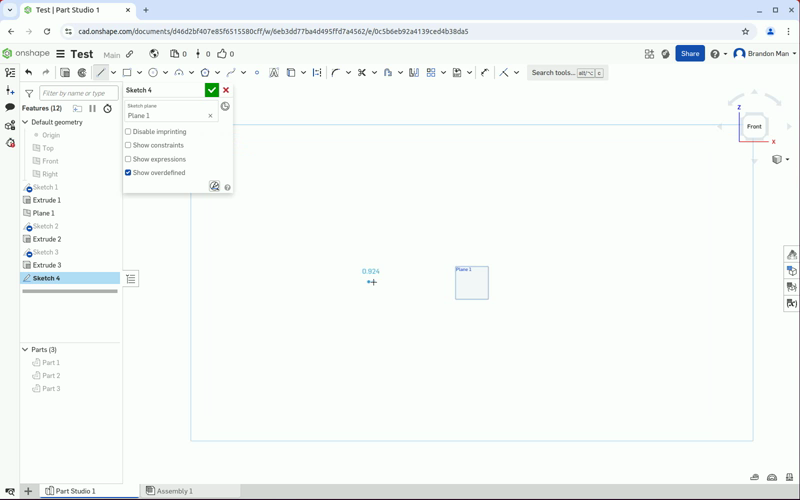
scroll(6)
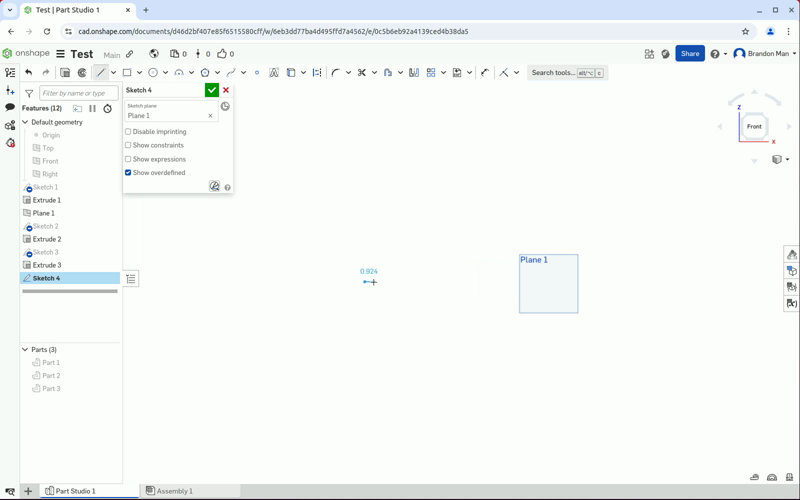
scroll(6)
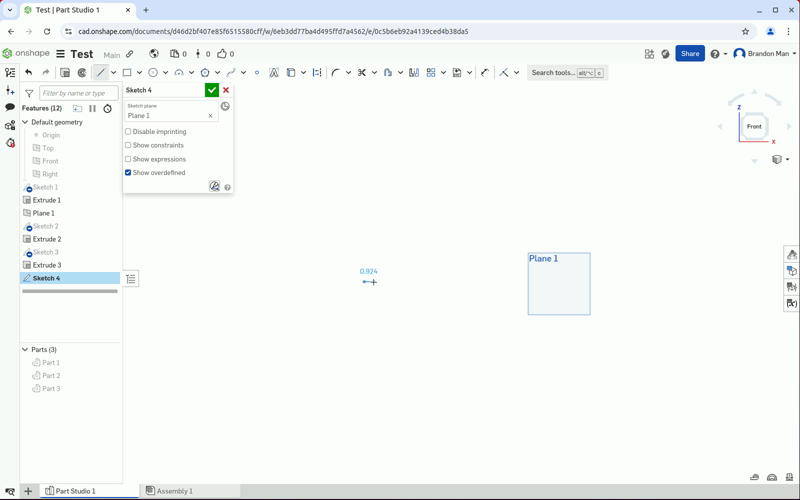
scroll(6)
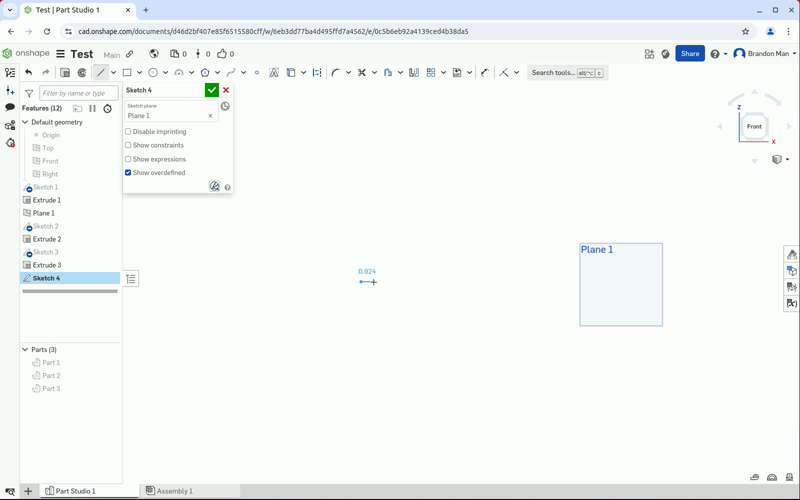
scroll(6)
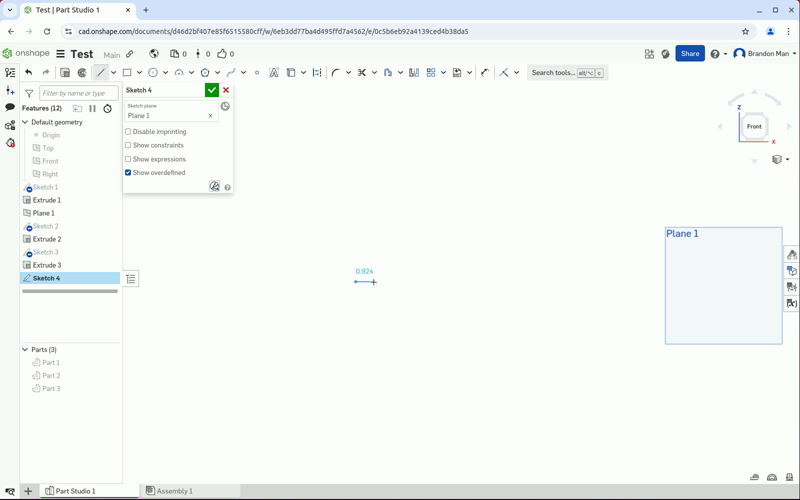
scroll(6)
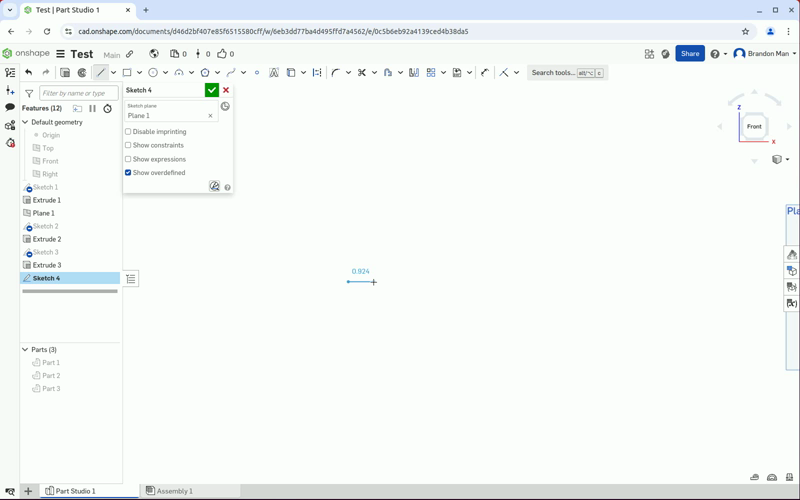
scroll(6)
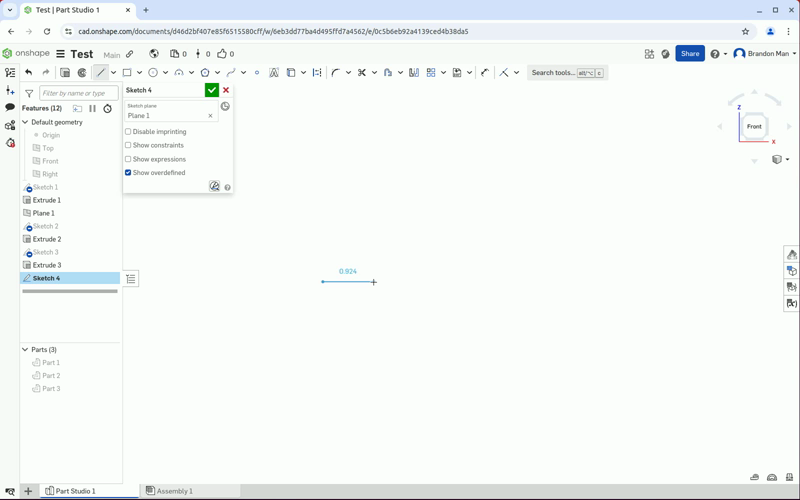
click(373, 281)
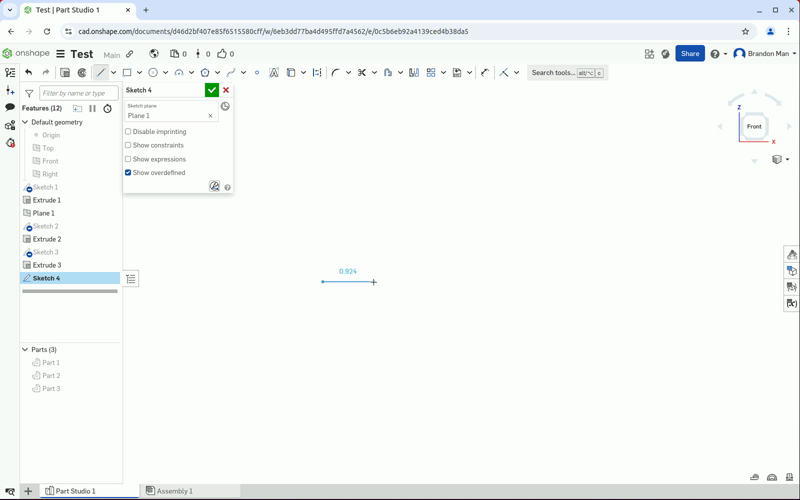
scroll(-6)
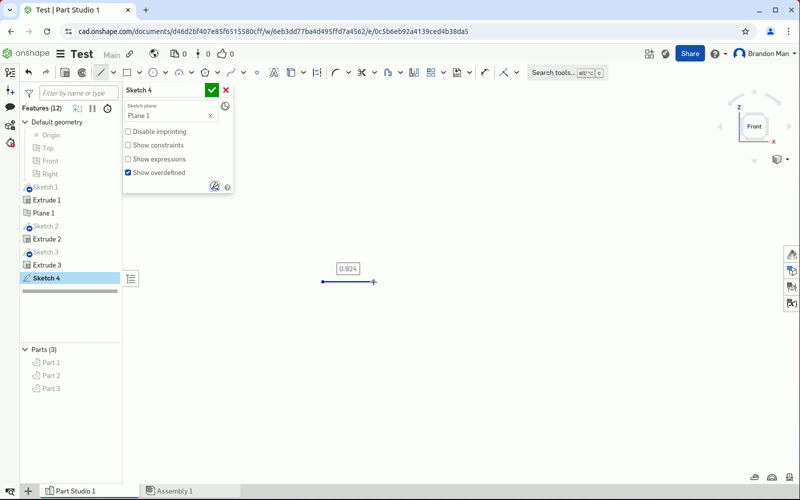
scroll(-6)
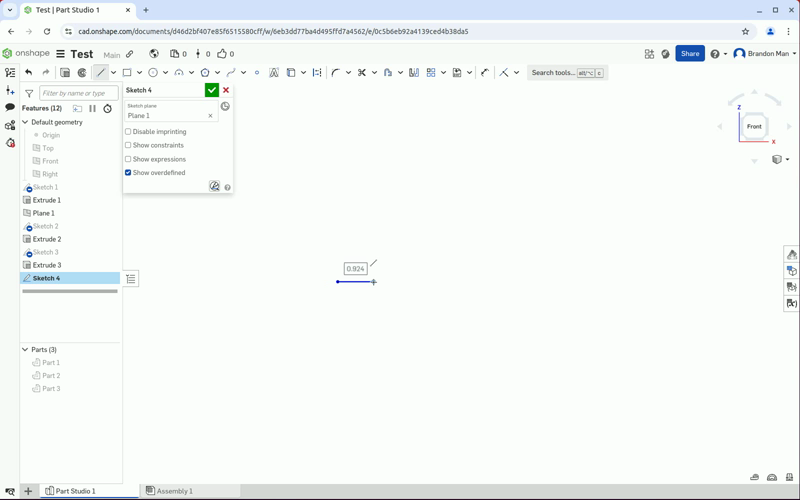
scroll(-6)
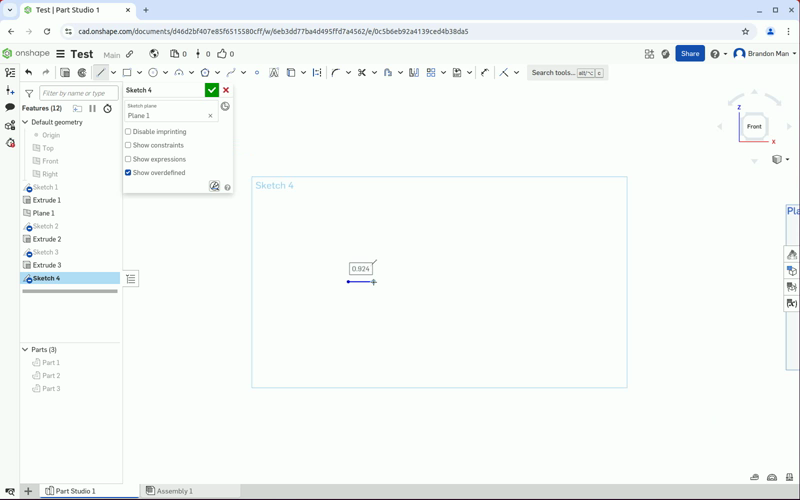
scroll(-6)
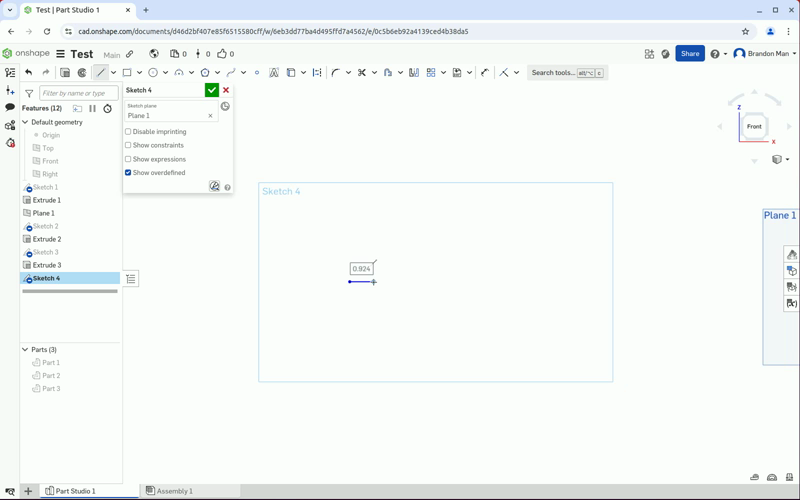
scroll(-6)
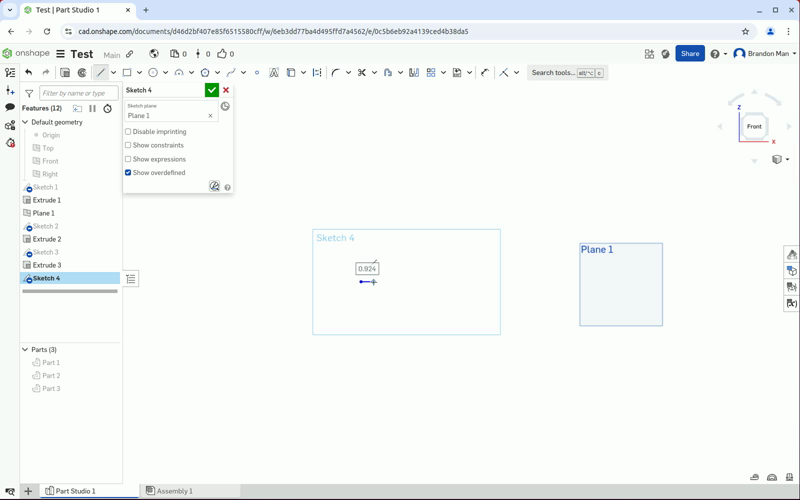
scroll(-6)
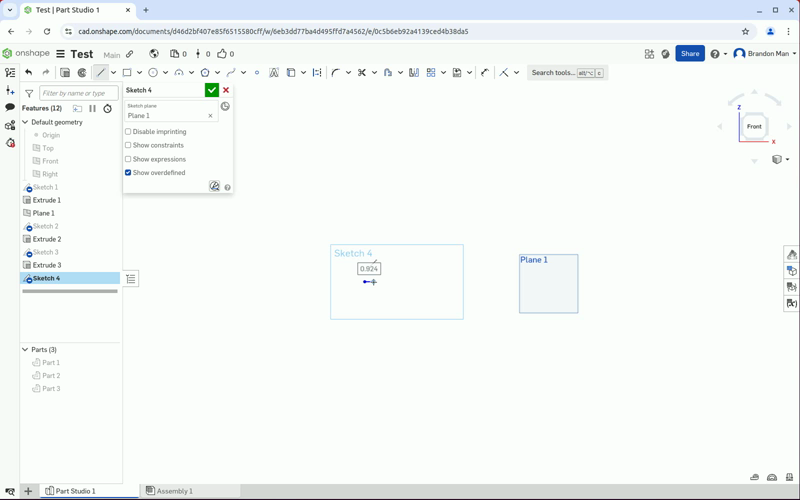
scroll(-6)
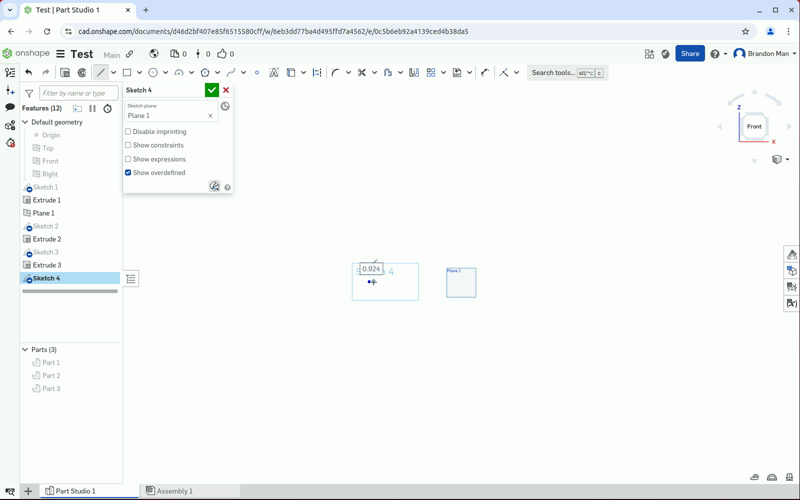
key_up(shift)
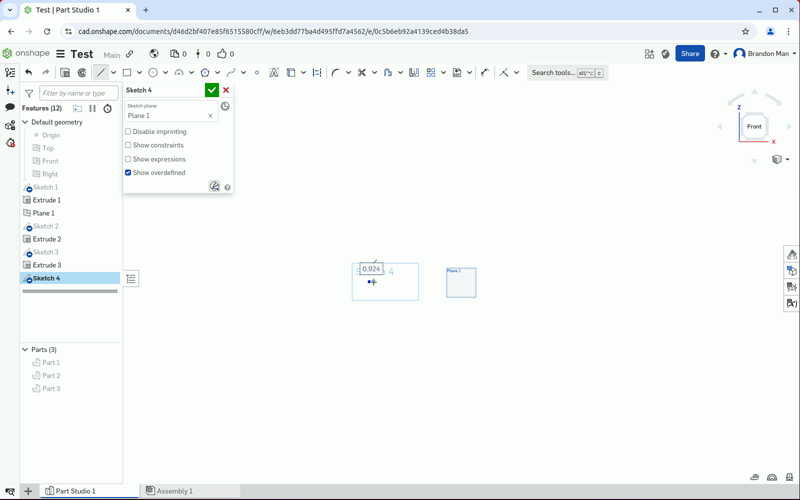
key_down(shift)
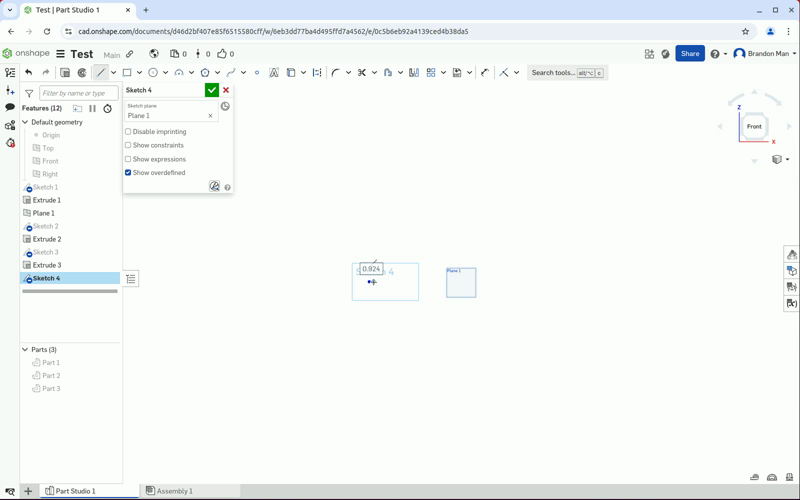
mouse_move(403, 281)
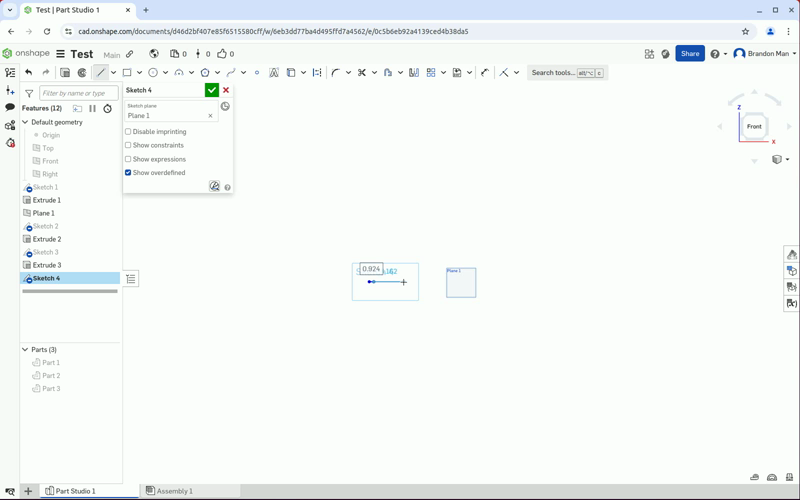
mouse_move(373, 260)
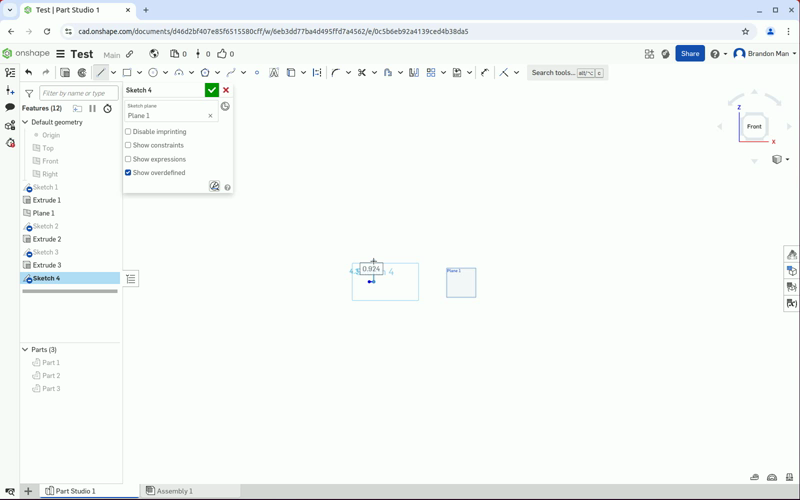
click(373, 260)
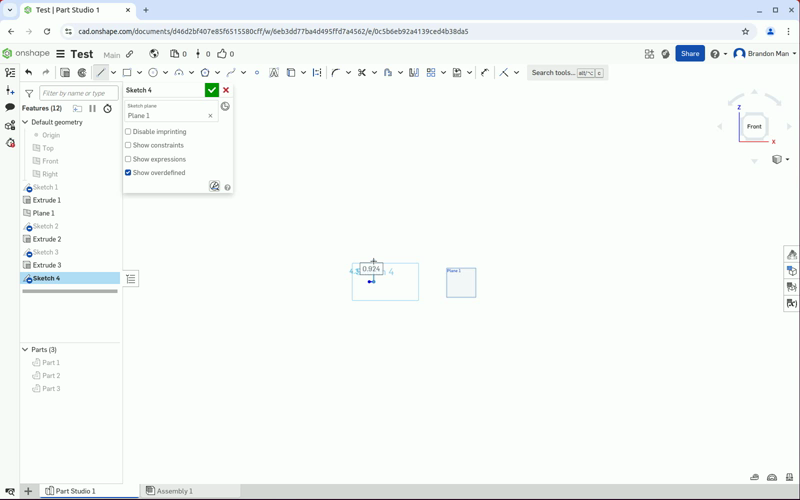
key_up(shift)
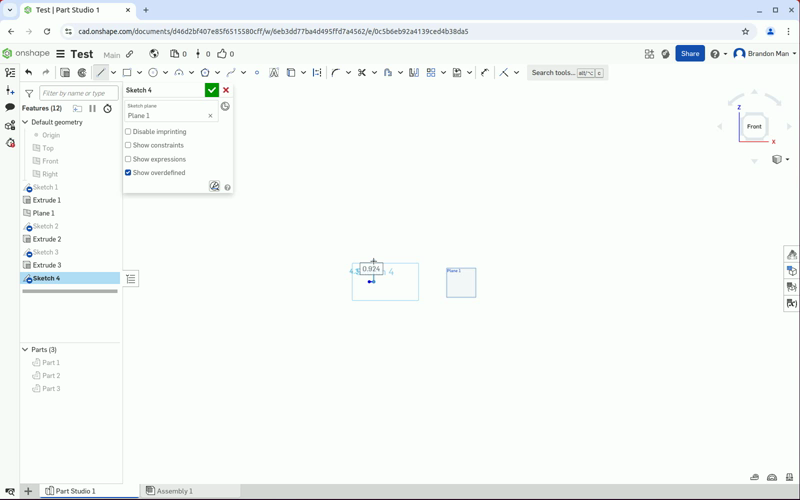
key_down(shift)
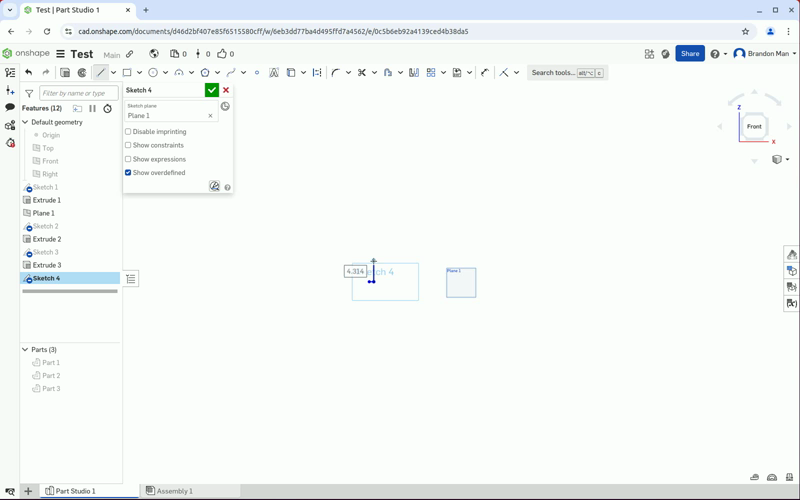
mouse_move(403, 260)
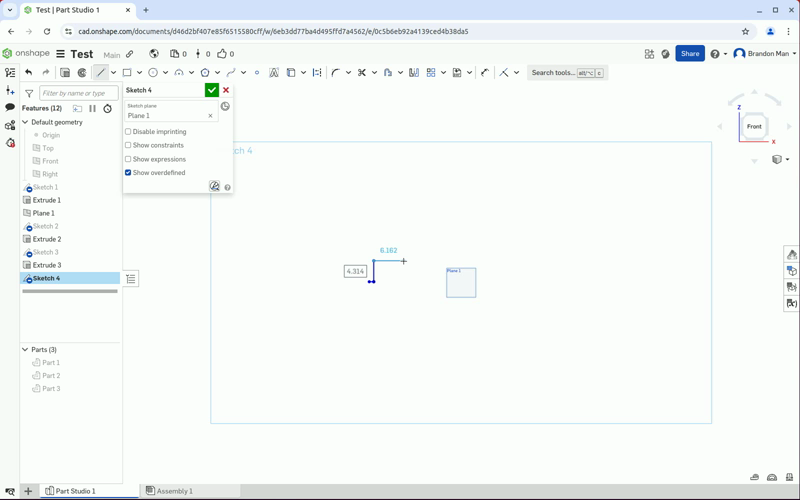
mouse_move(369, 260)
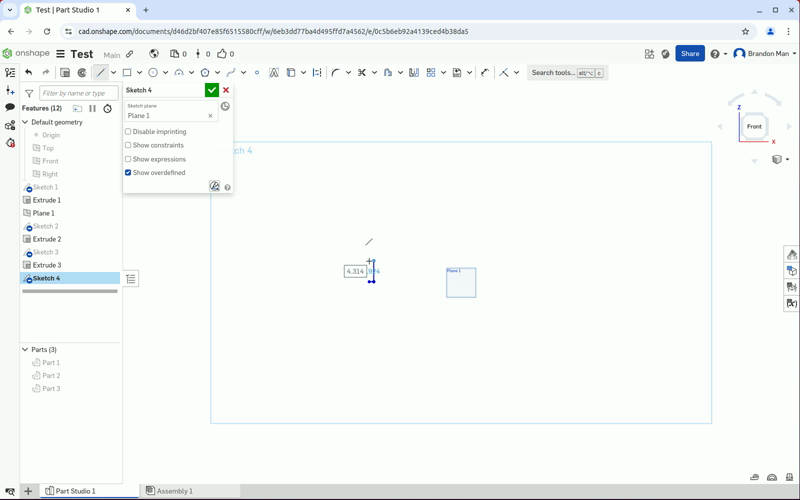
scroll(6)
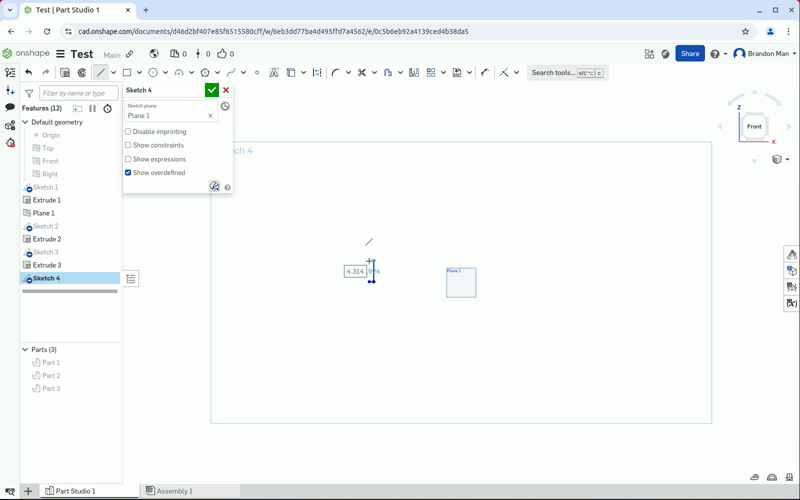
scroll(6)
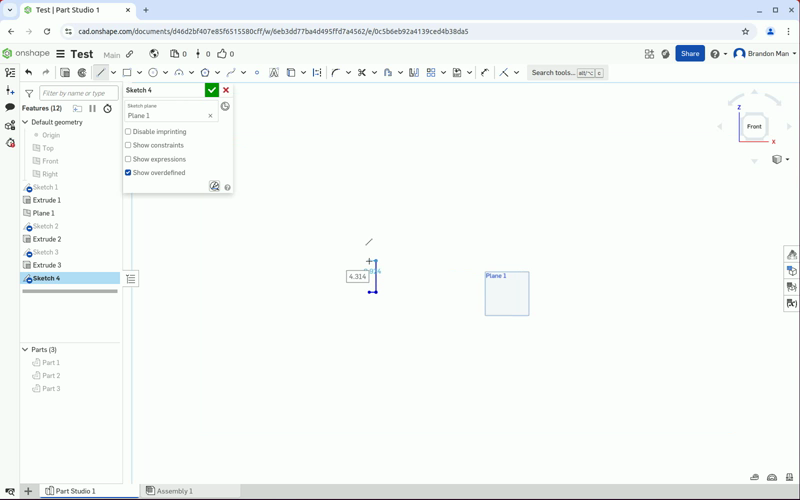
scroll(6)
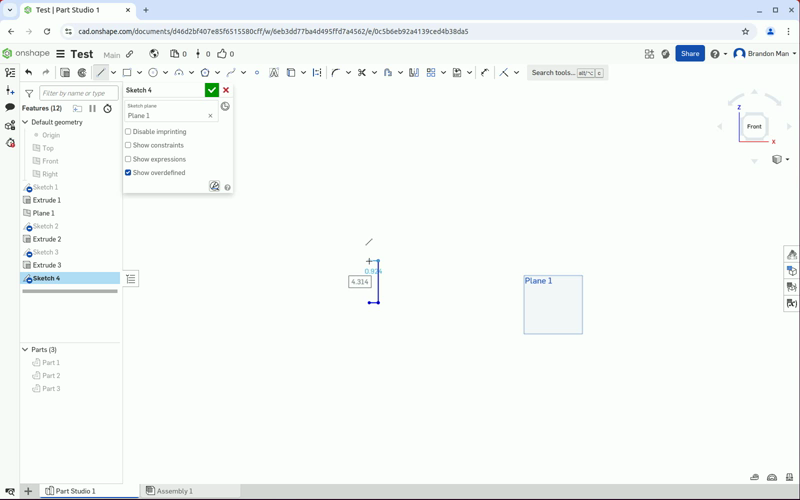
scroll(6)
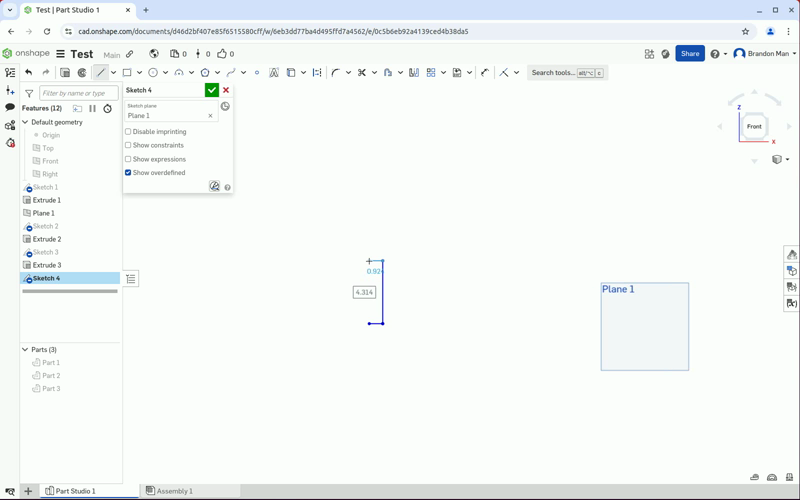
scroll(6)
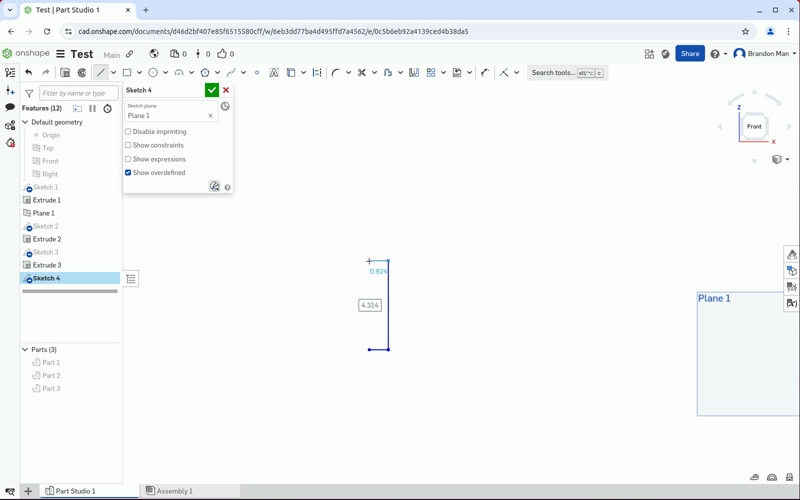
scroll(6)
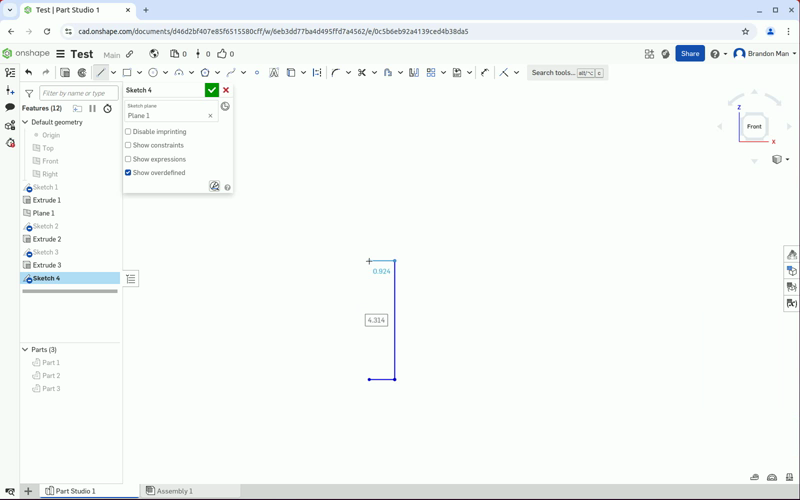
scroll(6)
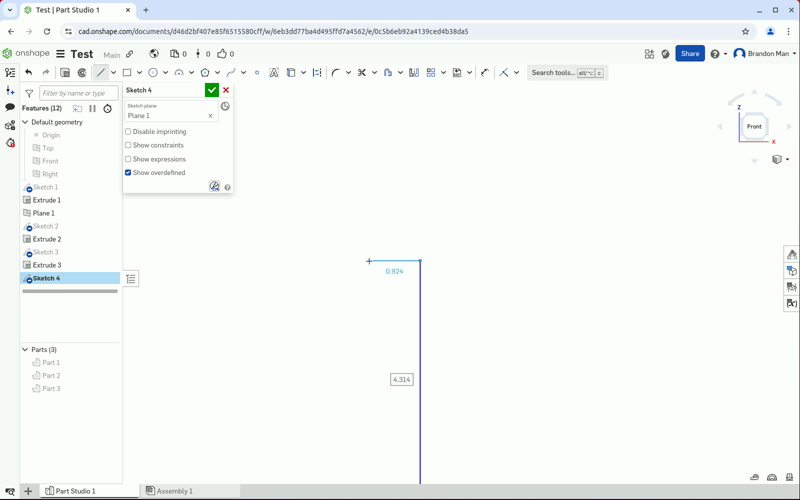
click(369, 260)
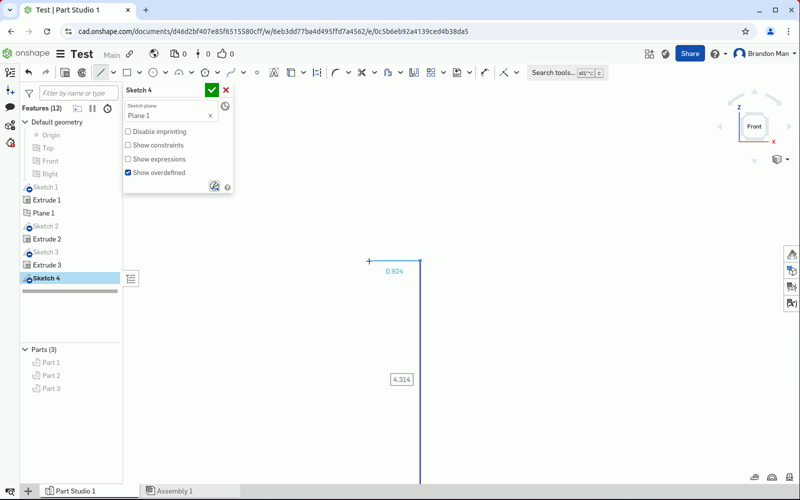
scroll(-6)
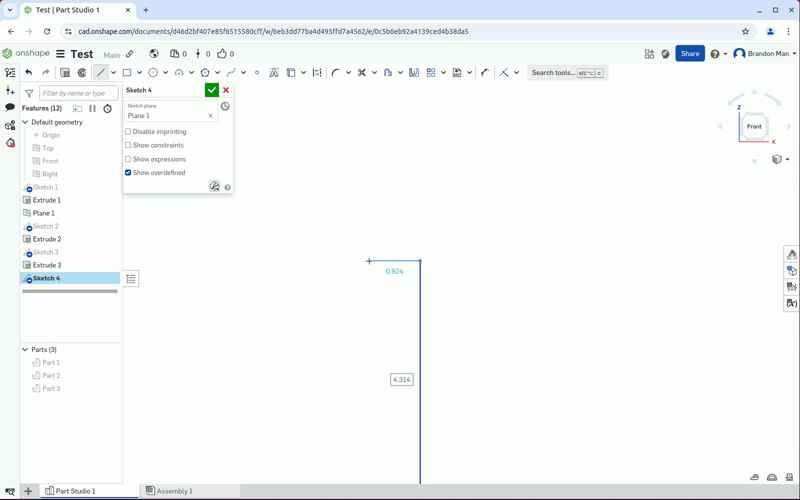
scroll(-6)
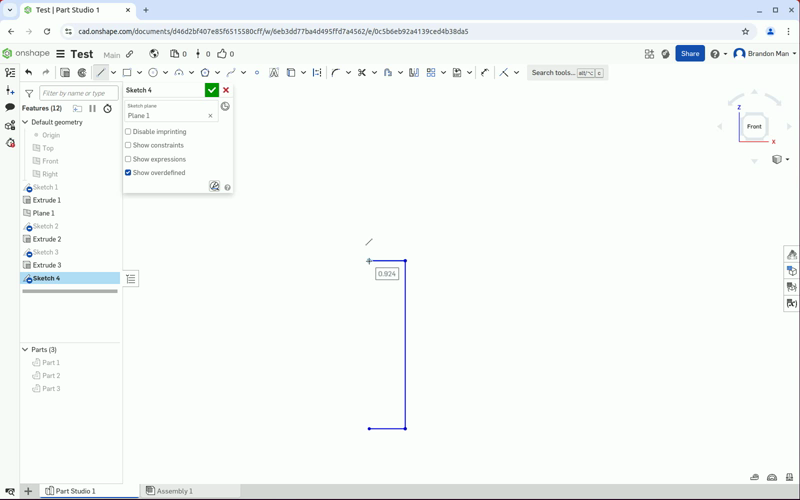
scroll(-6)
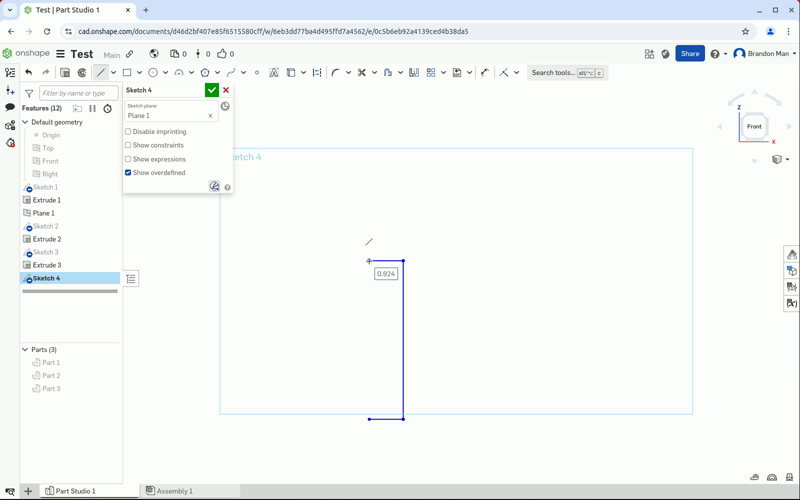
scroll(-6)
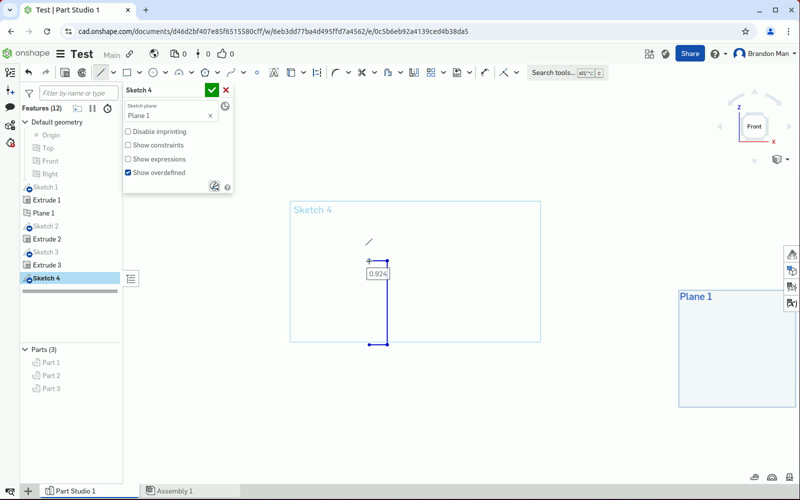
scroll(-6)
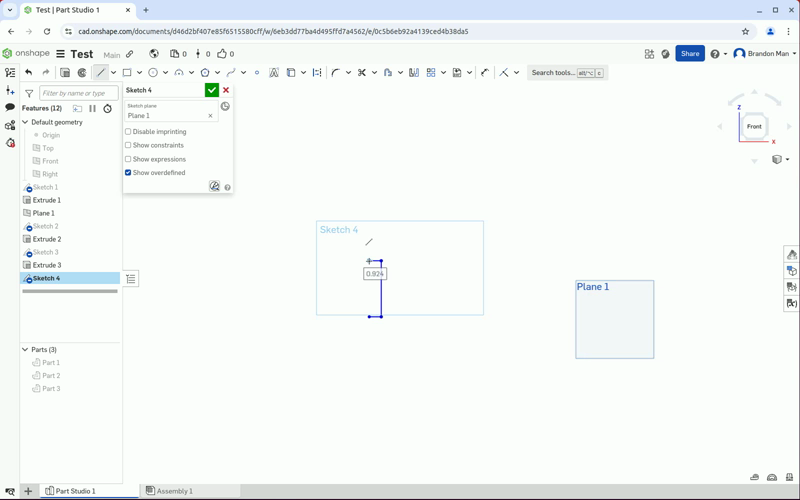
scroll(-6)
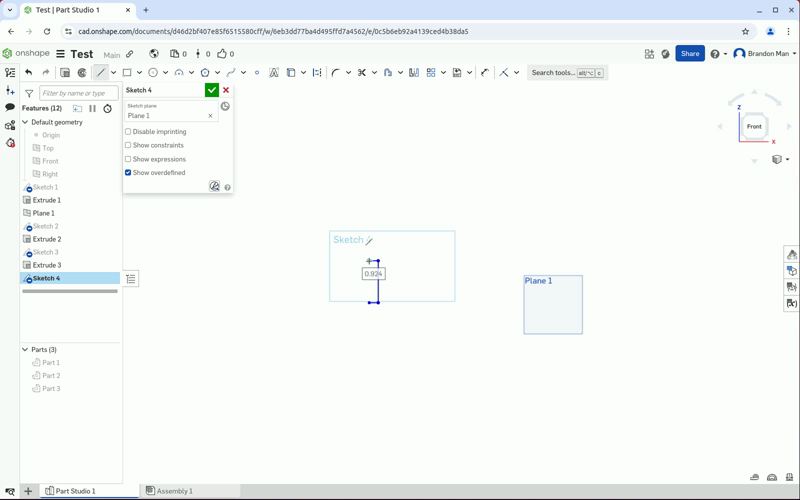
scroll(-6)
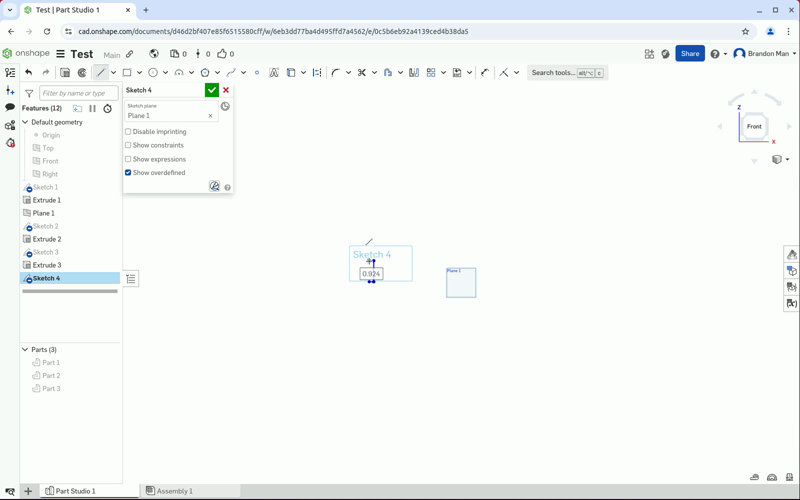
key_up(shift)
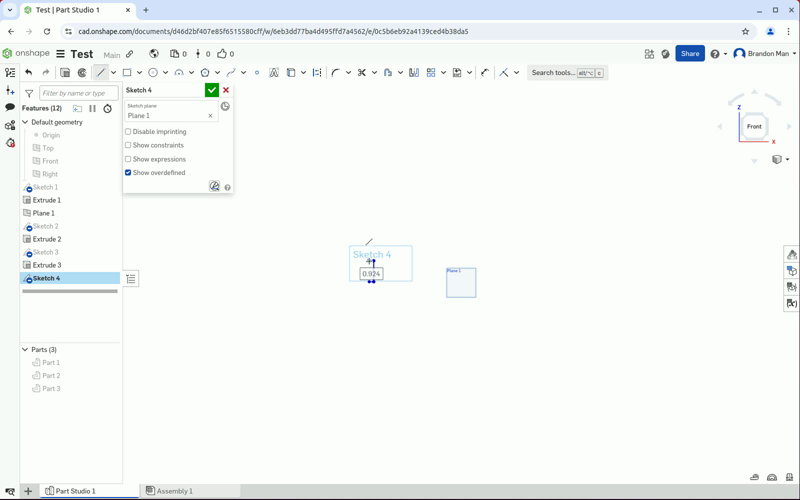
mouse_move(399, 260)
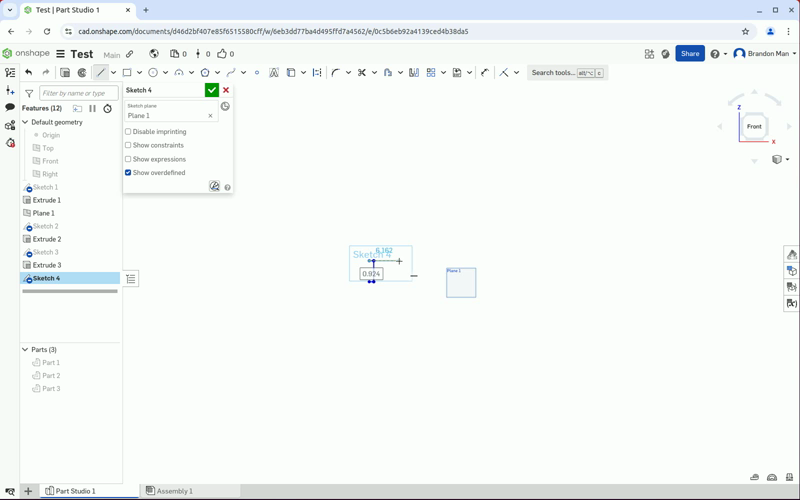
key_down(shift)
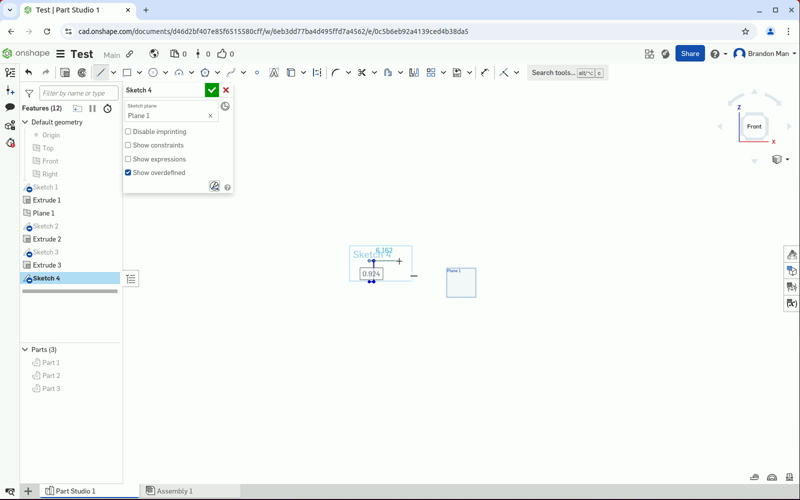
mouse_move(369, 281)
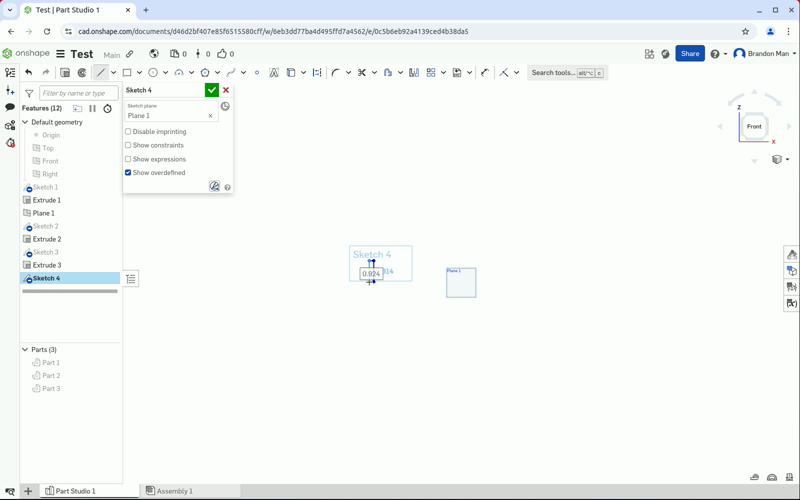
key_up(shift)
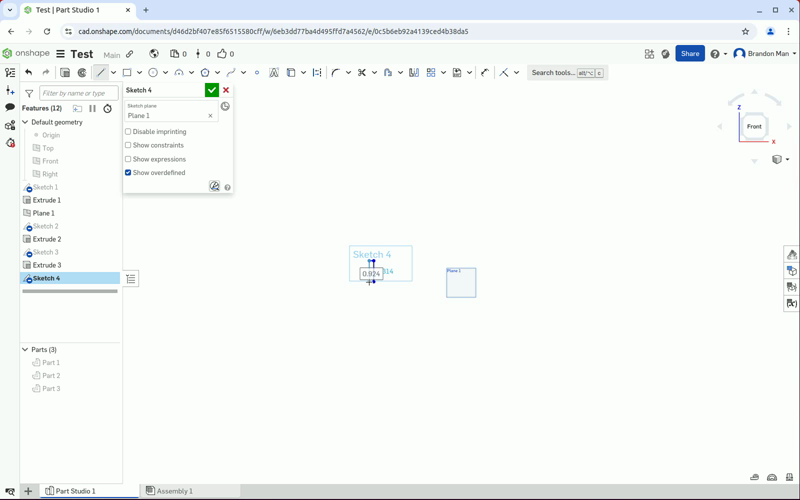
click(369, 281)
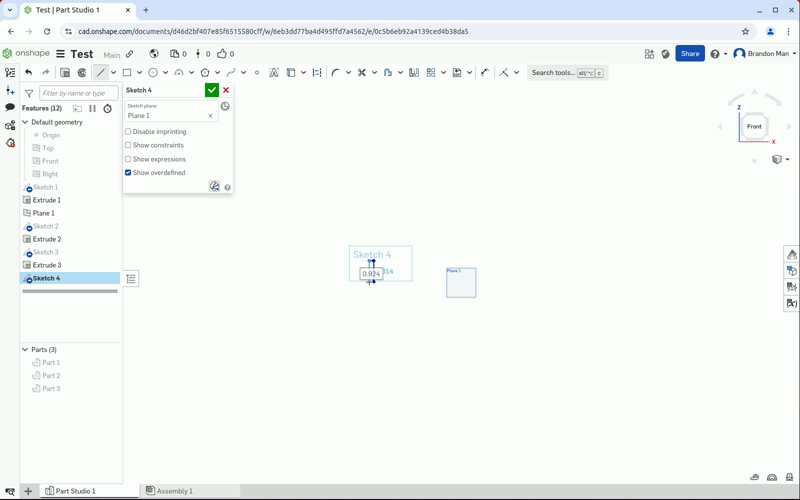
key(esc)
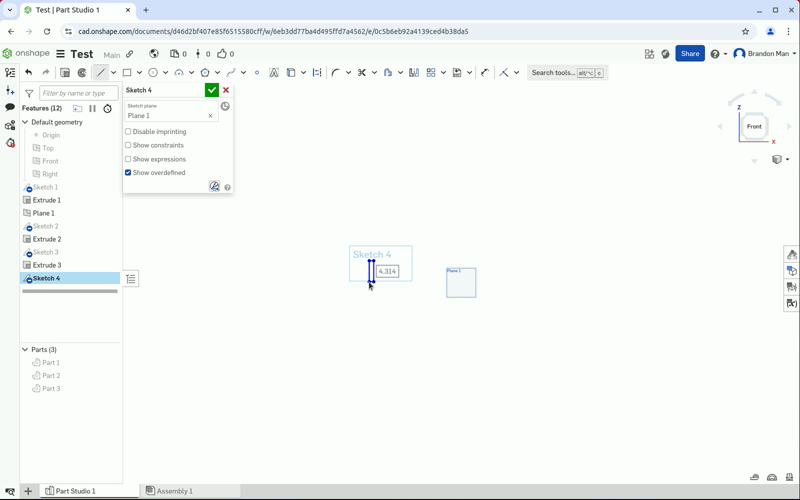
mouse_move(373, 265)
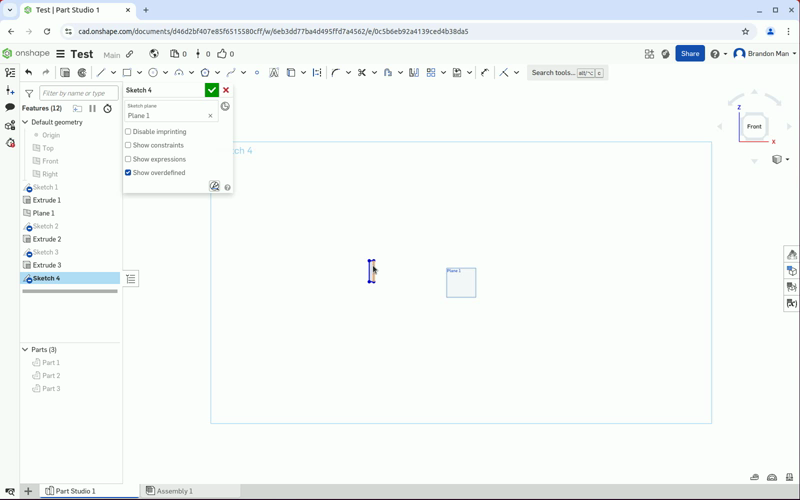
scroll(6)
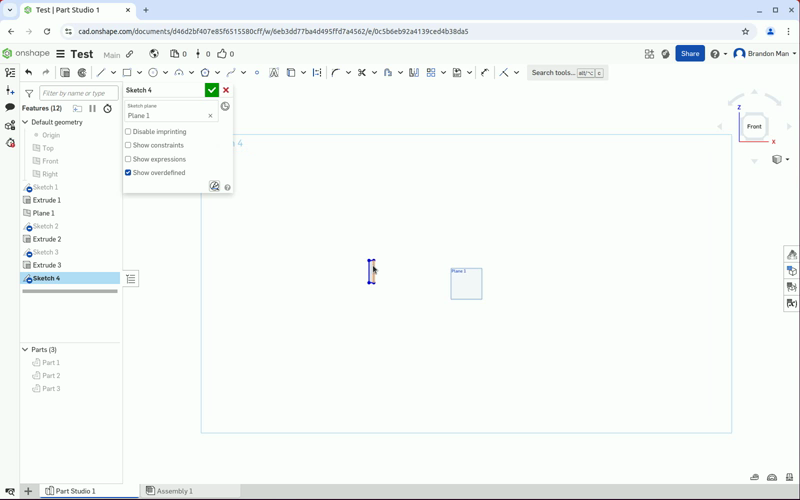
scroll(6)
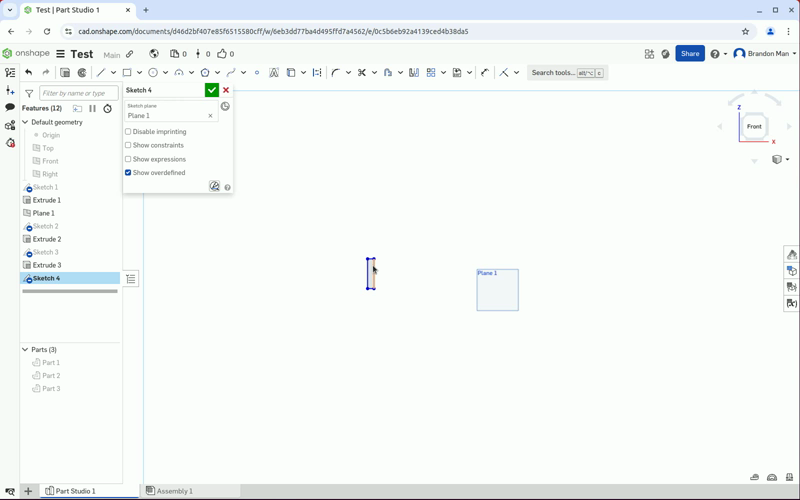
scroll(6)
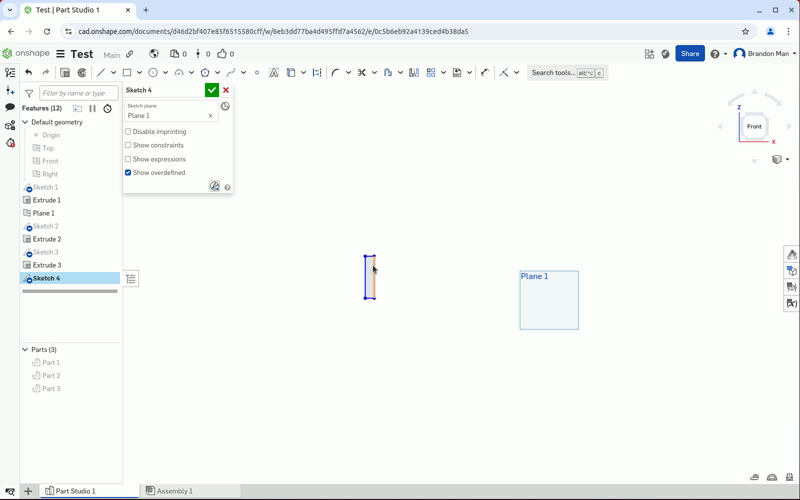
scroll(6)
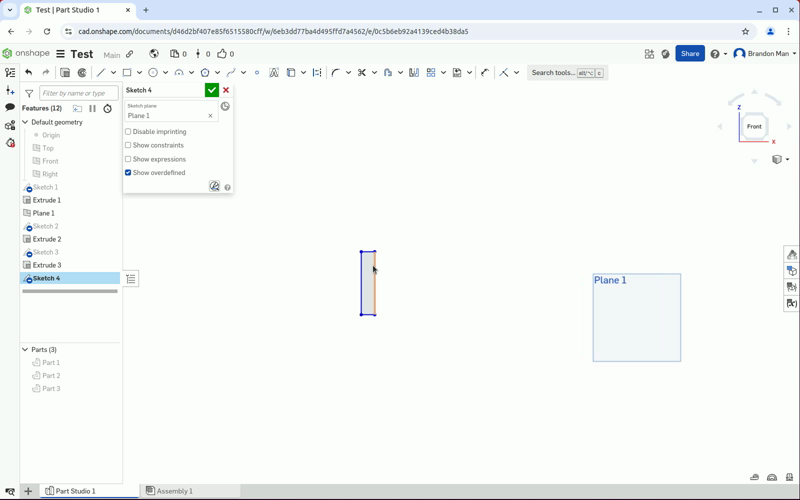
scroll(6)
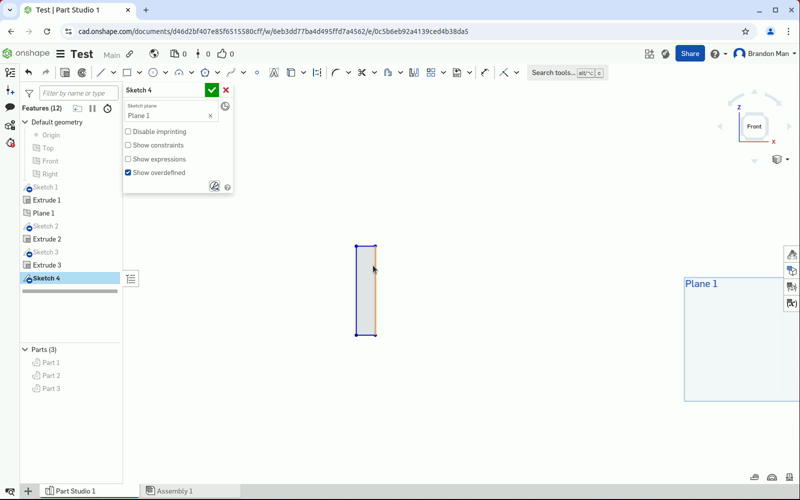
scroll(6)
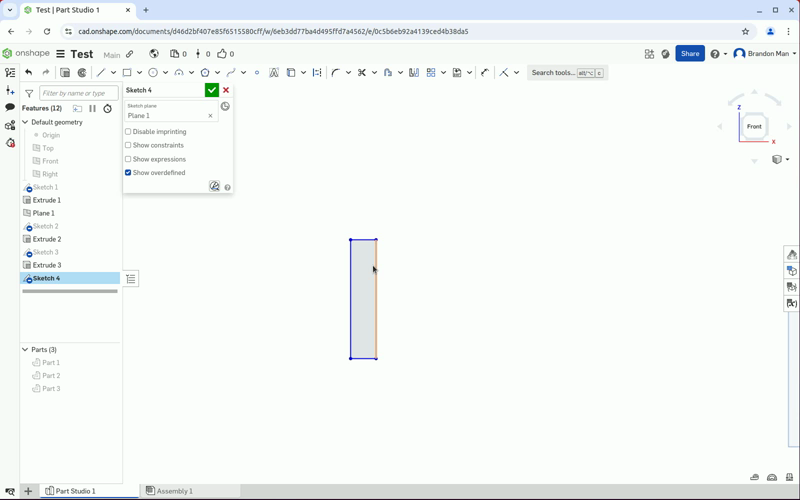
scroll(6)
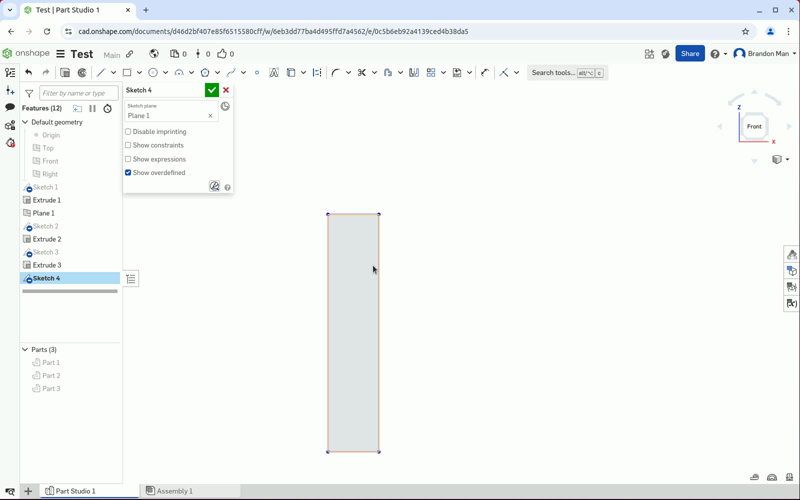
click(373, 265)
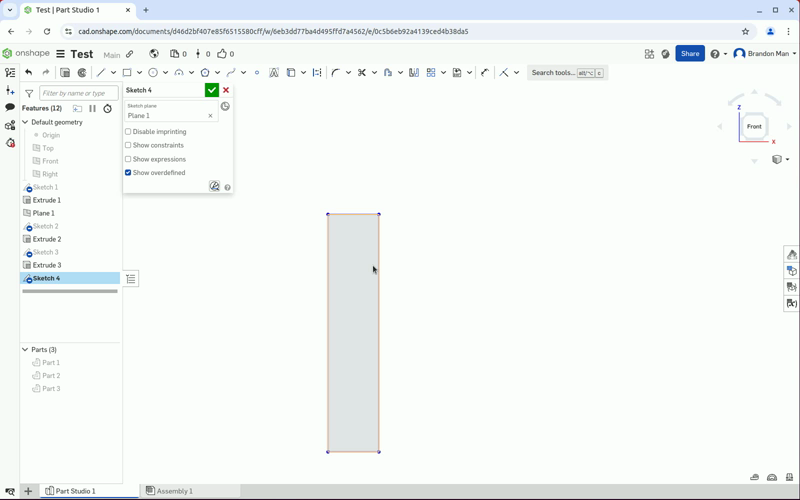
scroll(-6)
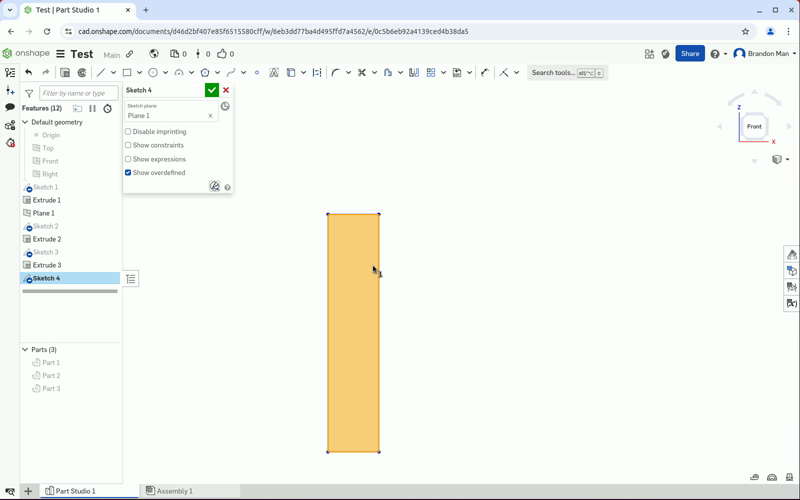
scroll(-6)
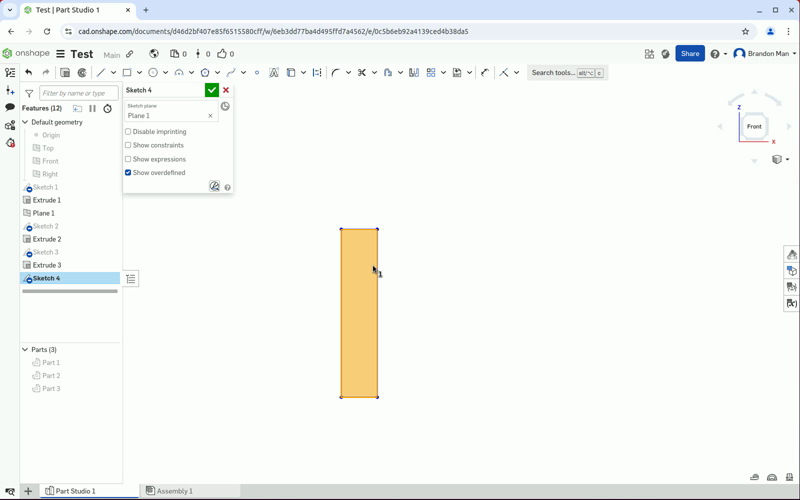
scroll(-6)
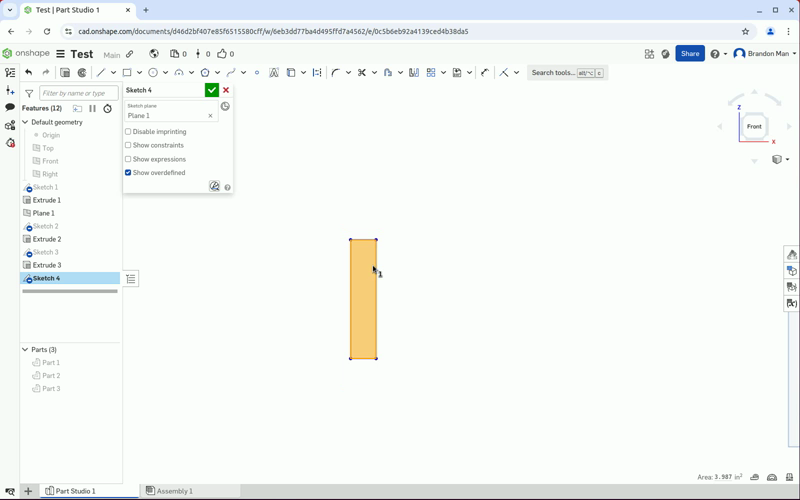
scroll(-6)
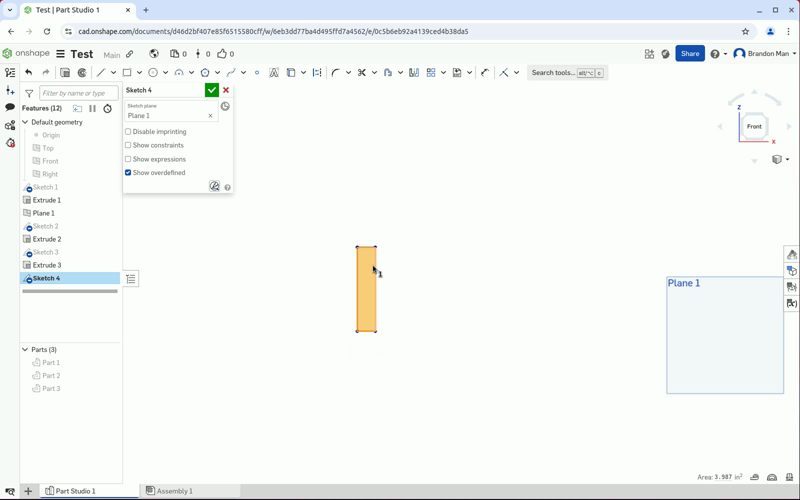
scroll(-6)
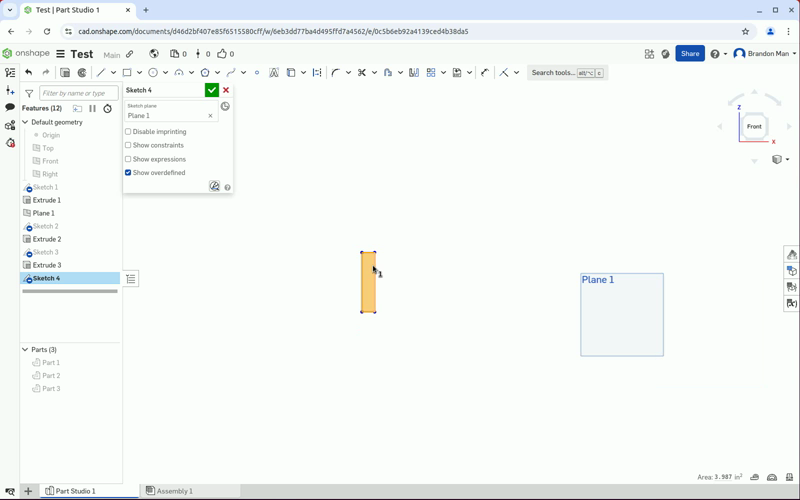
scroll(-6)
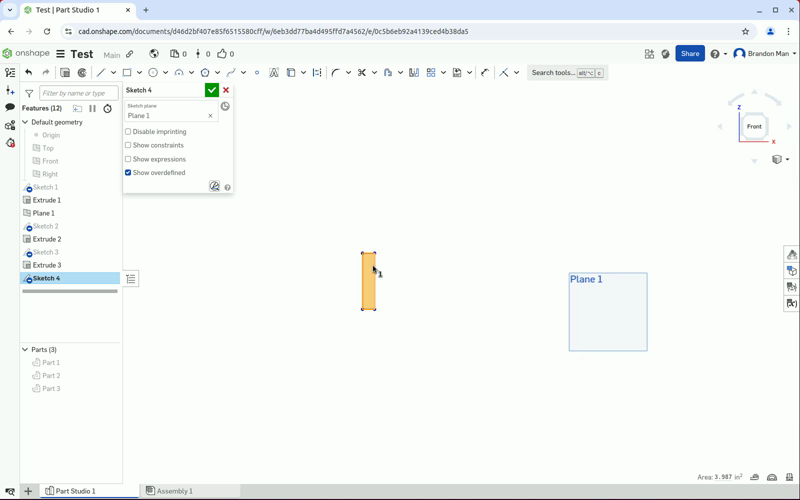
scroll(-6)
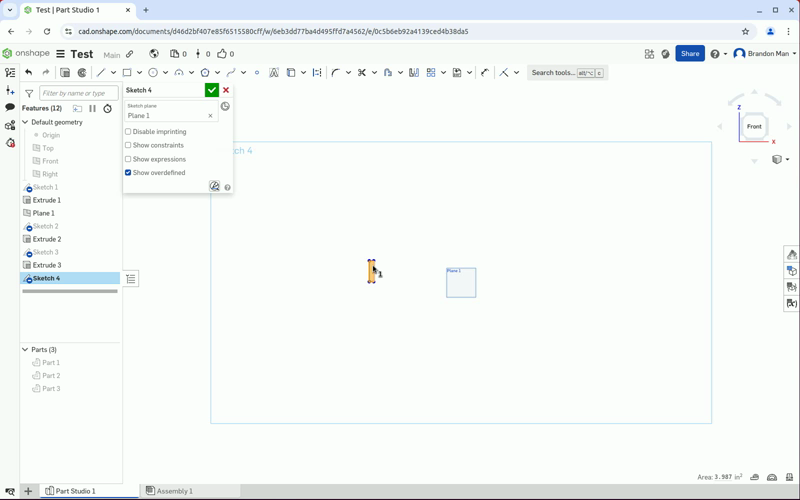
mouse_move(73, 352)
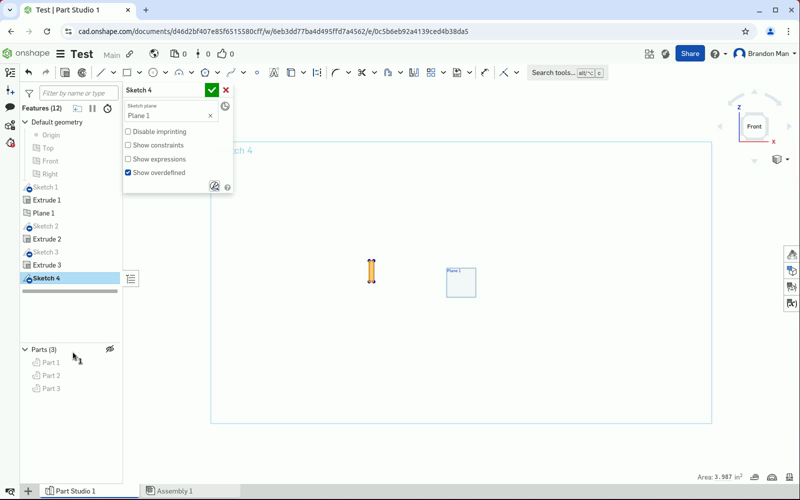
key(shift+y)
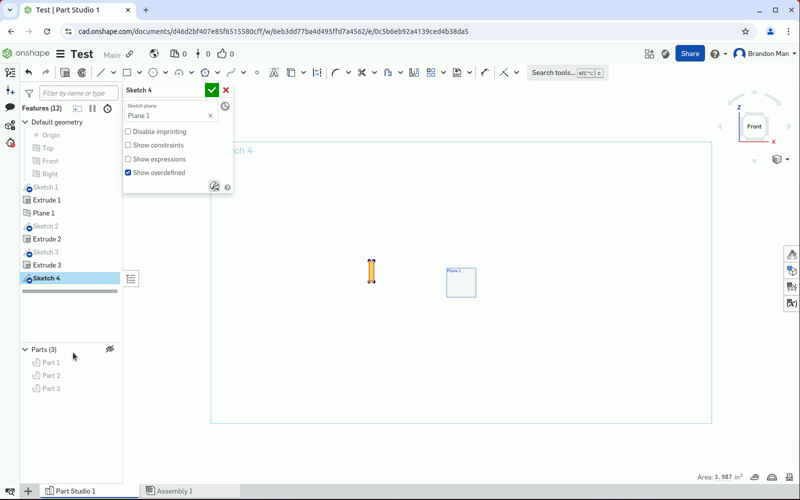
key(shift+e)
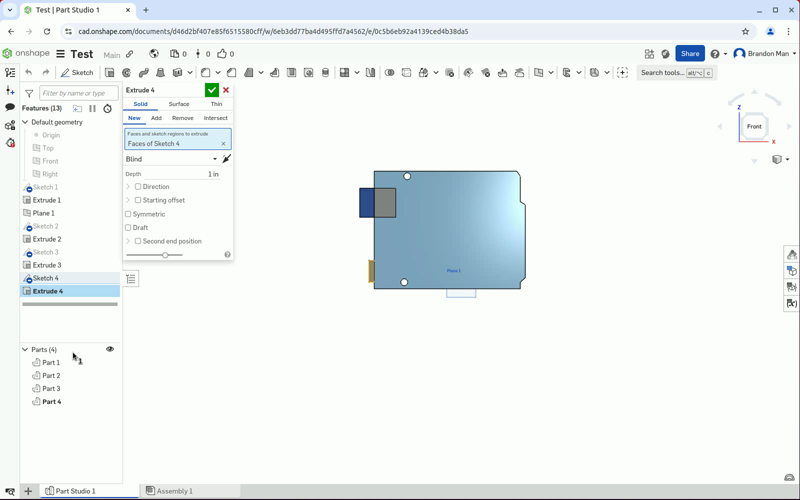
mouse_move(143, 106)
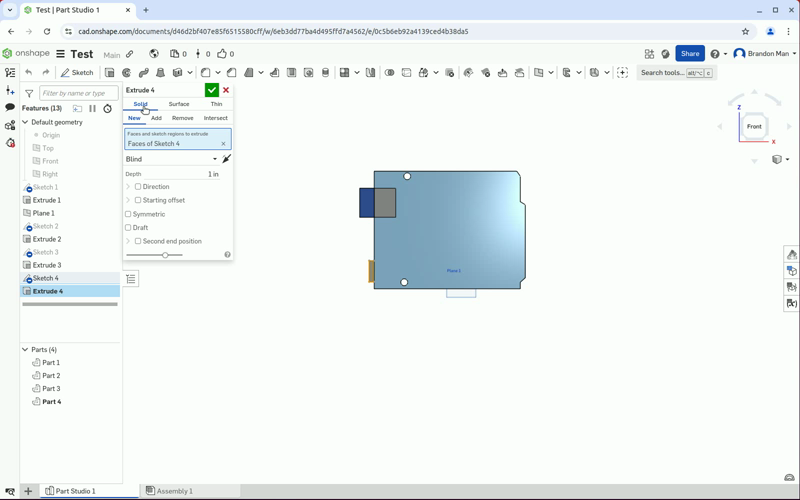
click(143, 106)
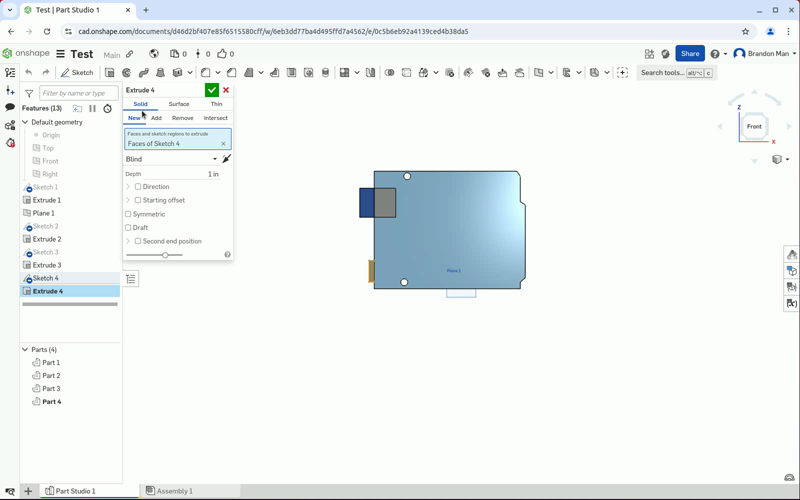
mouse_move(137, 120)
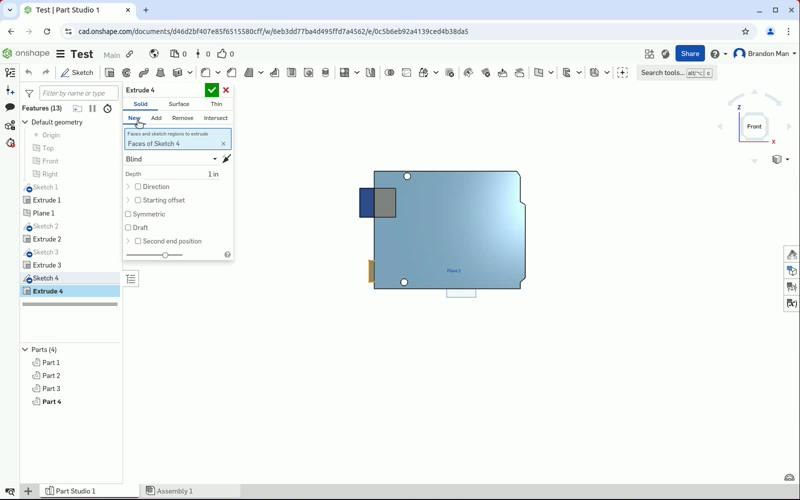
click(137, 120)
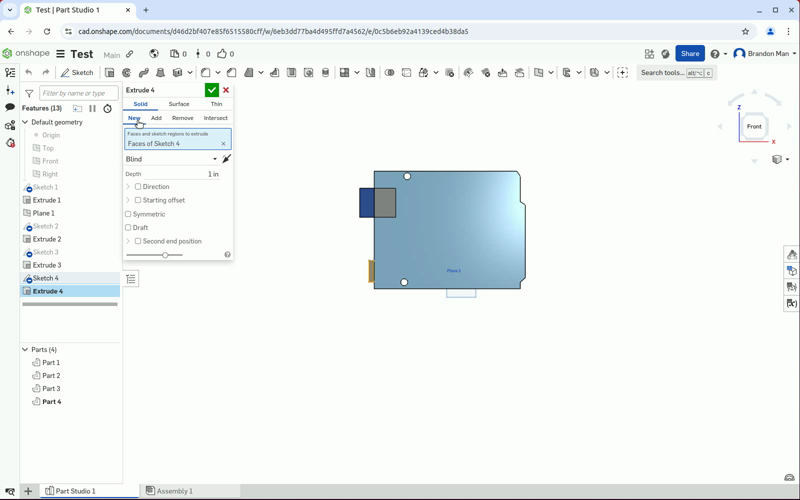
key(tab, 4)
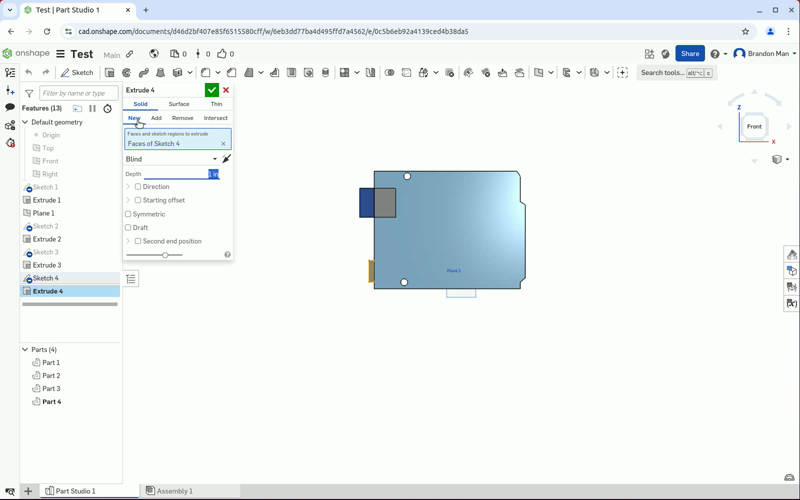
text(4.333)
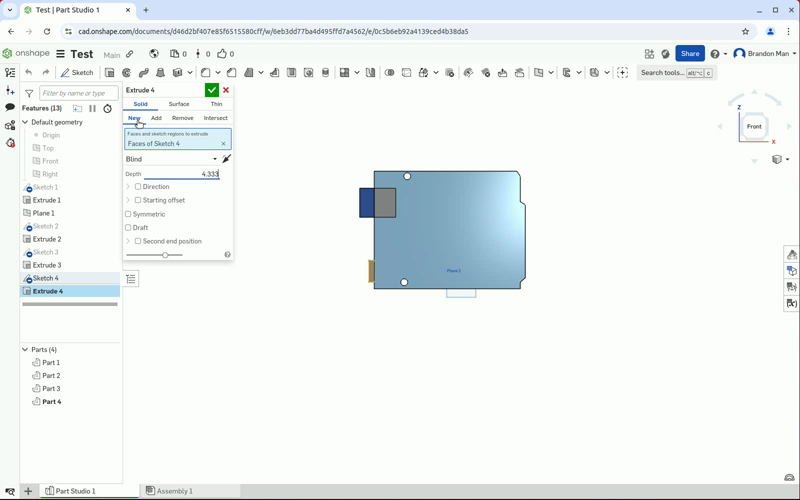
key(enter)
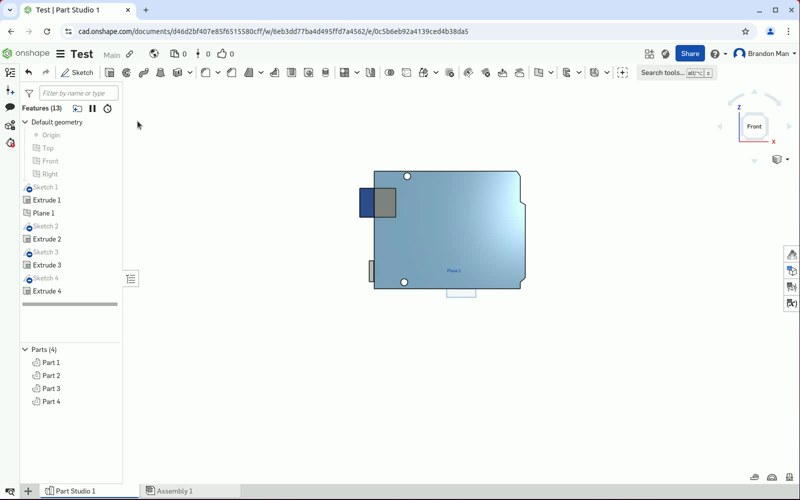
key(shift+h)
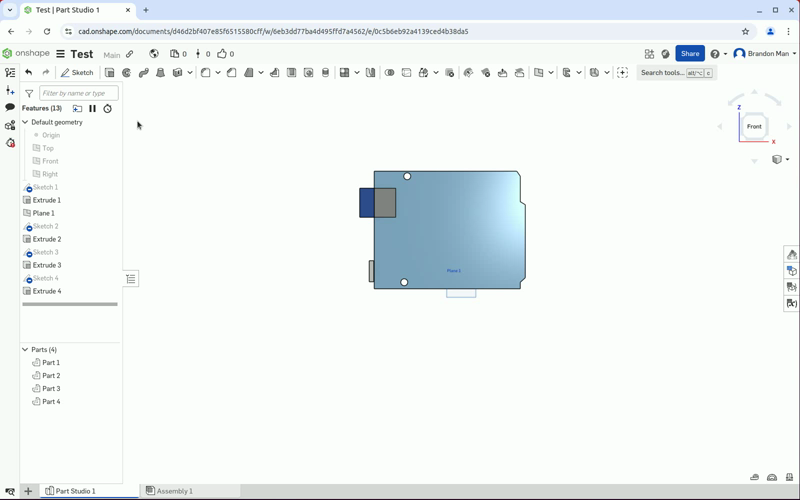
key(shift+h)
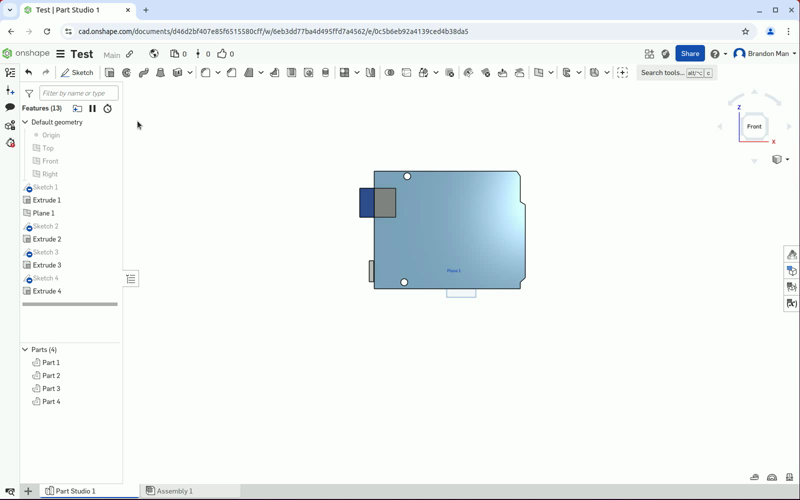
mouse_move(73, 189)
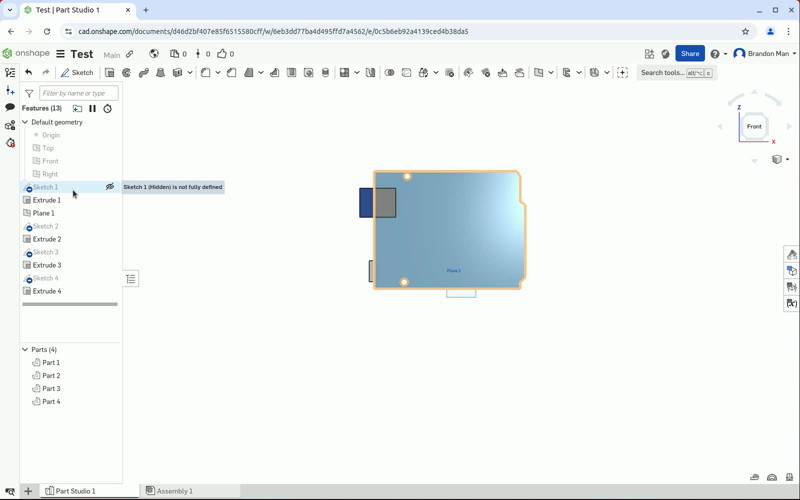
click(73, 189)
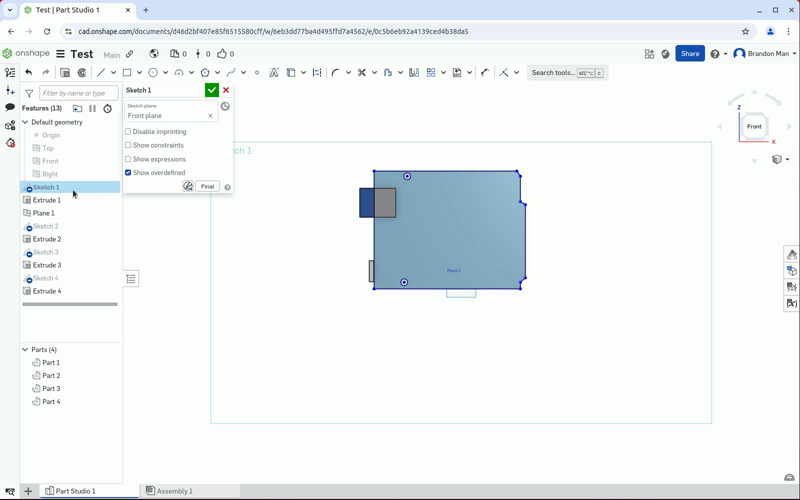
mouse_move(229, 92)
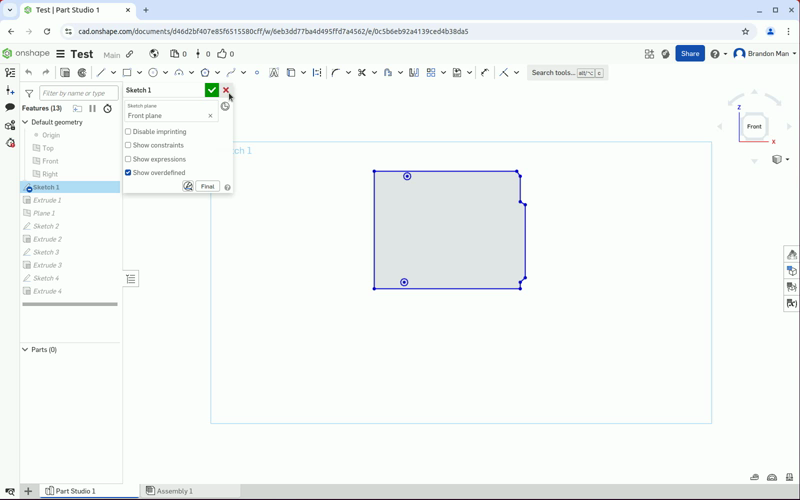
click(229, 92)
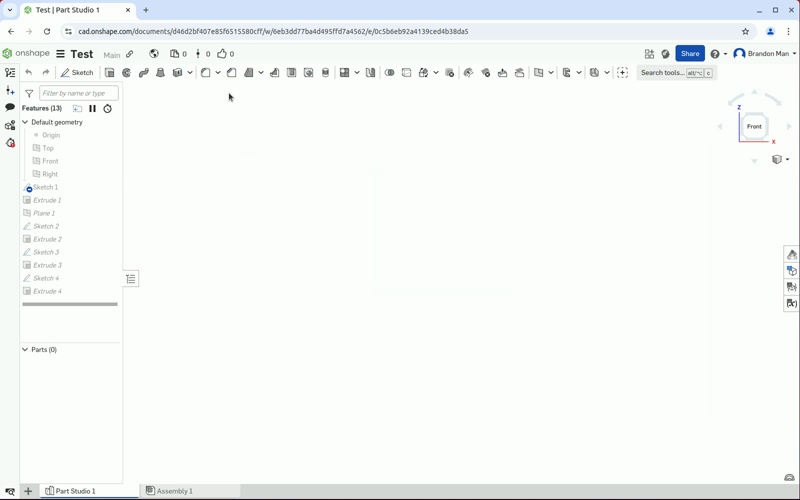
key(shift+s)
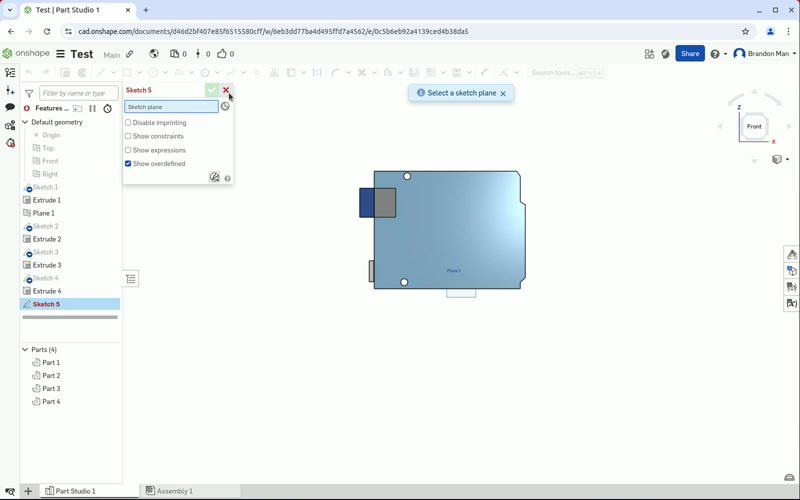
mouse_move(73, 215)
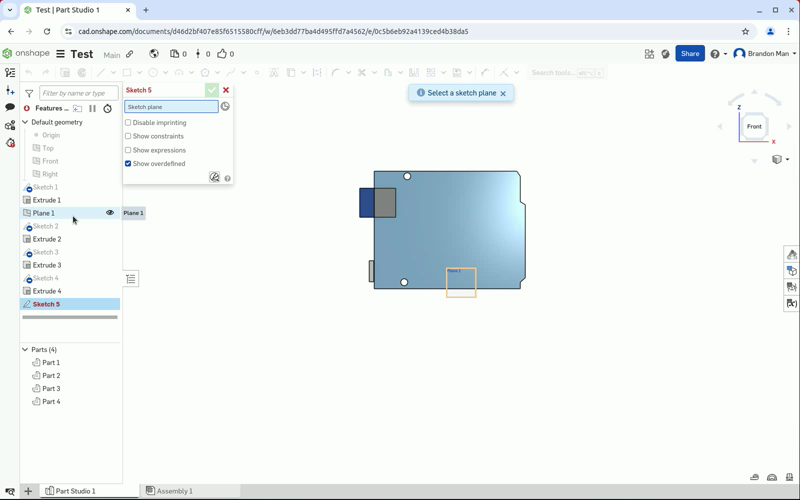
click(73, 215)
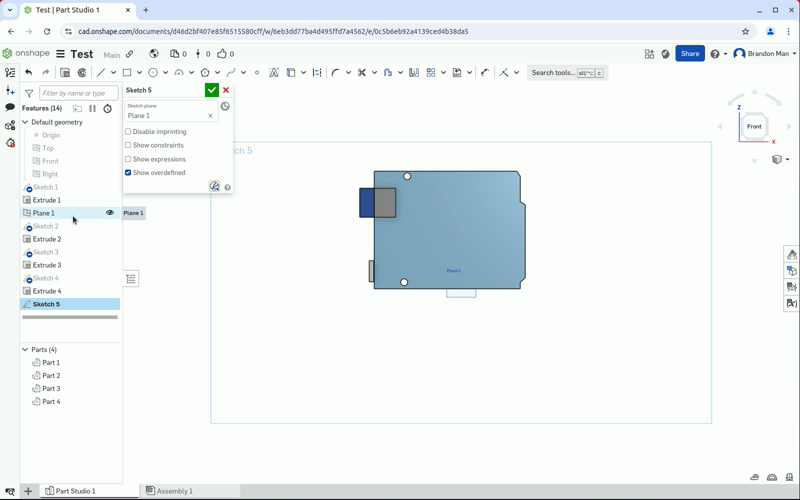
mouse_move(73, 352)
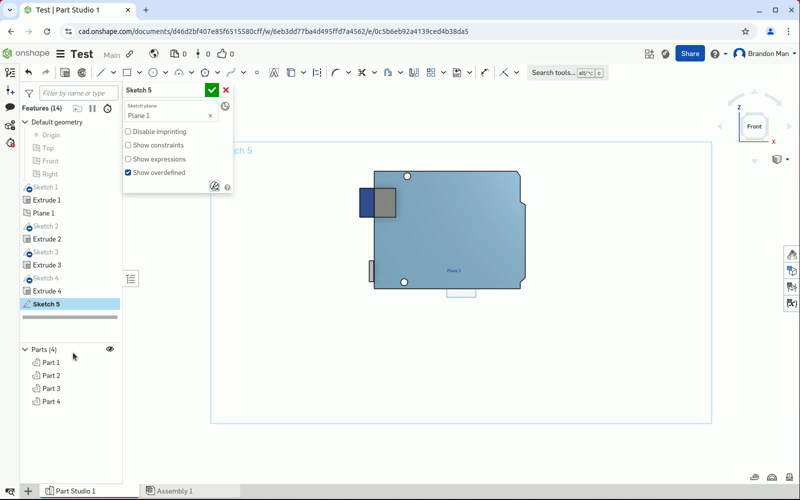
key(y)
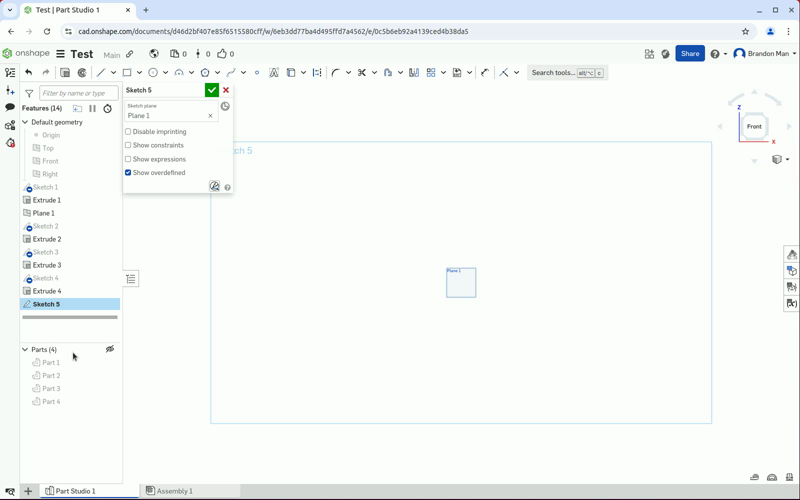
key(l)
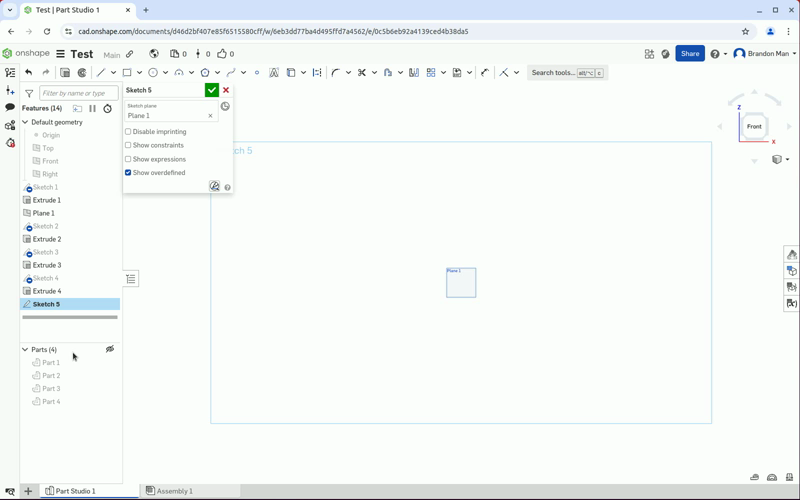
key_down(shift)
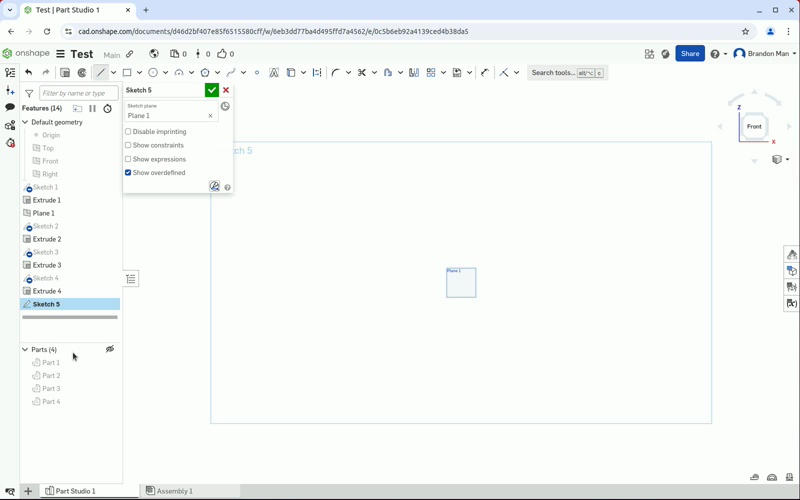
mouse_move(374, 281)
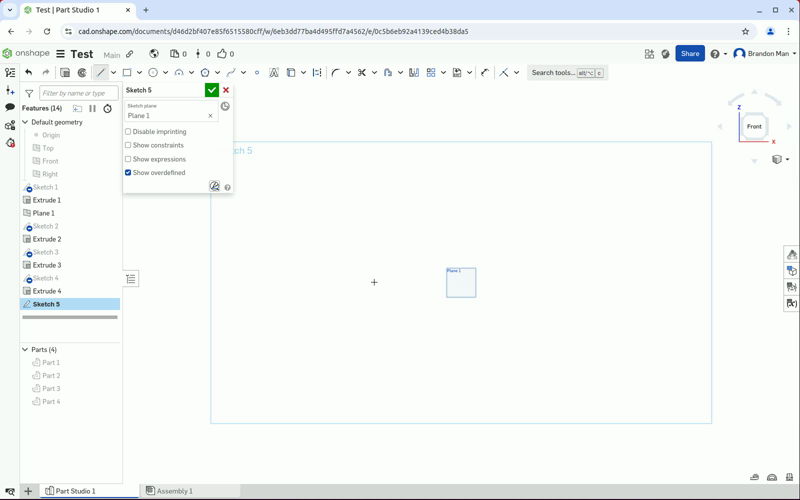
click(374, 281)
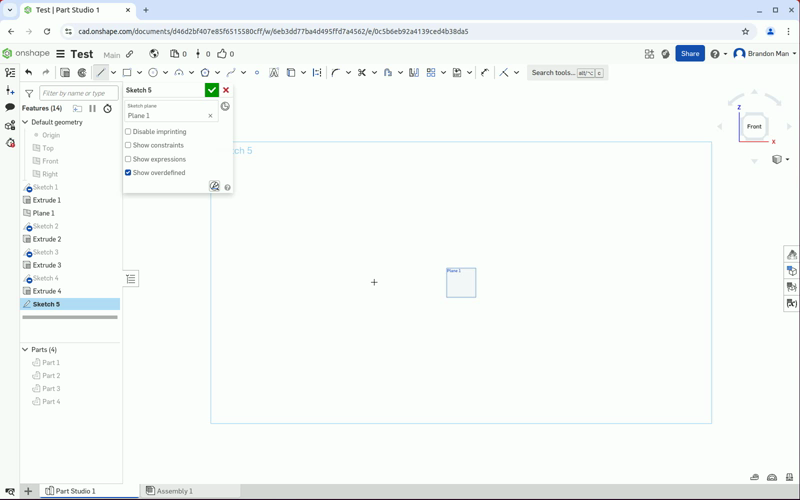
key_up(shift)
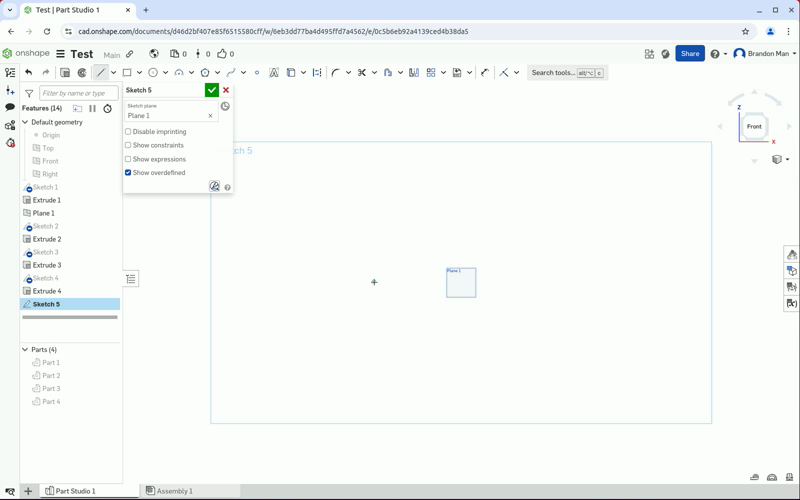
key_down(shift)
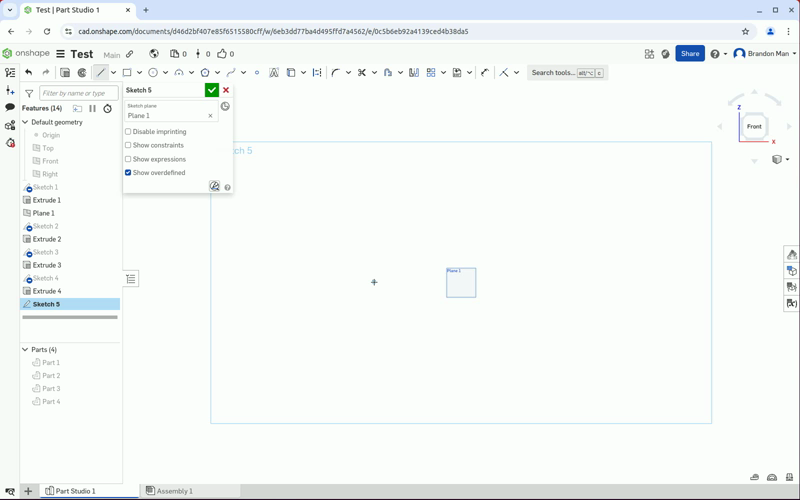
mouse_move(404, 281)
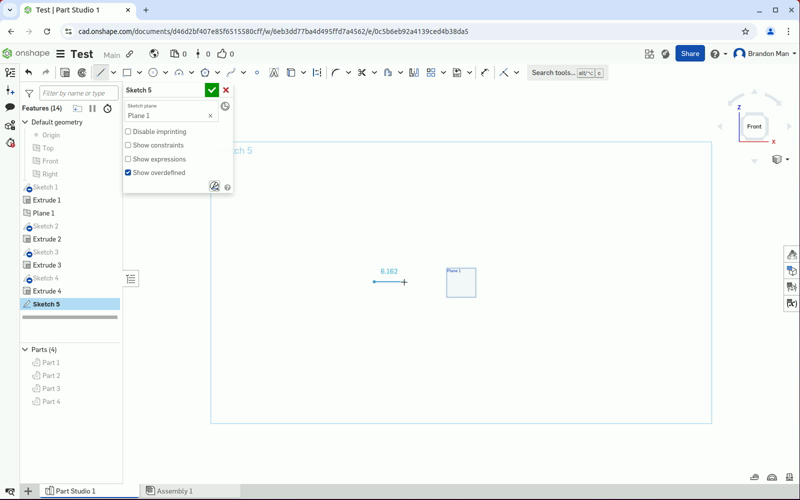
mouse_move(400, 281)
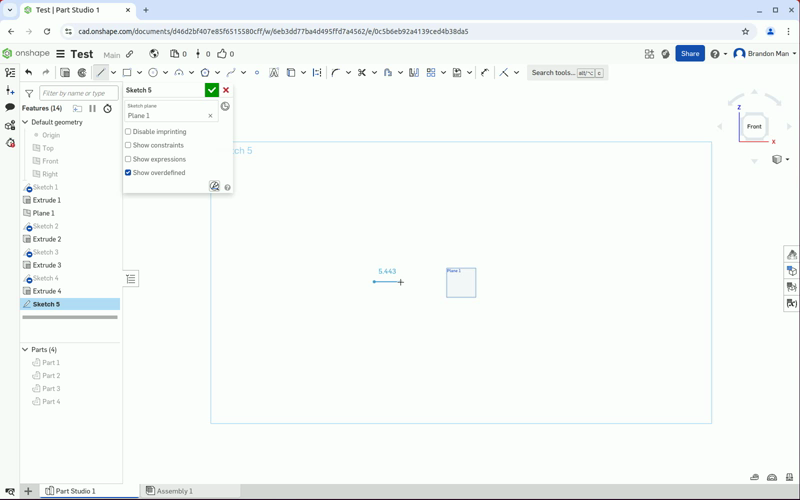
click(400, 281)
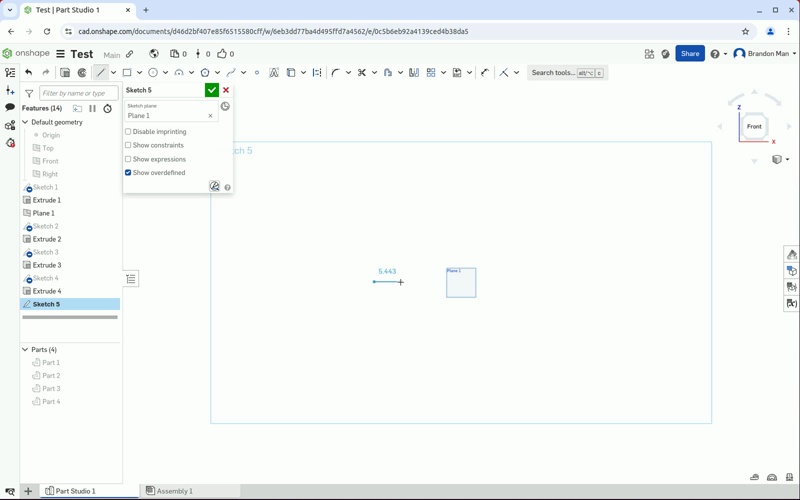
key_up(shift)
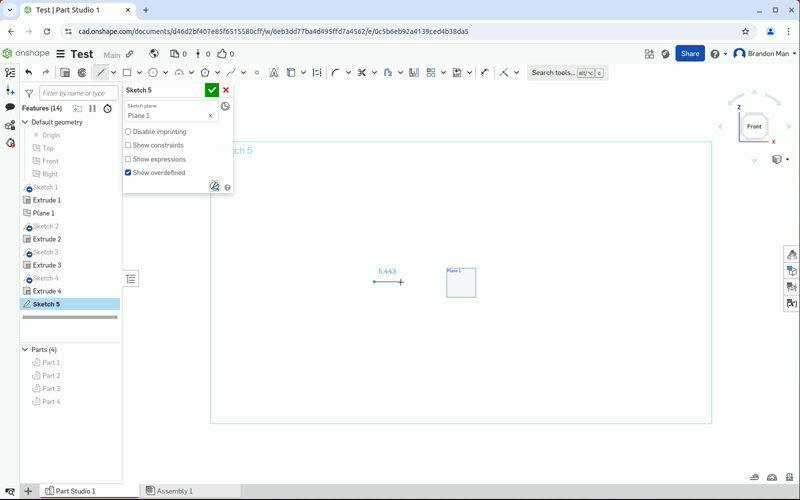
key_down(shift)
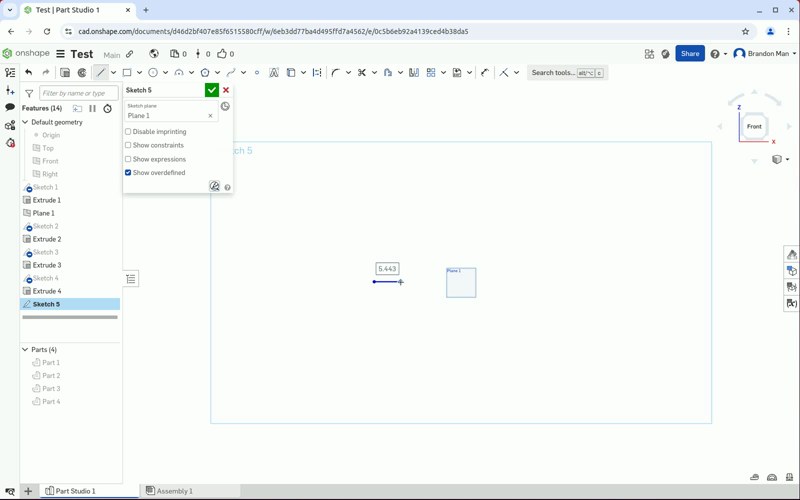
mouse_move(430, 281)
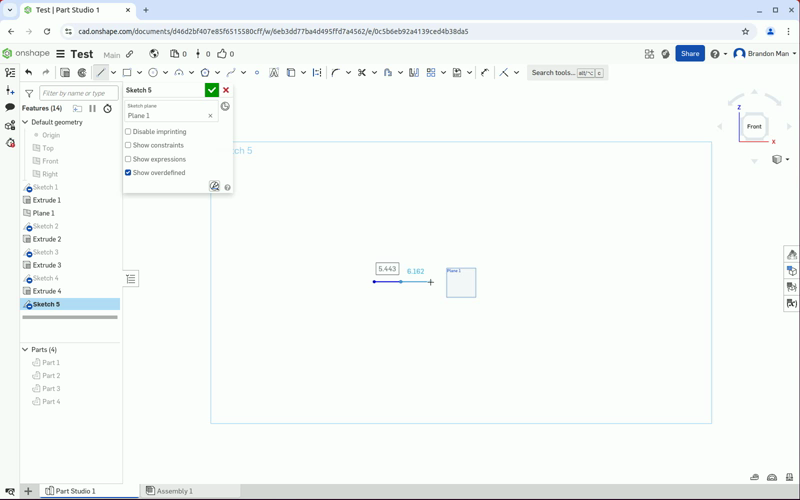
mouse_move(400, 261)
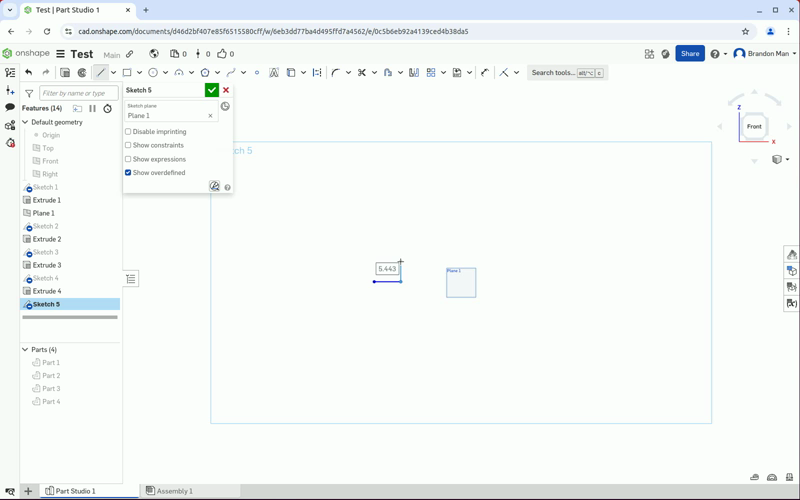
click(400, 261)
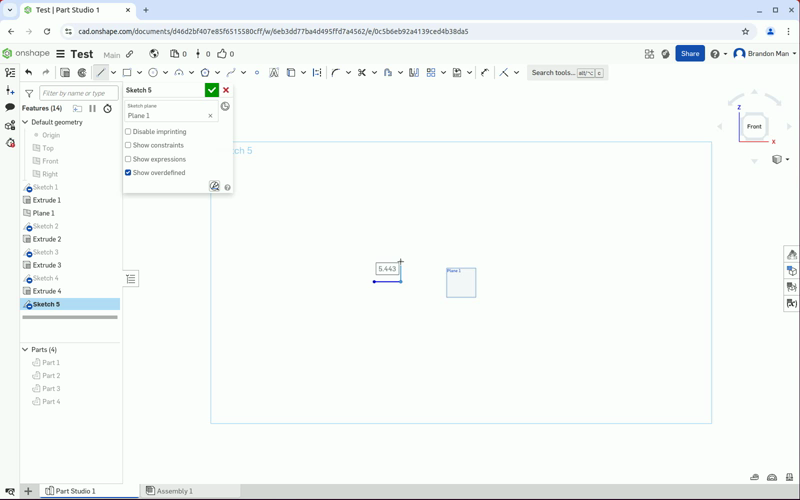
key_up(shift)
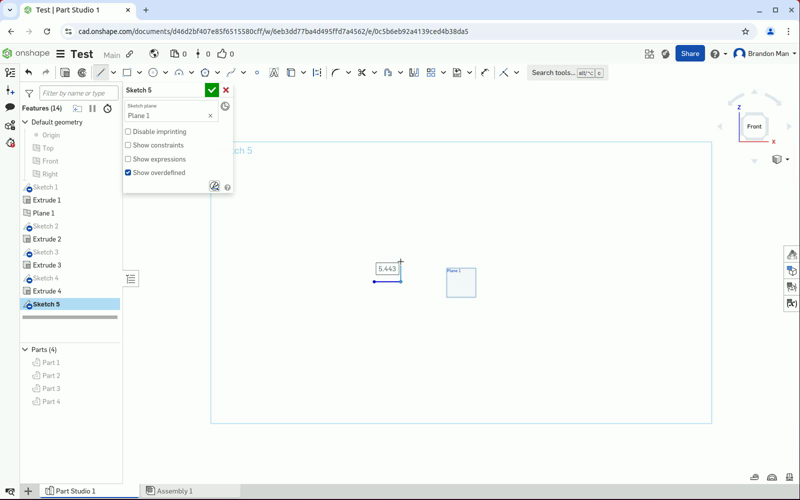
key_down(shift)
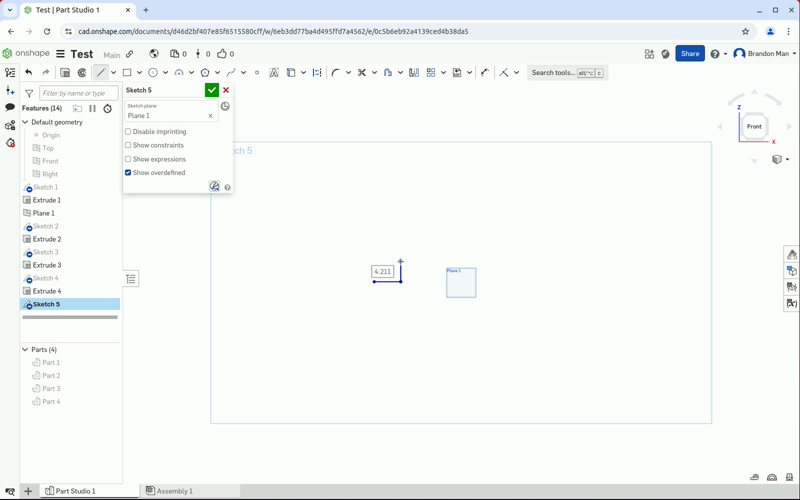
mouse_move(430, 261)
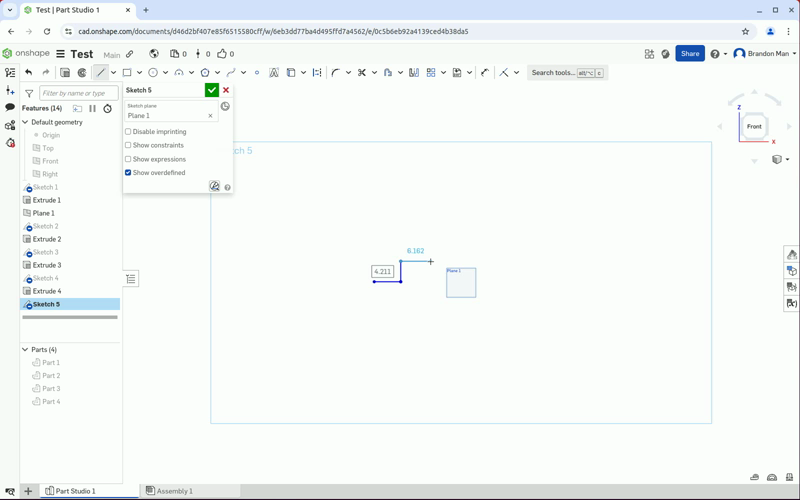
mouse_move(374, 261)
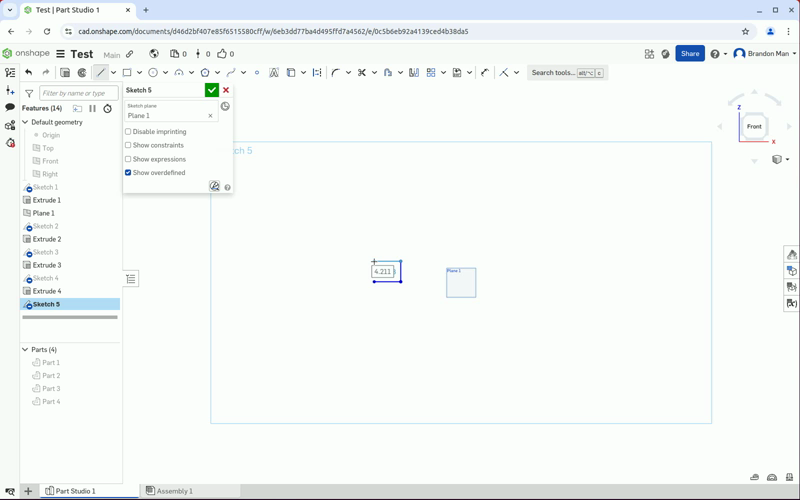
click(374, 261)
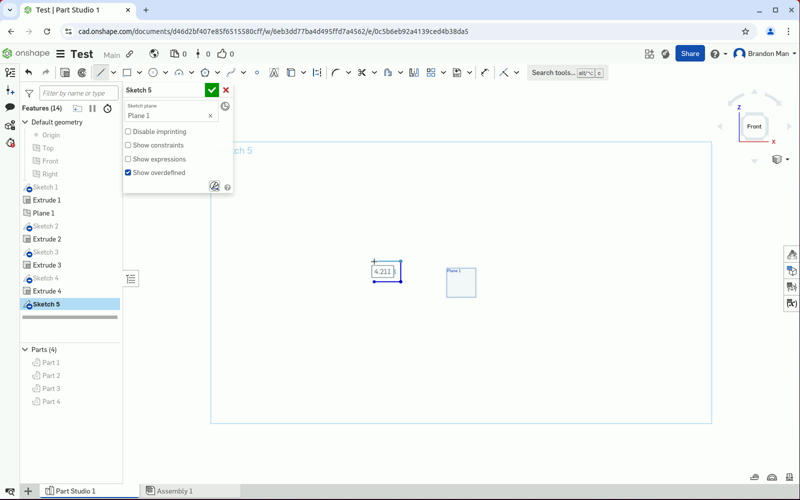
key_up(shift)
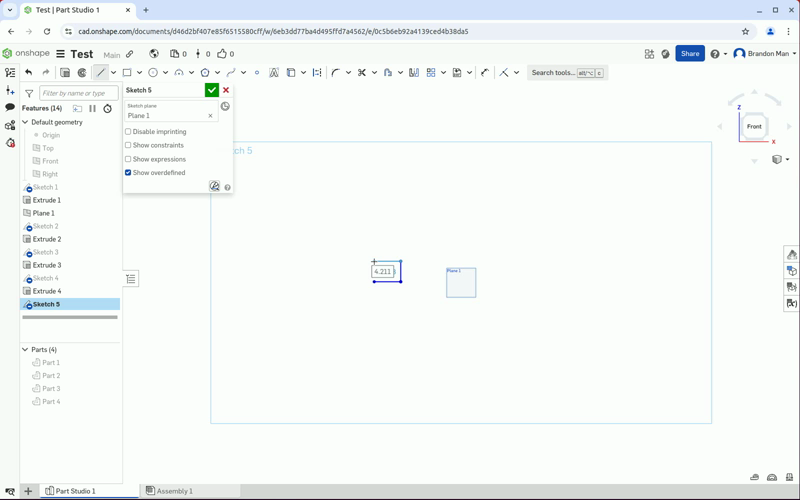
mouse_move(404, 261)
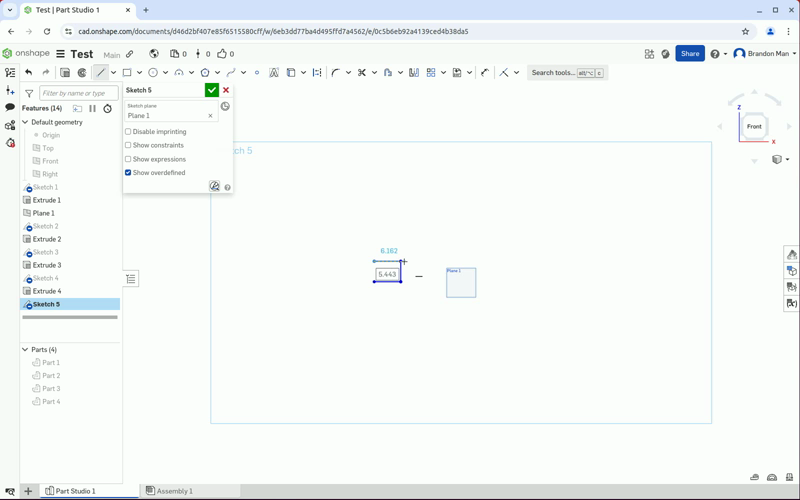
key_down(shift)
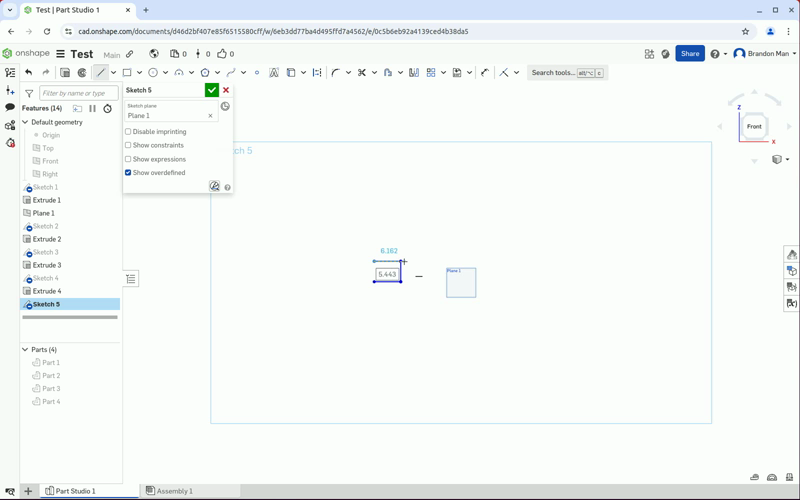
mouse_move(374, 281)
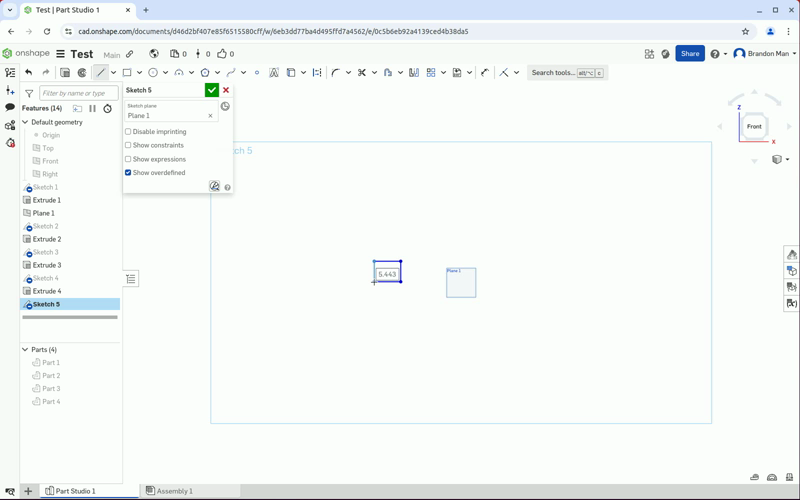
key_up(shift)
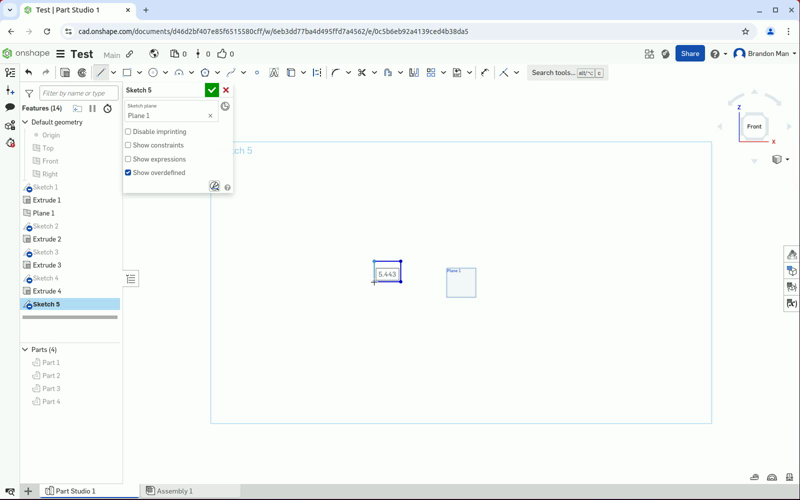
click(374, 281)
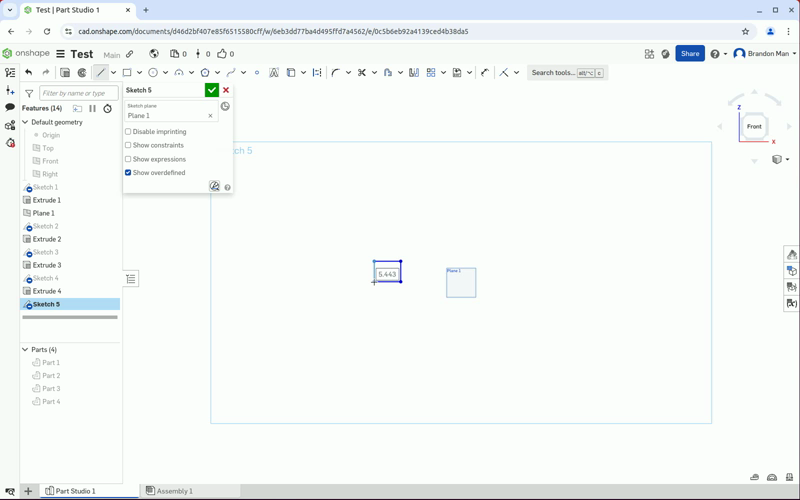
key(esc)
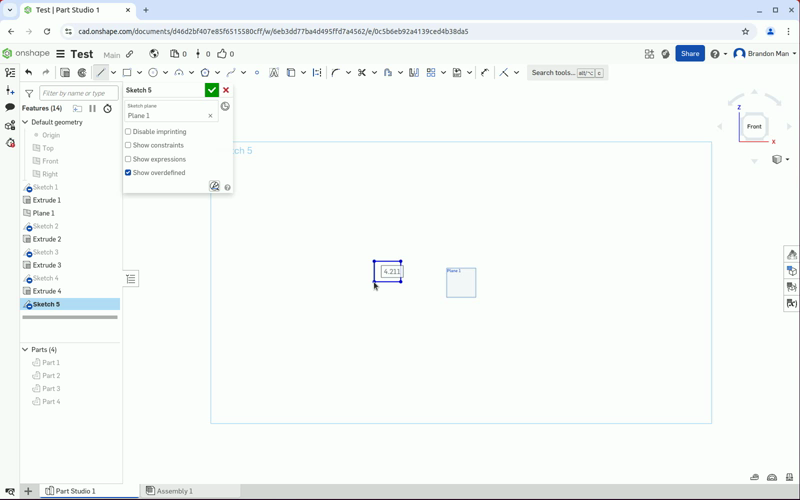
mouse_move(381, 269)
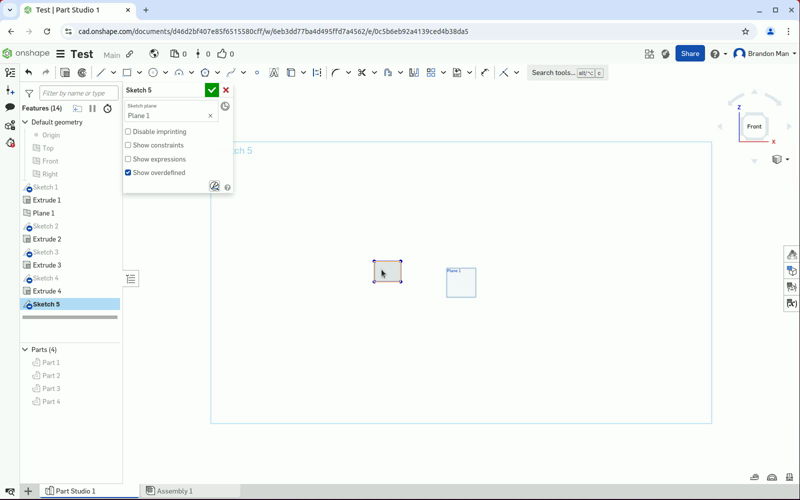
scroll(6)
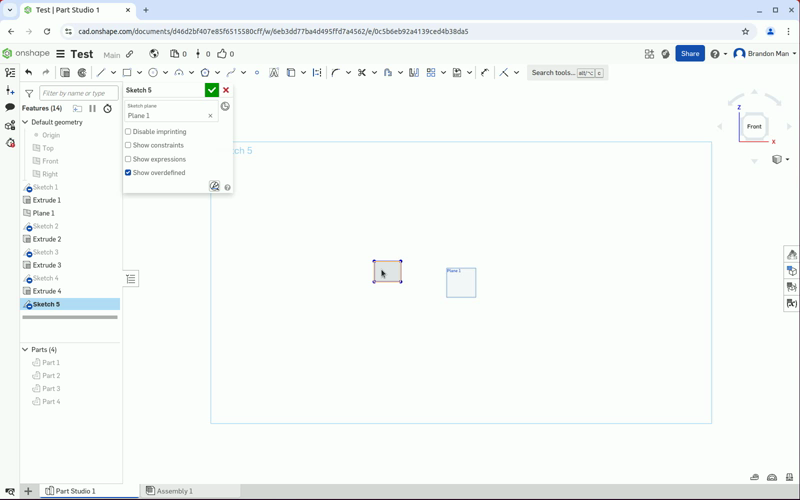
scroll(6)
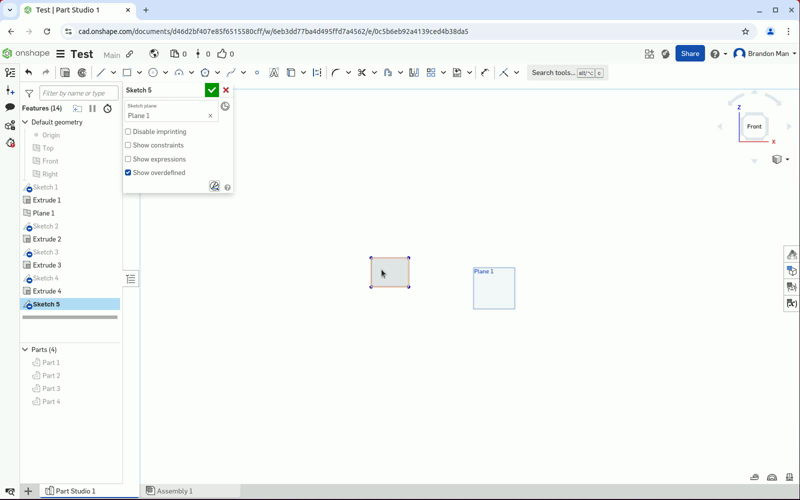
scroll(6)
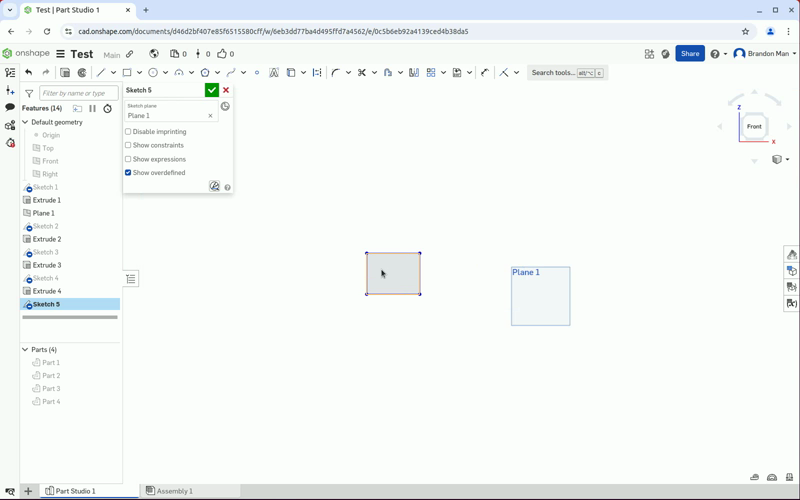
scroll(6)
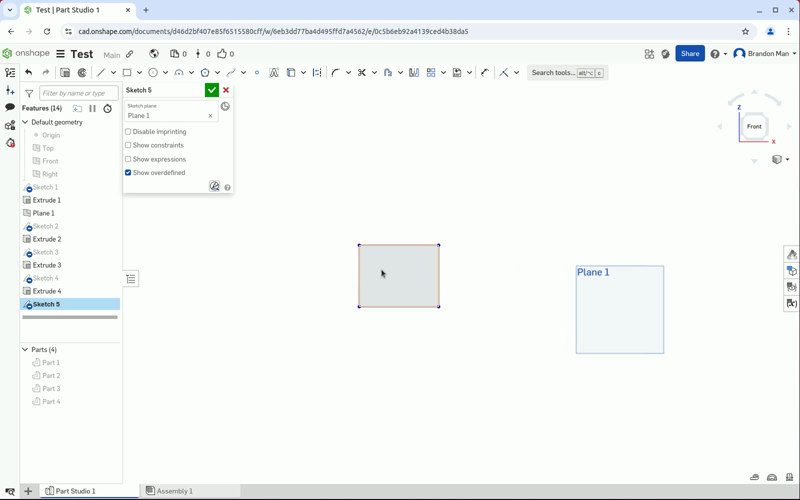
scroll(6)
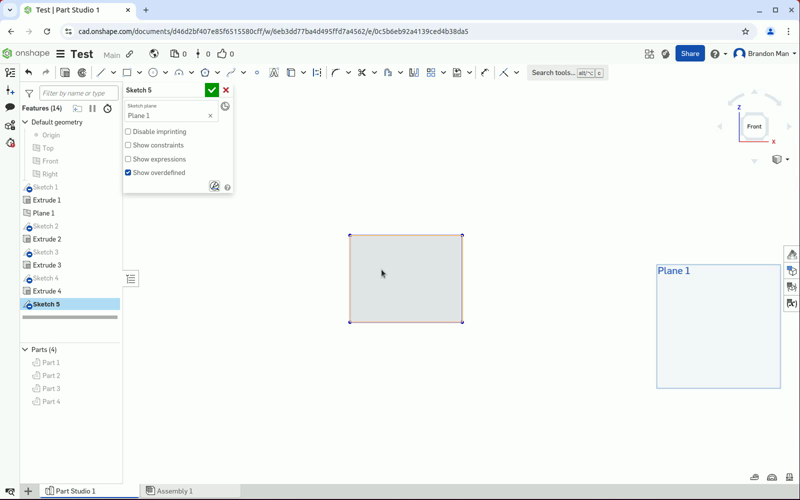
scroll(6)
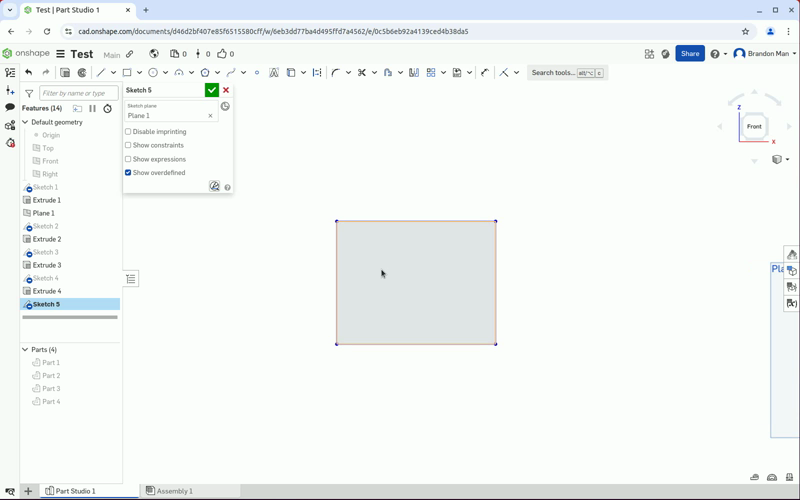
scroll(6)
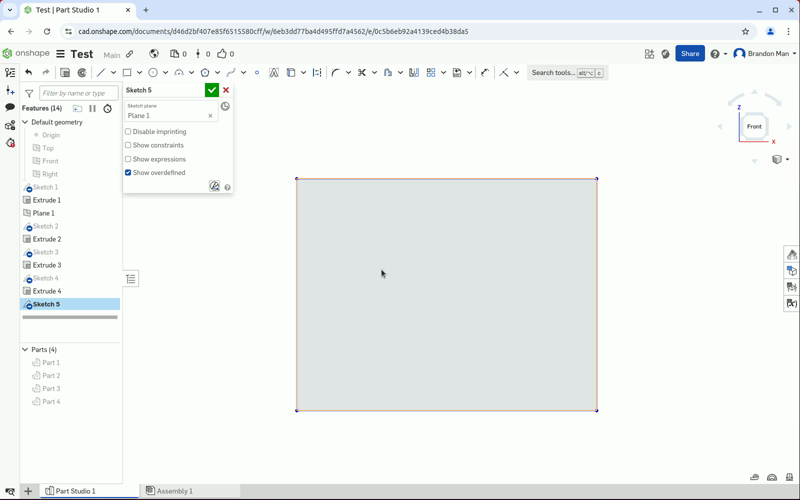
click(381, 269)
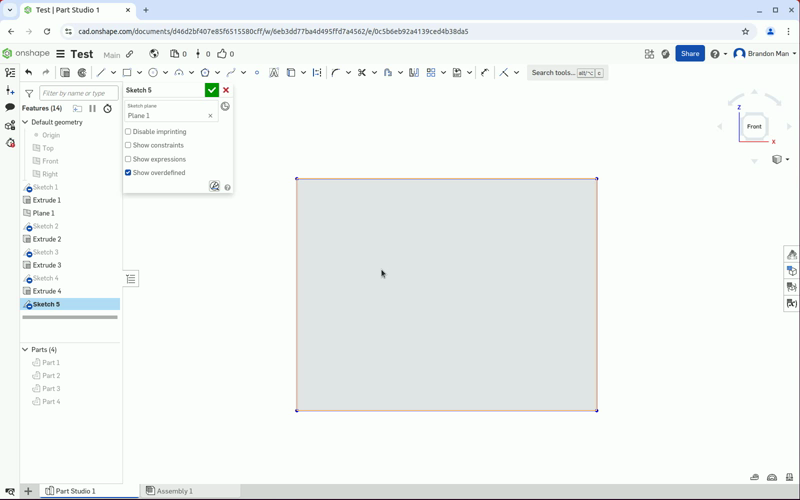
scroll(-6)
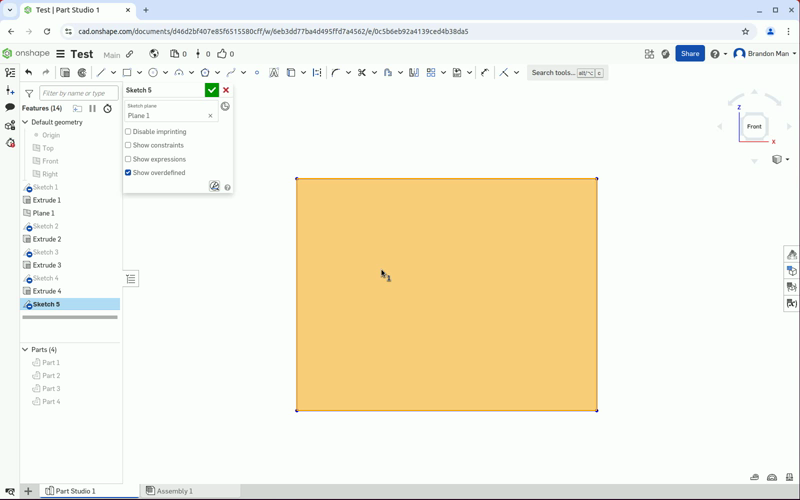
scroll(-6)
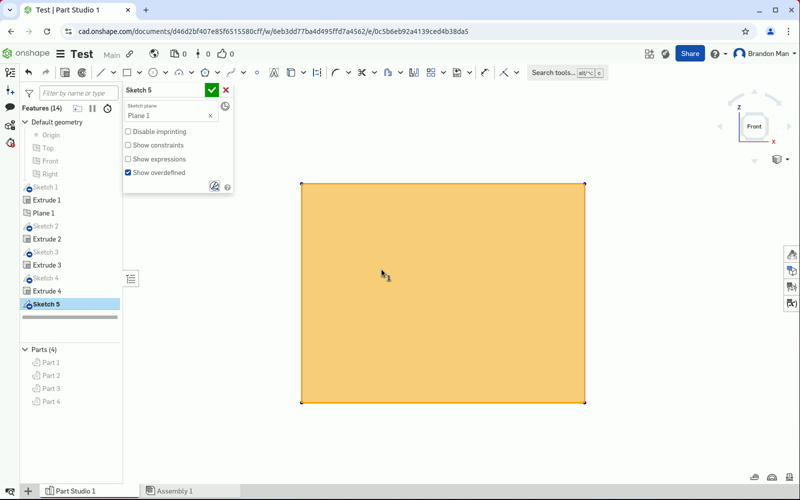
scroll(-6)
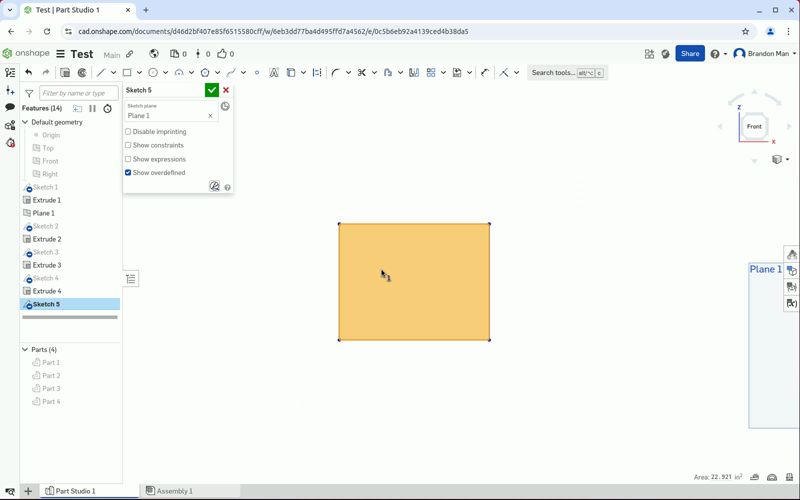
scroll(-6)
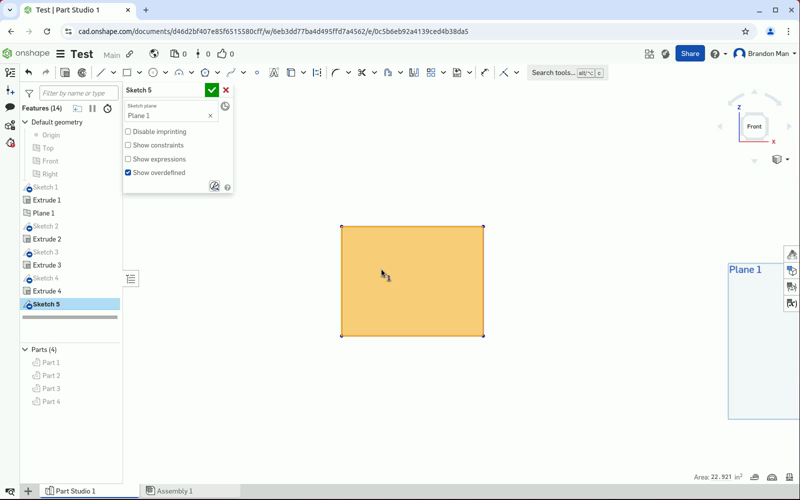
scroll(-6)
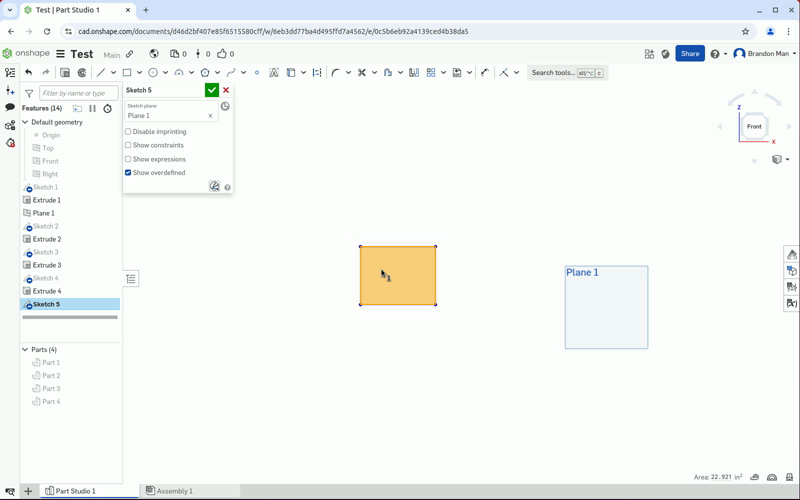
scroll(-6)
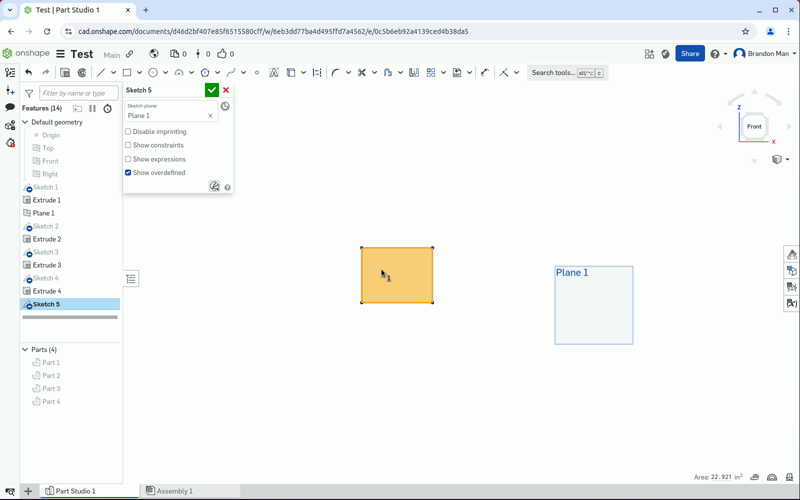
scroll(-6)
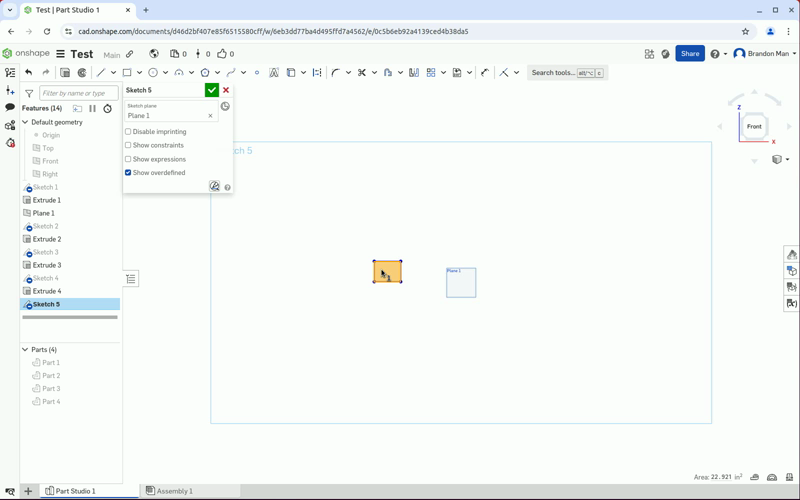
mouse_move(73, 352)
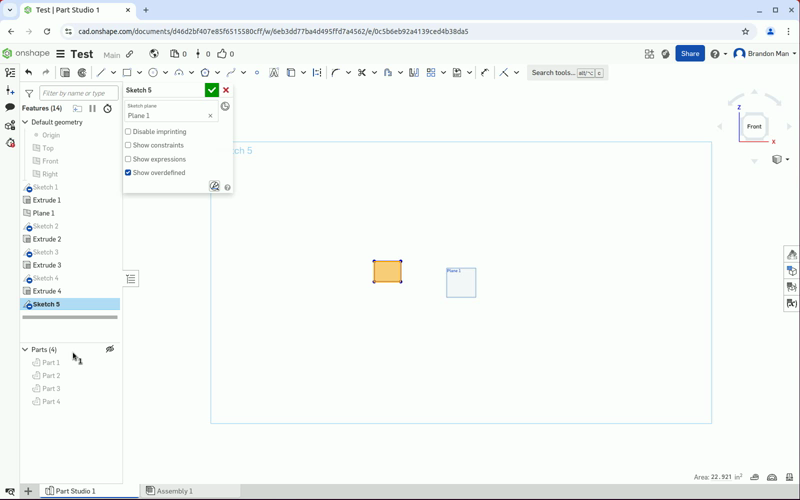
key(shift+y)
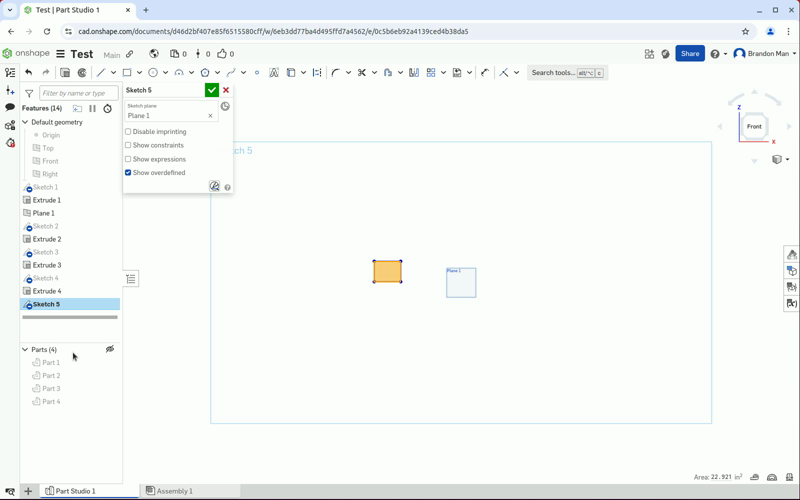
key(shift+e)
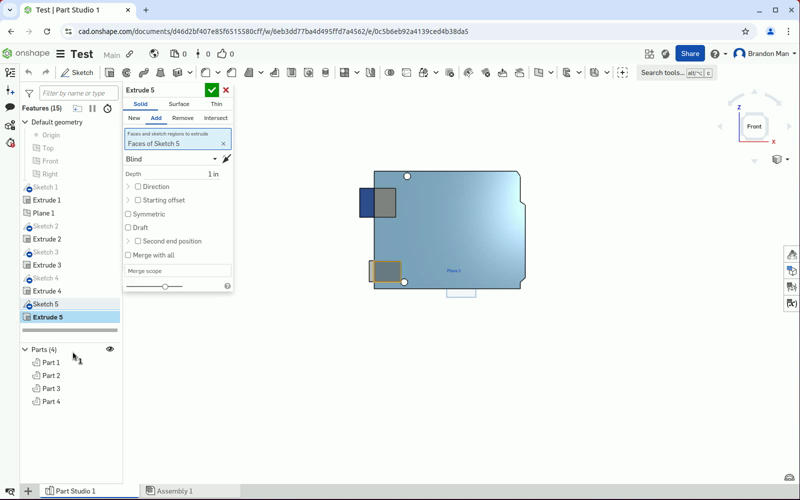
mouse_move(143, 106)
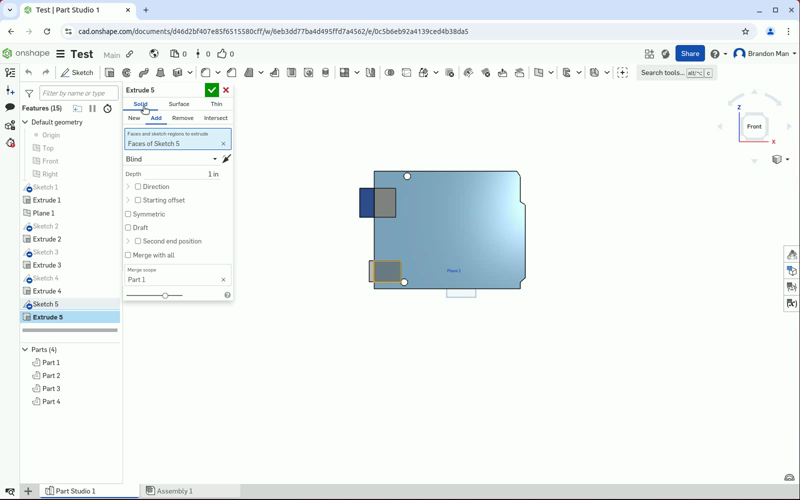
click(143, 106)
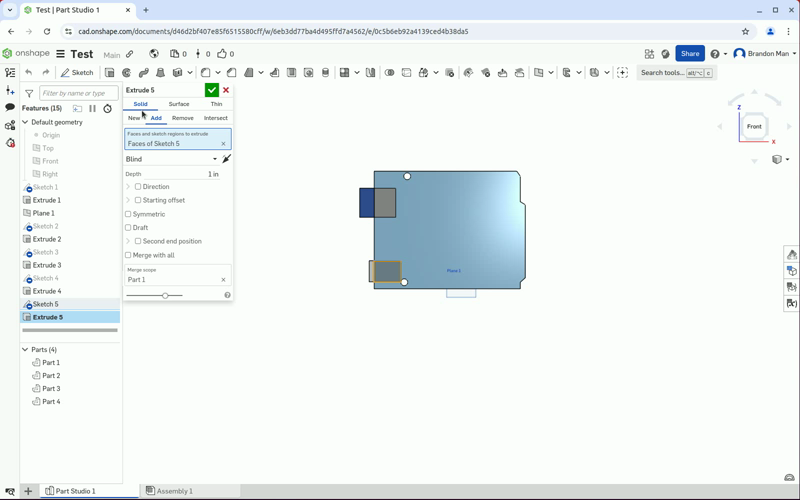
mouse_move(137, 120)
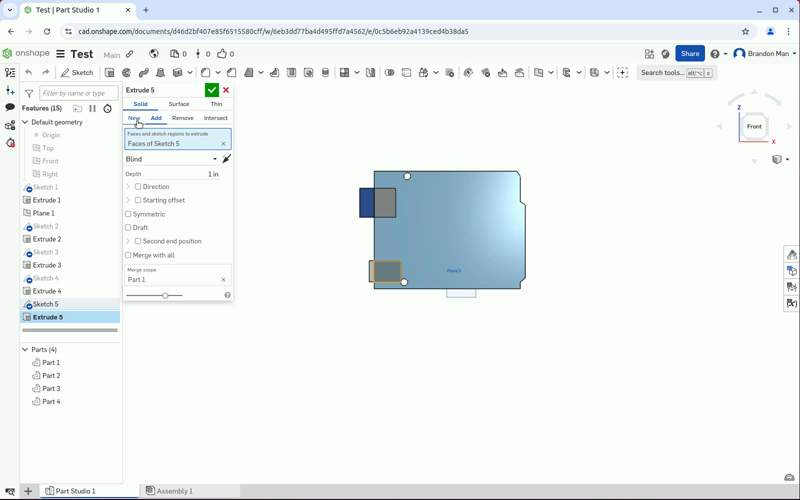
click(137, 120)
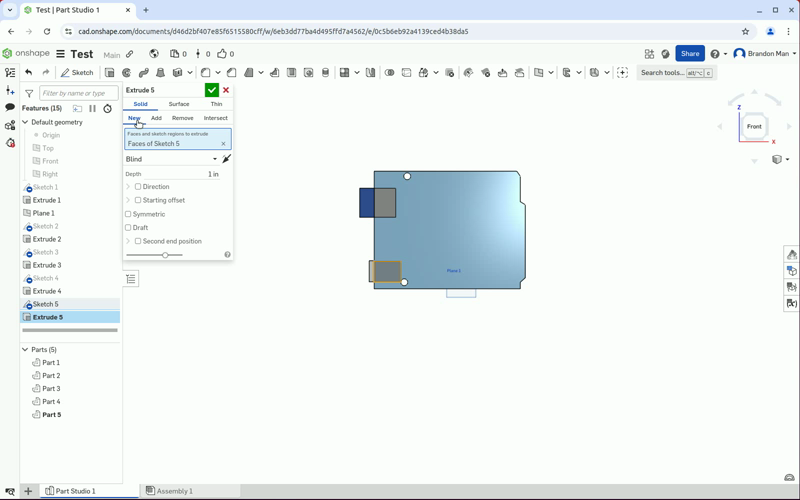
key(tab, 4)
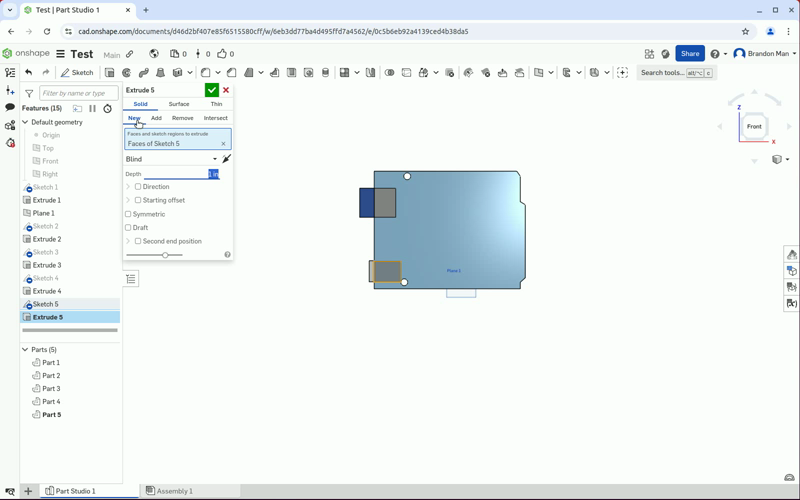
text(4.333)
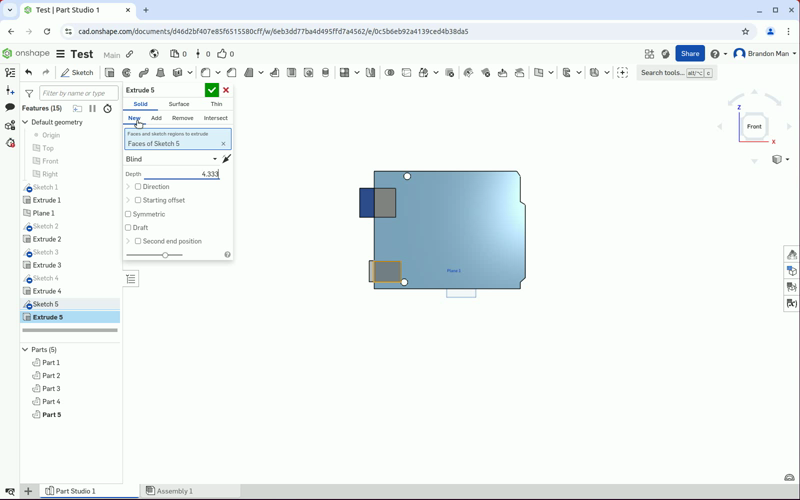
key(enter)
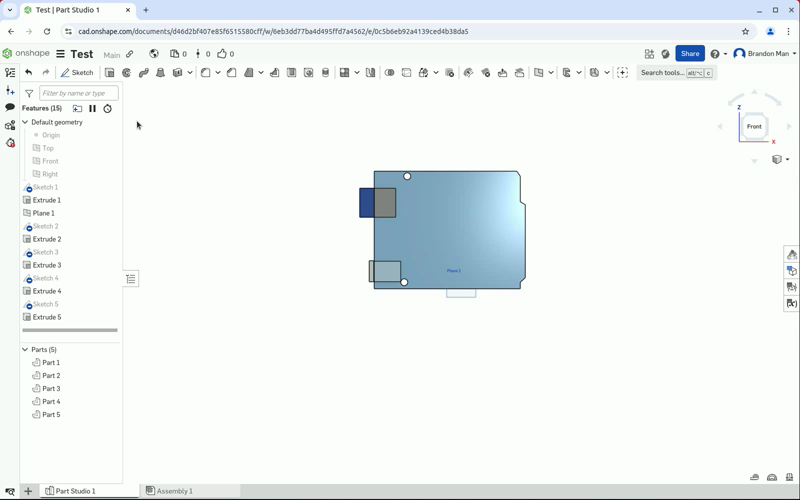
key(shift+h)
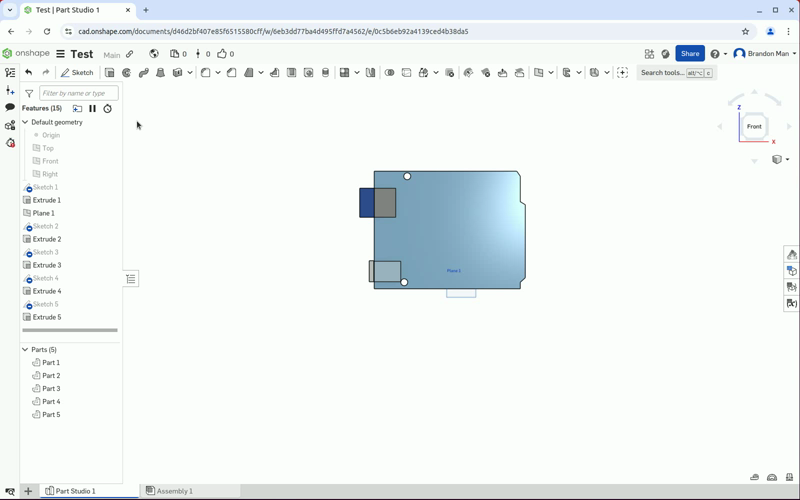
key(shift+h)
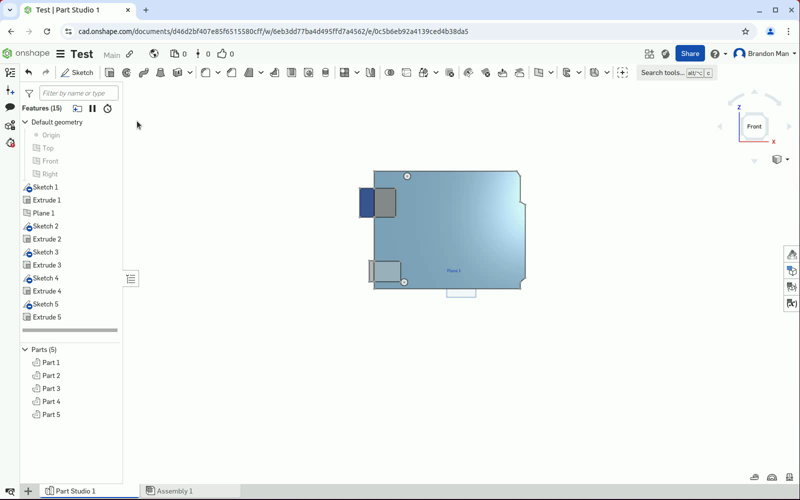
key(shift+7)
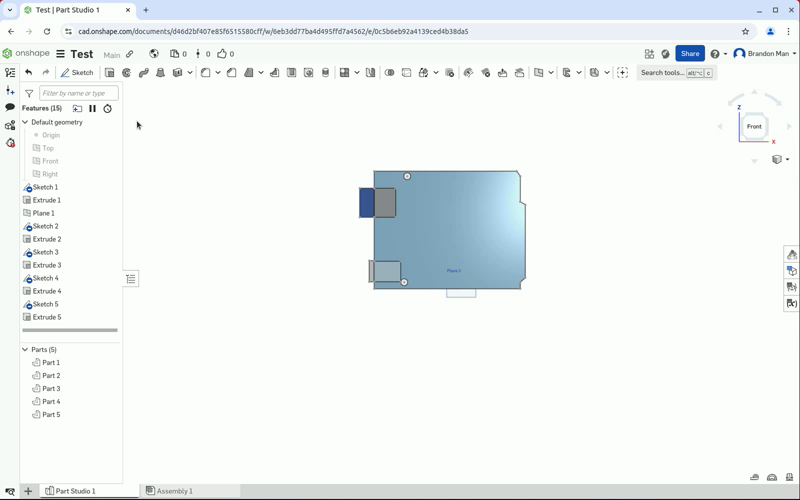
key(left, 2)
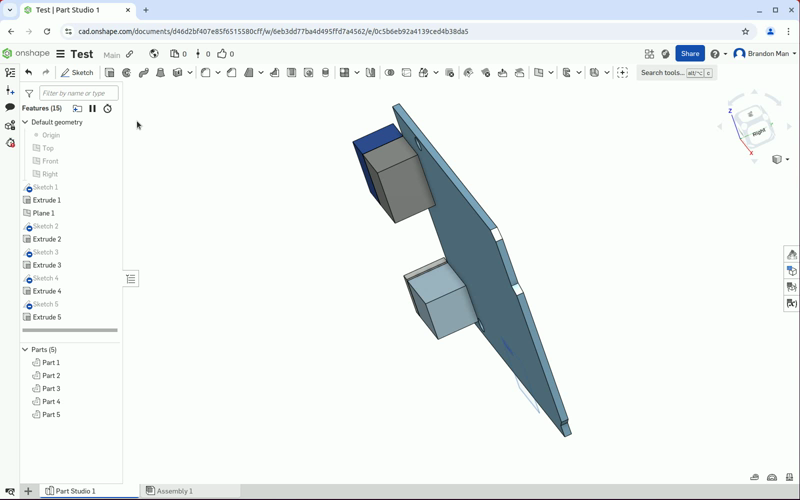
key(down, 2)
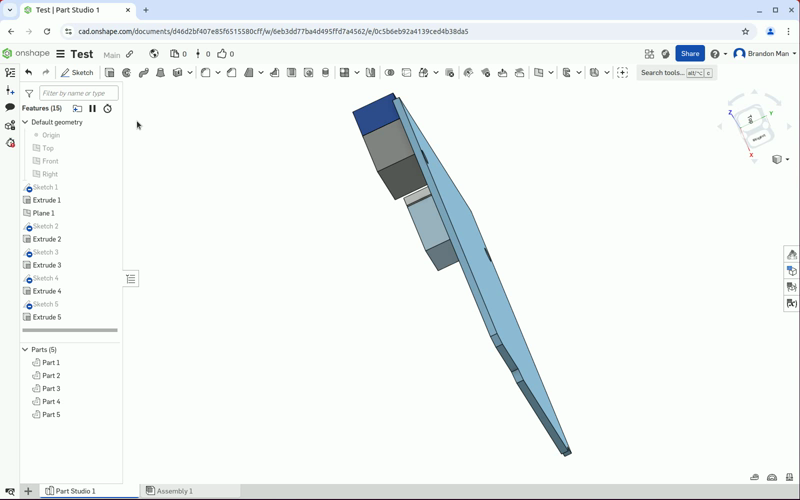
key(up, 2)
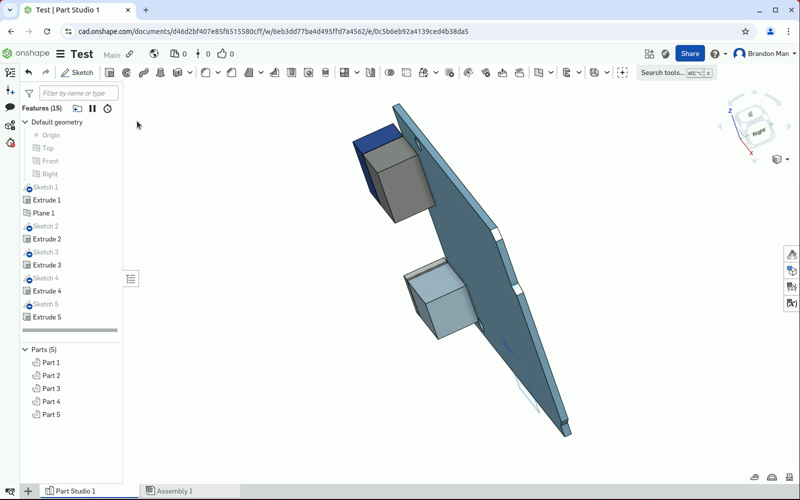
key(right, 2)
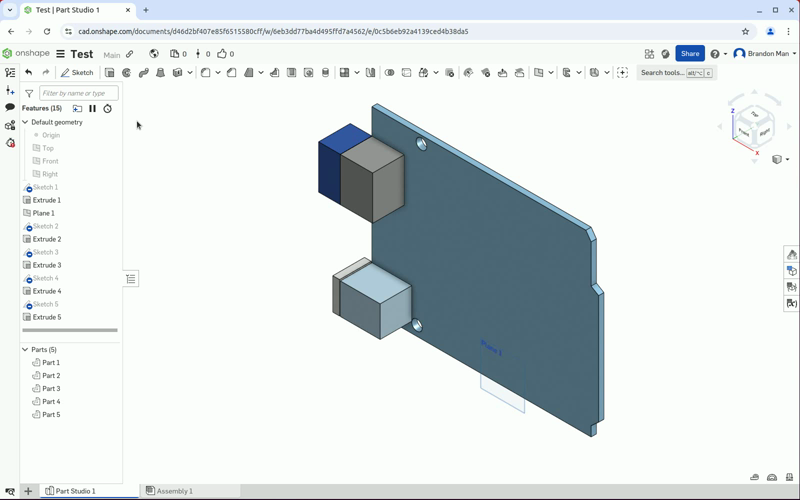
mouse_move(73, 189)
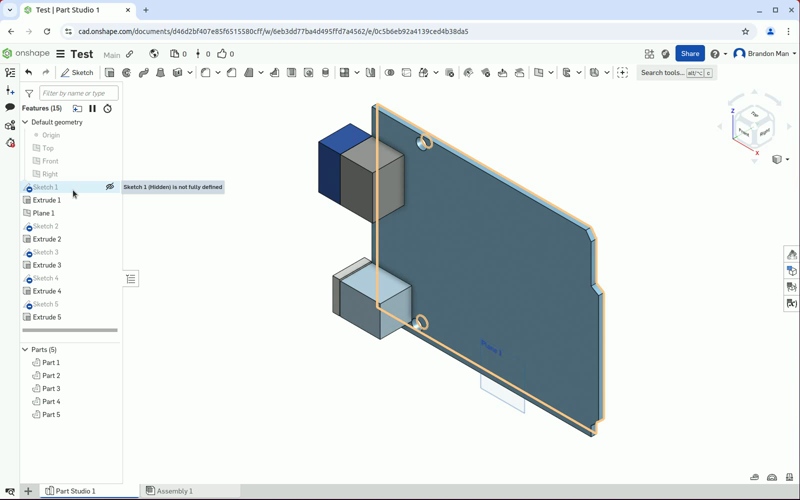
click(73, 189)